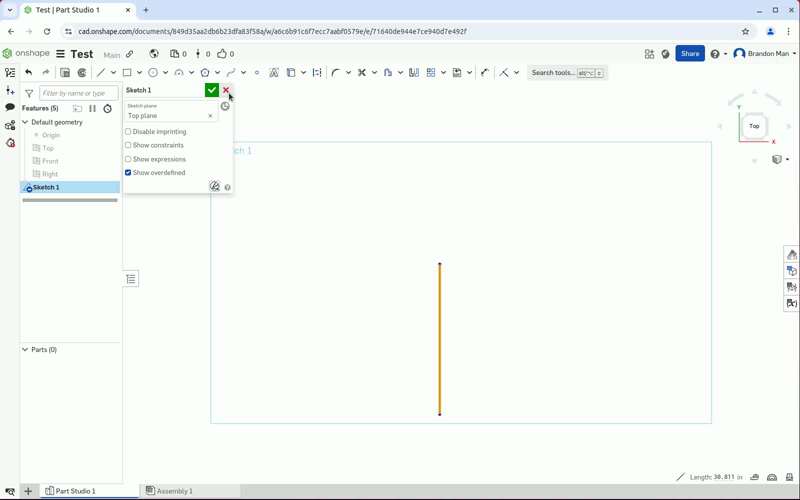
key(shift+h)
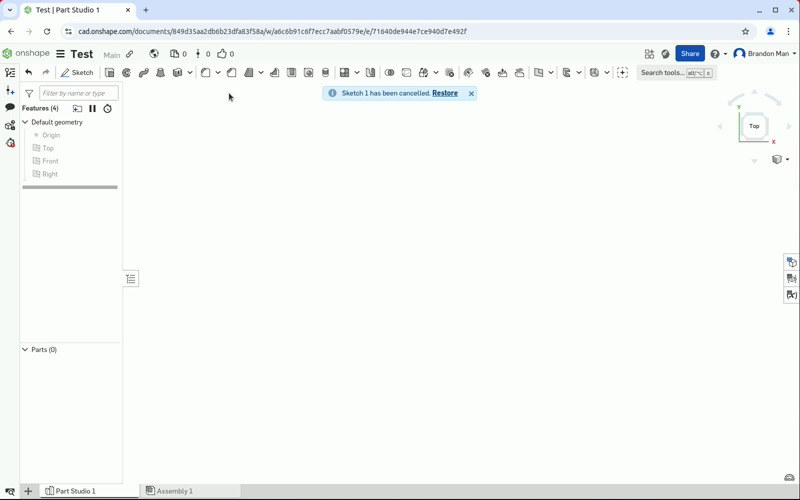
mouse_move(73, 352)
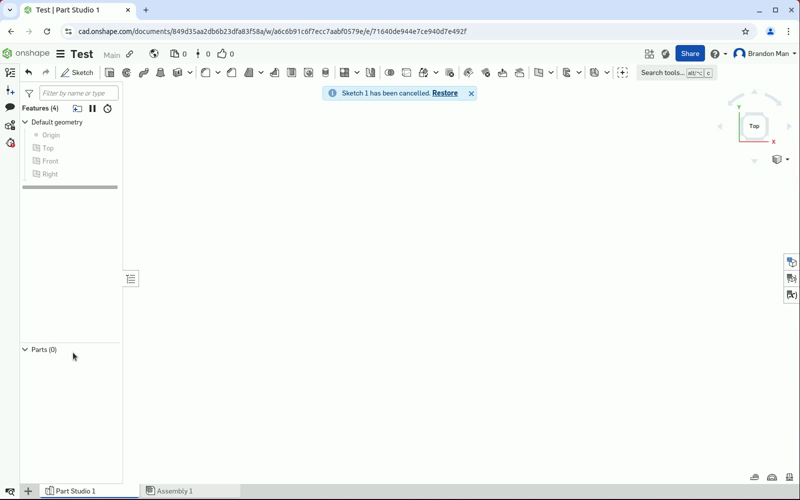
key(y)
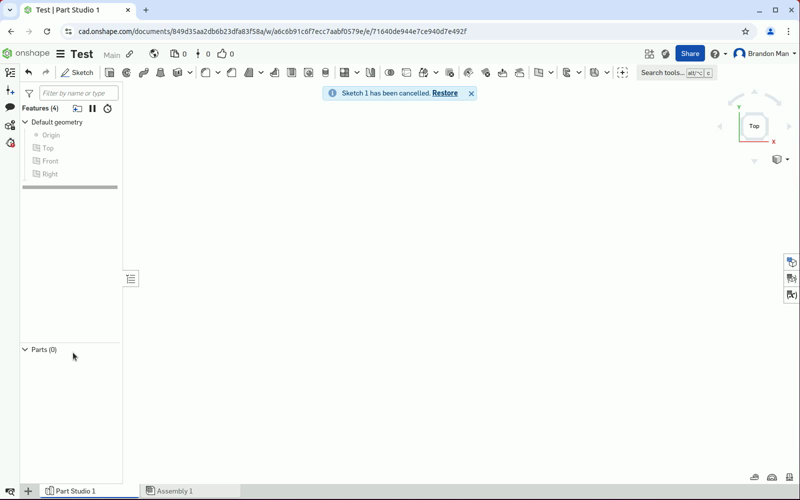
key(shift+p)
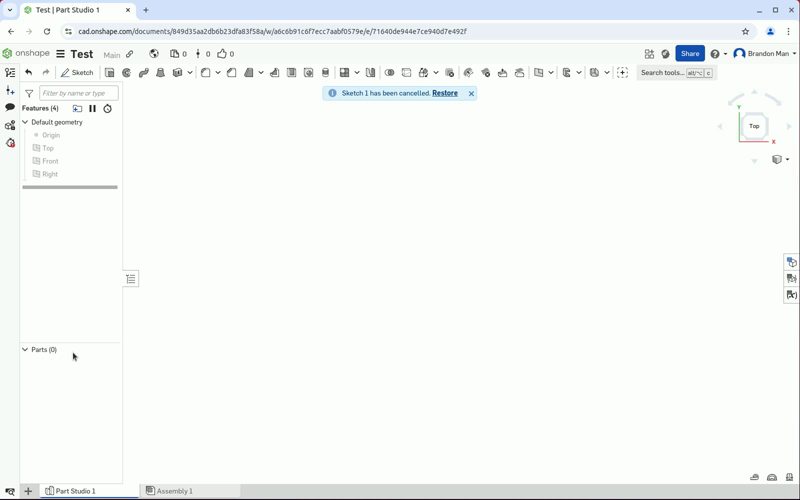
key(space)
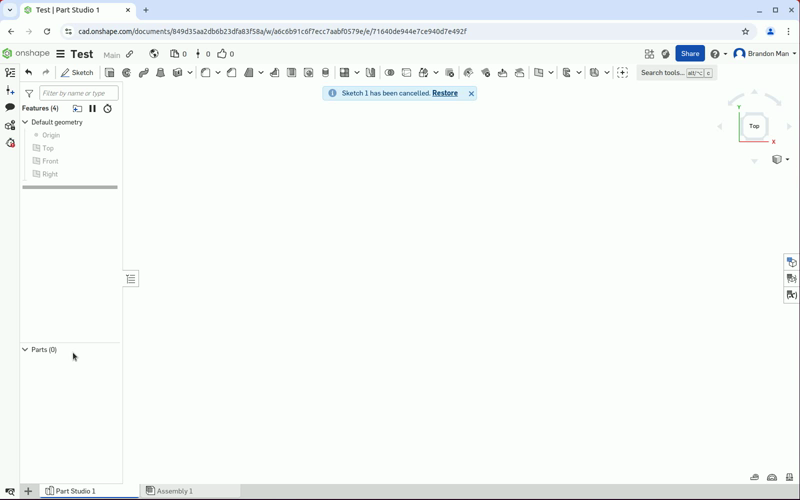
key_down(shift)
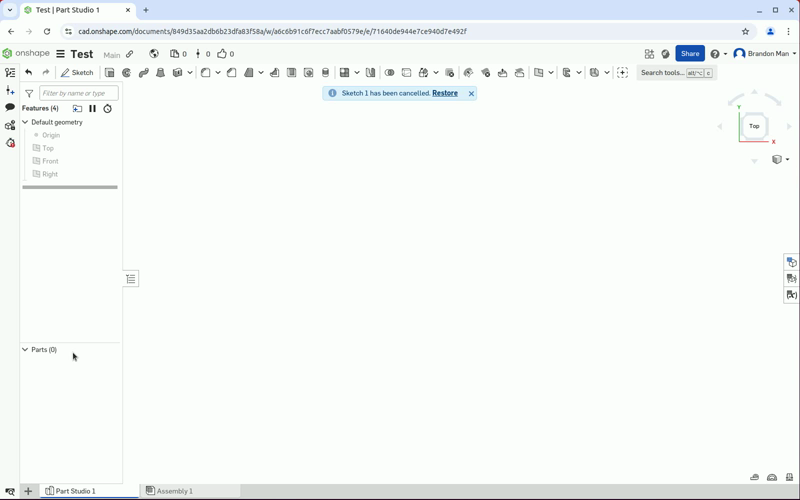
key(up)
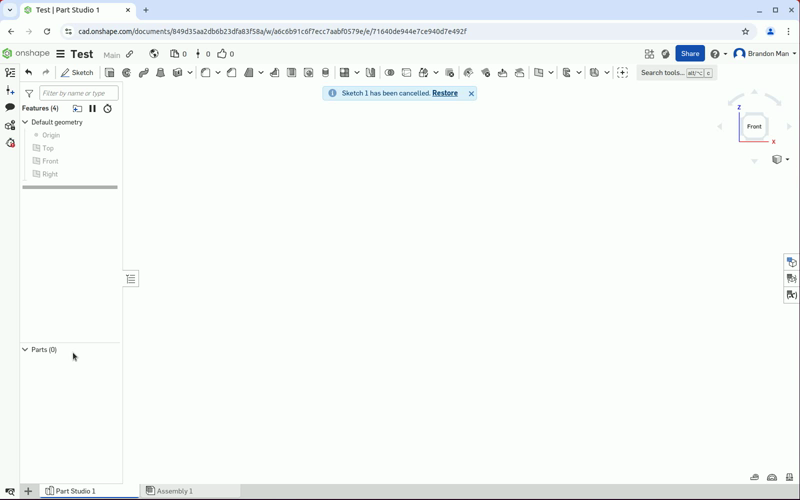
key_up(shift)
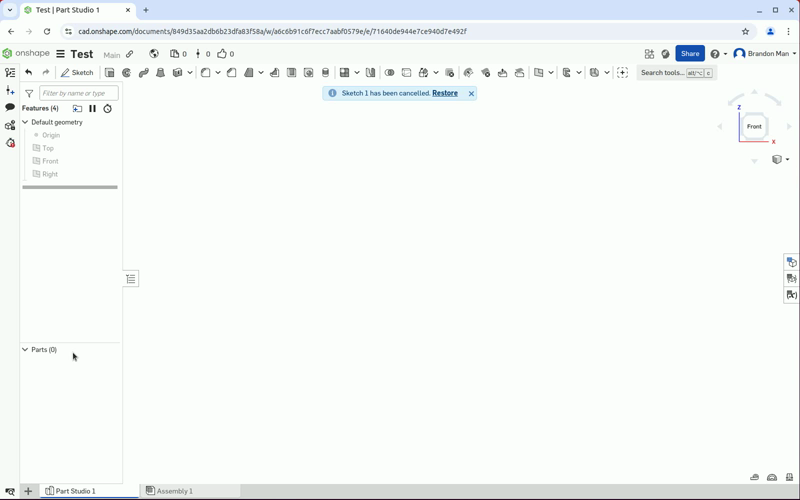
mouse_move(73, 352)
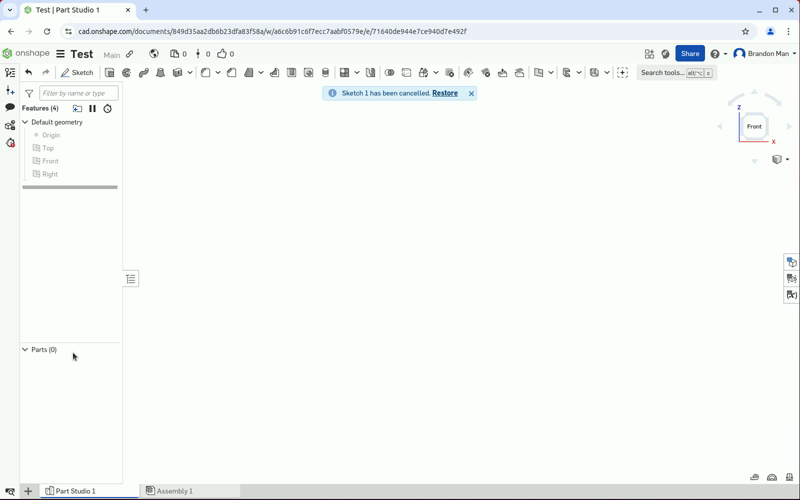
key(shift+y)
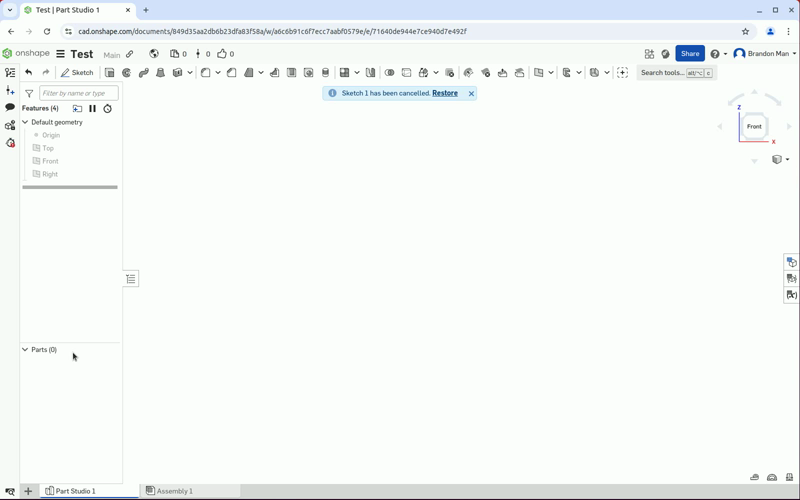
key(shift+s)
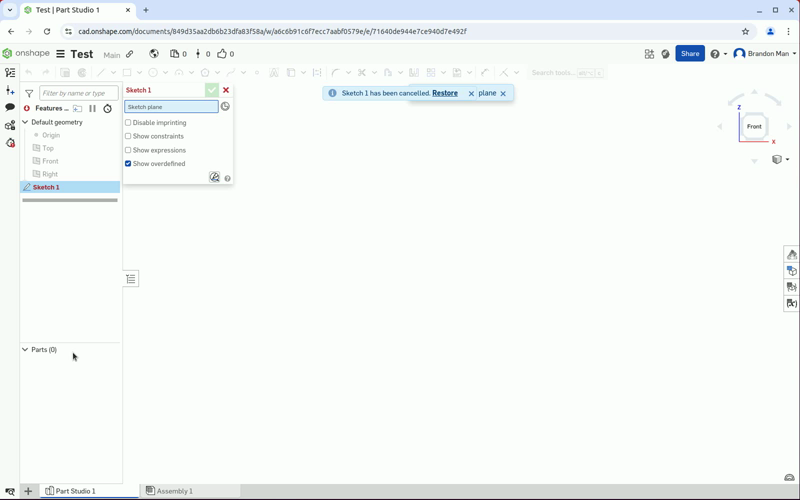
mouse_move(73, 163)
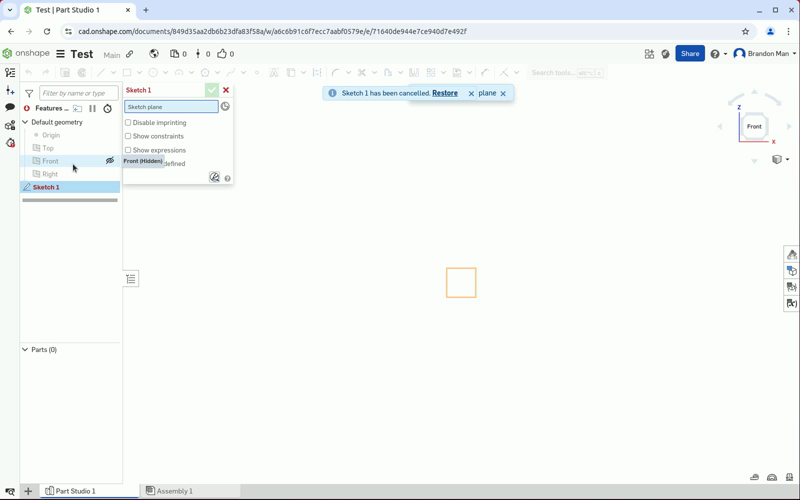
click(73, 163)
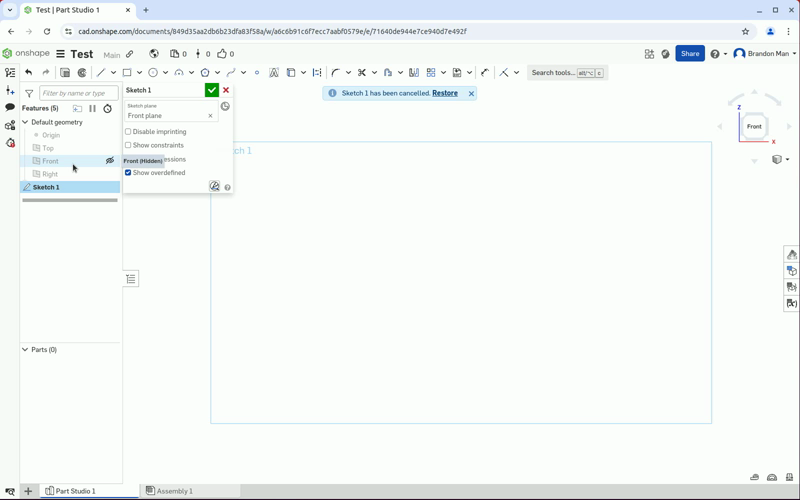
mouse_move(73, 352)
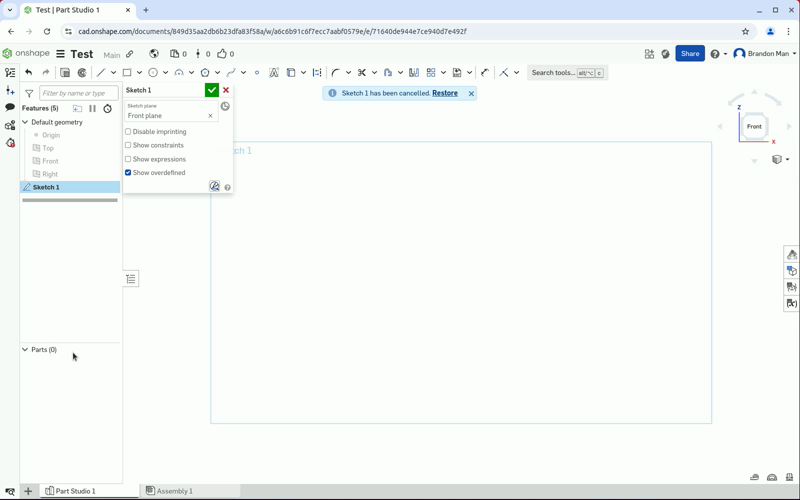
key(y)
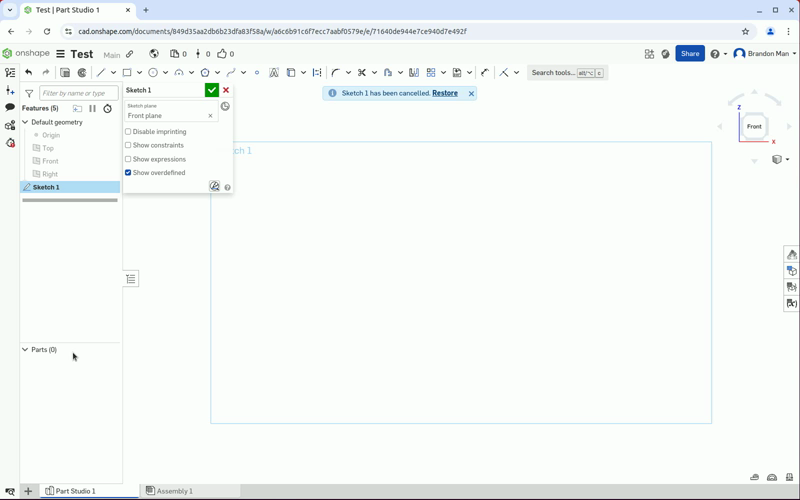
key(l)
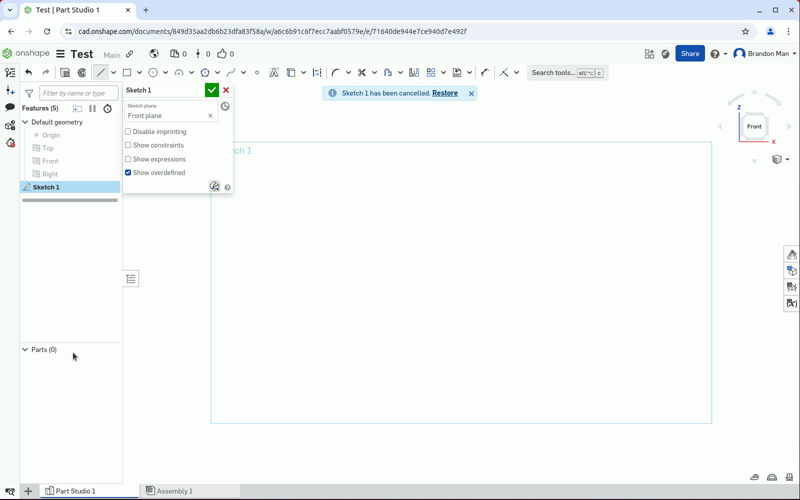
key_down(shift)
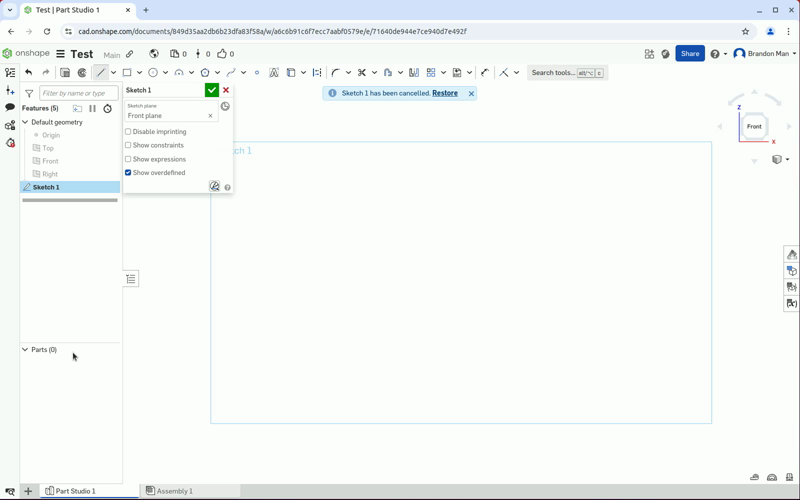
mouse_move(459, 278)
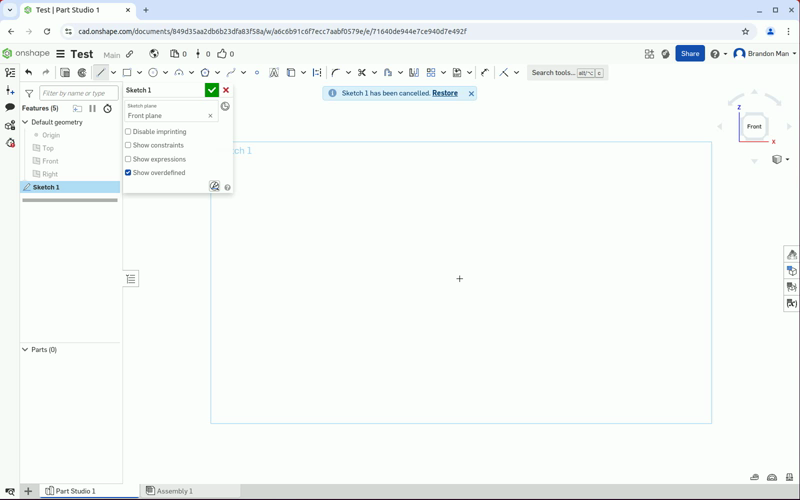
click(459, 278)
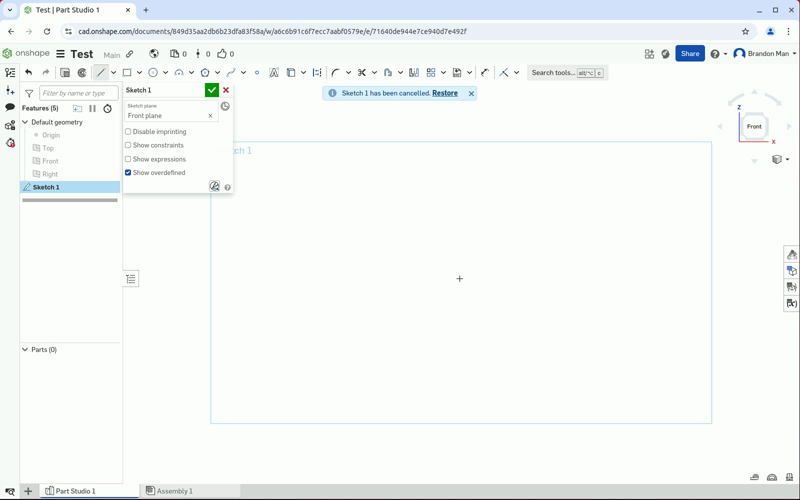
key_up(shift)
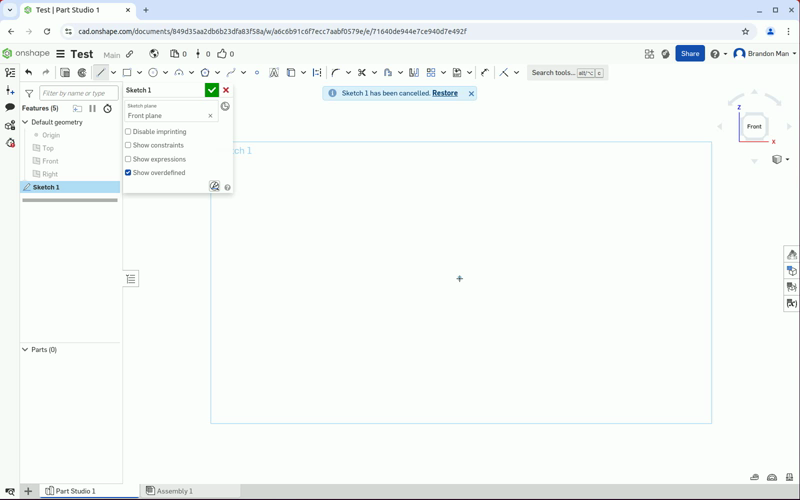
key_down(shift)
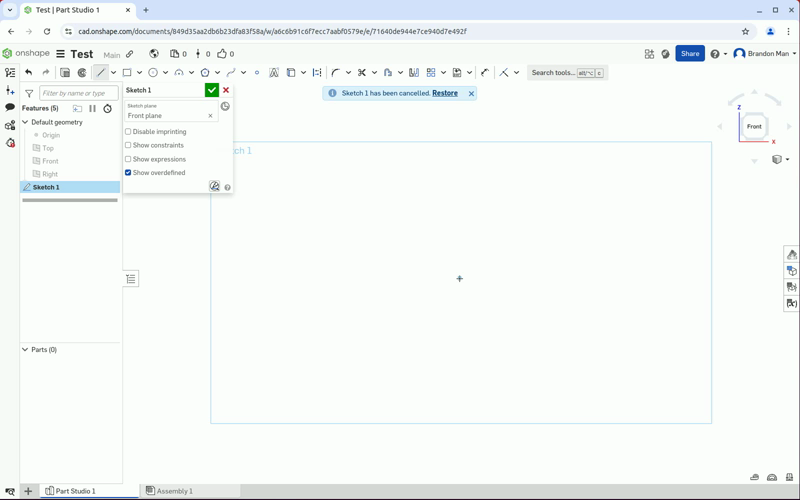
mouse_move(489, 278)
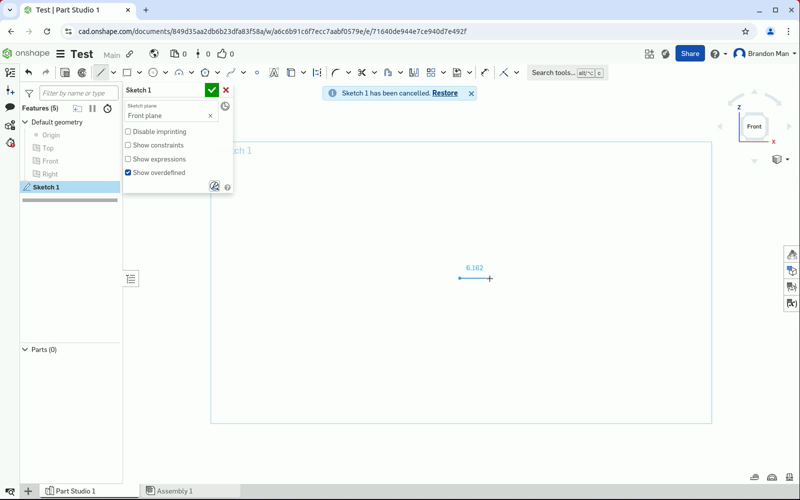
mouse_move(460, 282)
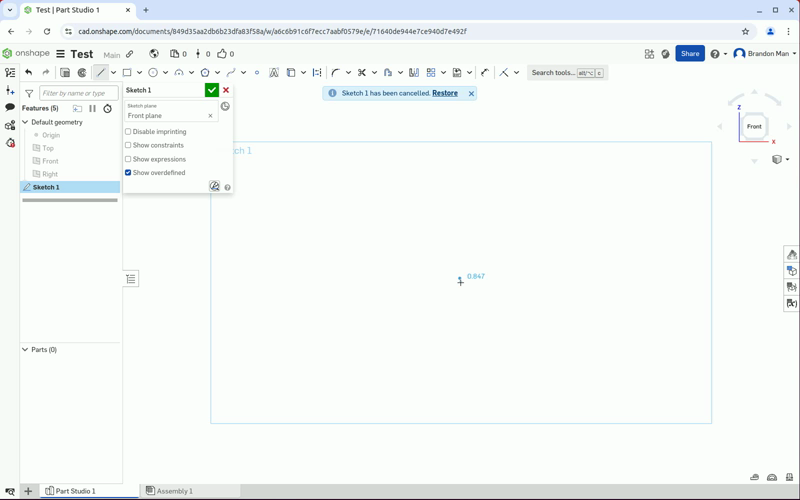
scroll(6)
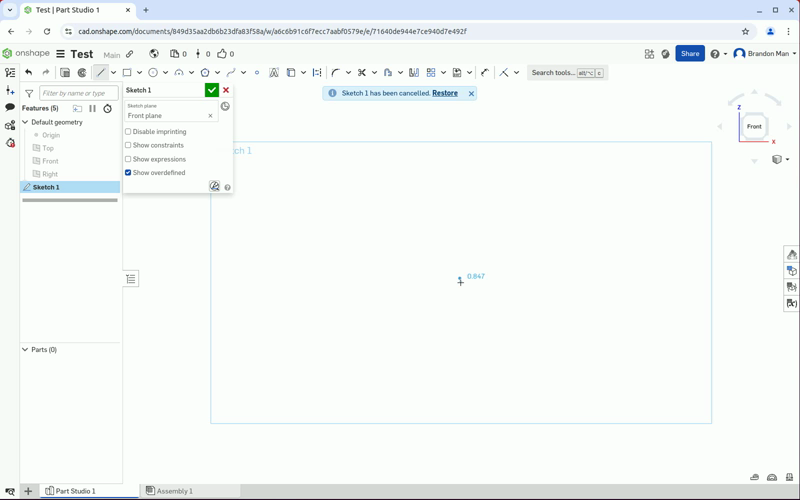
scroll(6)
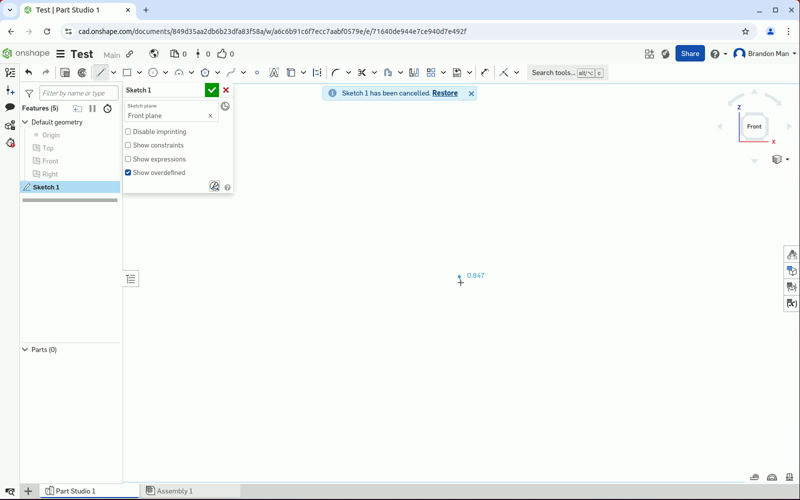
scroll(6)
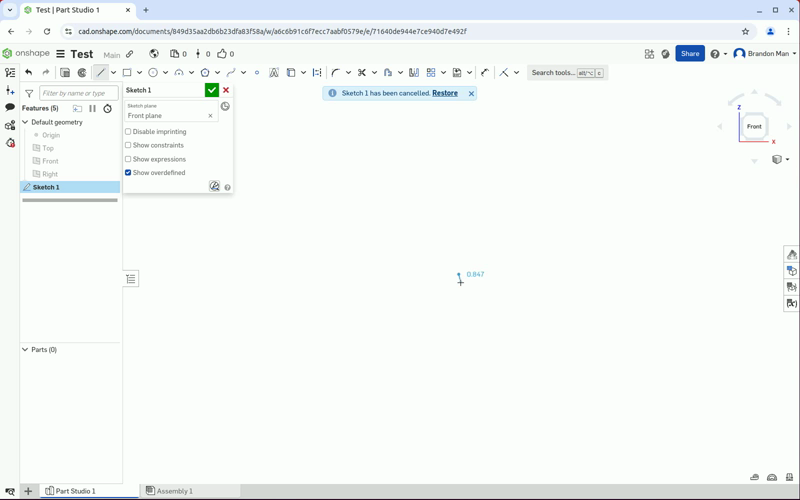
scroll(6)
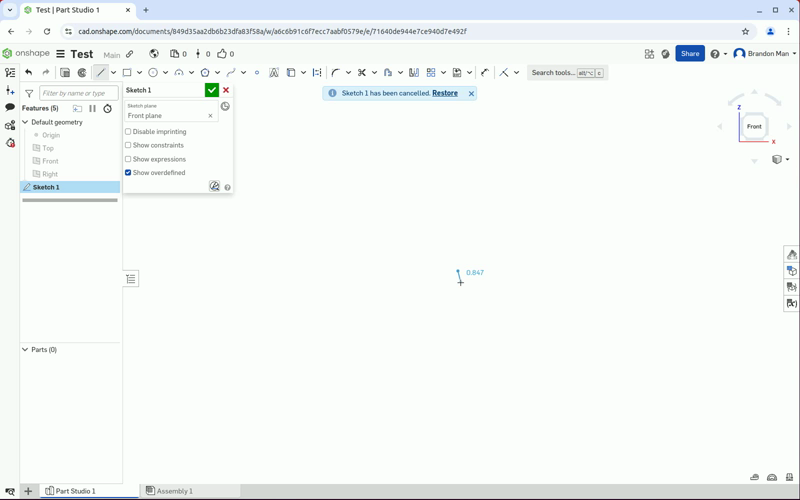
scroll(6)
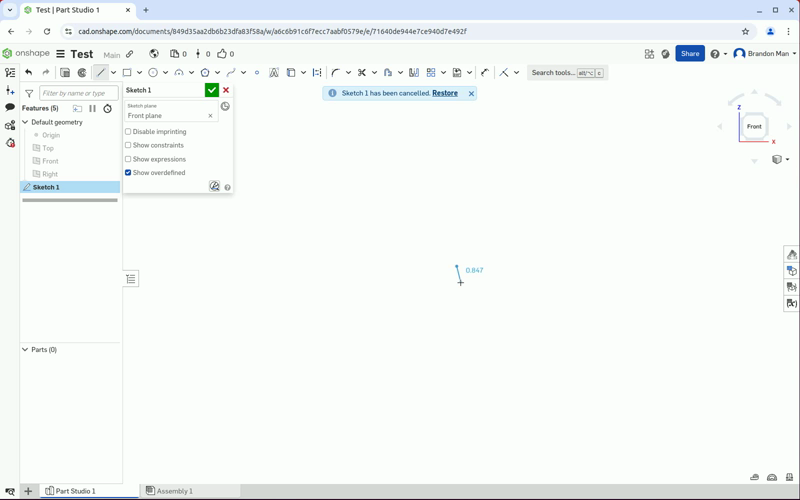
scroll(6)
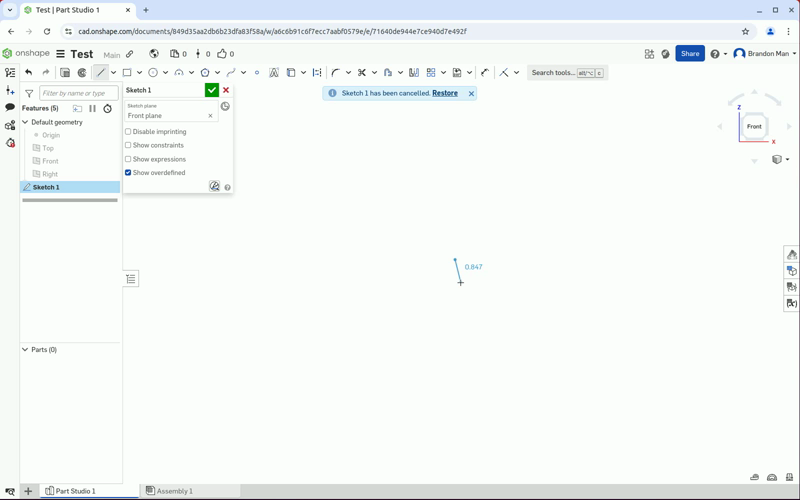
scroll(6)
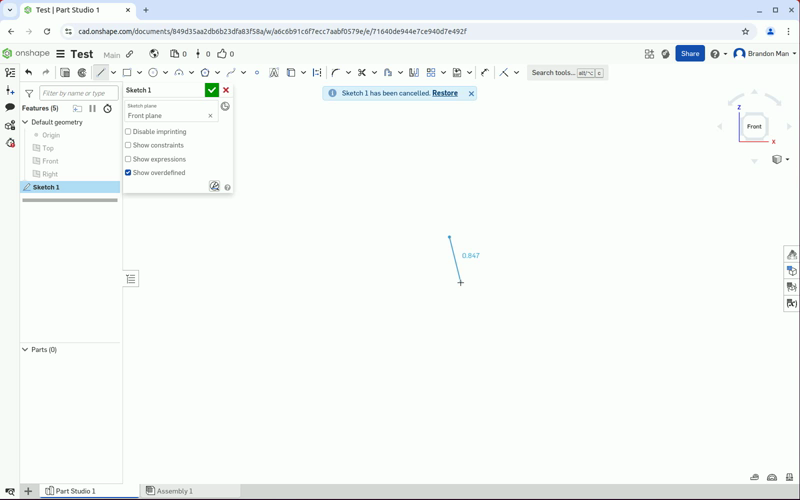
click(460, 282)
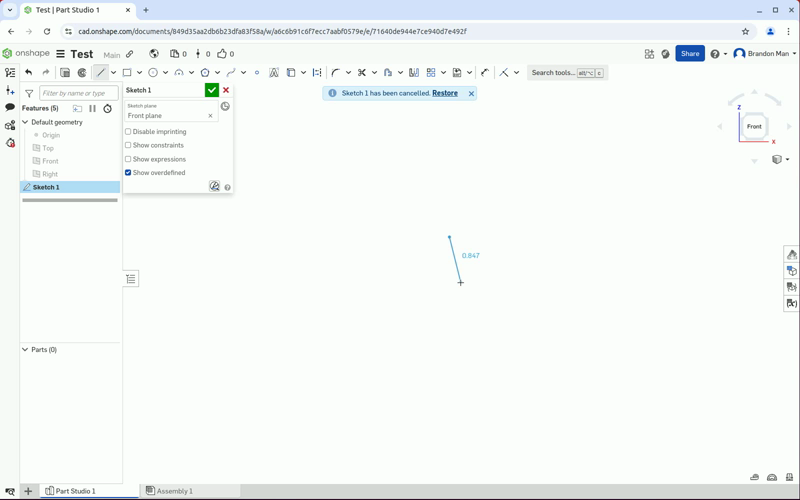
scroll(-6)
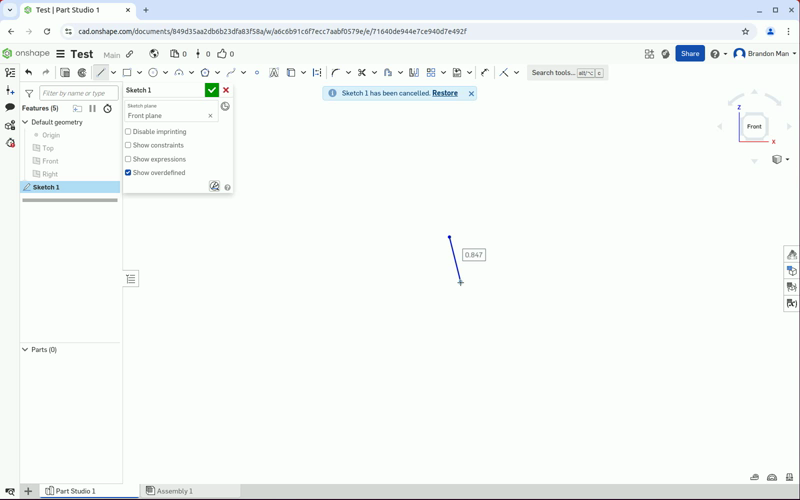
scroll(-6)
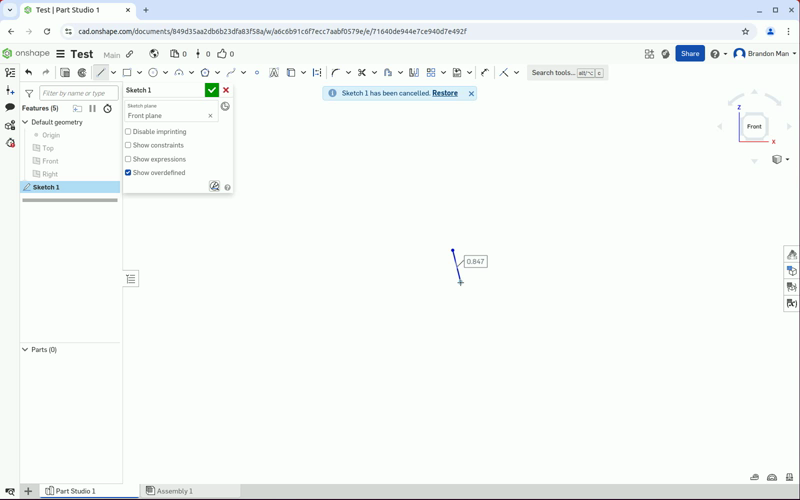
scroll(-6)
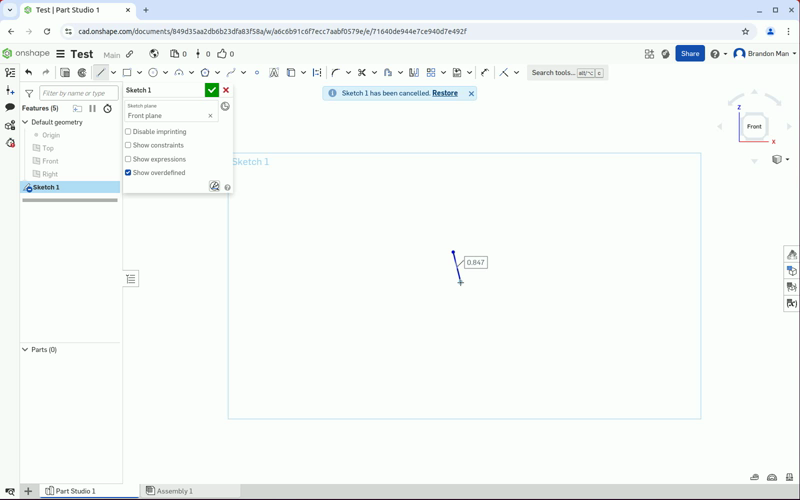
scroll(-6)
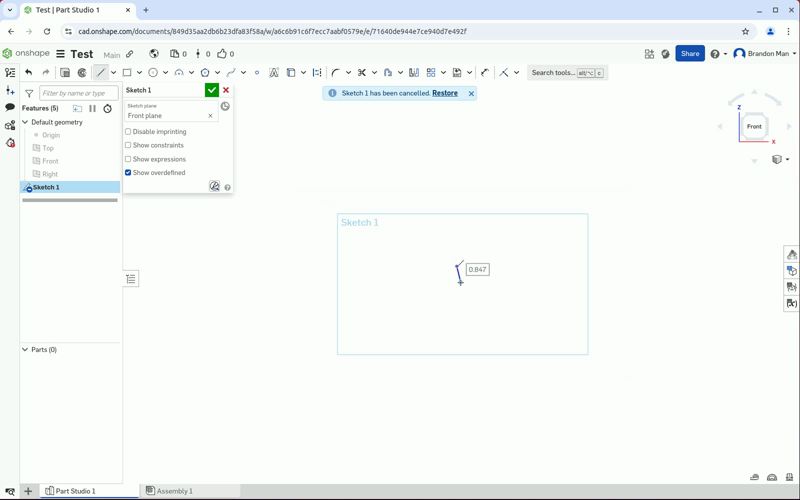
scroll(-6)
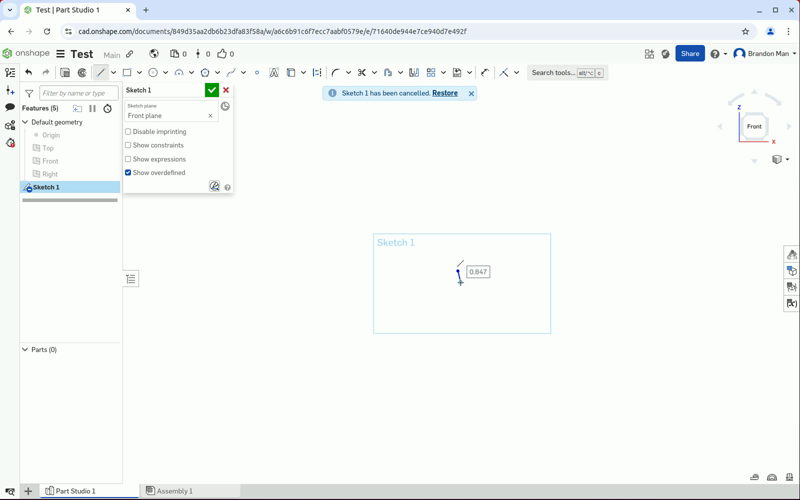
scroll(-6)
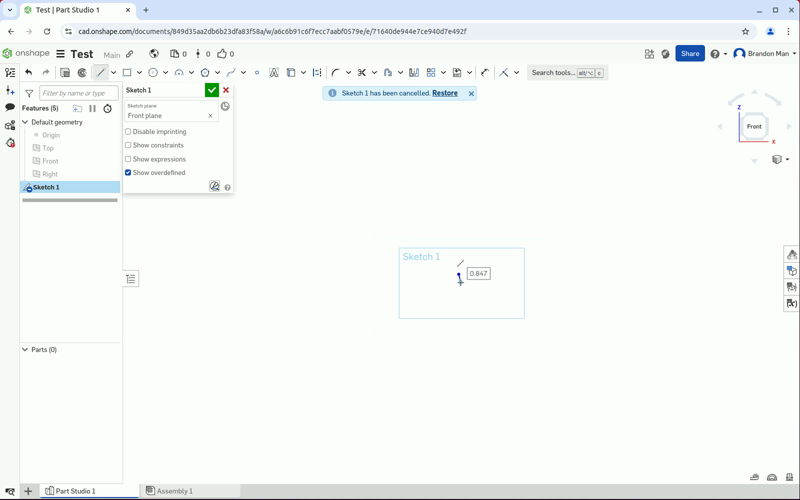
scroll(-6)
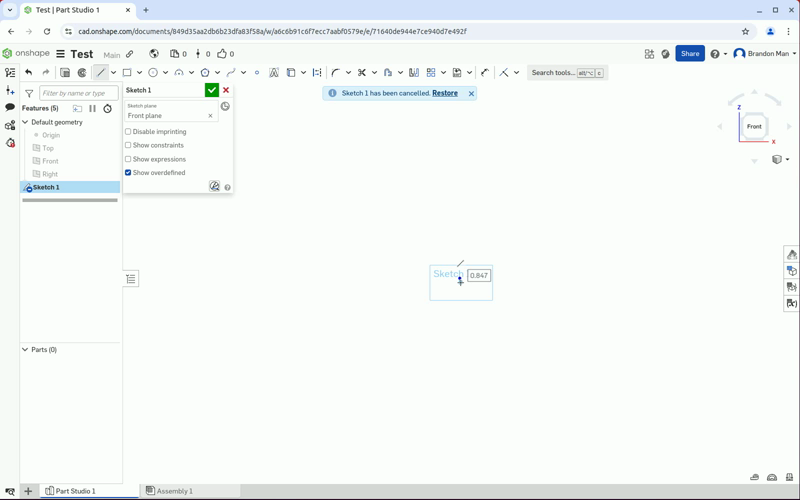
key_up(shift)
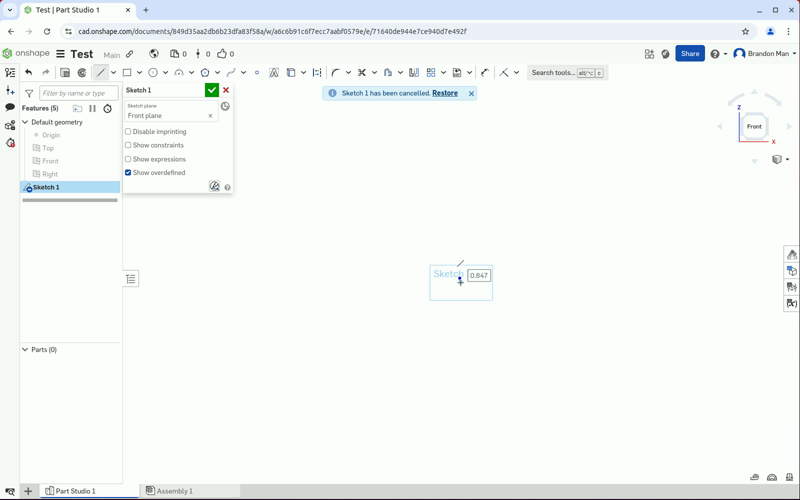
key_down(shift)
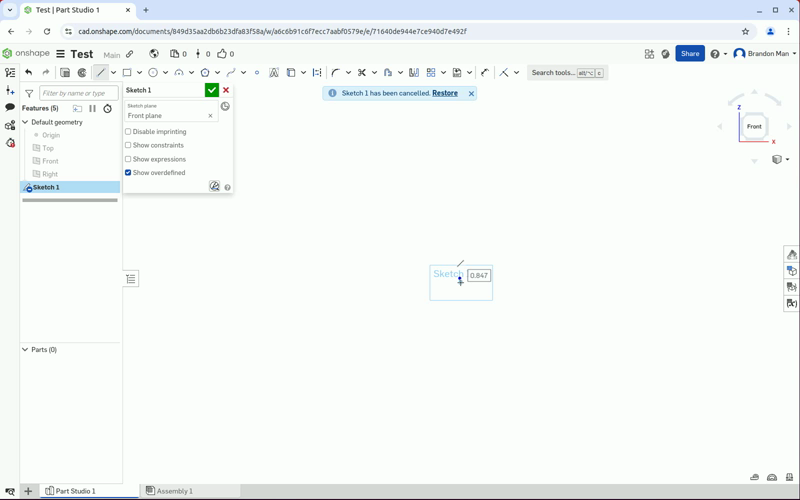
mouse_move(502, 395)
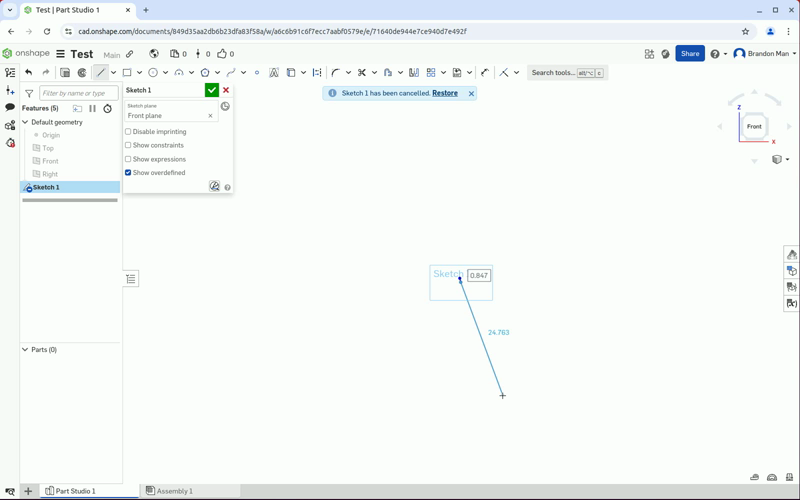
click(502, 395)
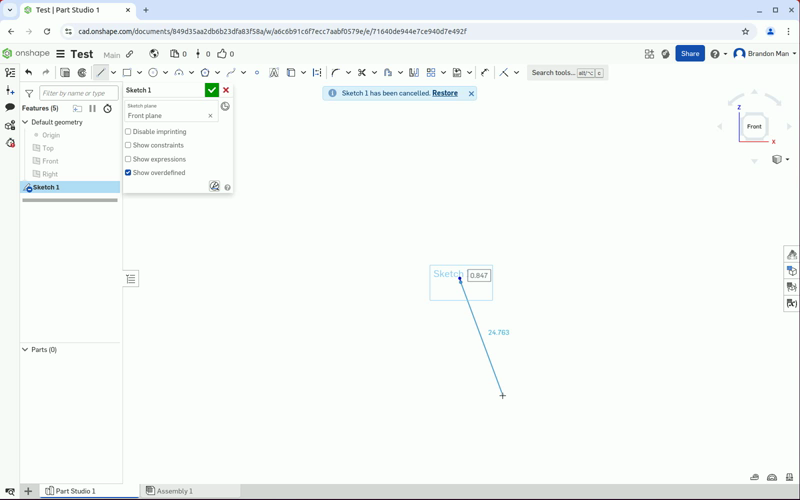
key_up(shift)
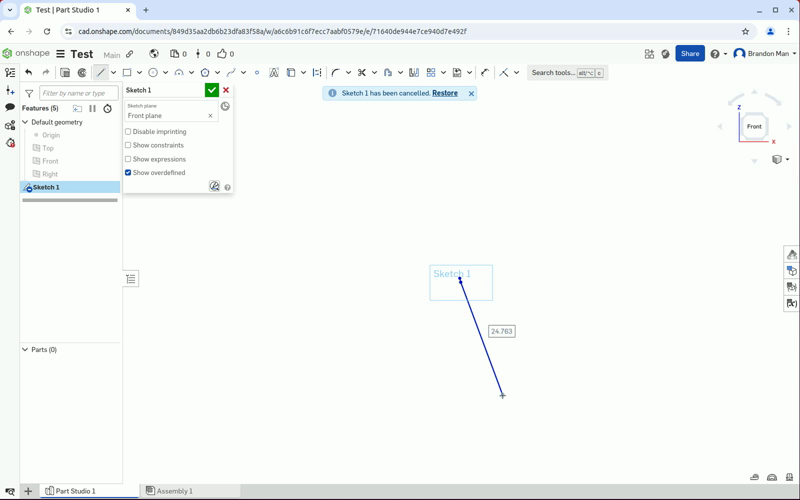
key_down(shift)
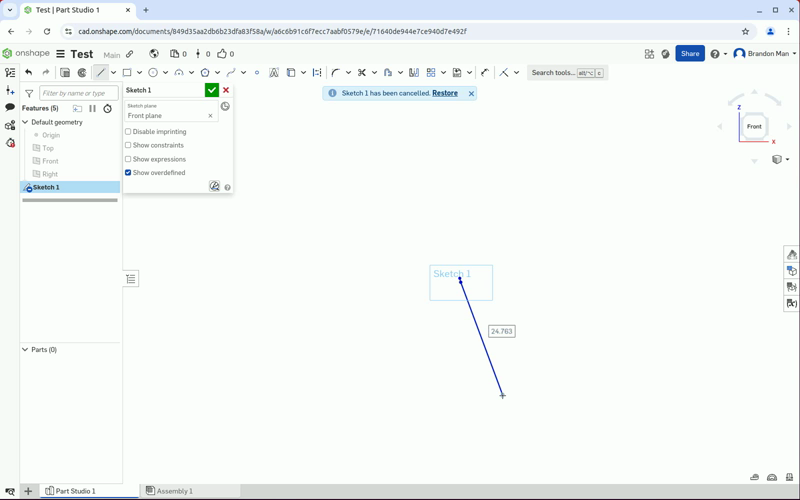
mouse_move(532, 395)
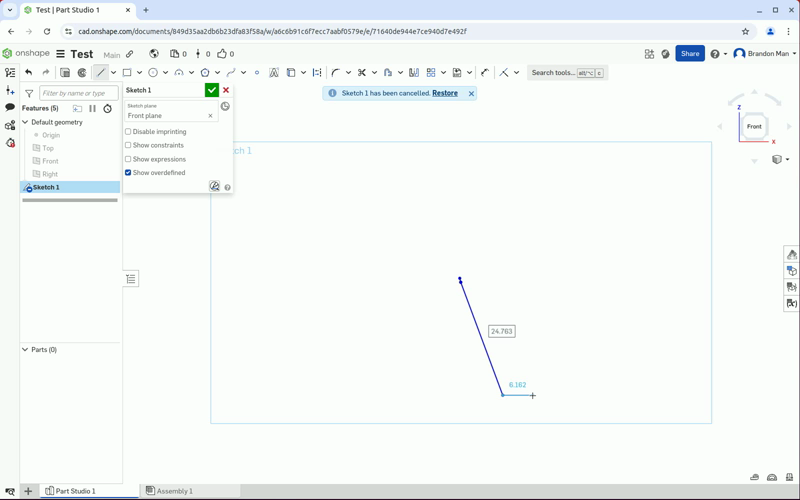
mouse_move(505, 395)
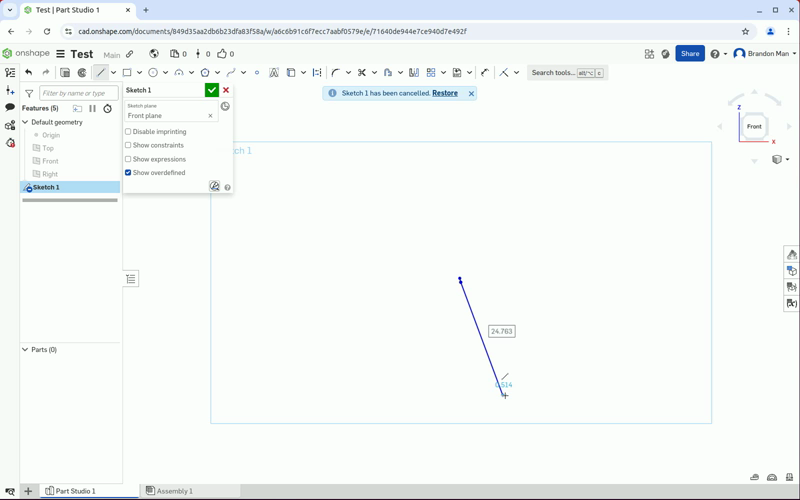
scroll(6)
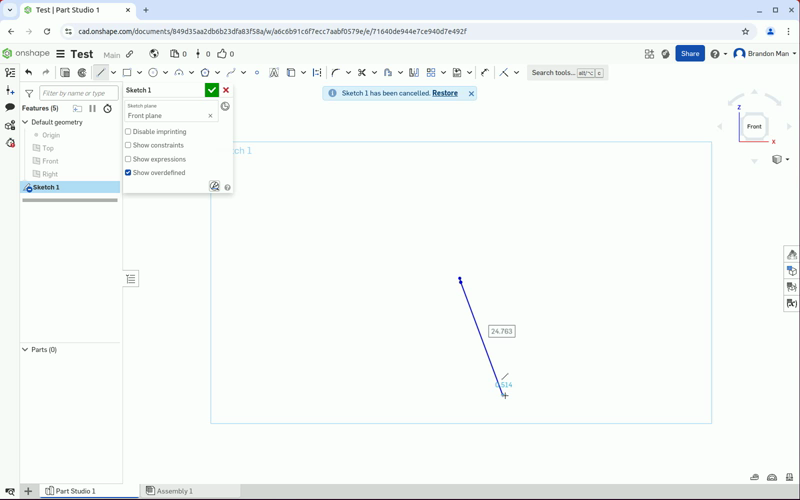
scroll(6)
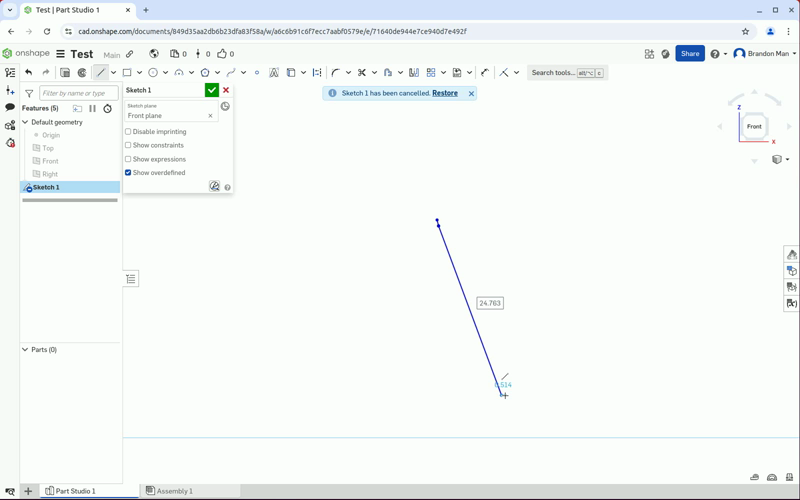
scroll(6)
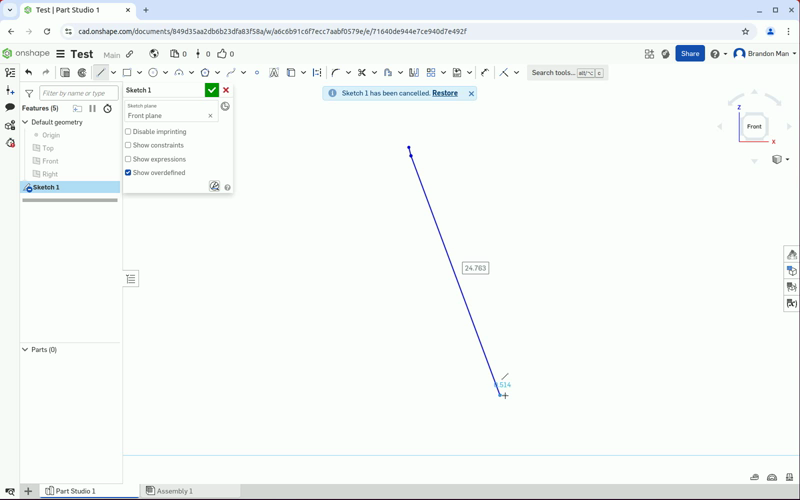
scroll(6)
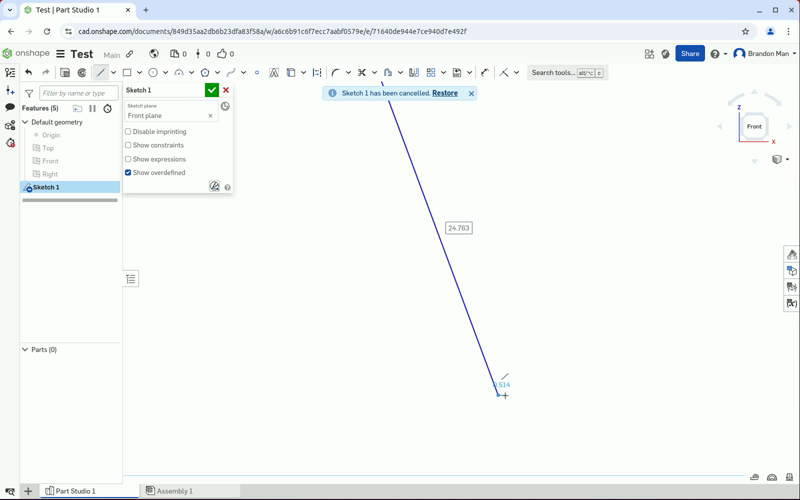
scroll(6)
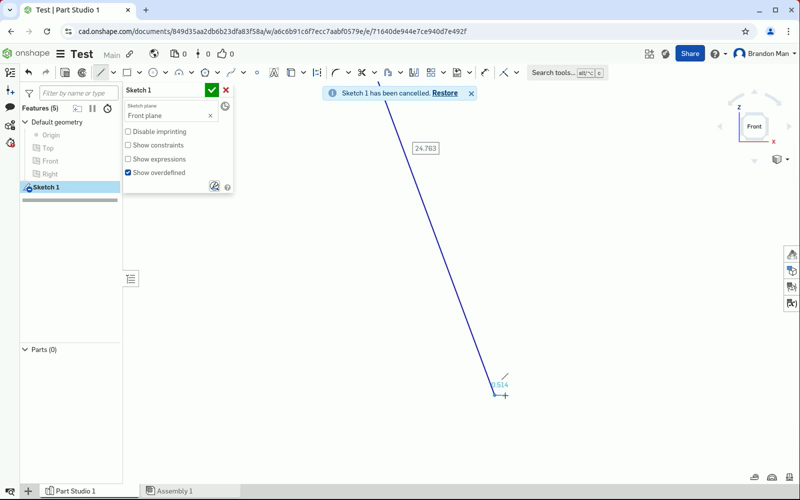
scroll(6)
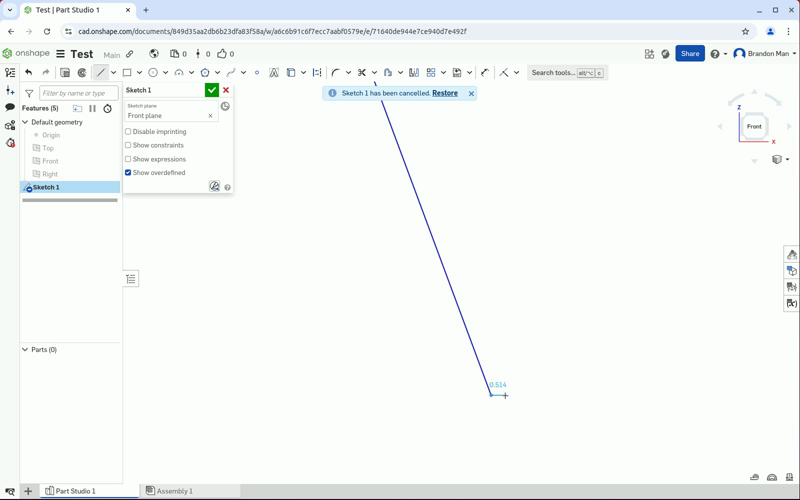
scroll(6)
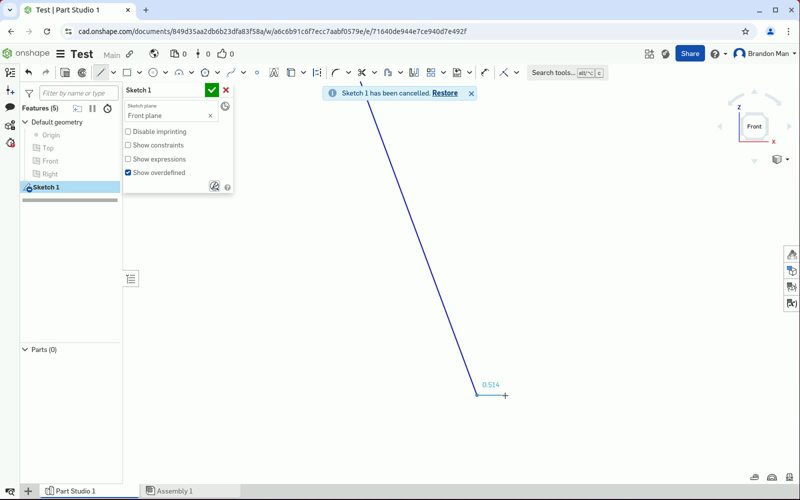
click(505, 395)
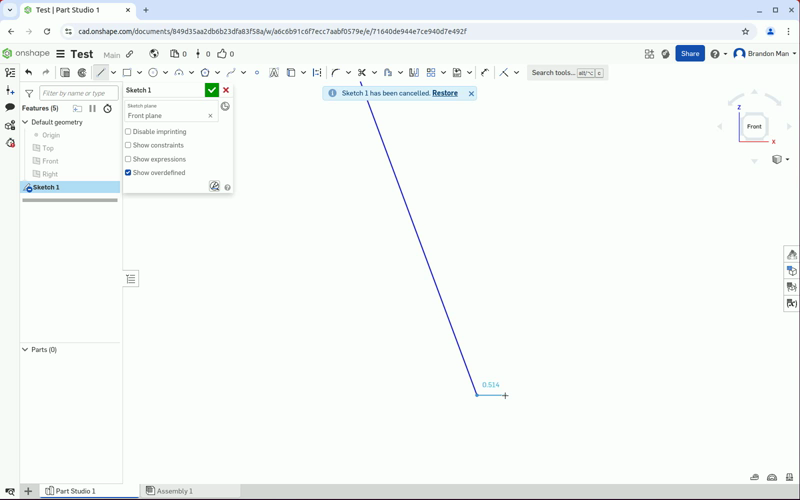
scroll(-6)
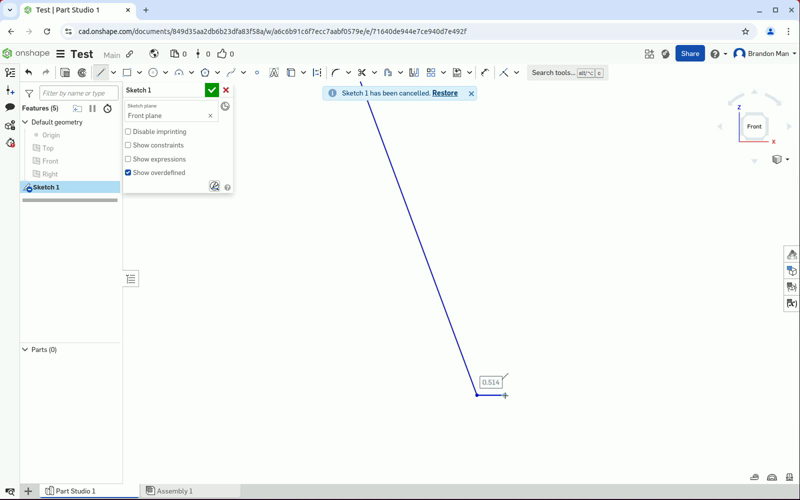
scroll(-6)
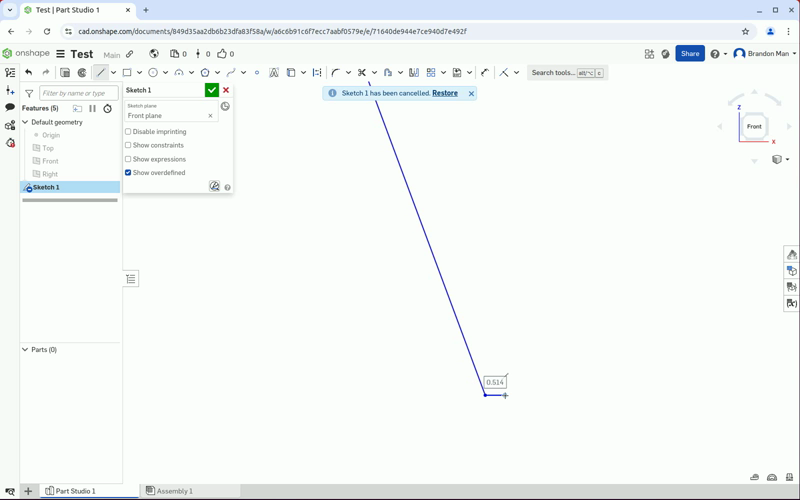
scroll(-6)
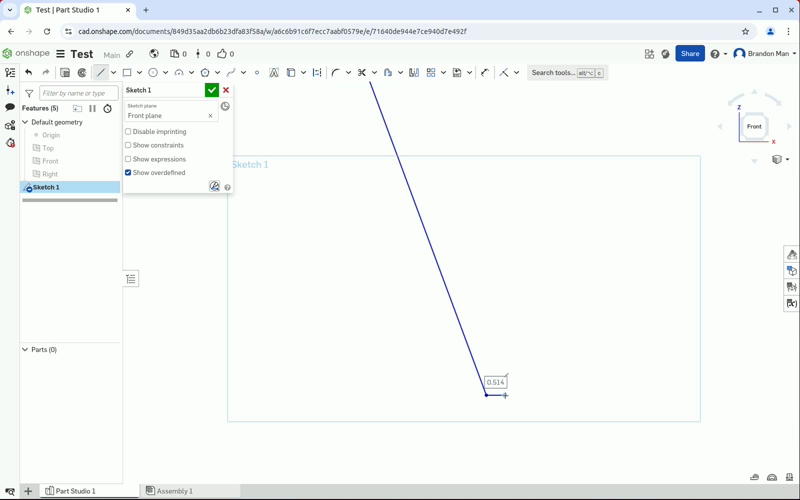
scroll(-6)
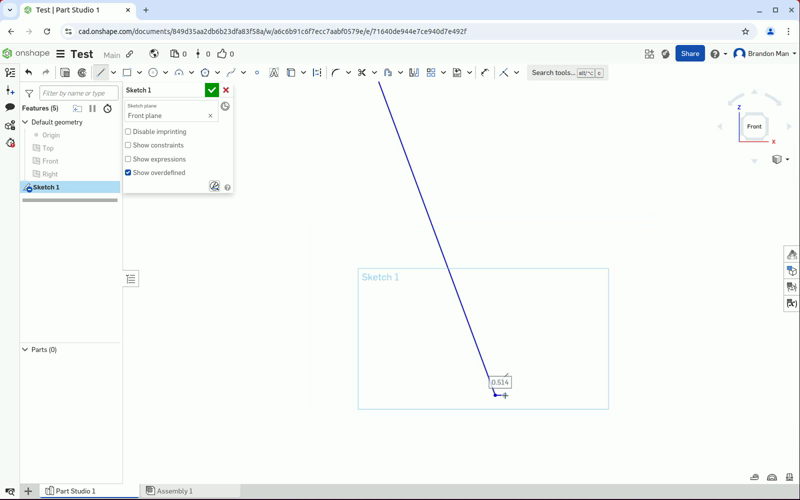
scroll(-6)
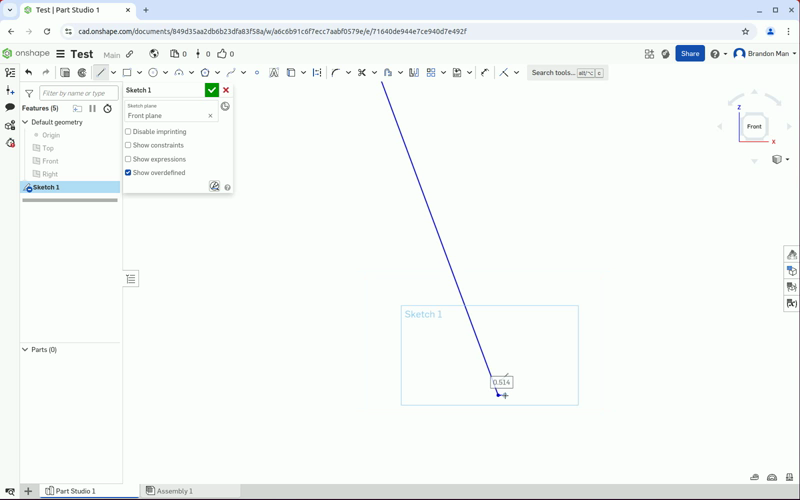
scroll(-6)
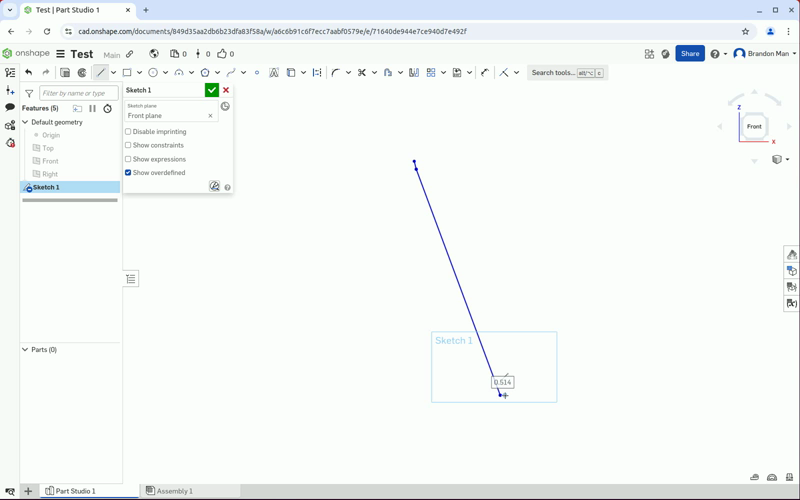
scroll(-6)
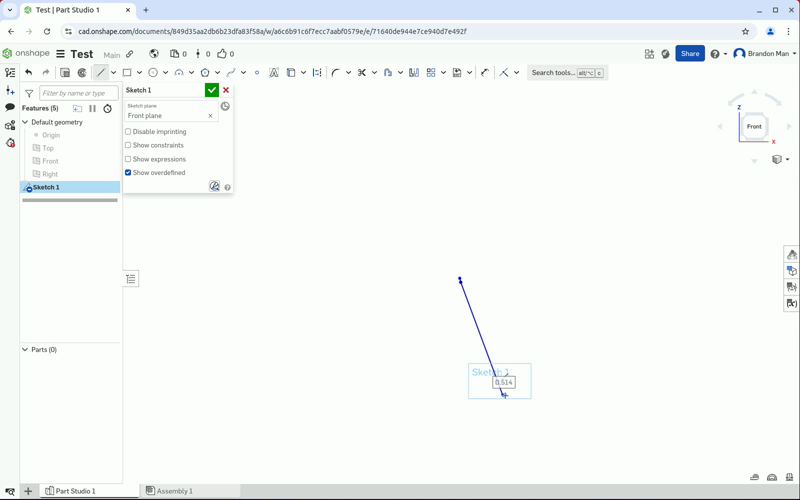
key_up(shift)
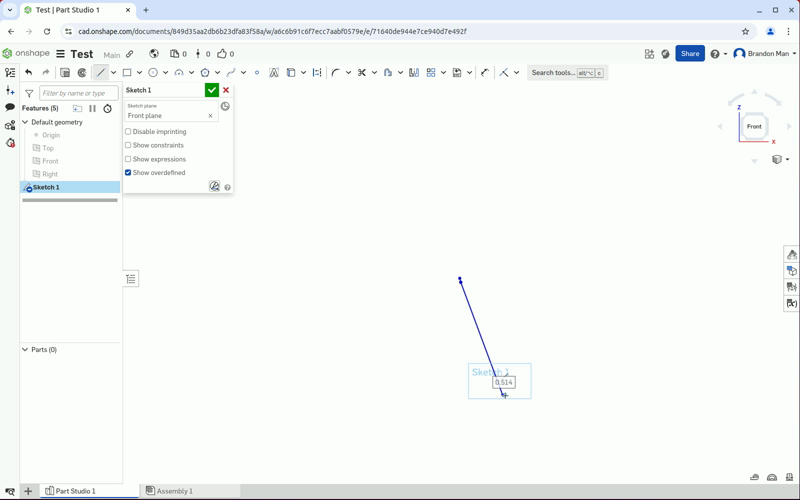
key_down(shift)
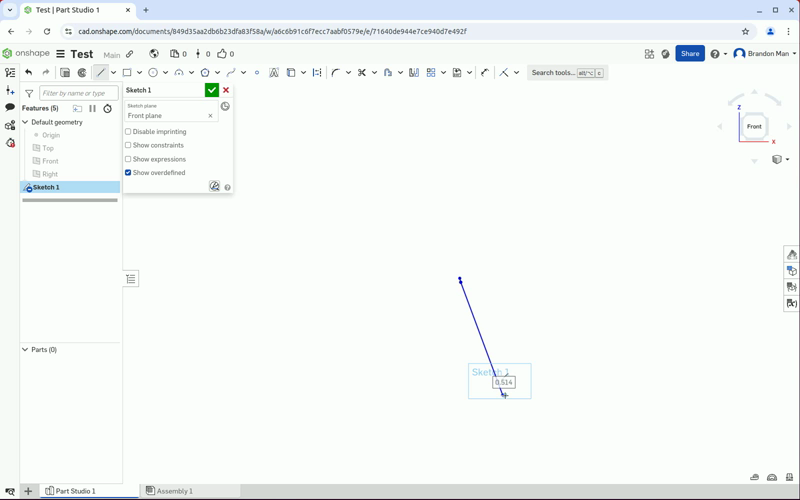
mouse_move(461, 278)
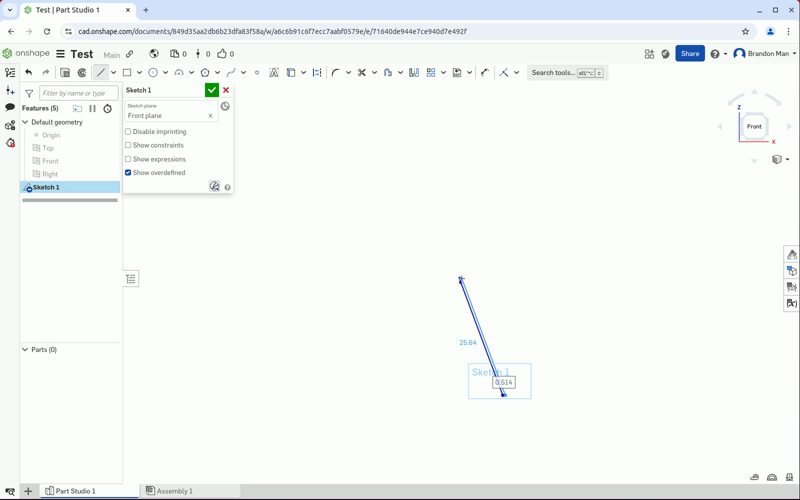
scroll(6)
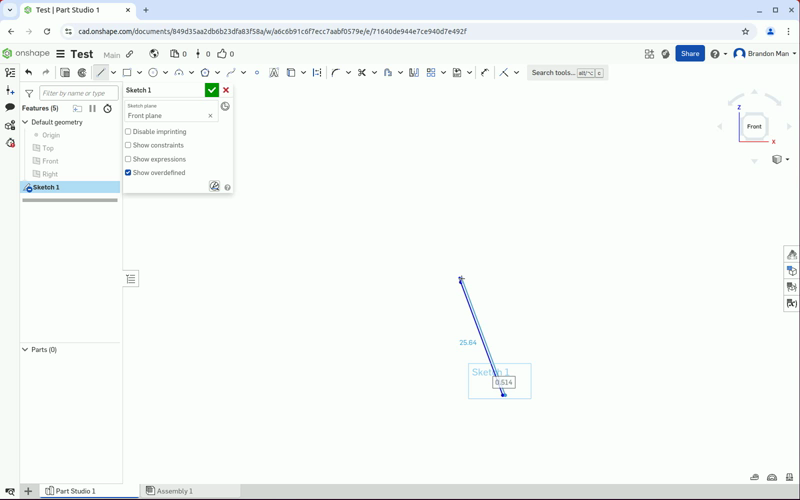
scroll(6)
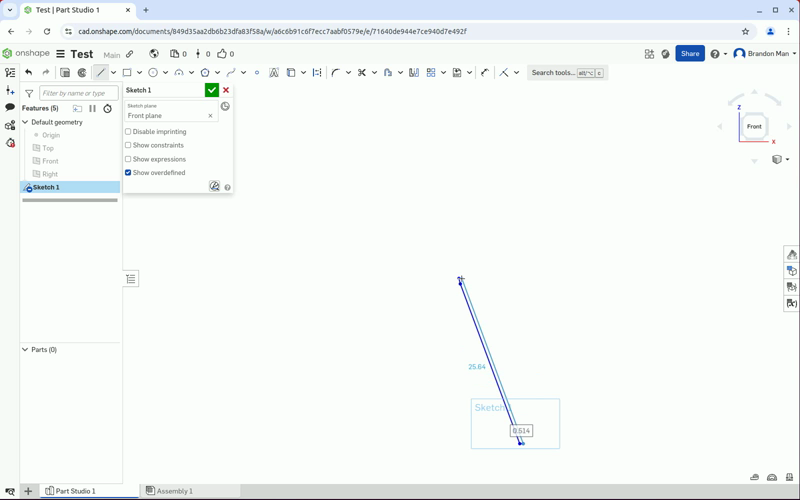
scroll(6)
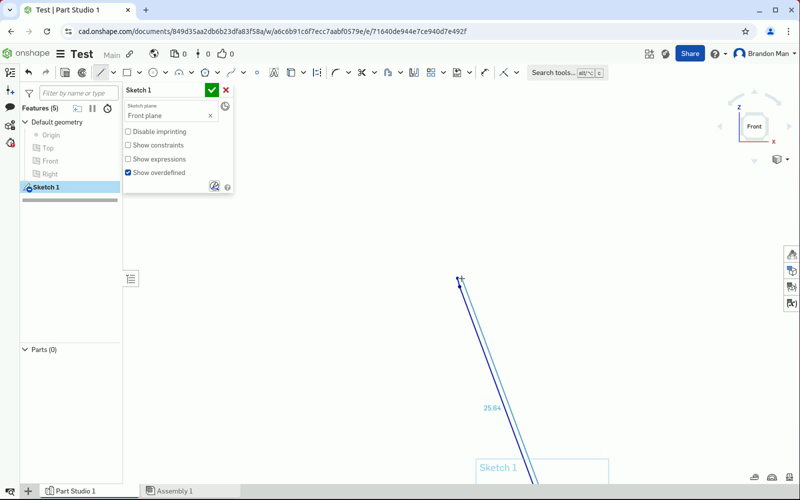
scroll(6)
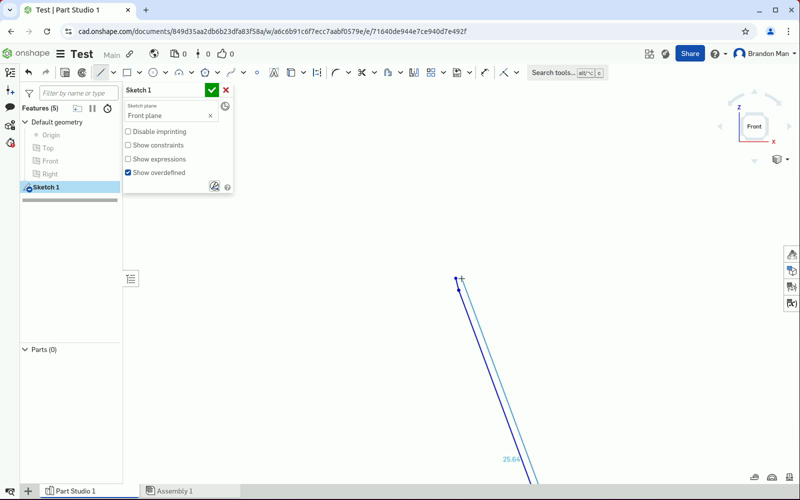
scroll(6)
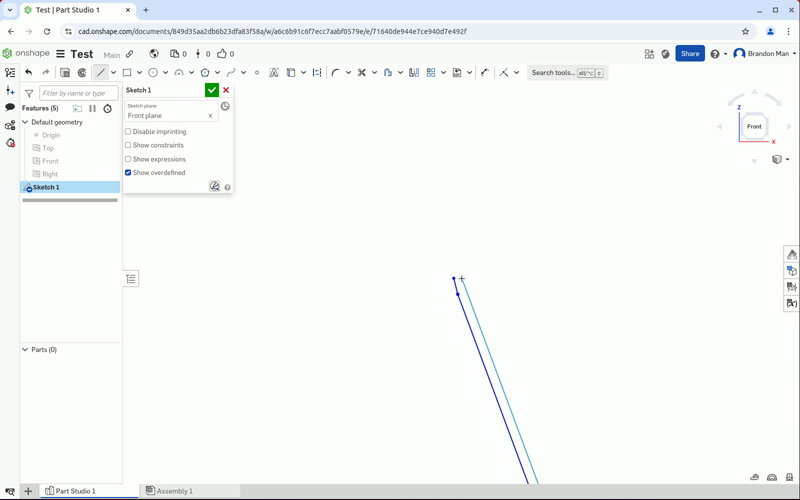
scroll(6)
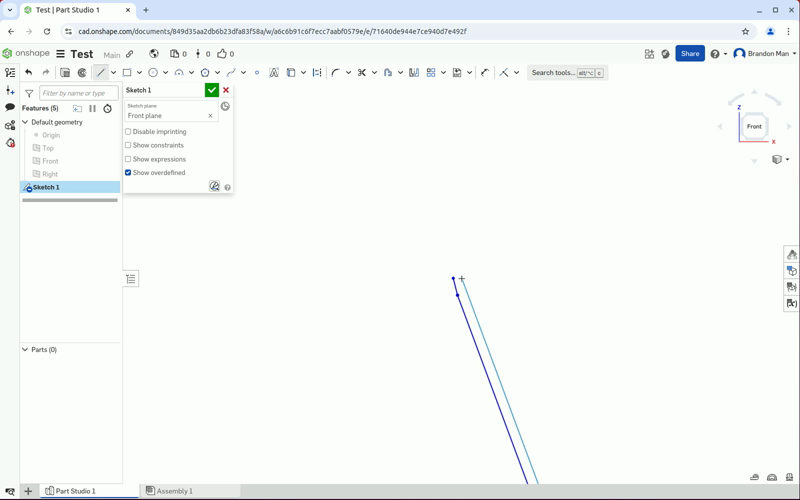
scroll(6)
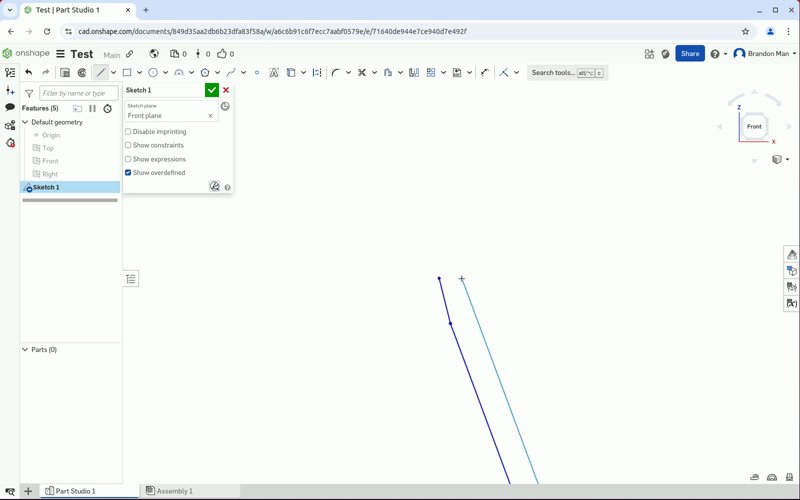
click(461, 278)
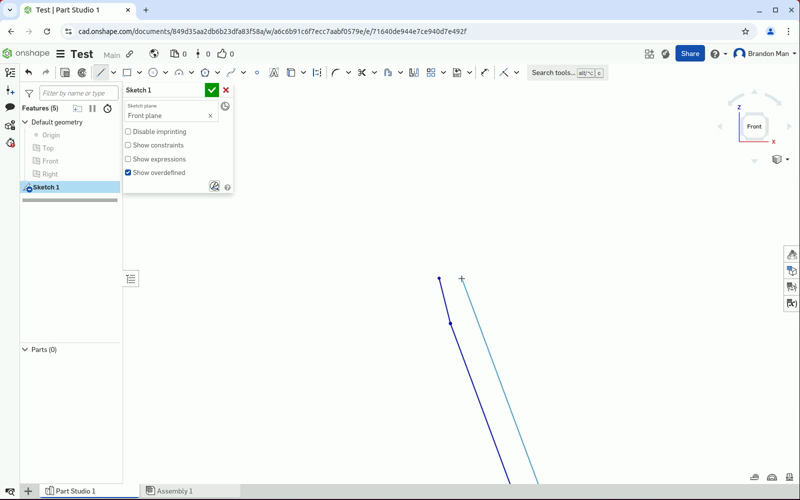
scroll(-6)
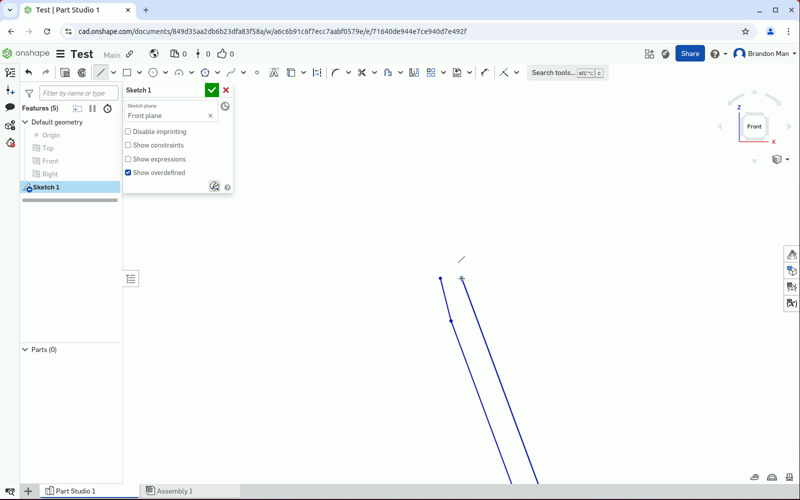
scroll(-6)
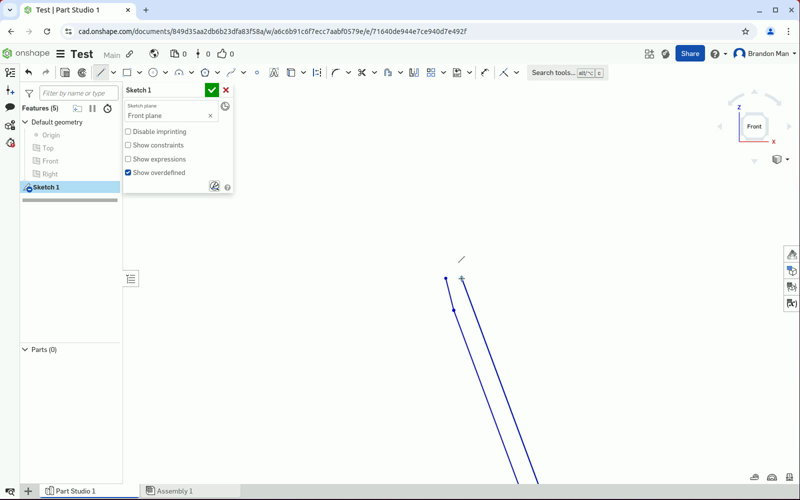
scroll(-6)
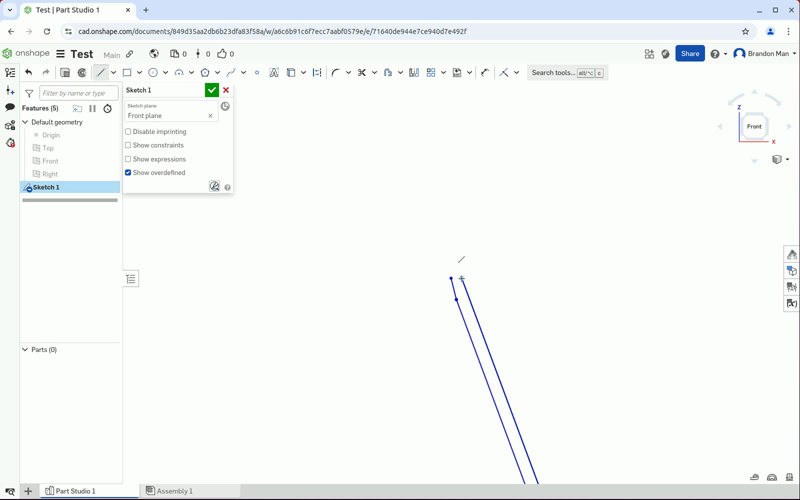
scroll(-6)
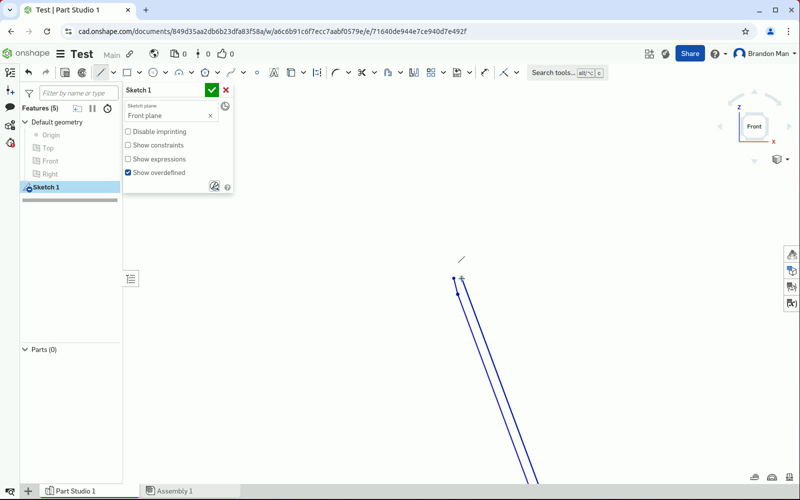
scroll(-6)
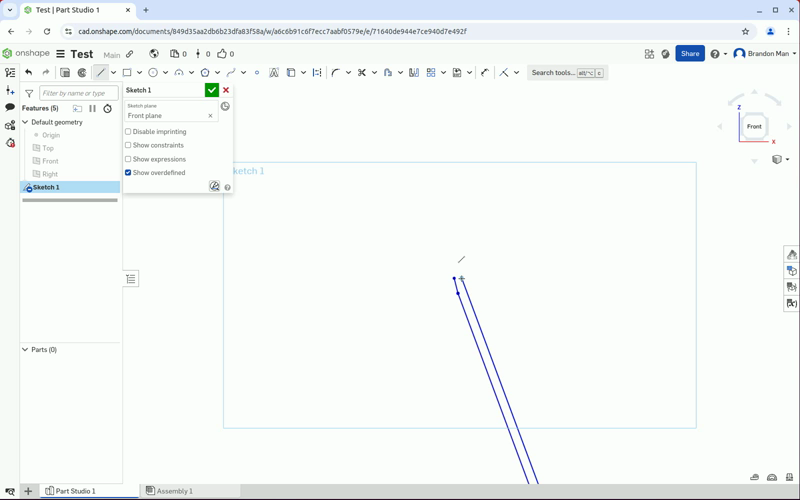
scroll(-6)
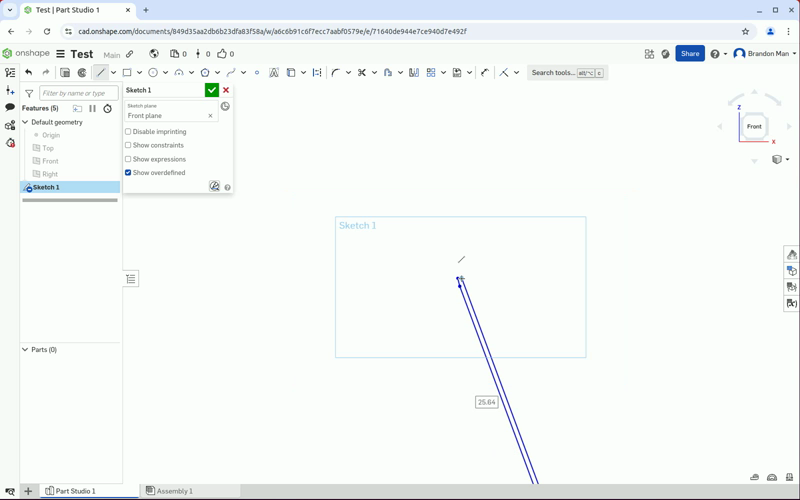
scroll(-6)
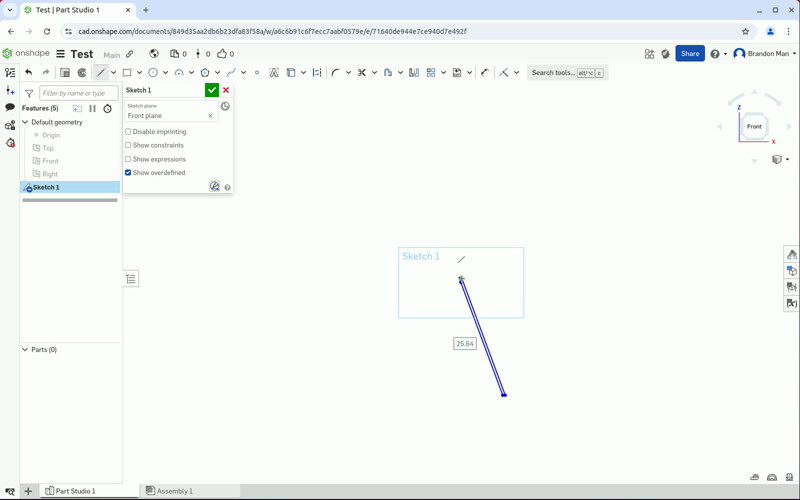
key_up(shift)
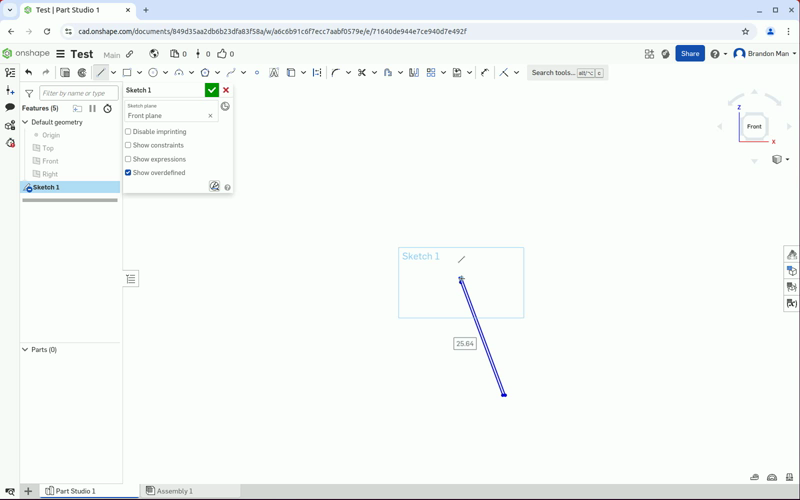
mouse_move(492, 278)
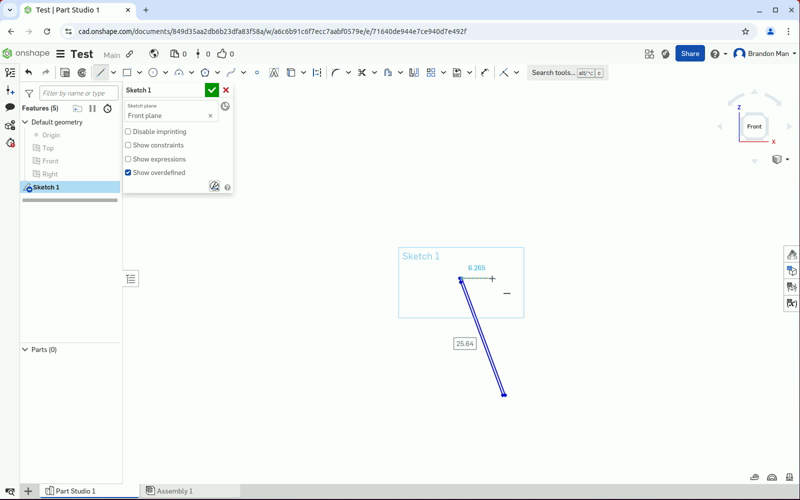
key_down(shift)
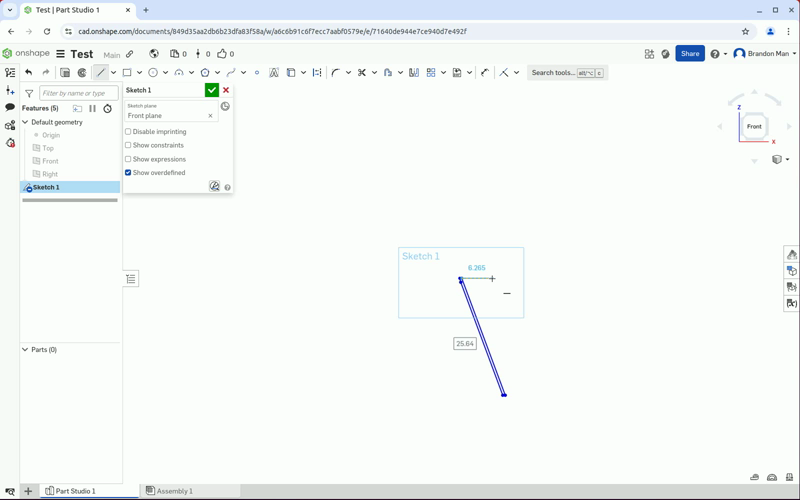
mouse_move(459, 278)
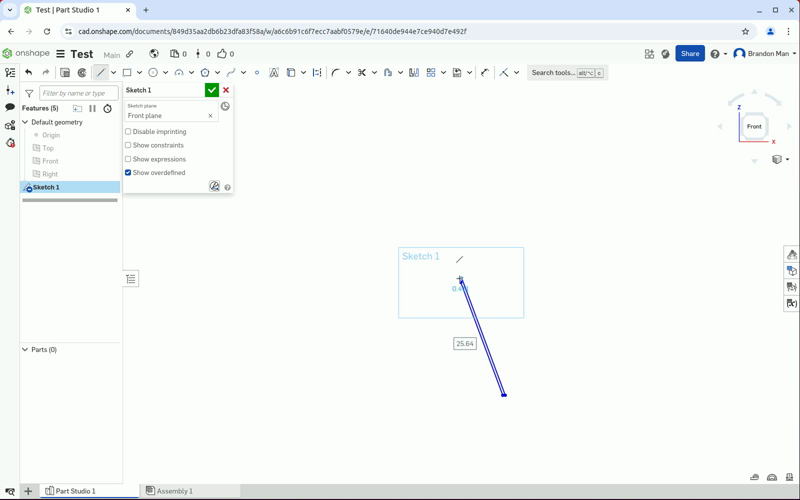
scroll(6)
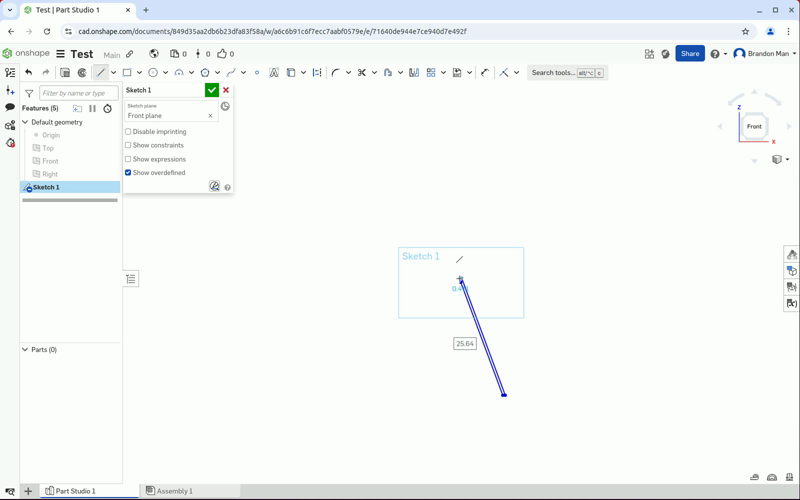
scroll(6)
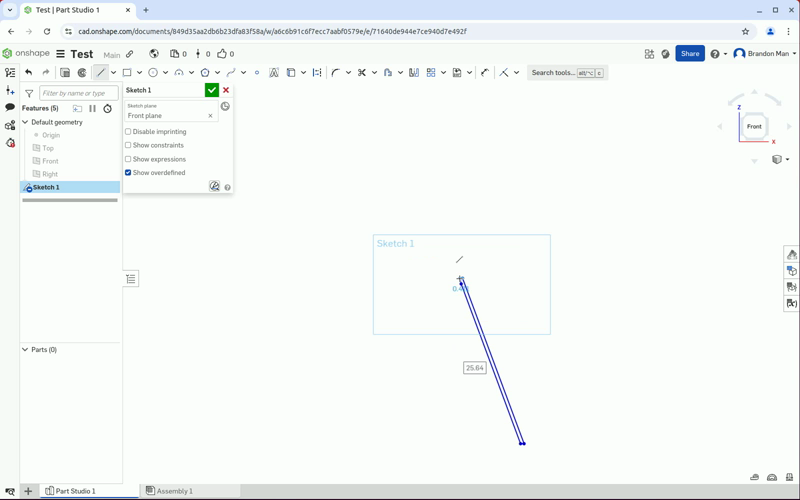
scroll(6)
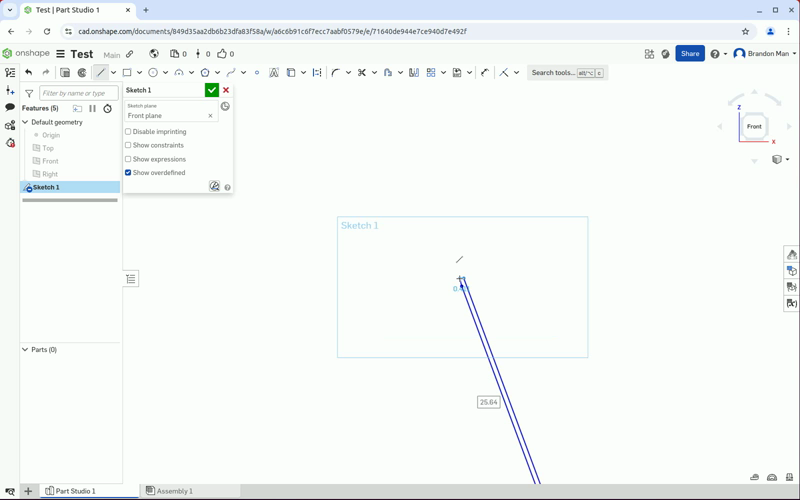
scroll(6)
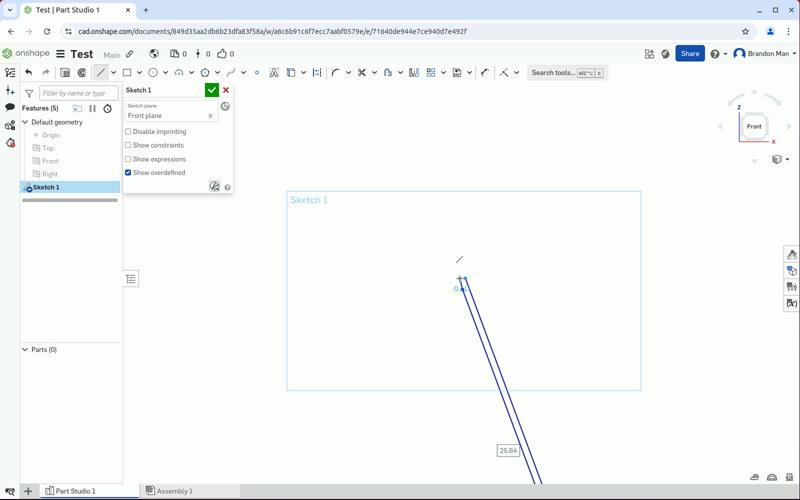
scroll(6)
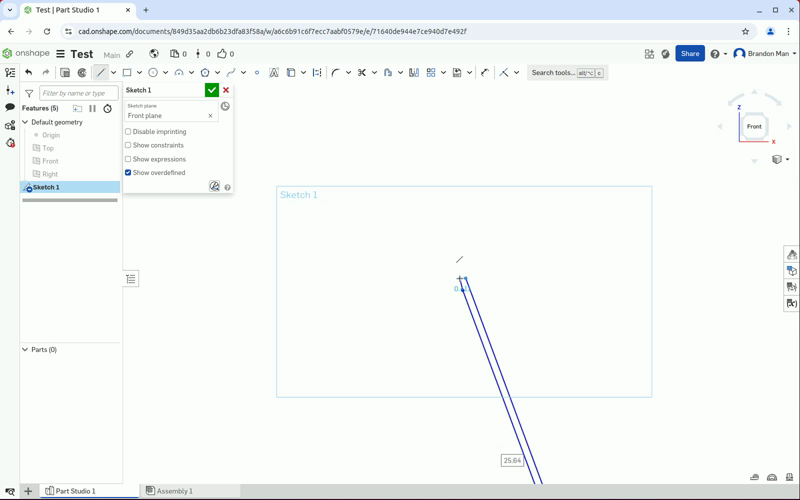
scroll(6)
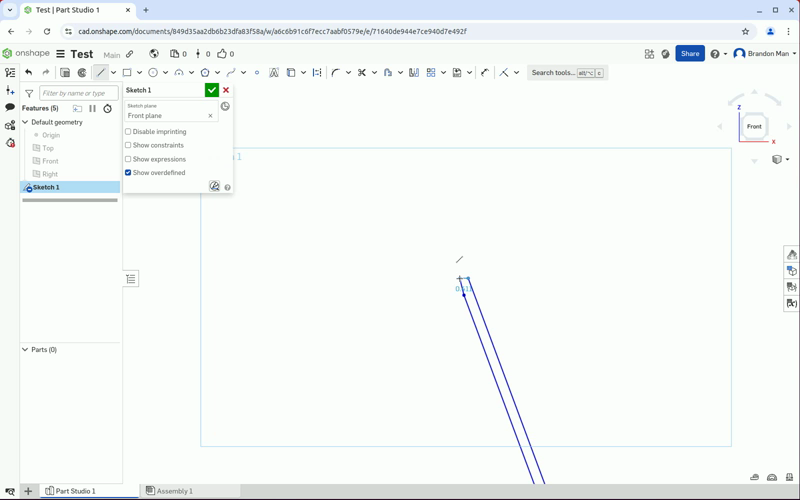
scroll(6)
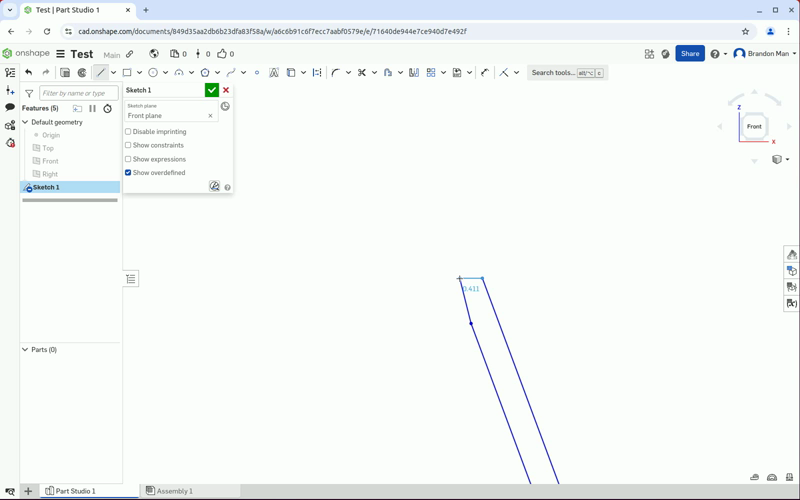
key_up(shift)
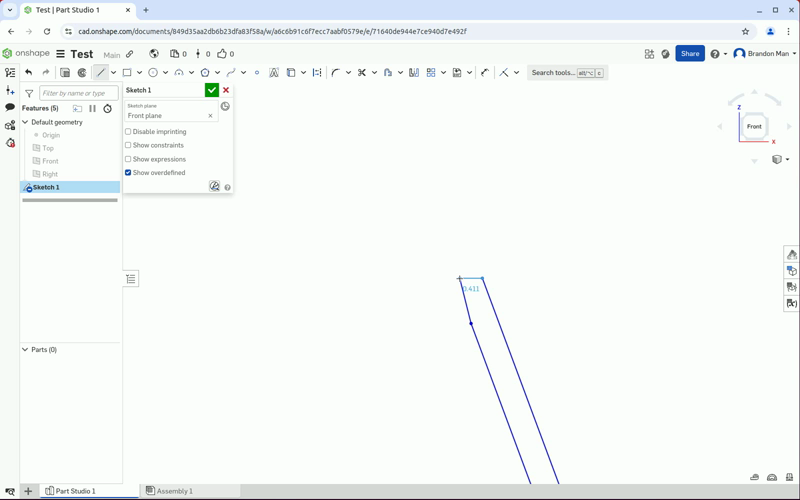
click(459, 278)
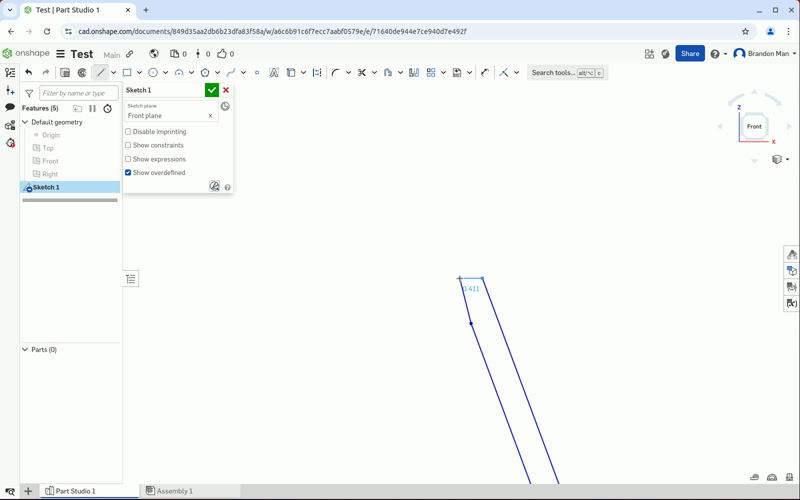
scroll(-6)
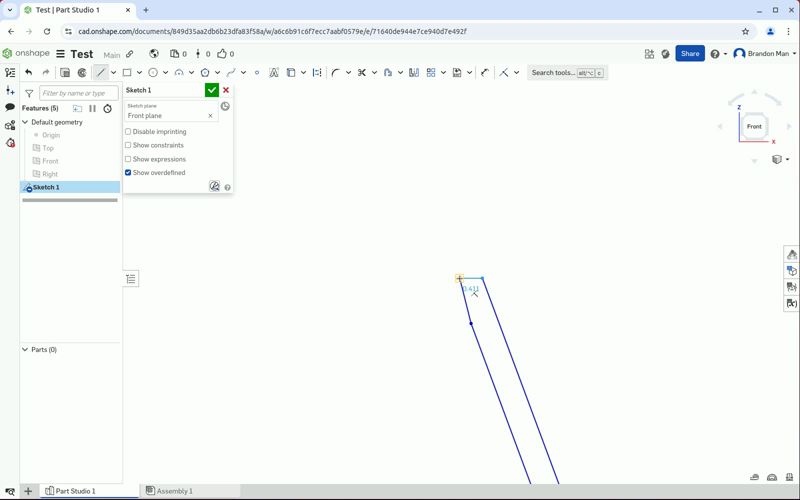
scroll(-6)
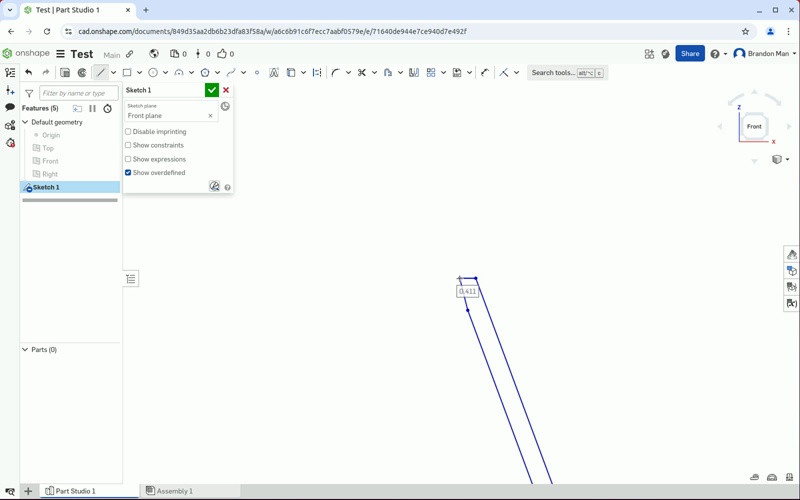
scroll(-6)
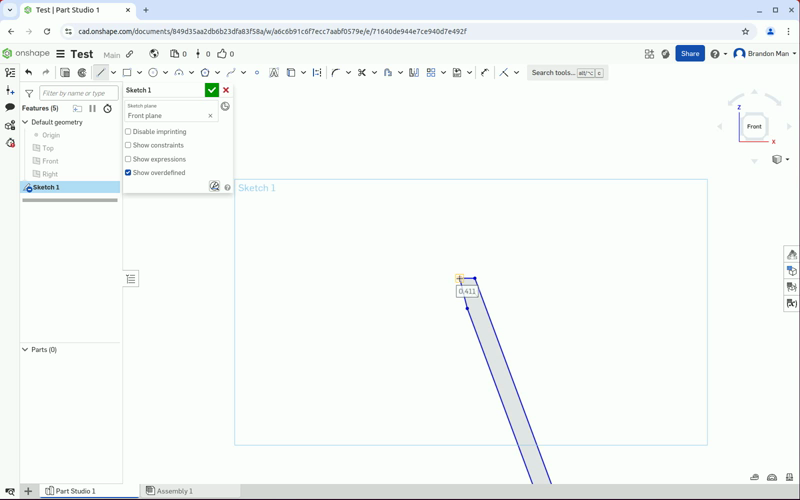
scroll(-6)
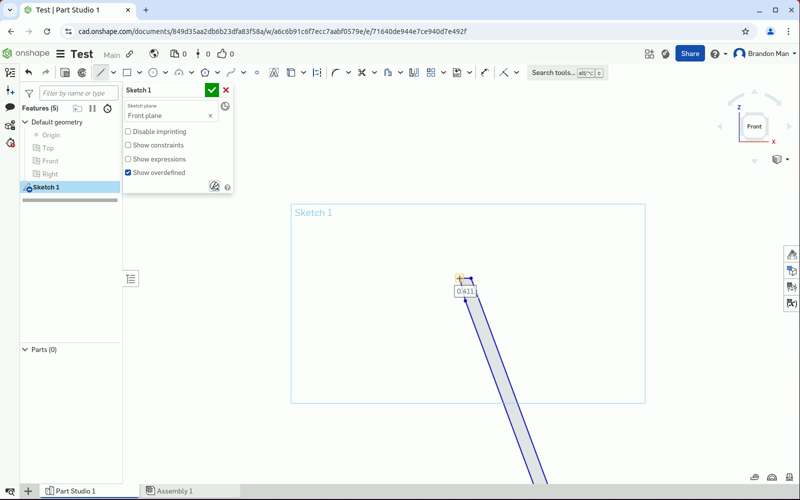
scroll(-6)
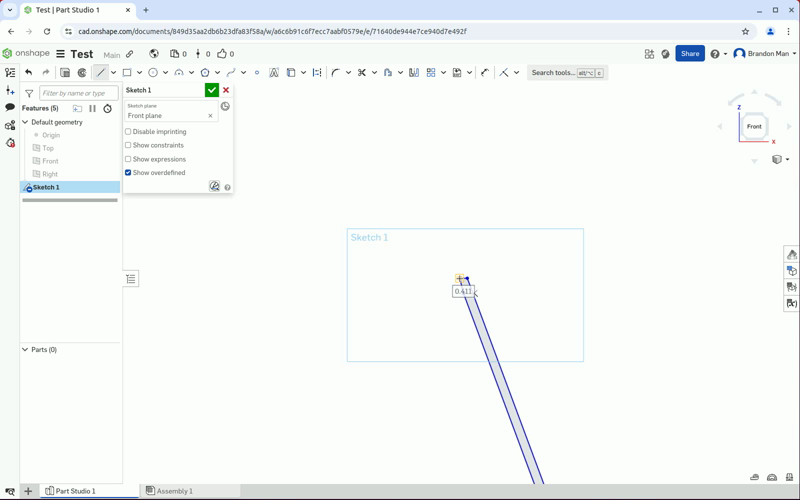
scroll(-6)
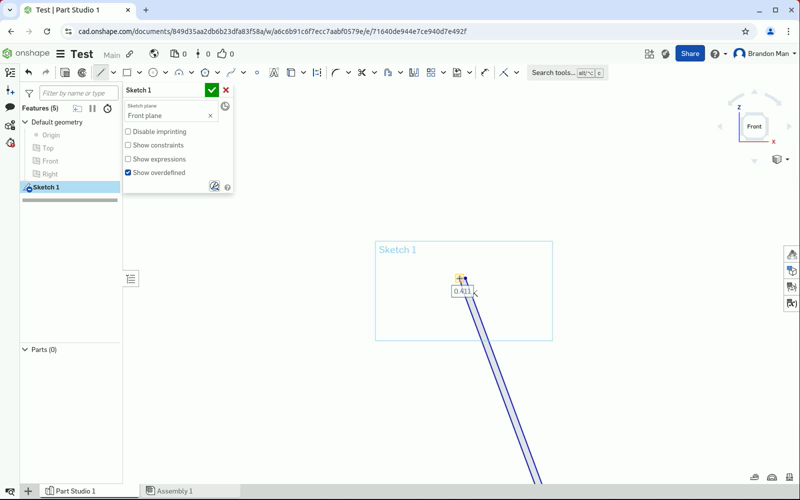
scroll(-6)
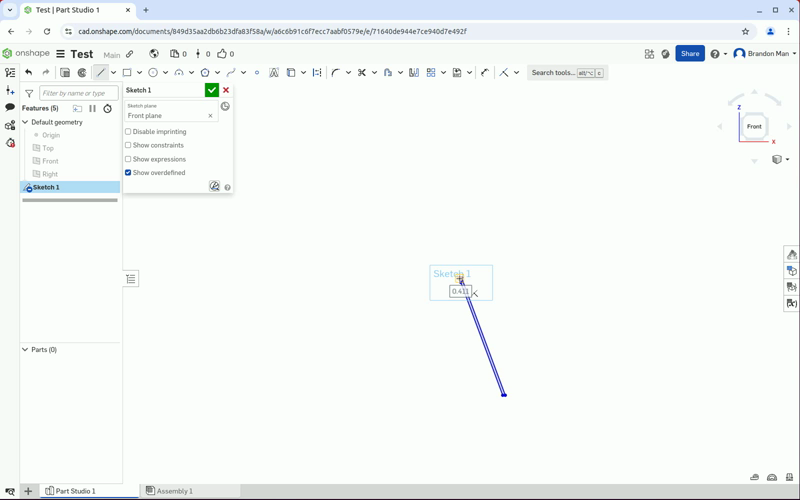
key(esc)
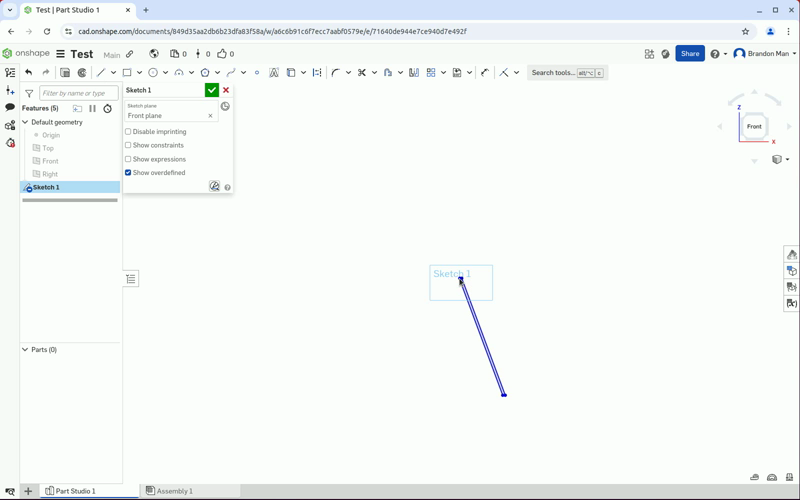
mouse_move(473, 311)
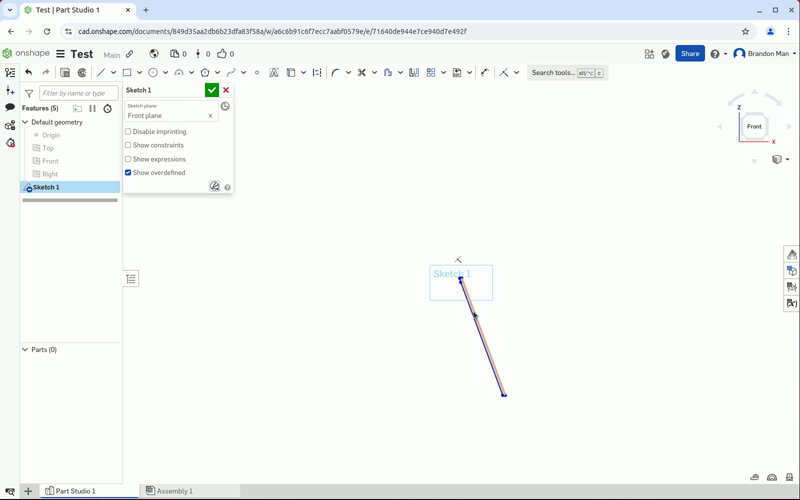
scroll(6)
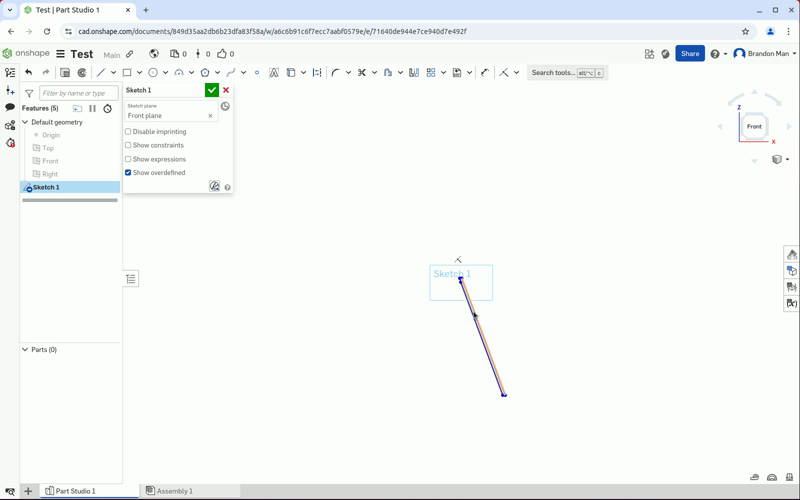
scroll(6)
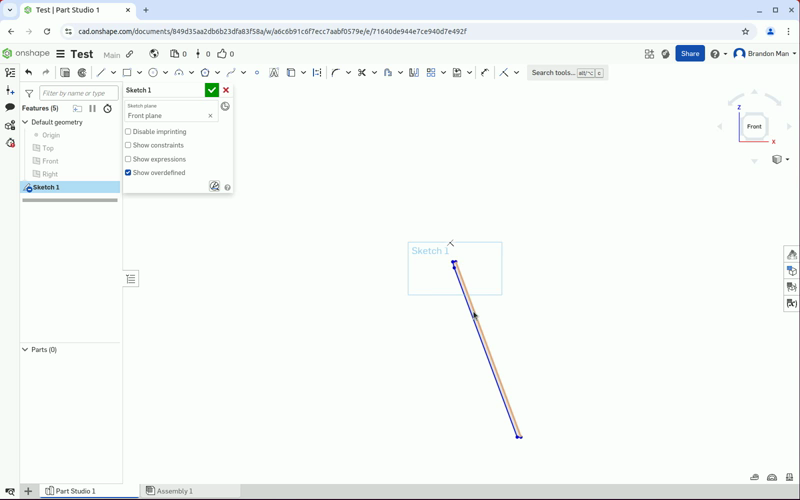
scroll(6)
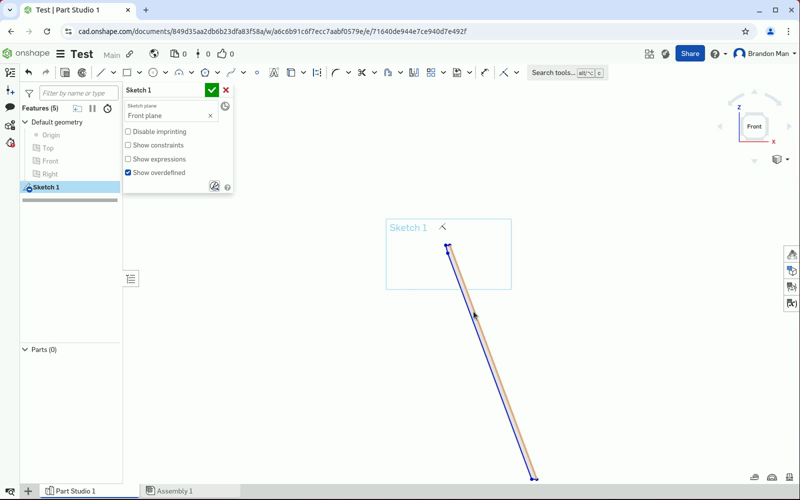
scroll(6)
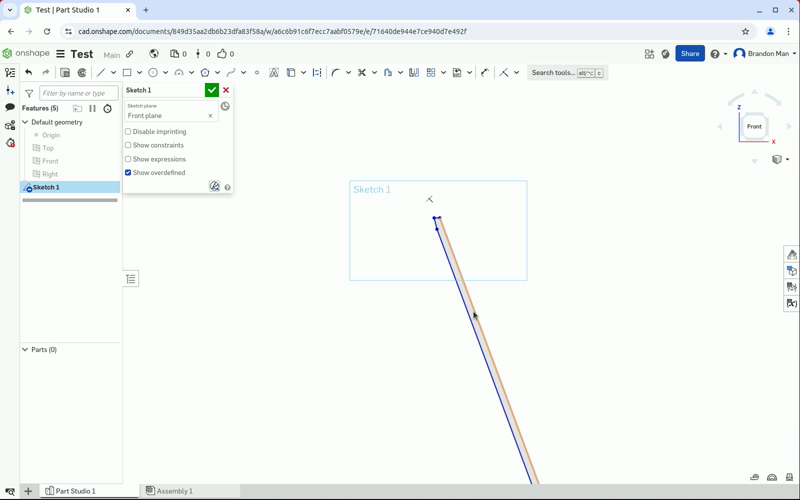
scroll(6)
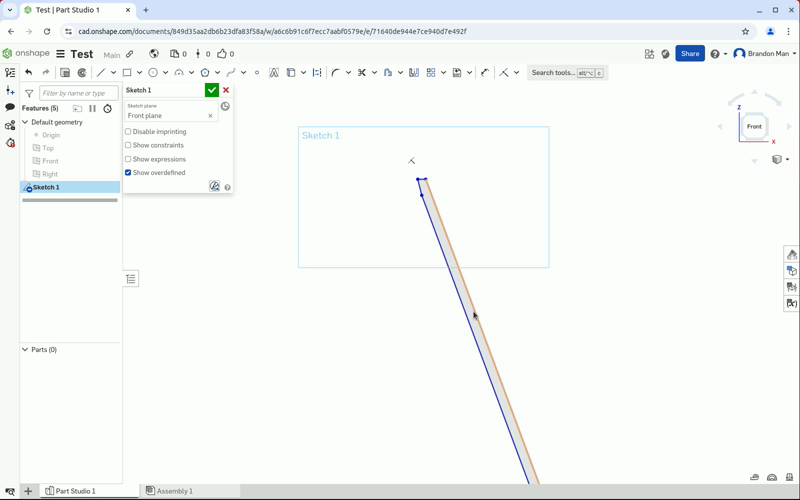
scroll(6)
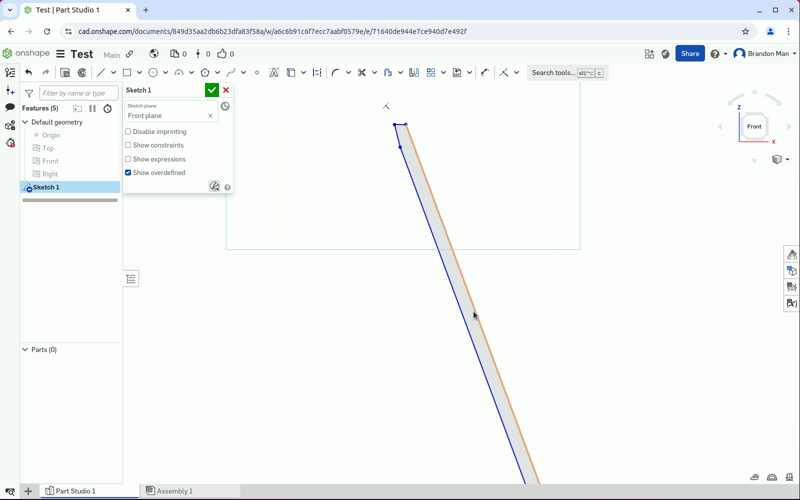
scroll(6)
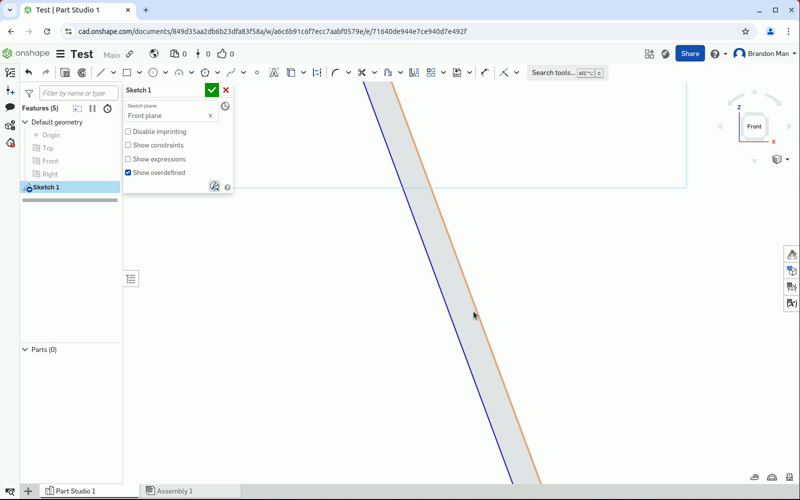
click(473, 311)
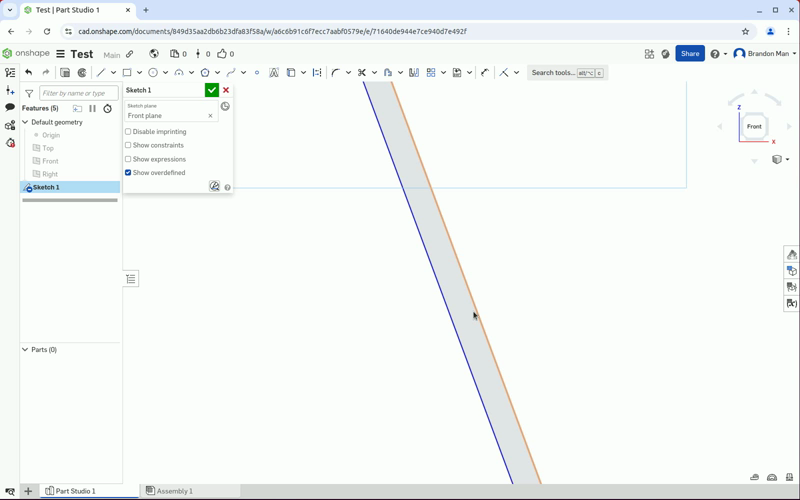
scroll(-6)
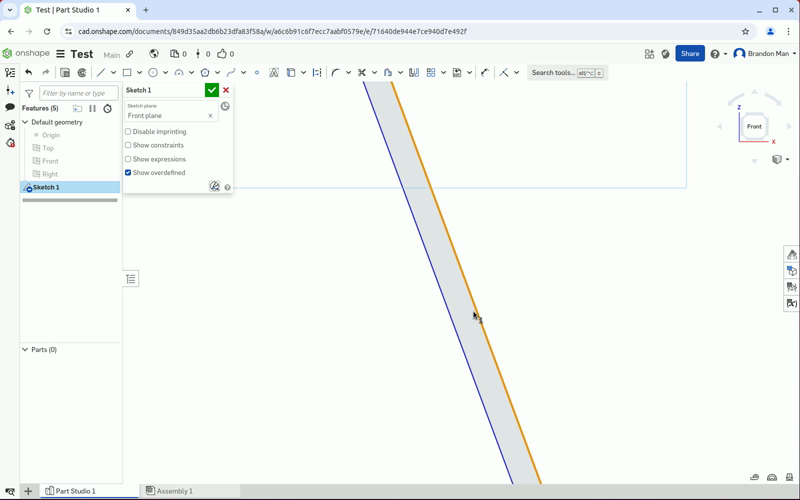
scroll(-6)
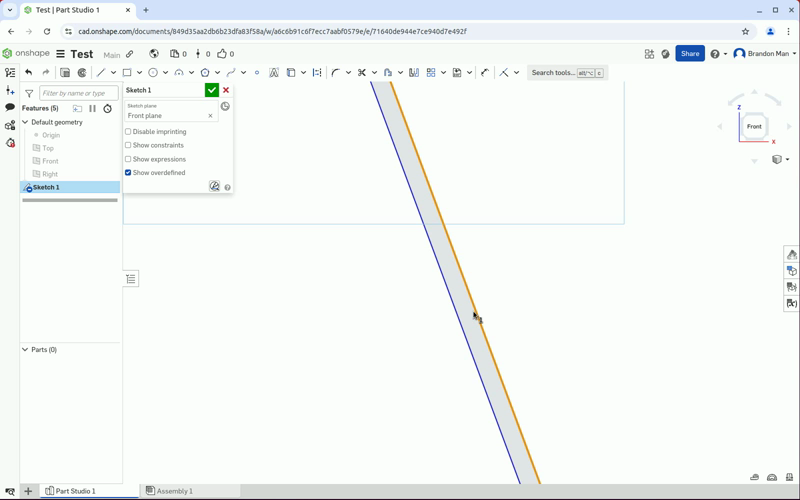
scroll(-6)
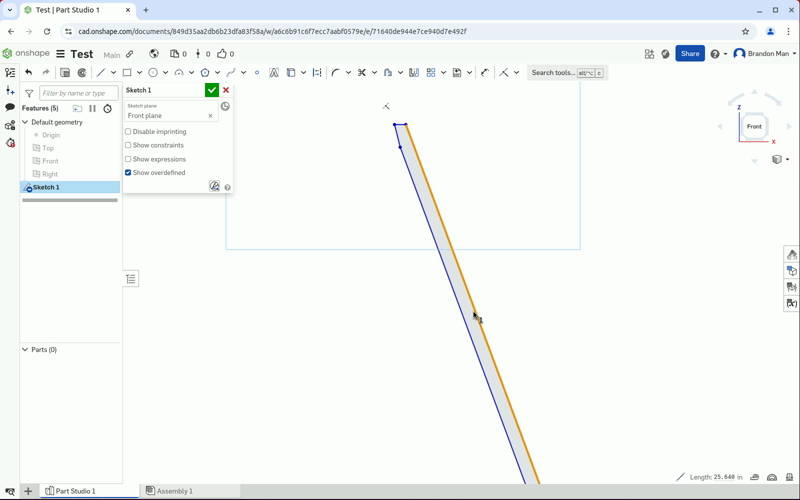
scroll(-6)
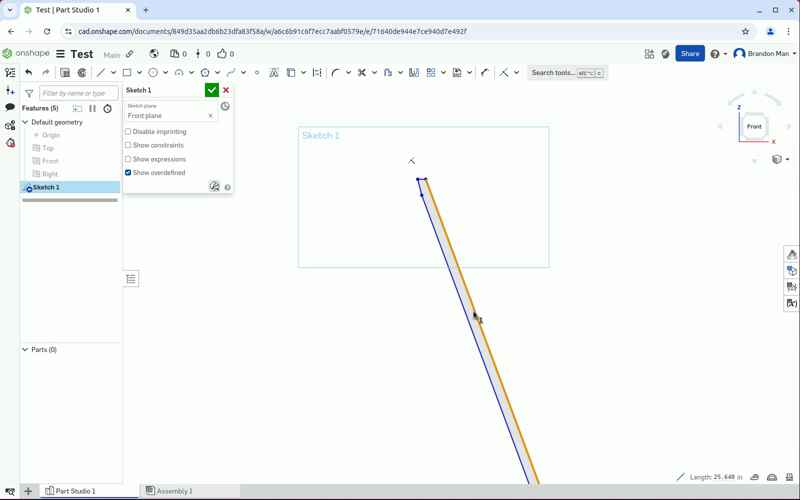
scroll(-6)
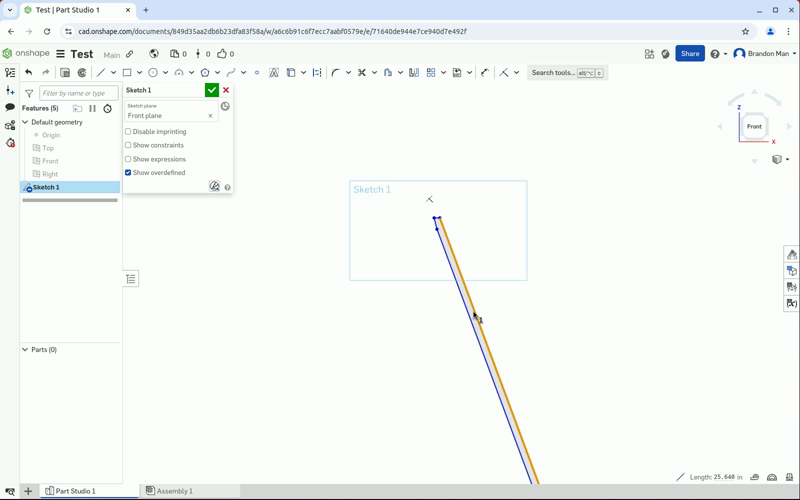
scroll(-6)
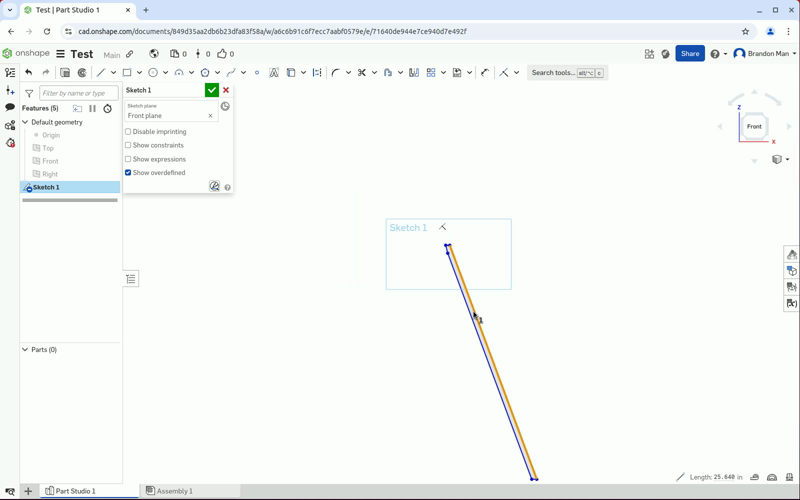
scroll(-6)
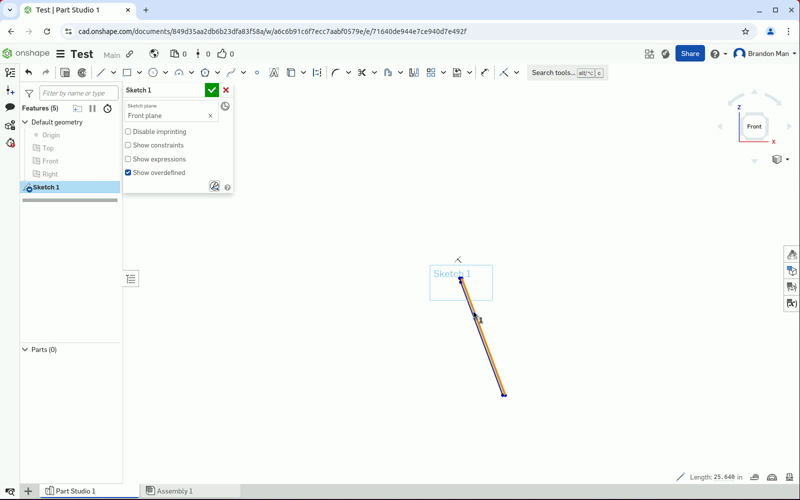
mouse_move(73, 352)
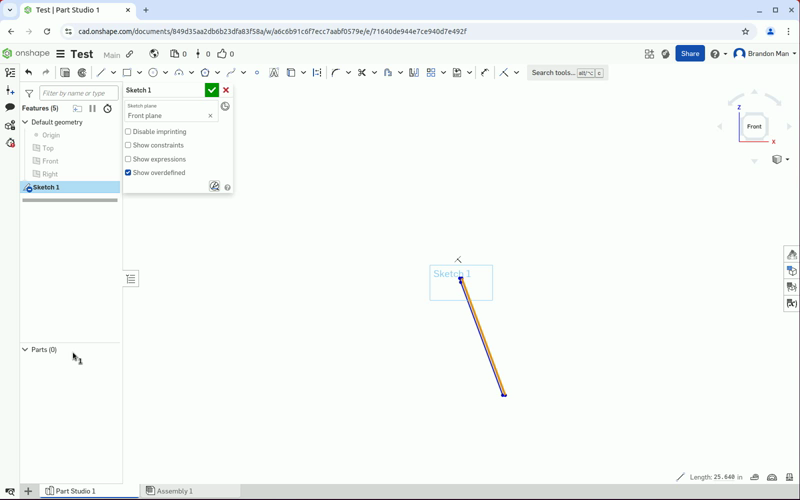
key(shift+y)
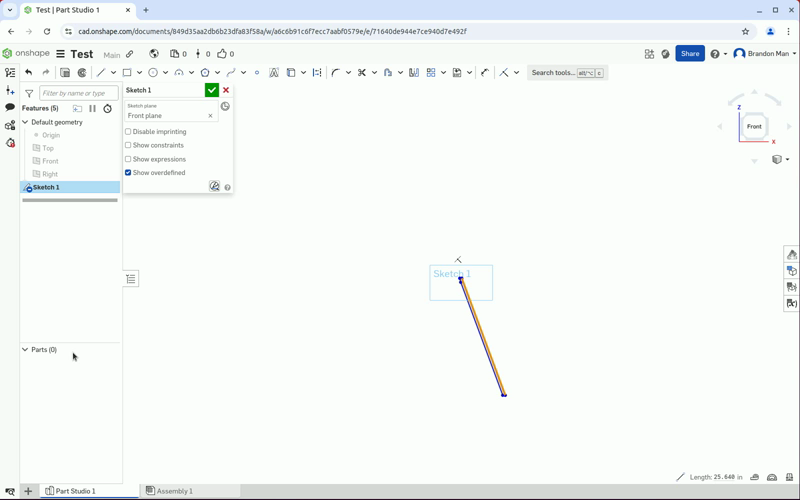
key(shift+e)
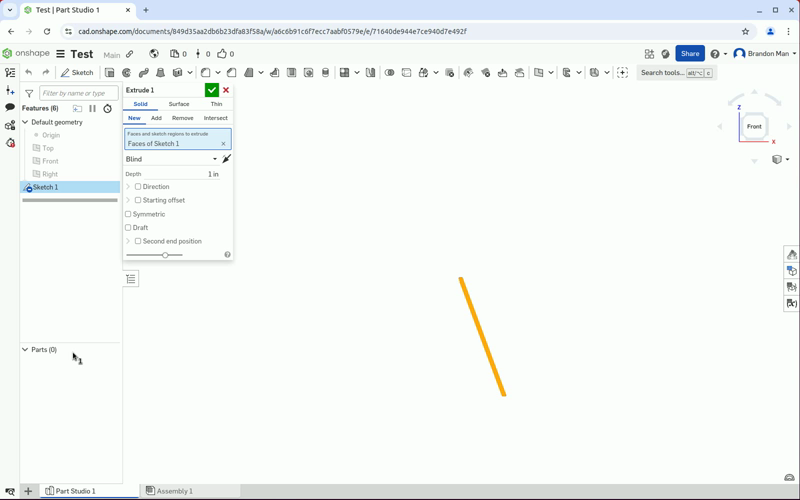
mouse_move(143, 106)
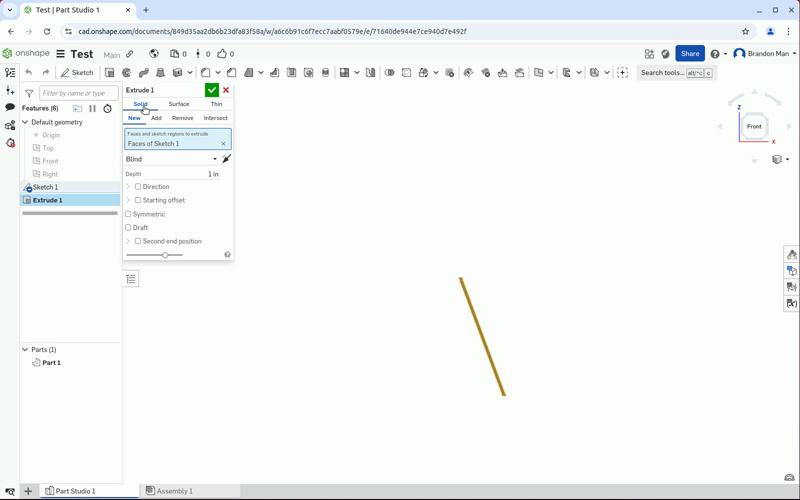
click(143, 106)
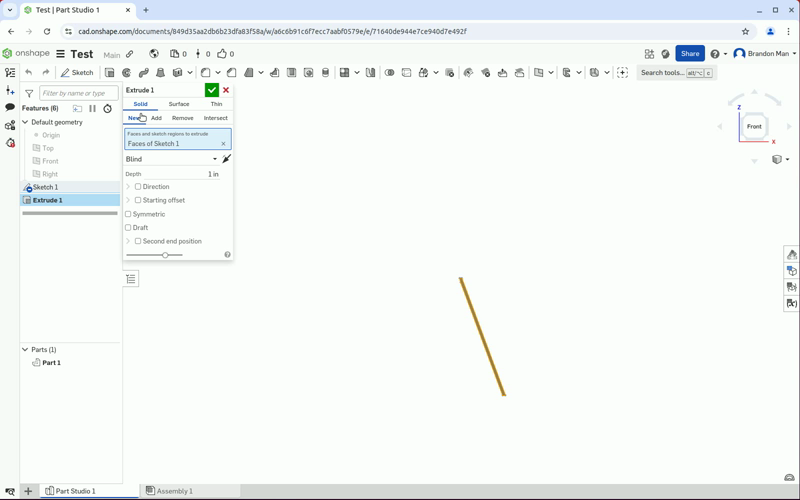
mouse_move(137, 120)
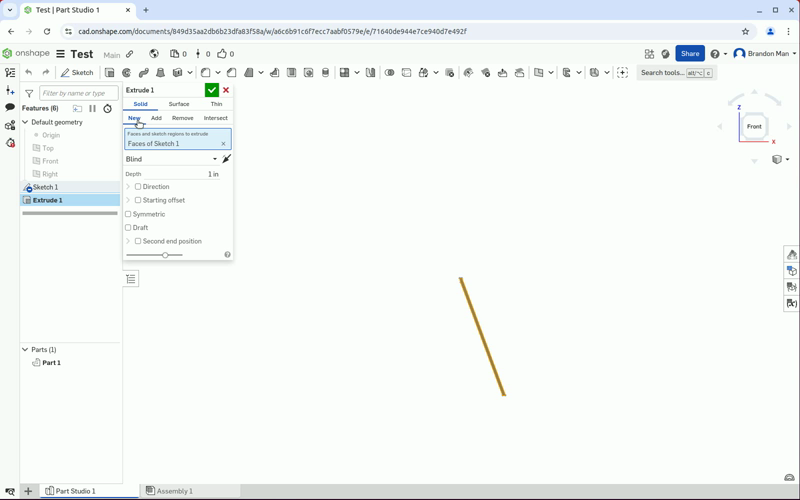
click(137, 120)
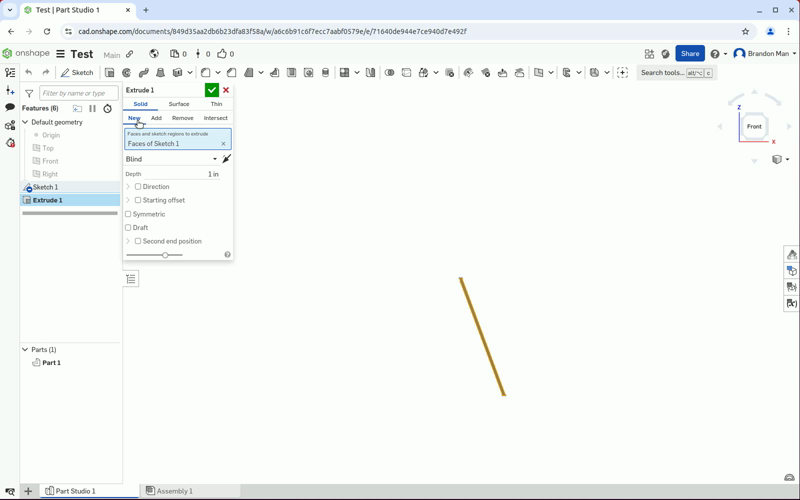
key(tab, 4)
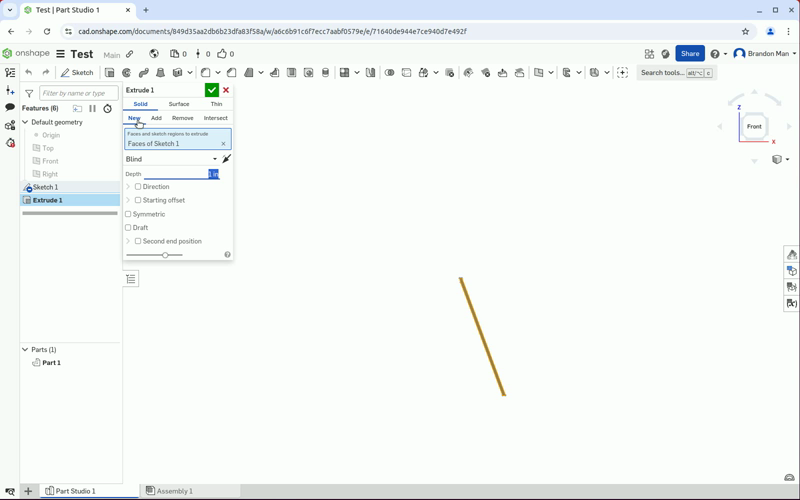
text(34.662)
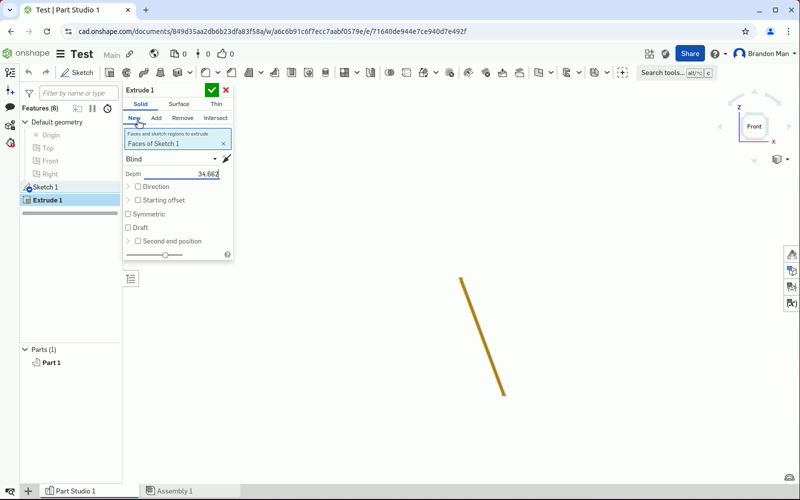
key(tab, 3)
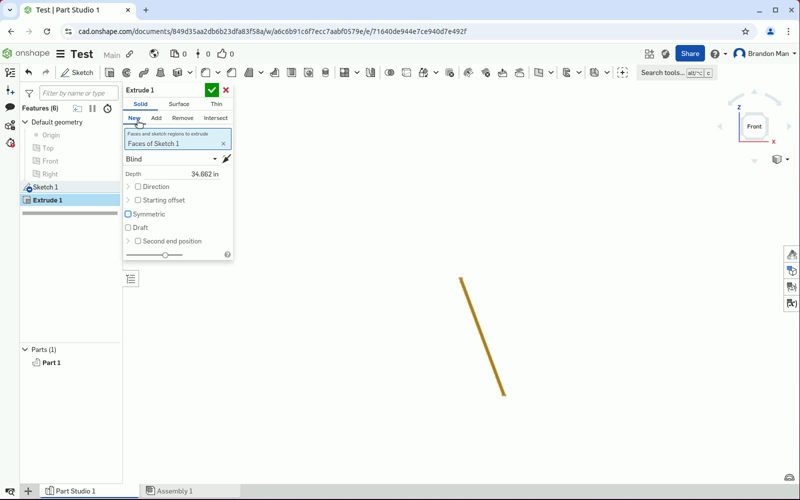
key(space)
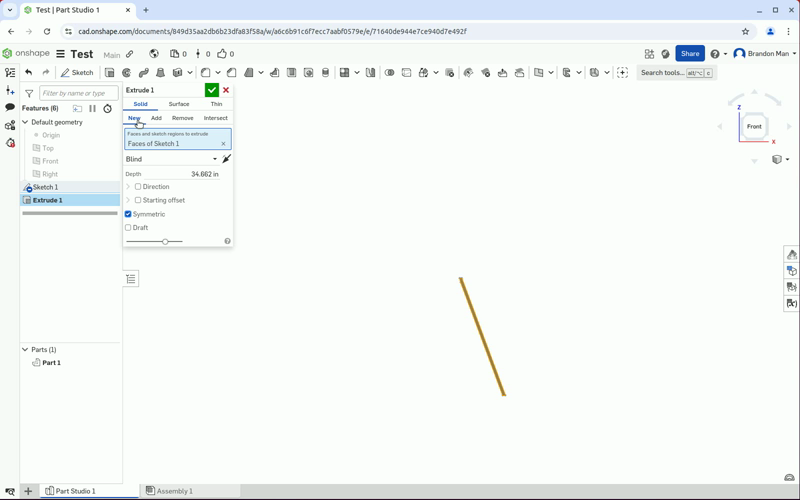
key(enter)
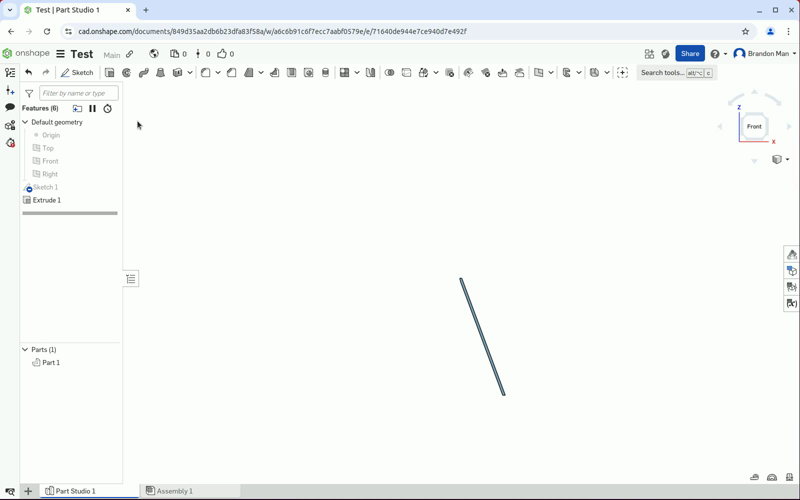
key(shift+h)
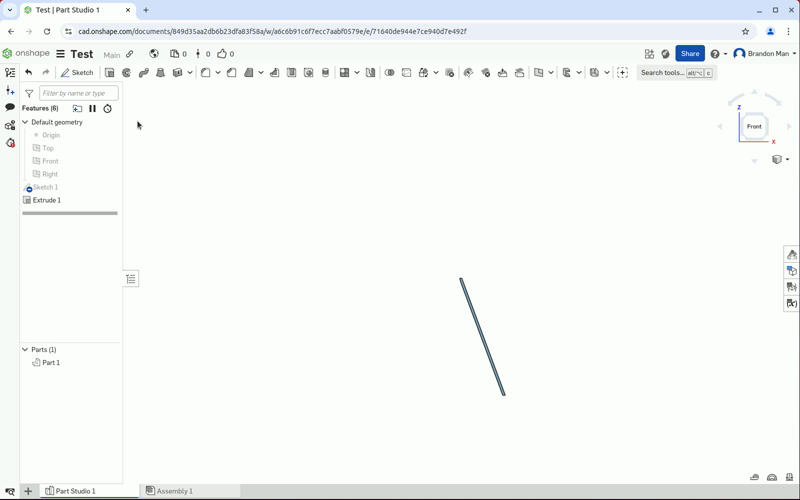
key(shift+h)
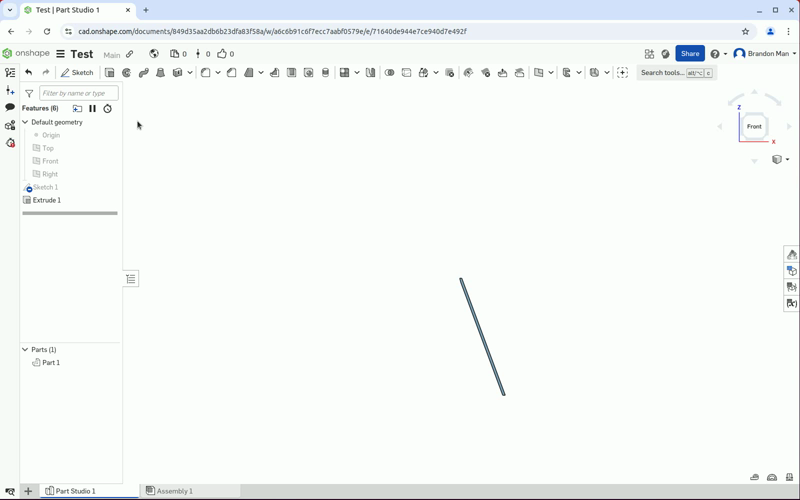
mouse_move(73, 189)
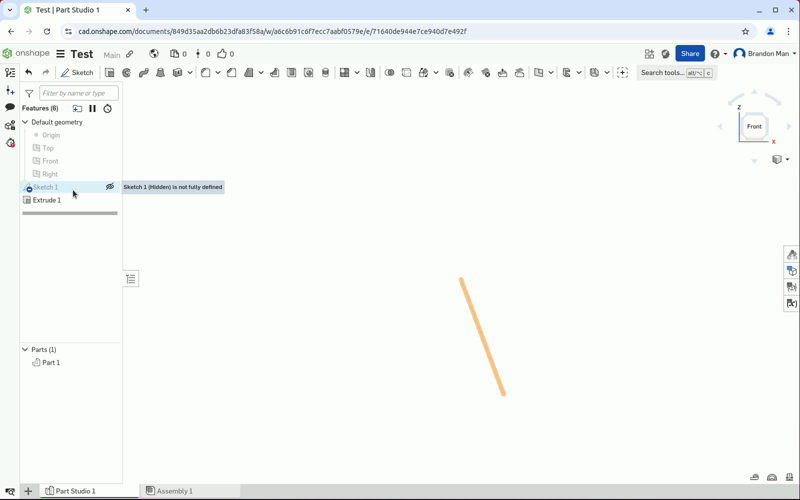
click(73, 189)
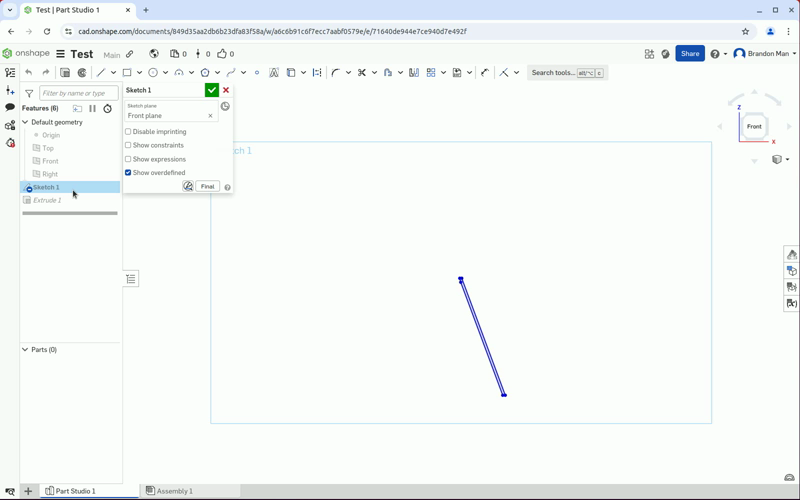
mouse_move(229, 92)
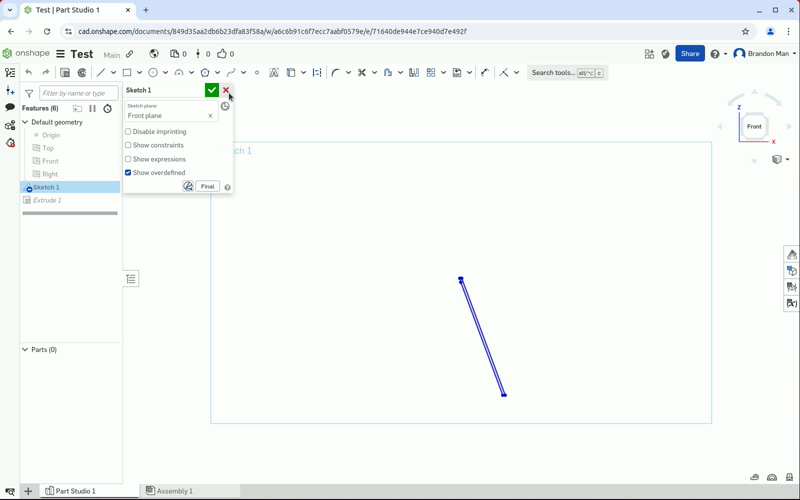
click(229, 92)
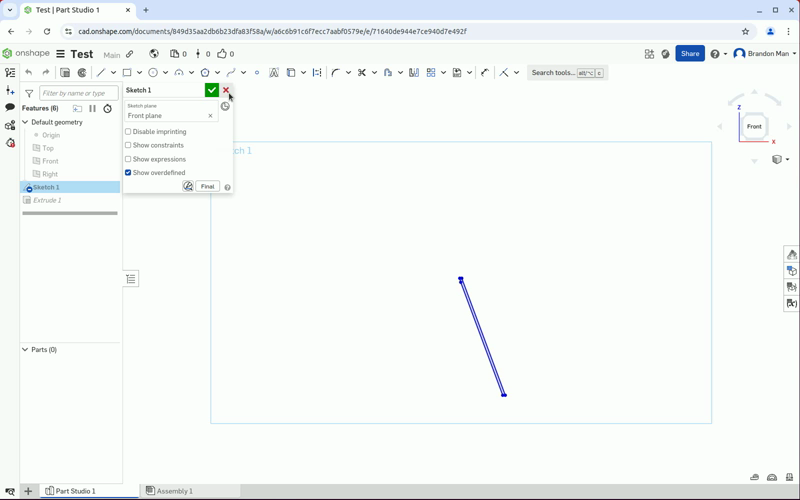
key(shift+s)
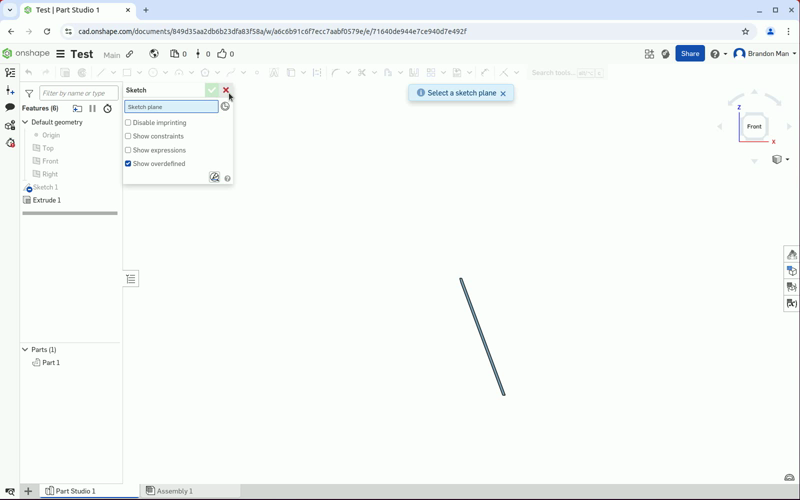
mouse_move(73, 163)
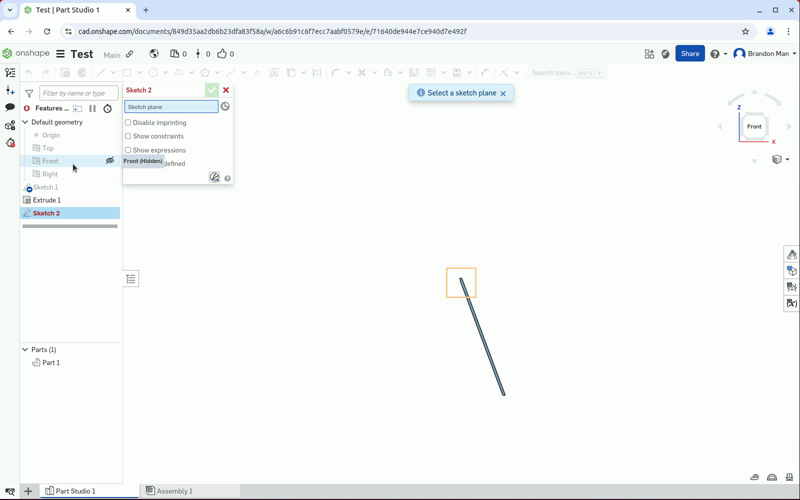
click(73, 163)
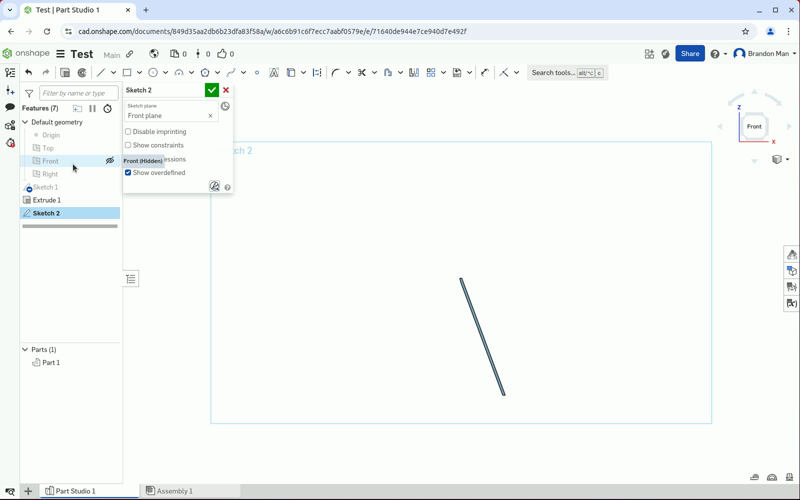
mouse_move(73, 352)
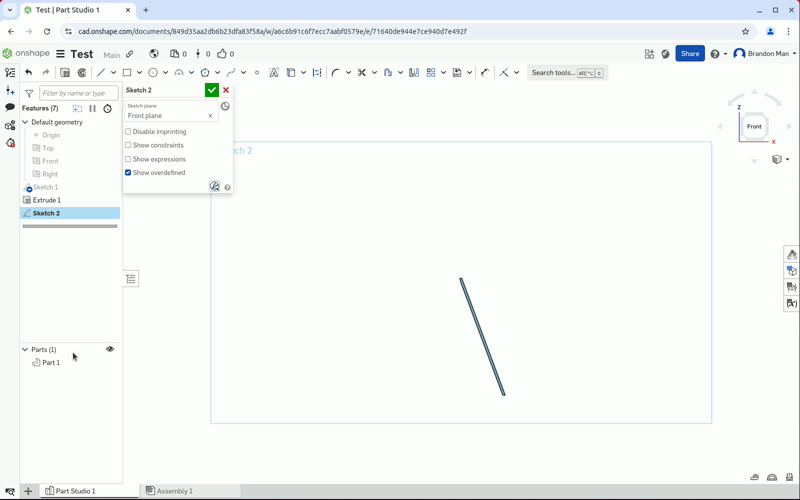
key(y)
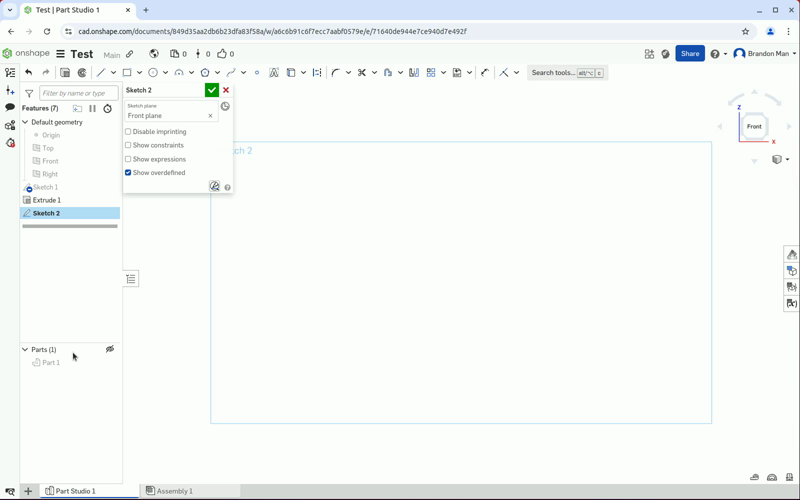
key(l)
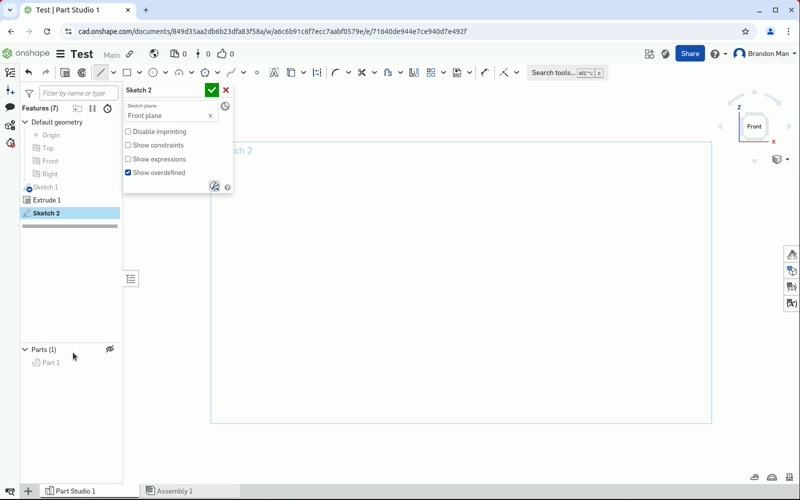
key_down(shift)
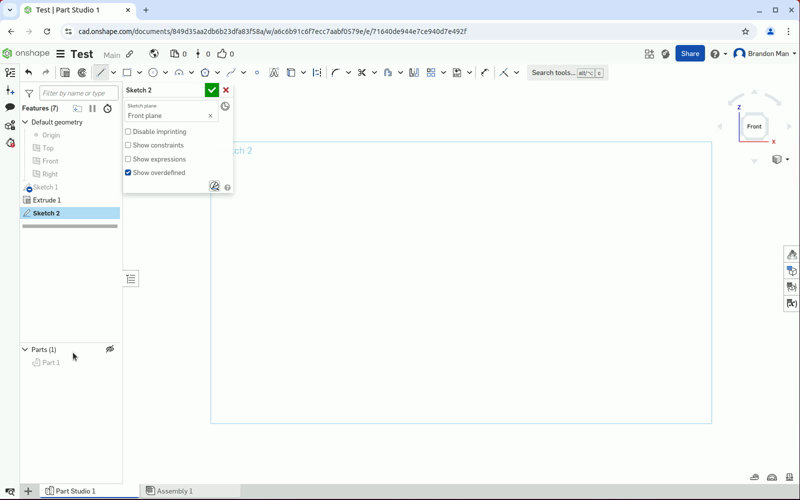
mouse_move(417, 395)
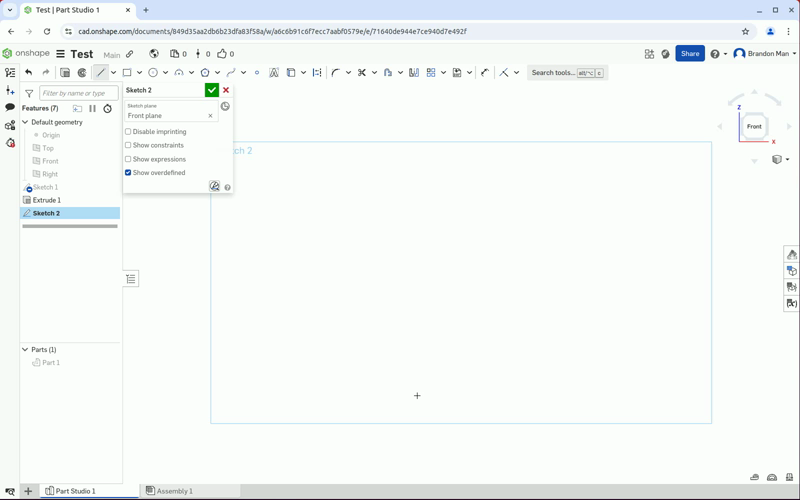
click(417, 395)
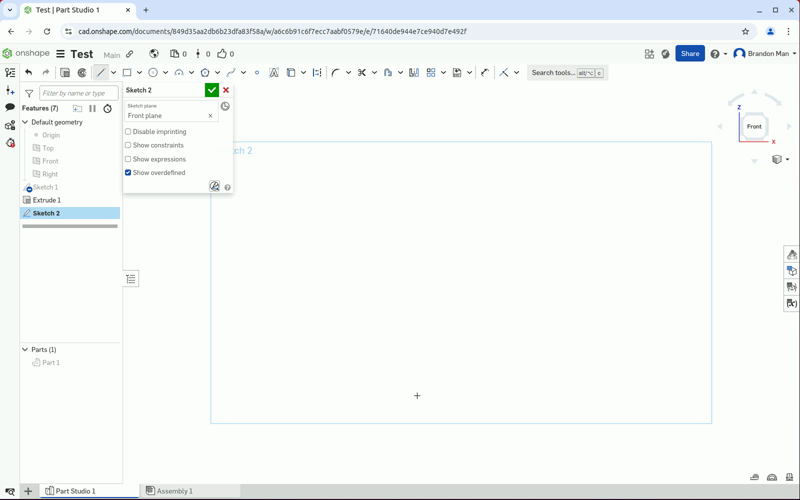
key_up(shift)
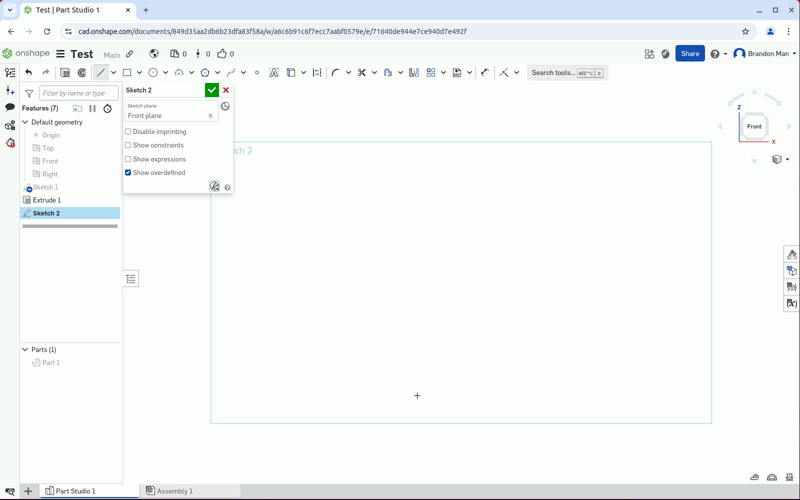
key_down(shift)
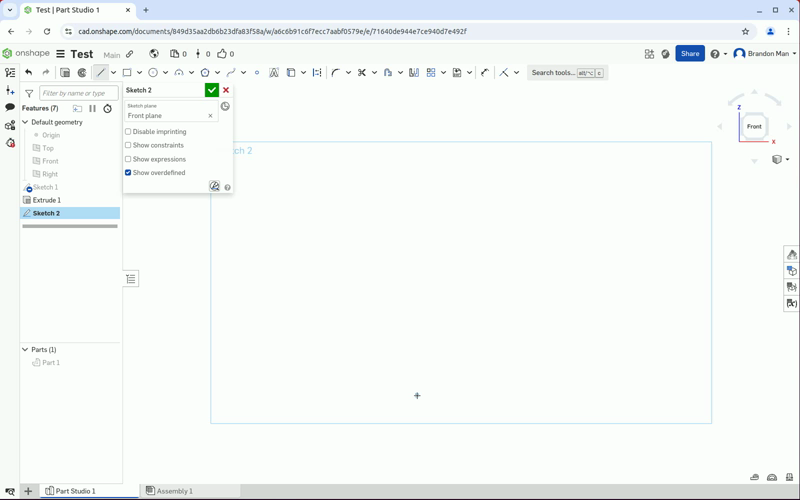
mouse_move(447, 395)
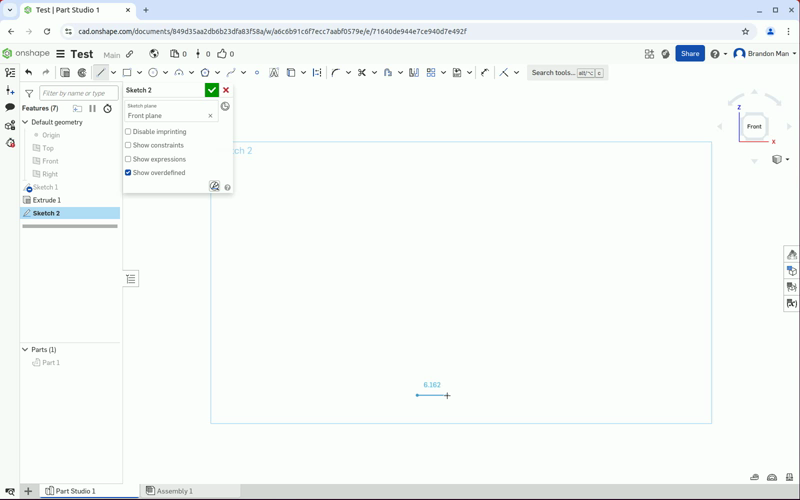
mouse_move(419, 395)
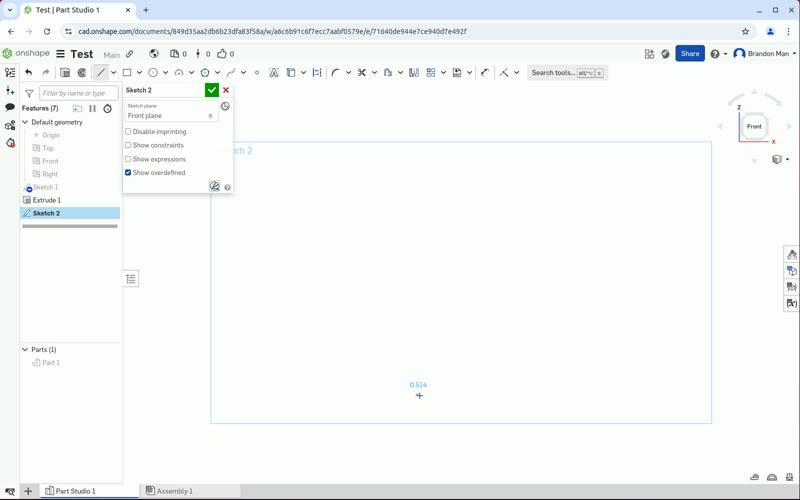
scroll(6)
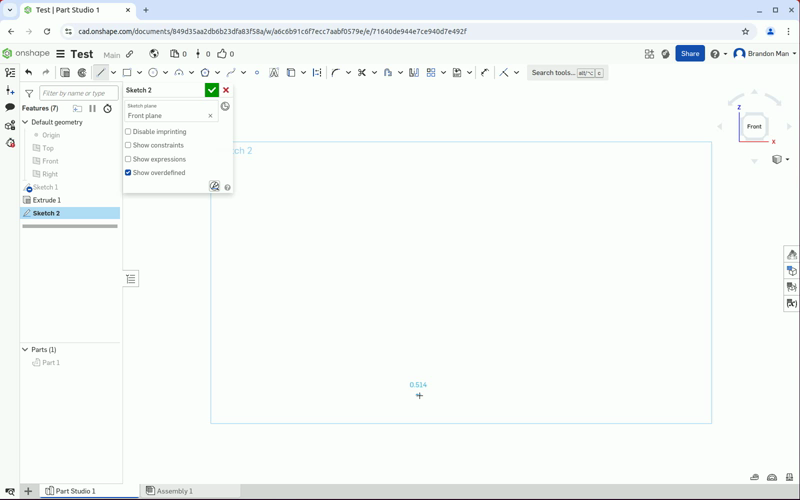
scroll(6)
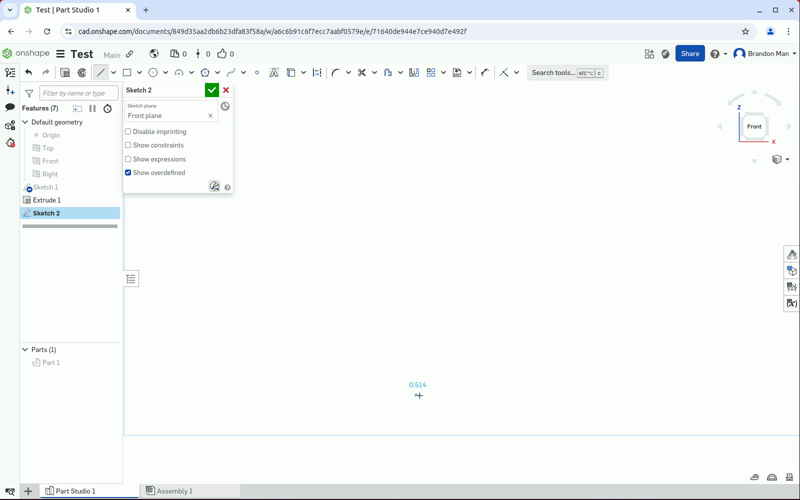
scroll(6)
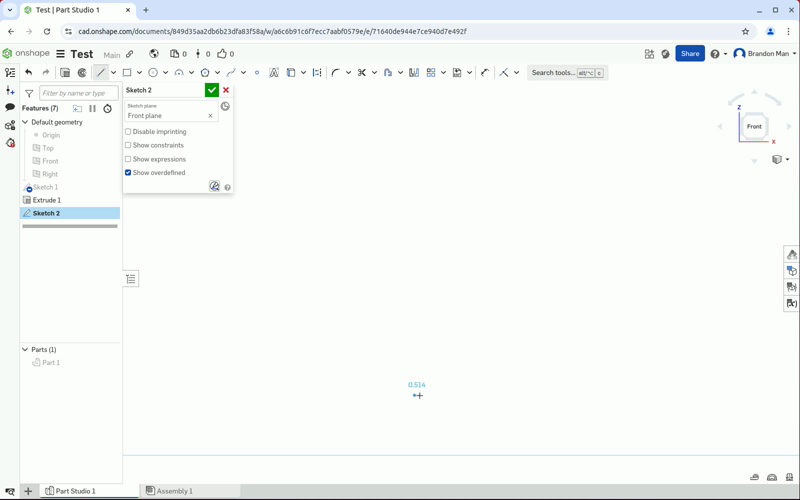
scroll(6)
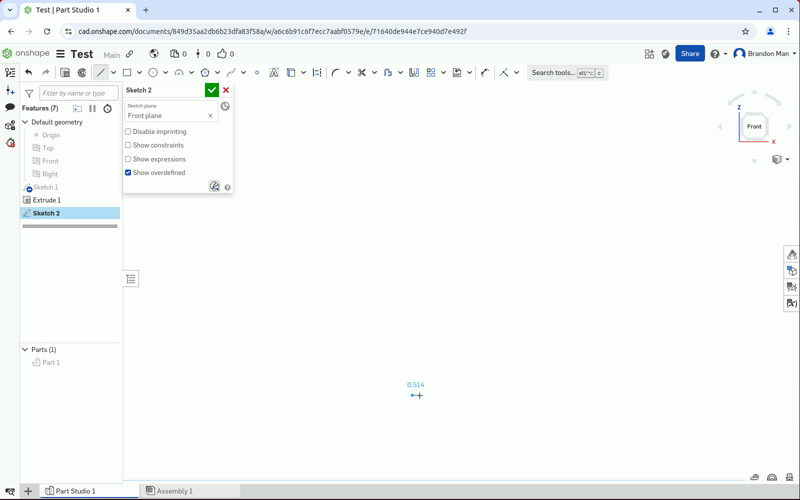
scroll(6)
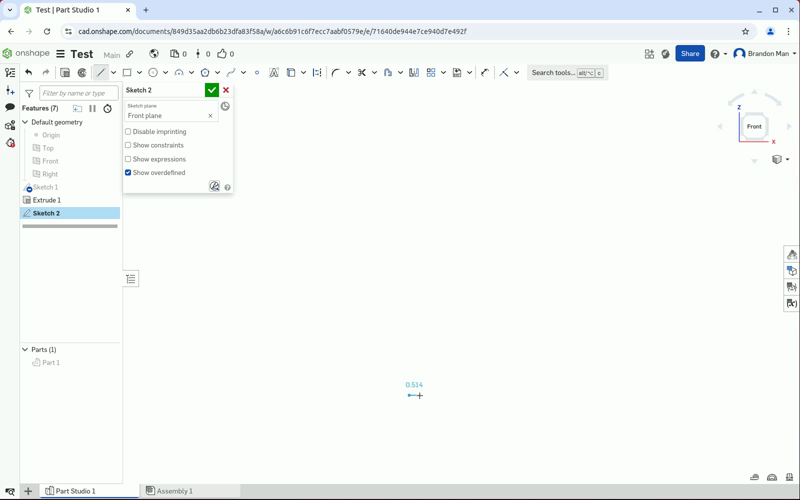
scroll(6)
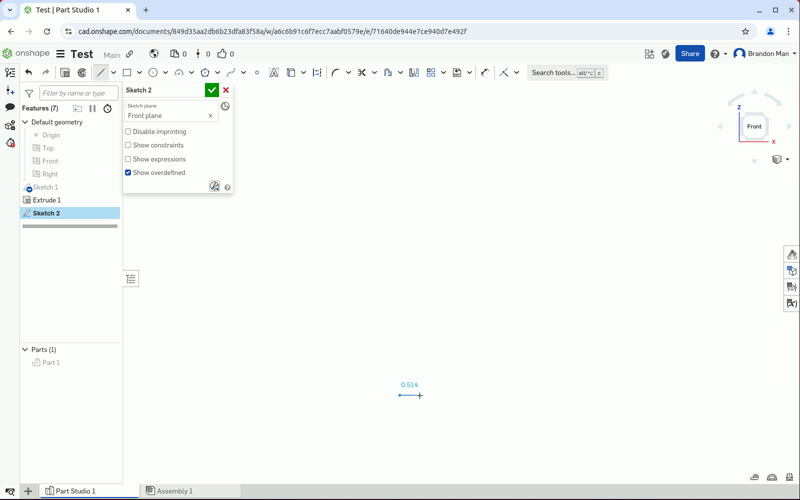
scroll(6)
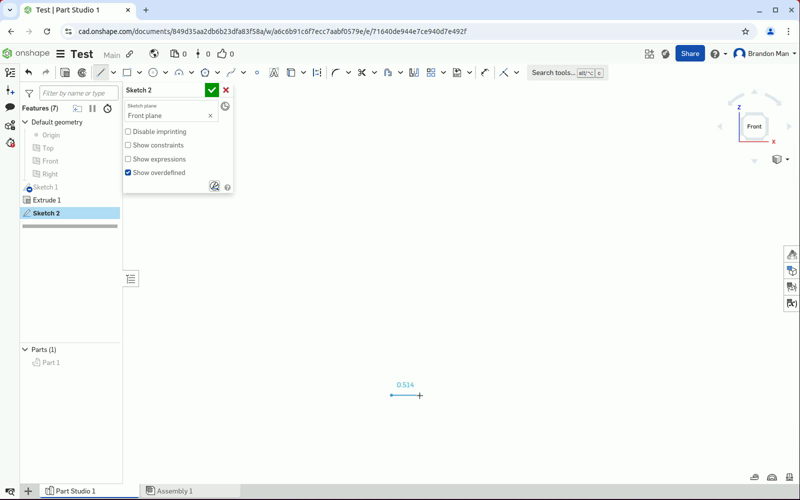
click(419, 395)
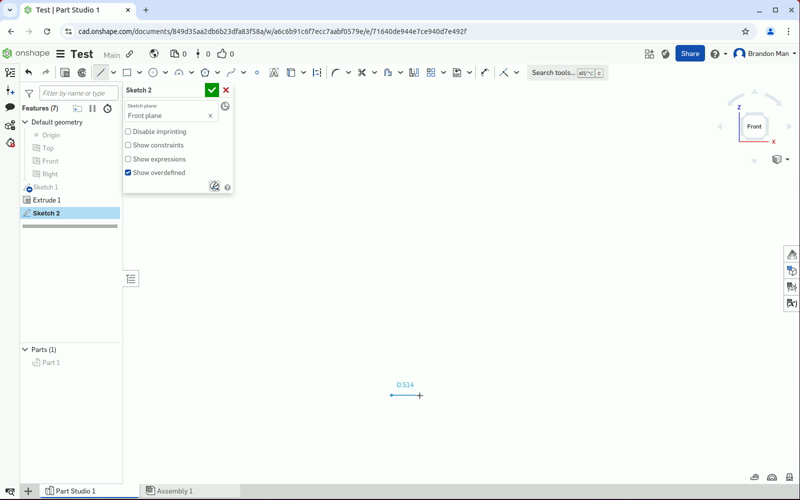
scroll(-6)
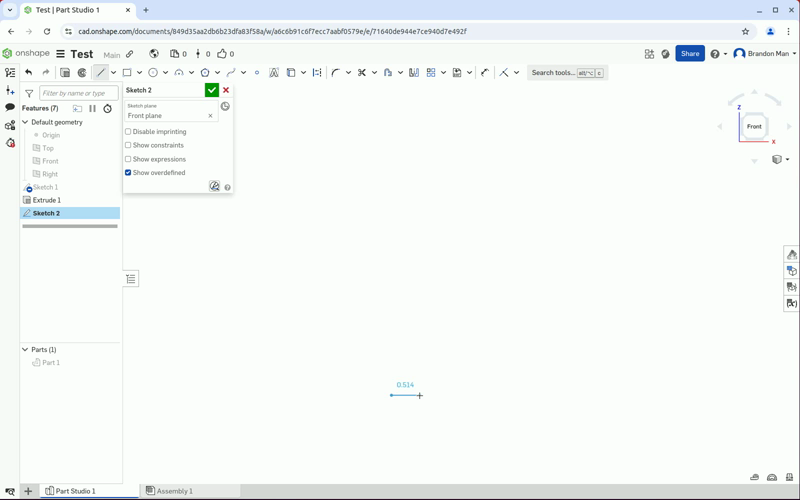
scroll(-6)
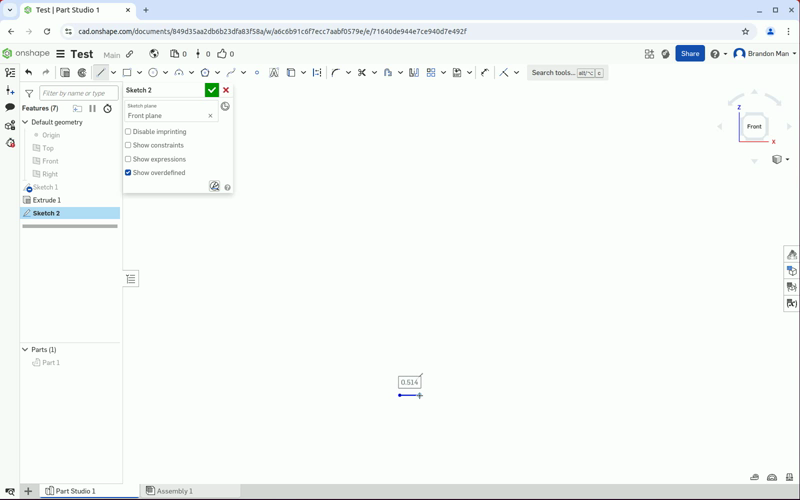
scroll(-6)
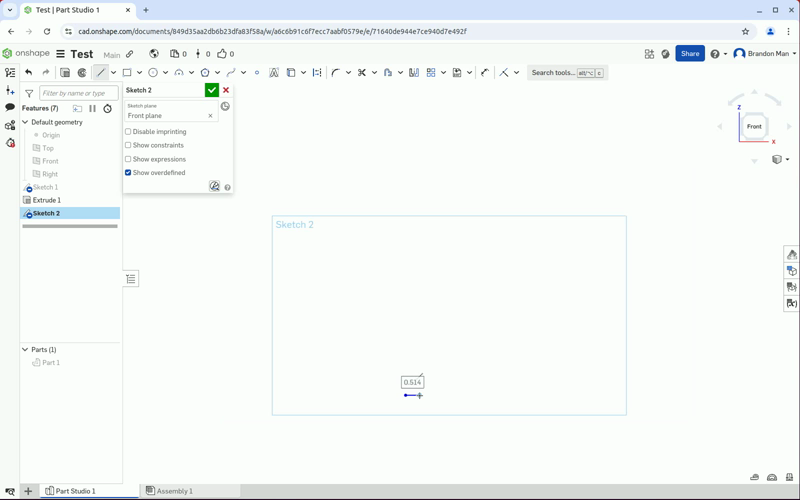
scroll(-6)
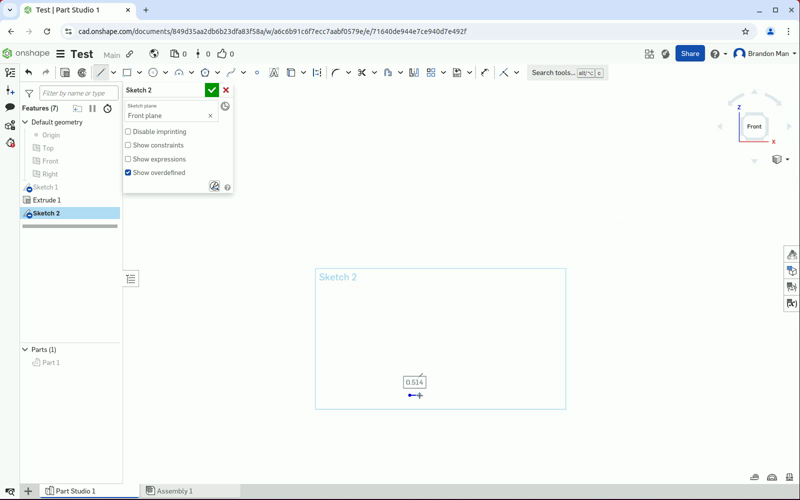
scroll(-6)
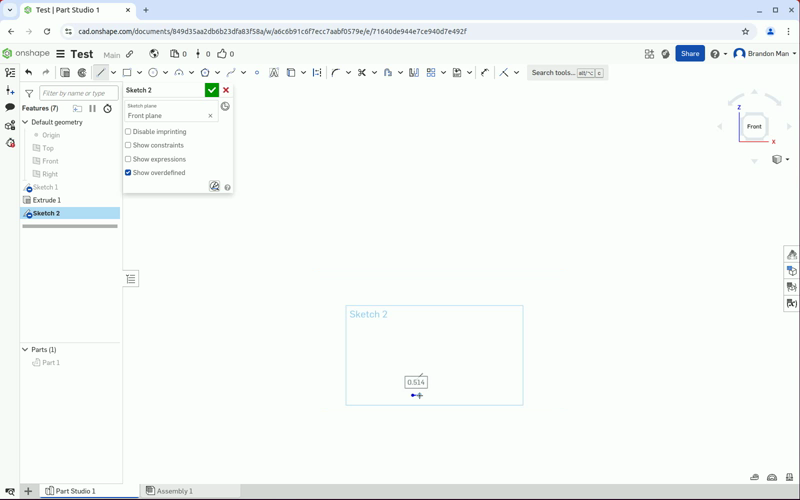
scroll(-6)
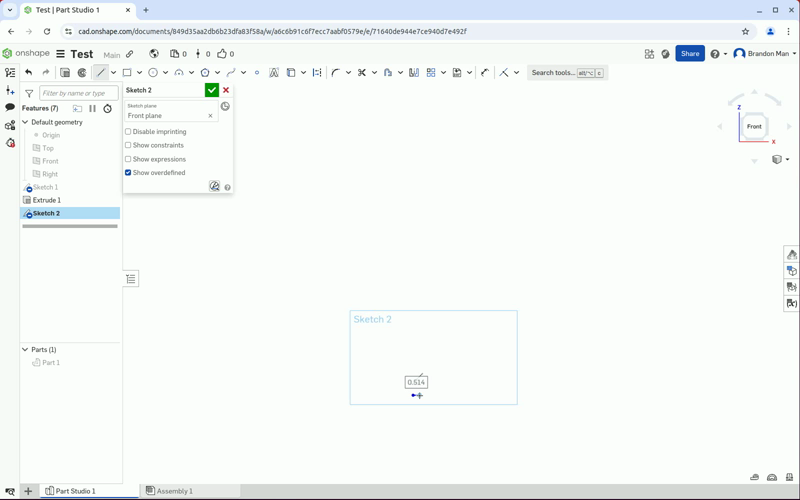
scroll(-6)
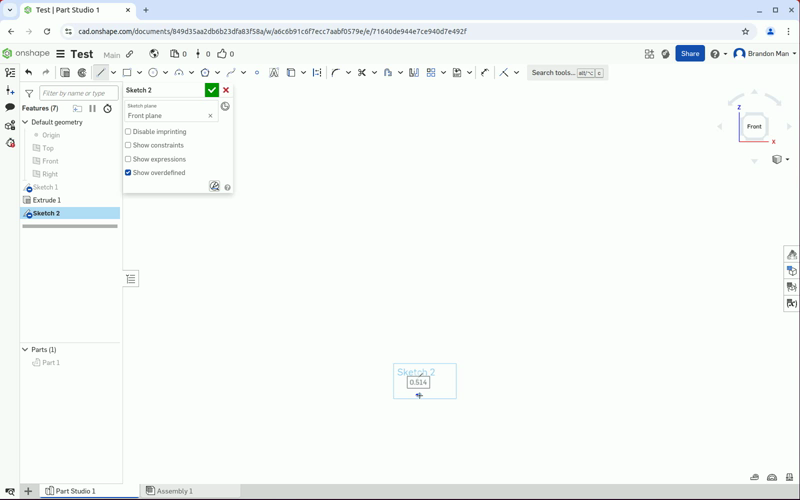
key_up(shift)
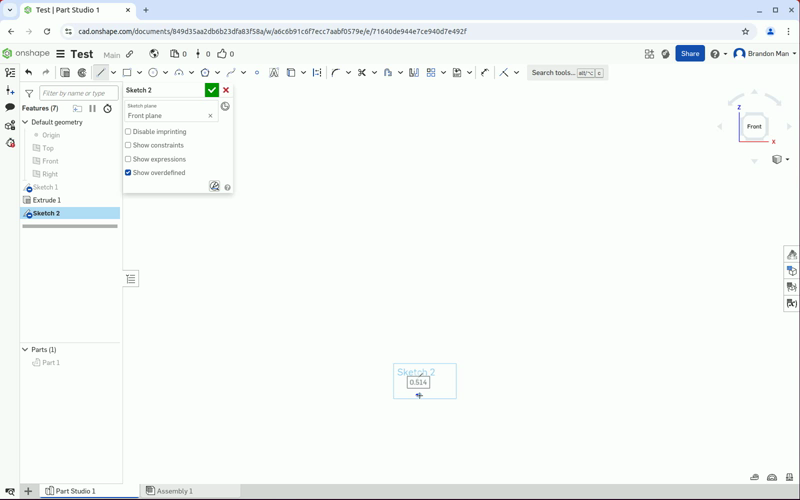
key_down(shift)
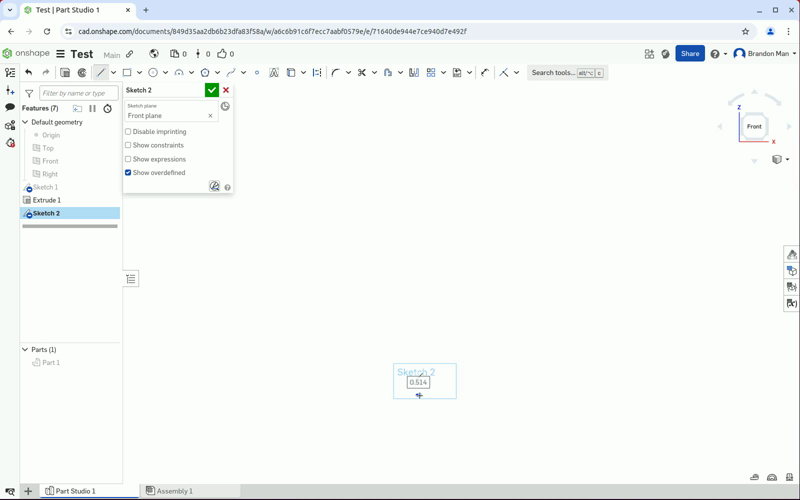
mouse_move(461, 282)
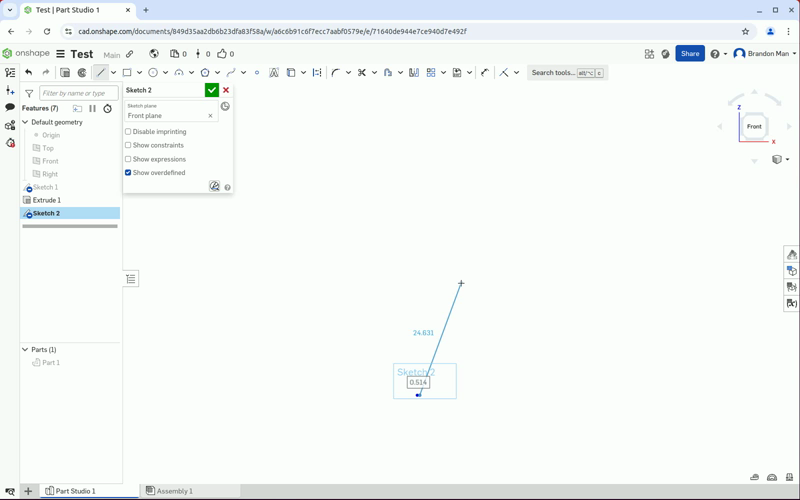
click(461, 282)
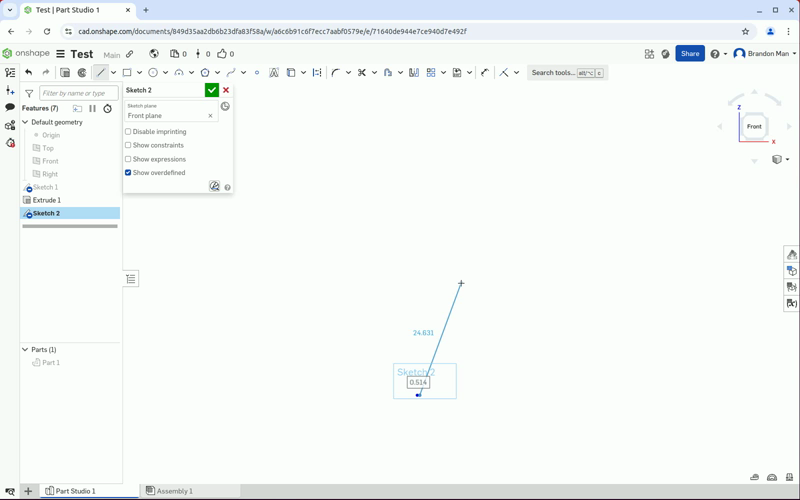
key_up(shift)
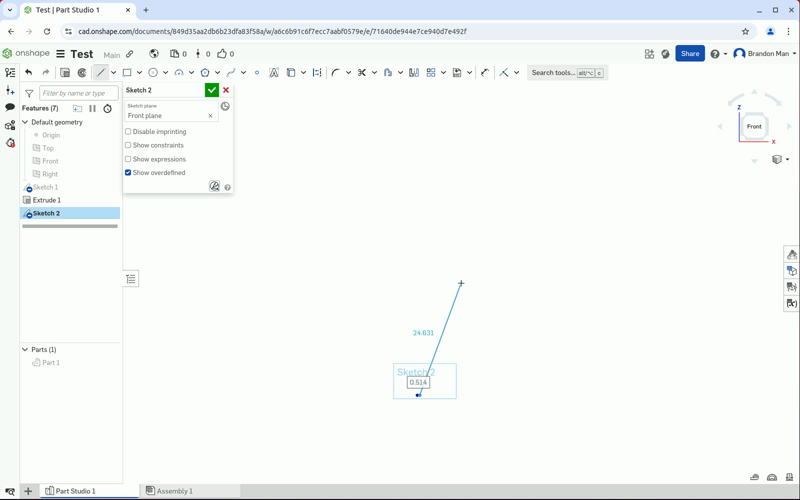
key_down(shift)
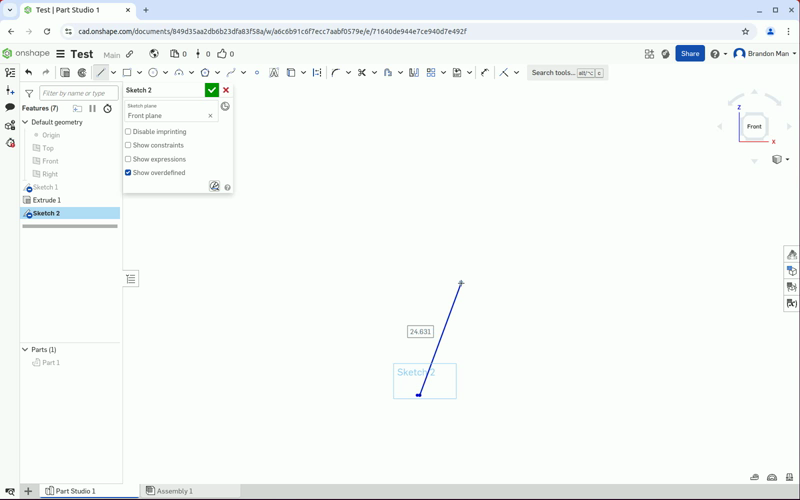
mouse_move(491, 282)
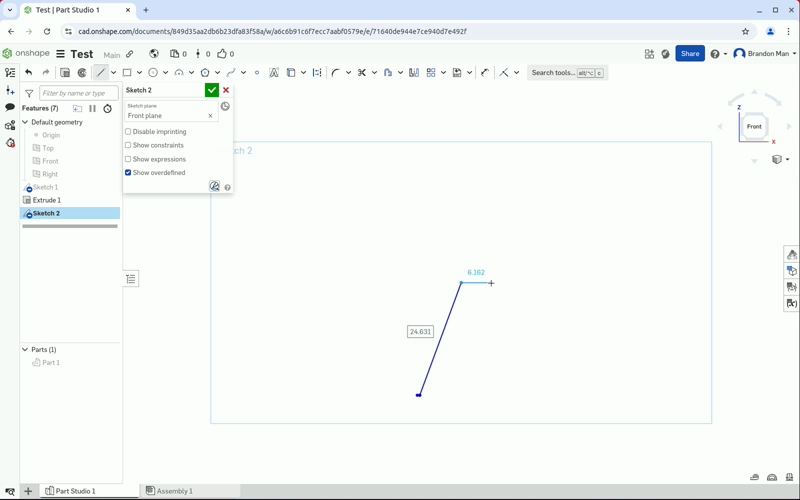
mouse_move(458, 282)
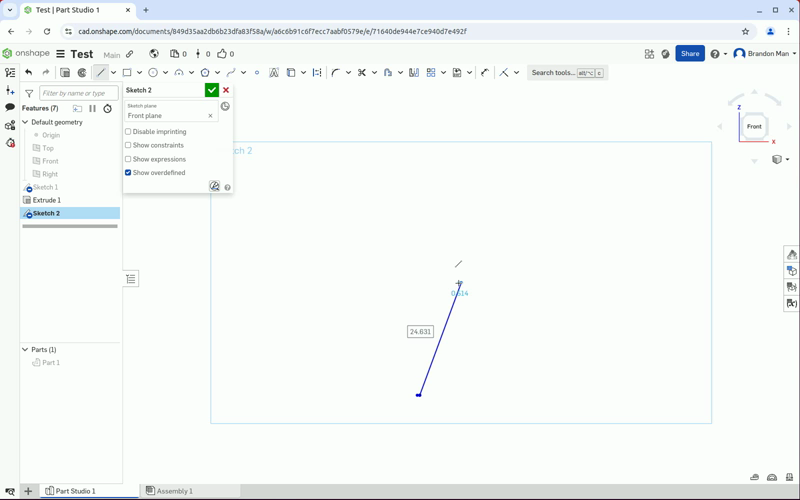
scroll(6)
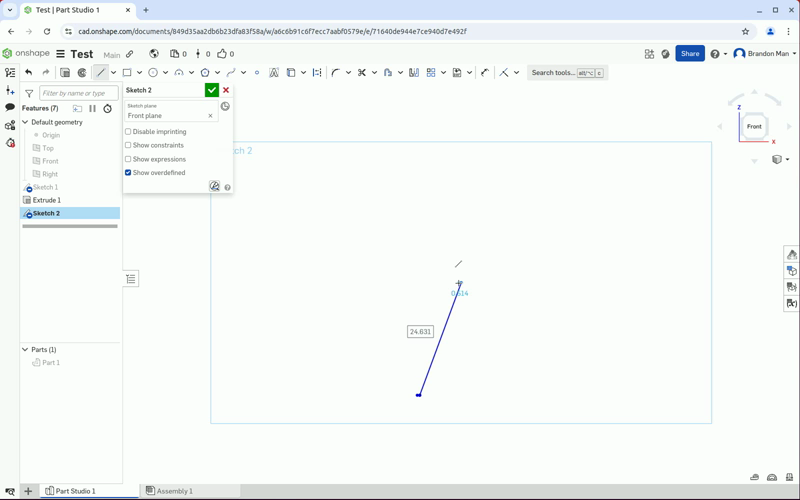
scroll(6)
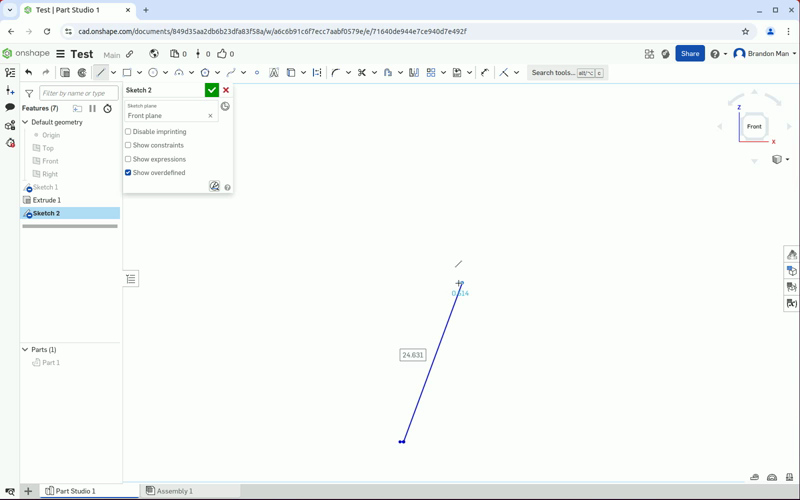
scroll(6)
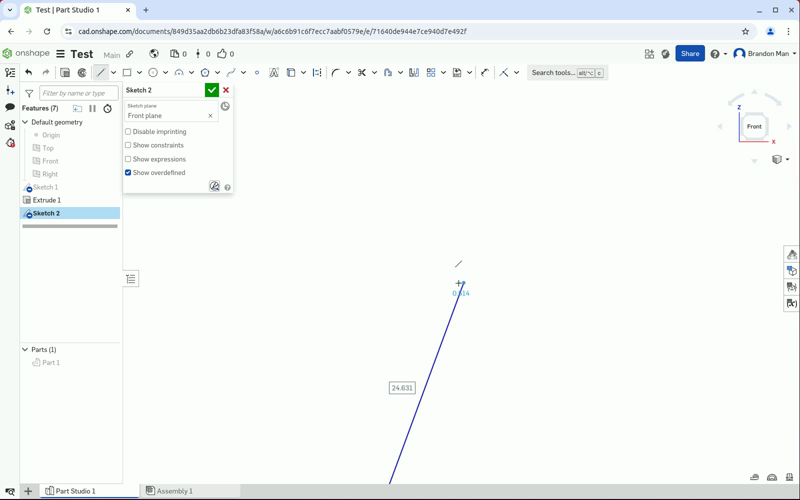
scroll(6)
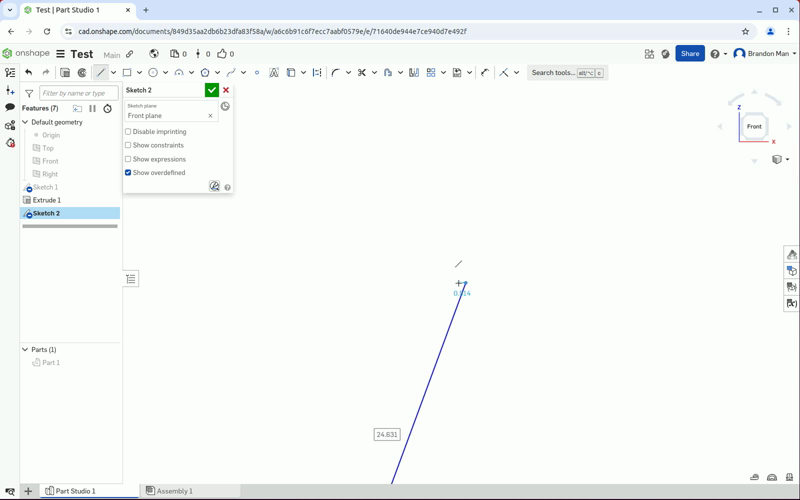
scroll(6)
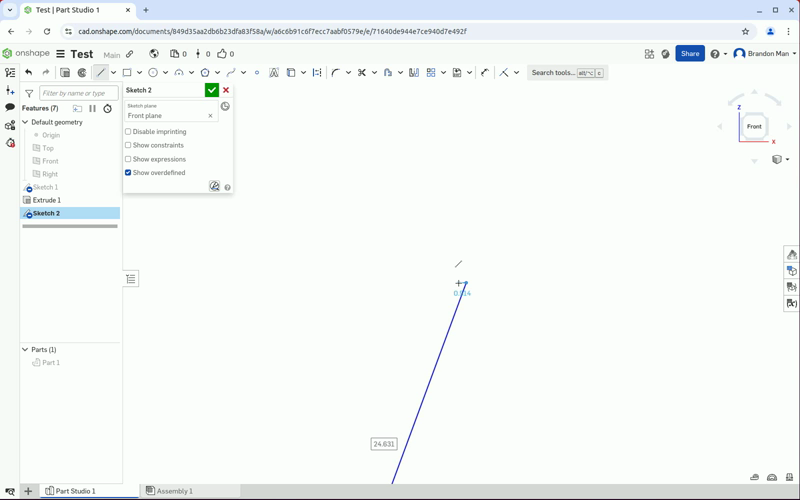
scroll(6)
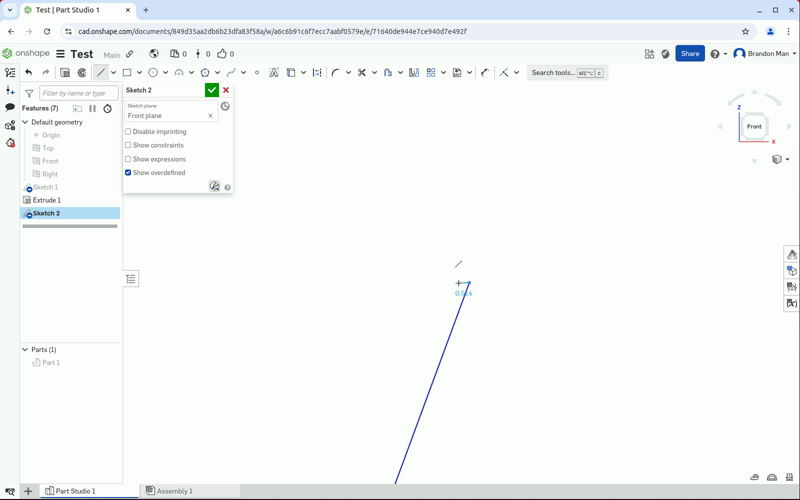
scroll(6)
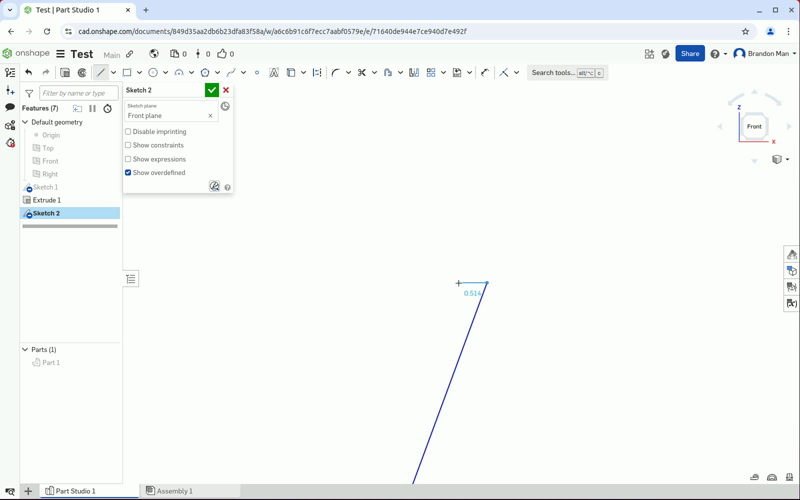
click(458, 282)
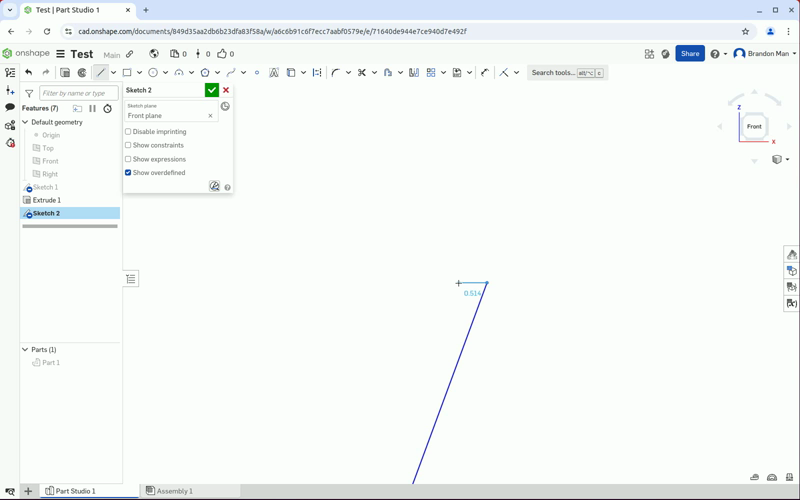
scroll(-6)
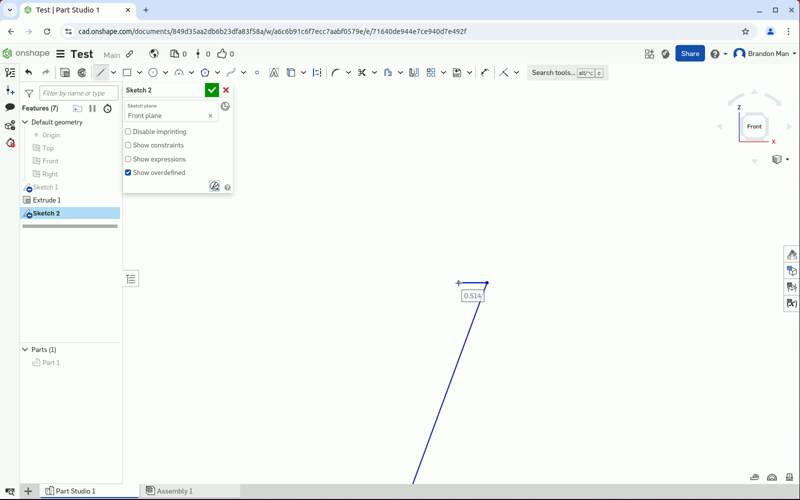
scroll(-6)
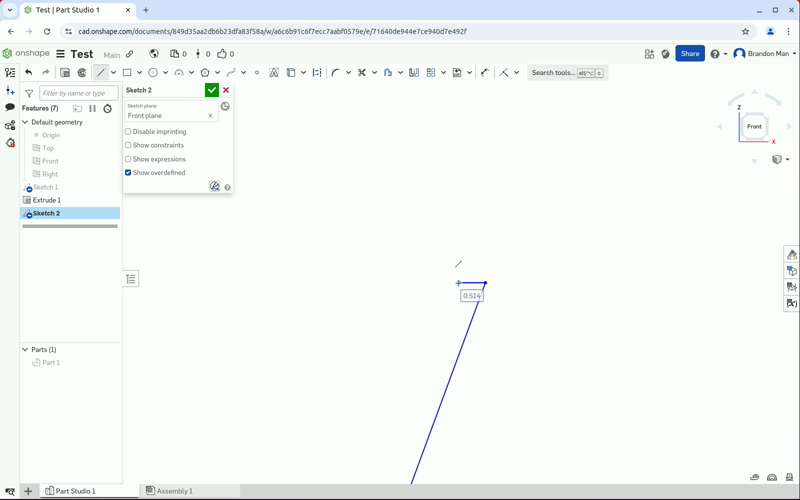
scroll(-6)
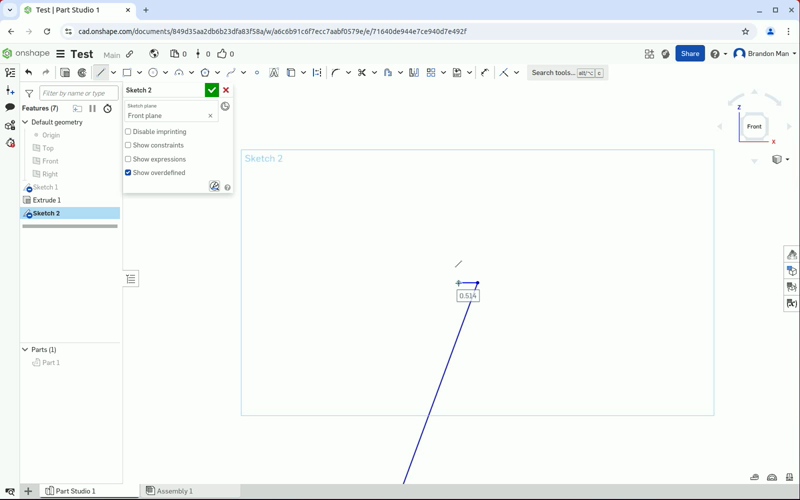
scroll(-6)
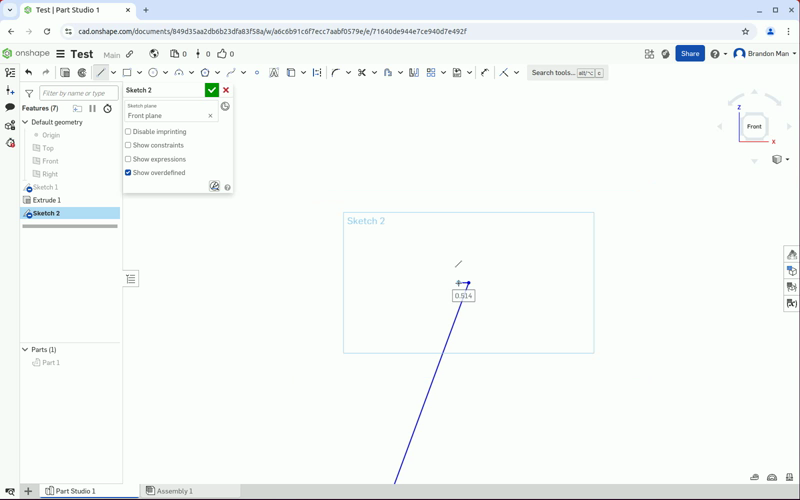
scroll(-6)
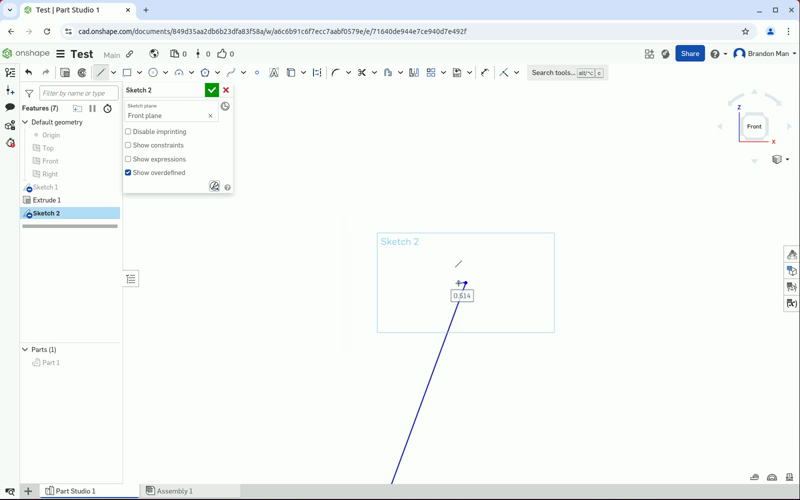
scroll(-6)
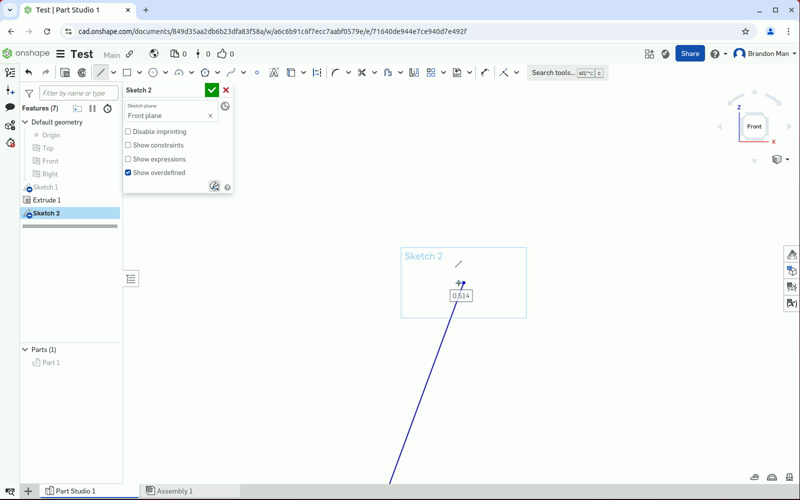
scroll(-6)
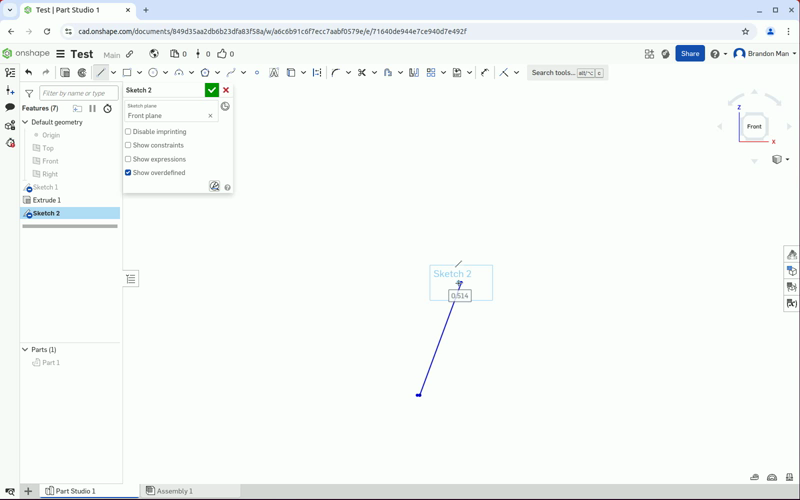
key_up(shift)
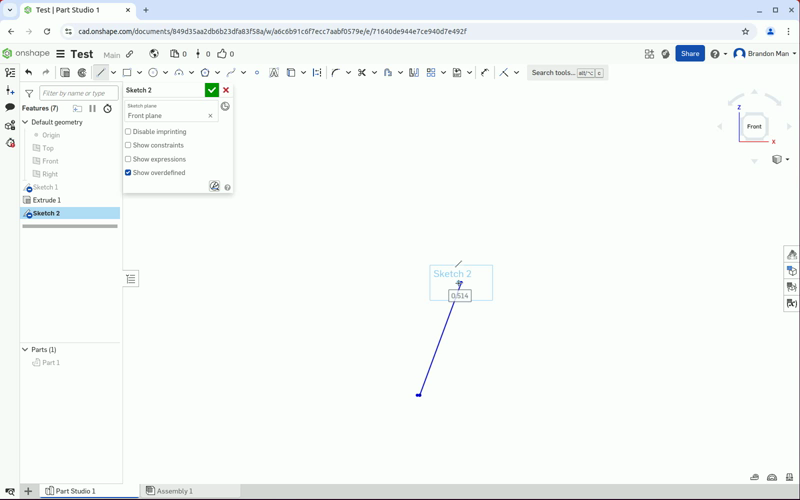
key_down(shift)
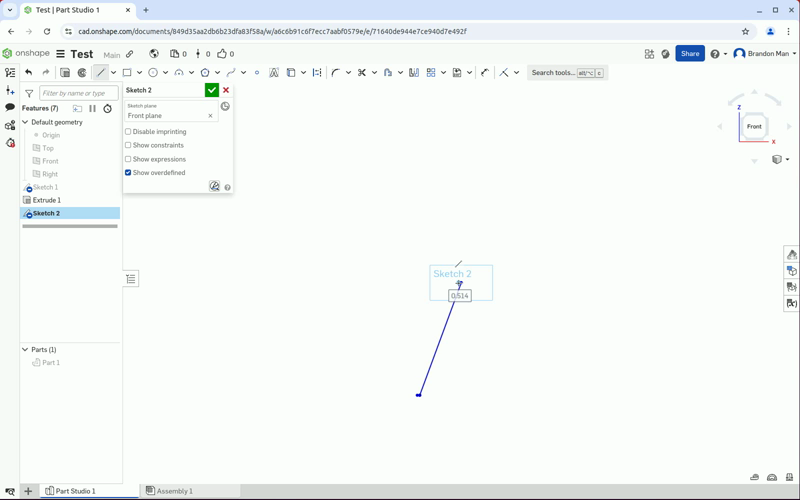
mouse_move(417, 395)
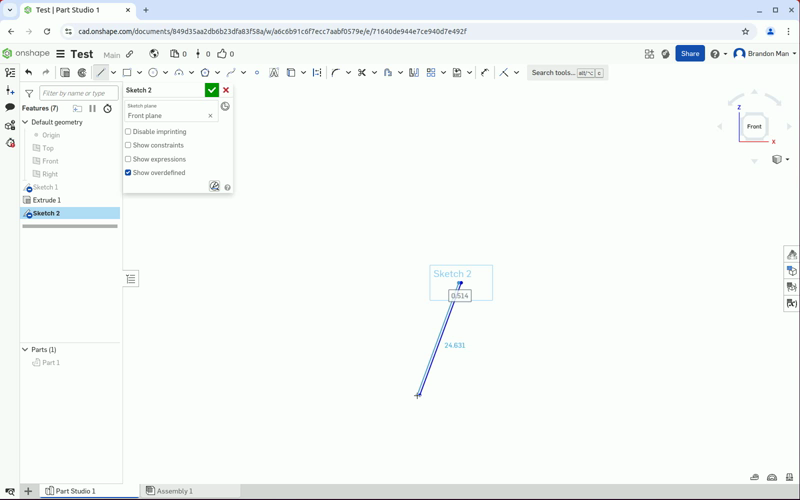
scroll(6)
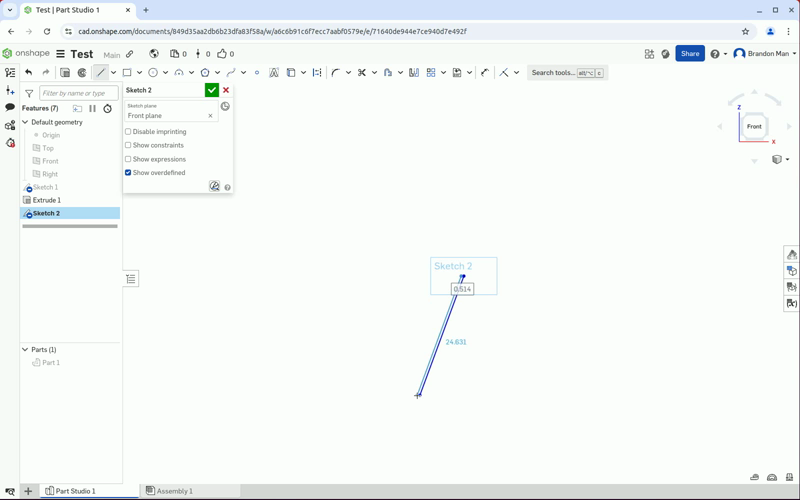
scroll(6)
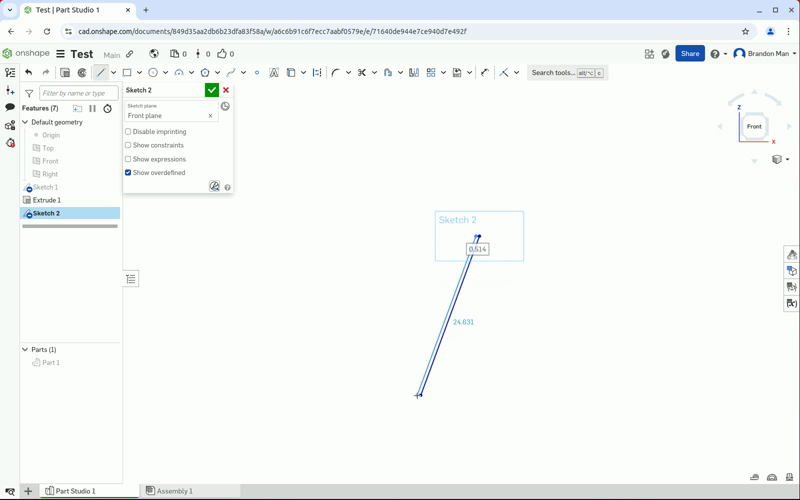
scroll(6)
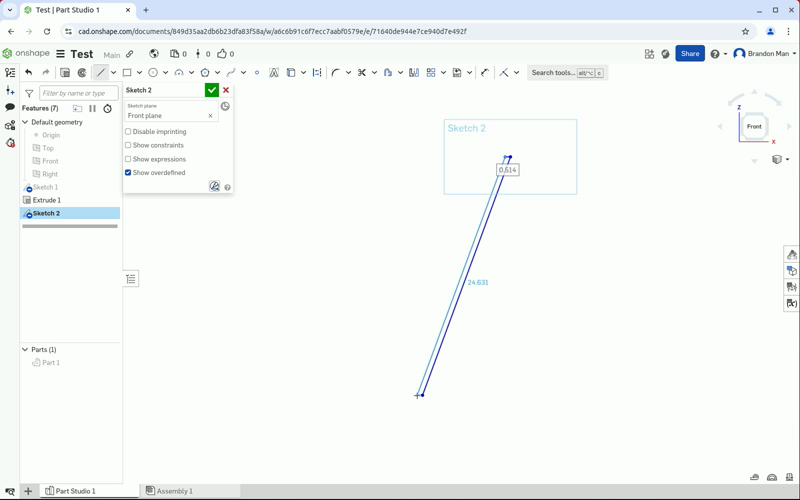
scroll(6)
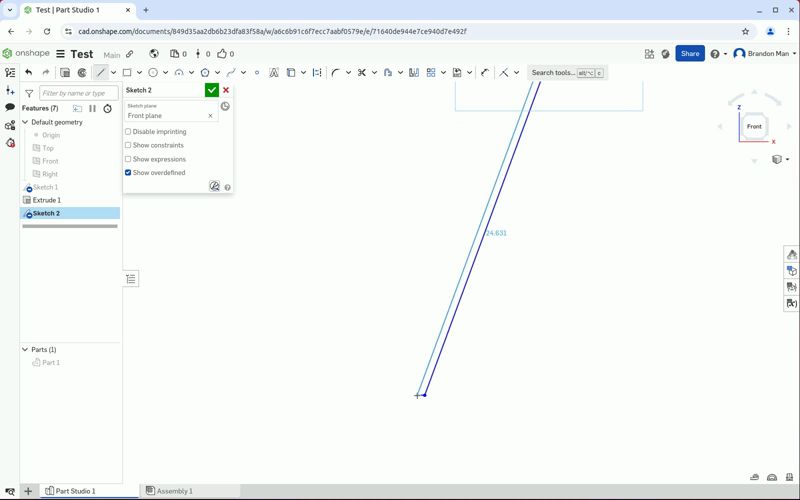
scroll(6)
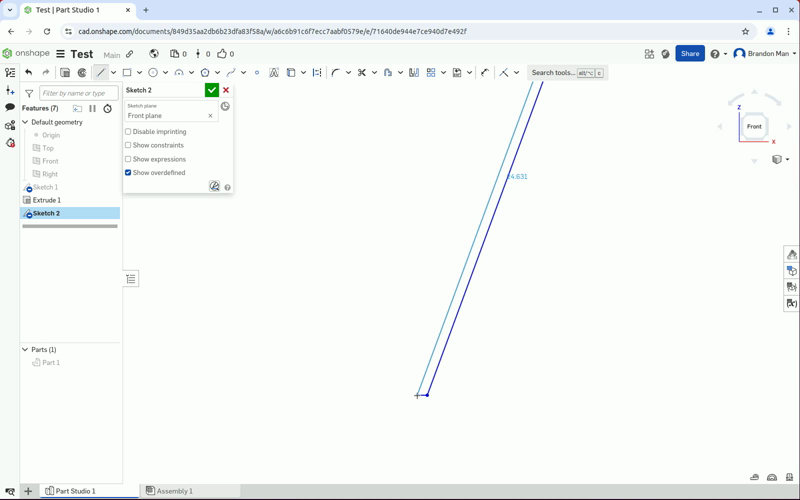
scroll(6)
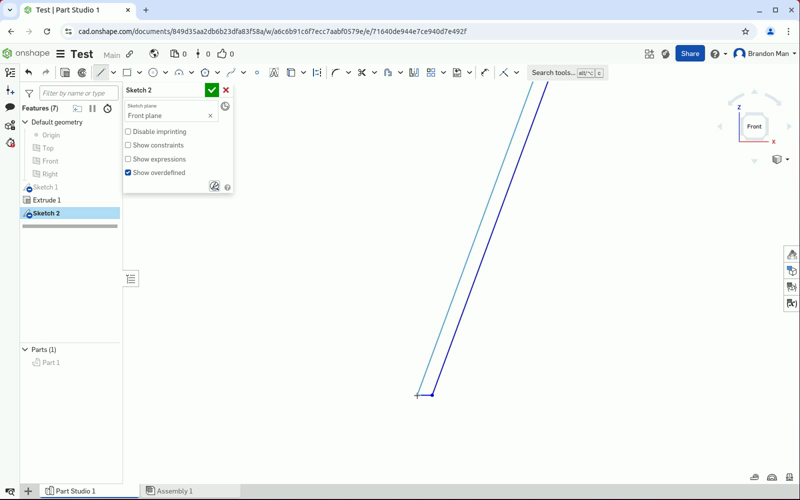
scroll(6)
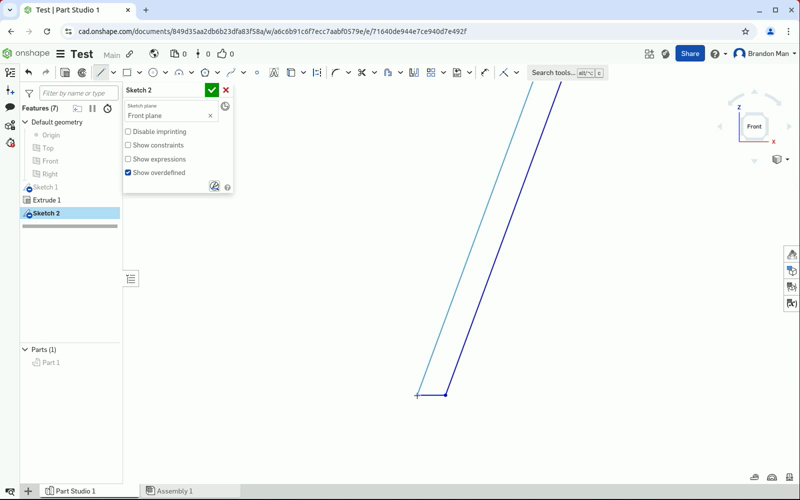
key_up(shift)
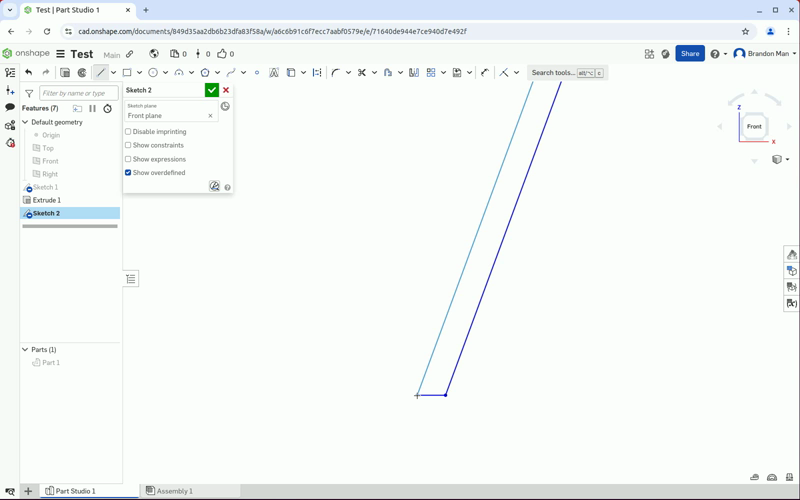
click(417, 395)
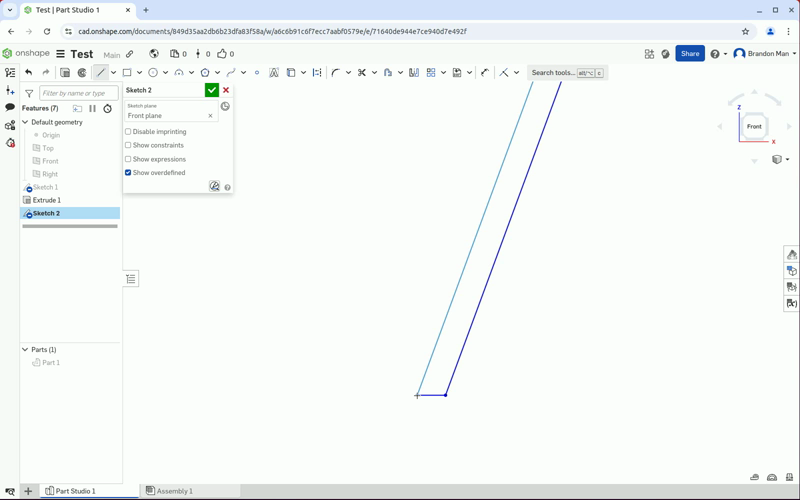
scroll(-6)
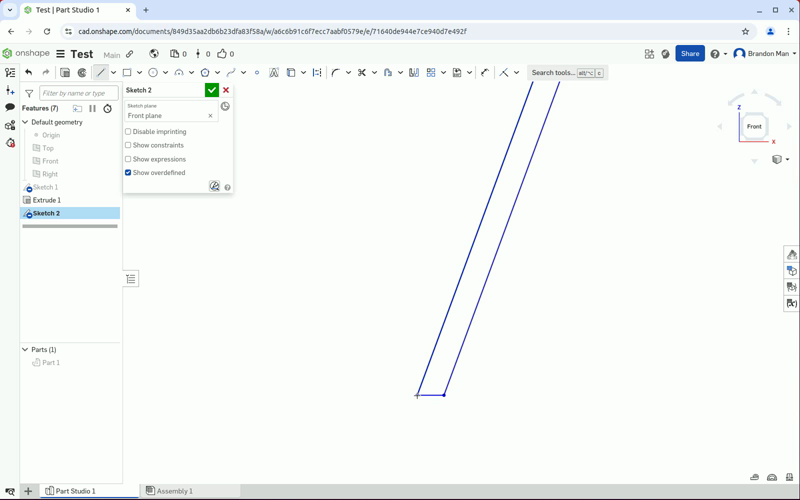
scroll(-6)
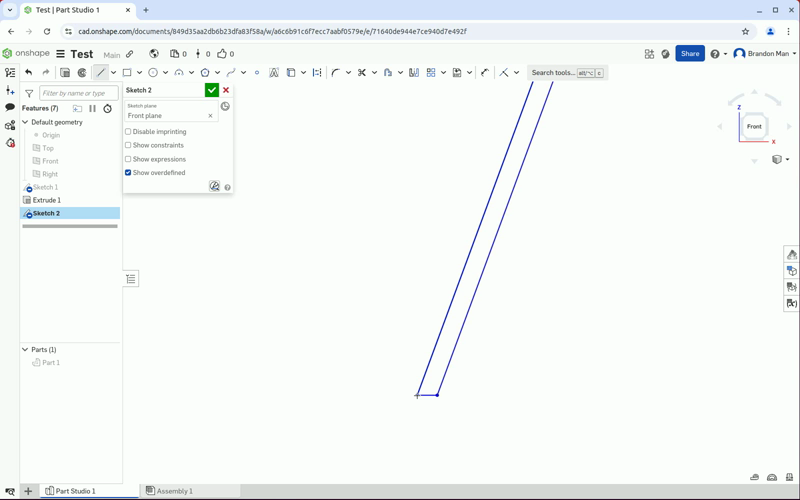
scroll(-6)
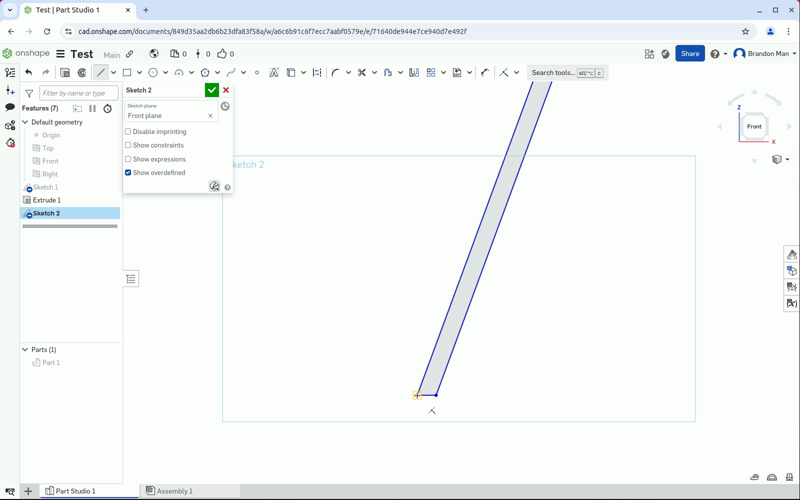
scroll(-6)
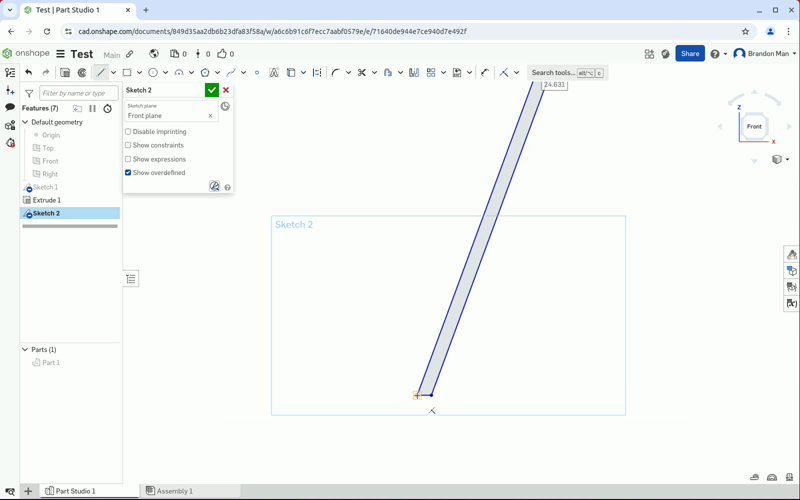
scroll(-6)
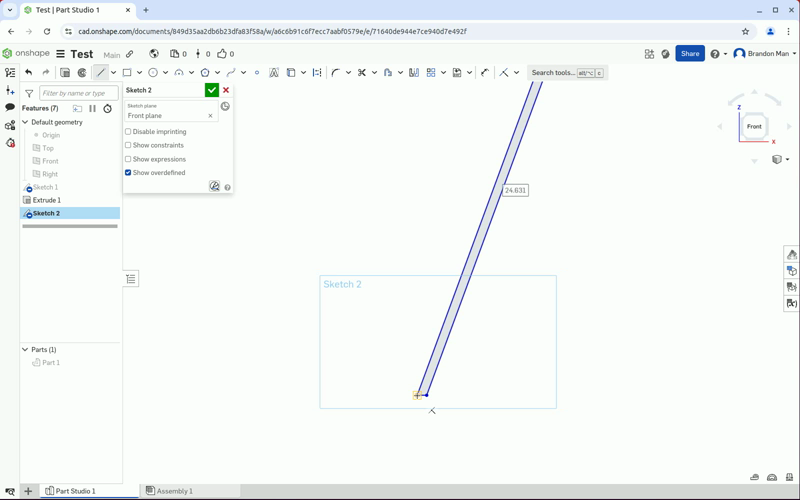
scroll(-6)
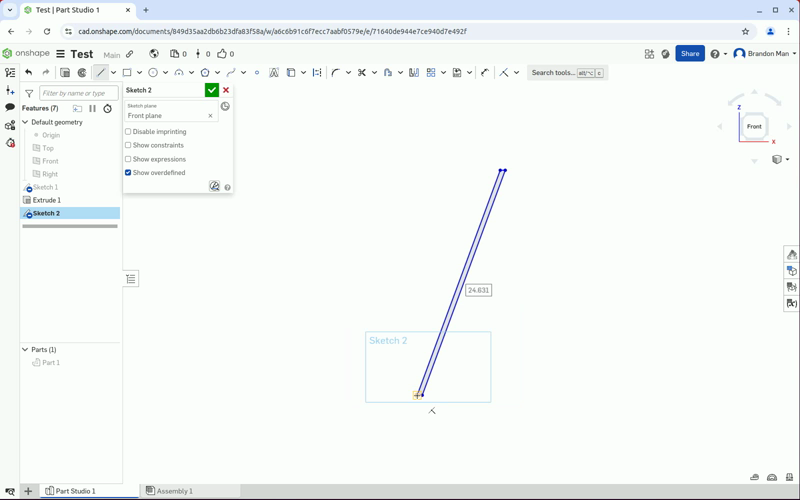
scroll(-6)
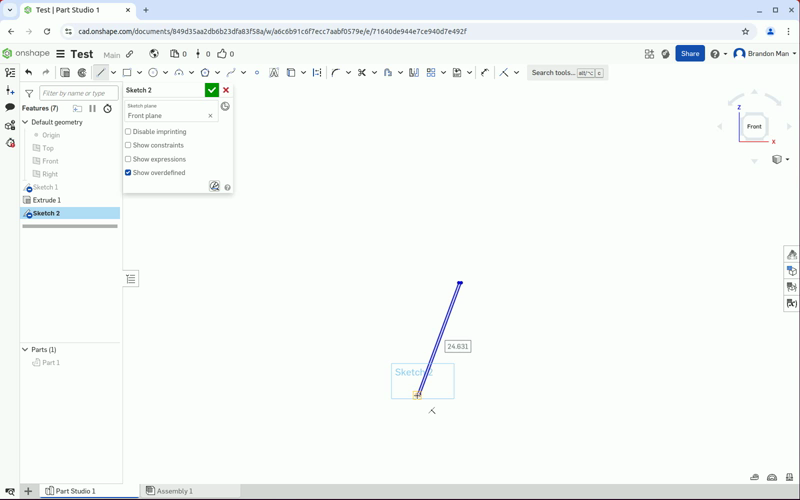
key(esc)
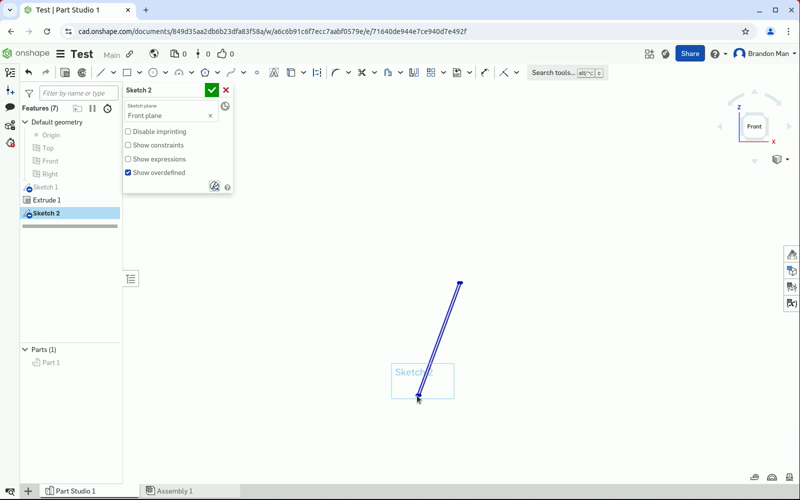
mouse_move(421, 384)
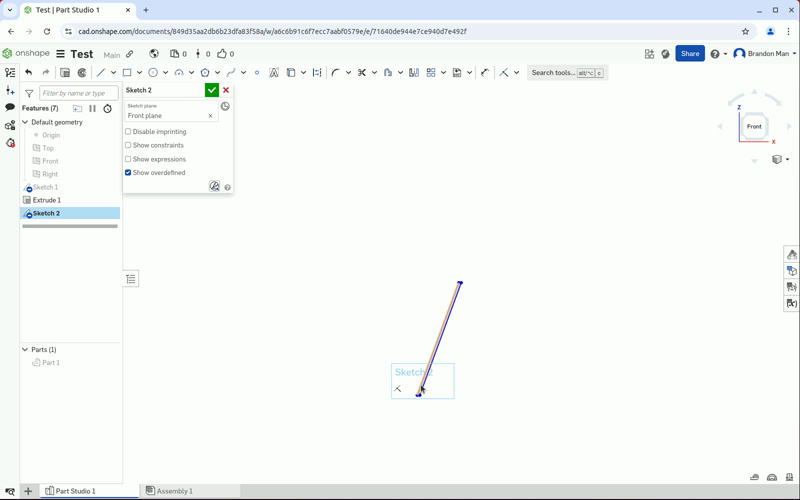
scroll(6)
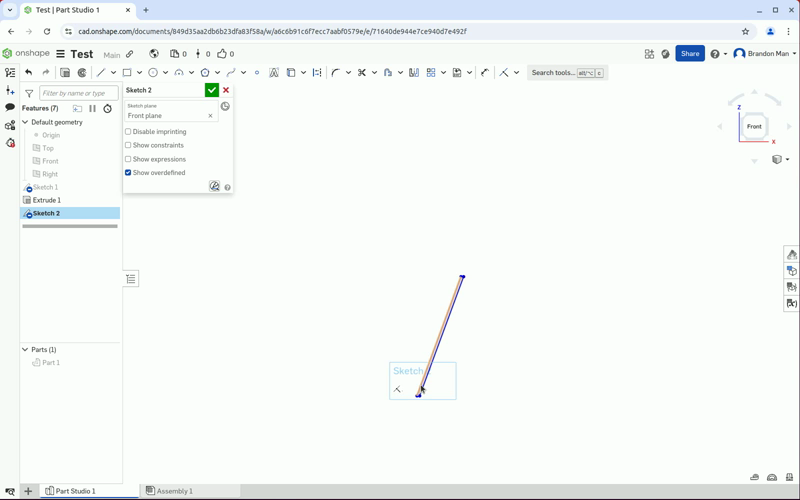
scroll(6)
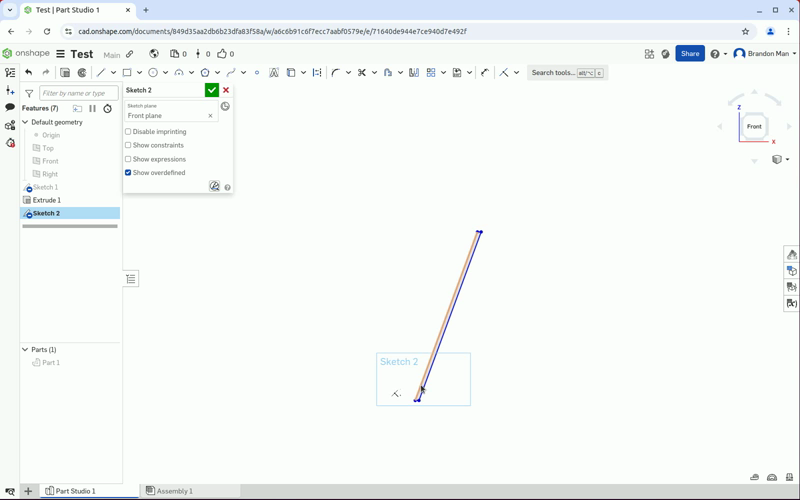
scroll(6)
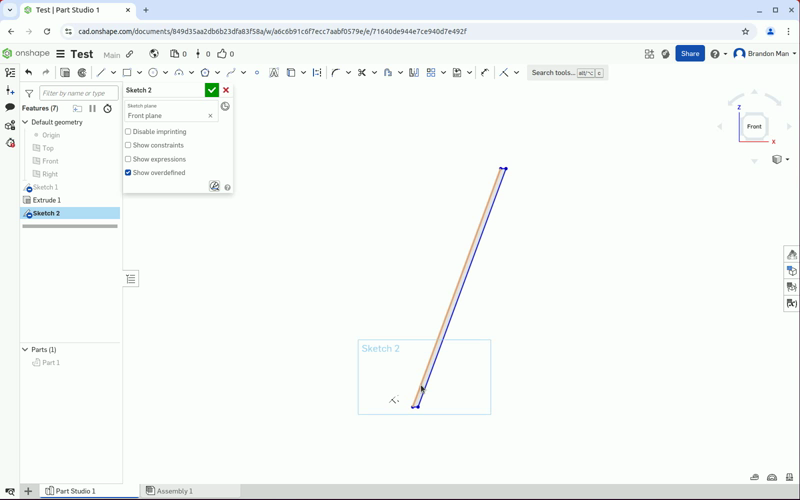
scroll(6)
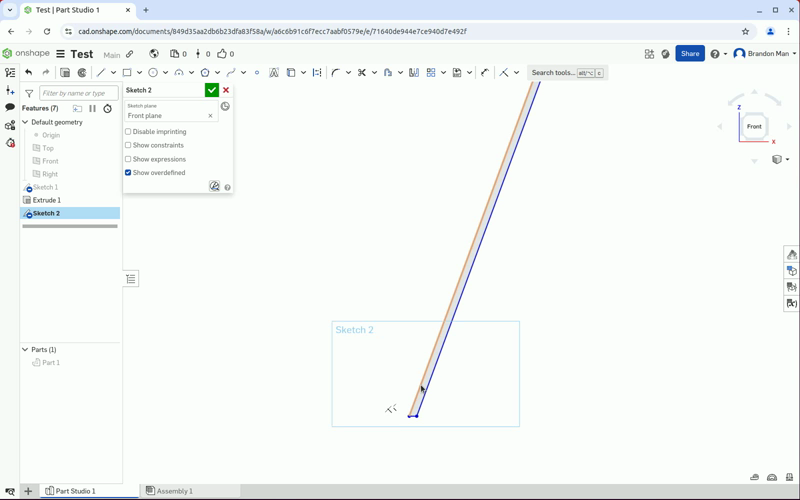
scroll(6)
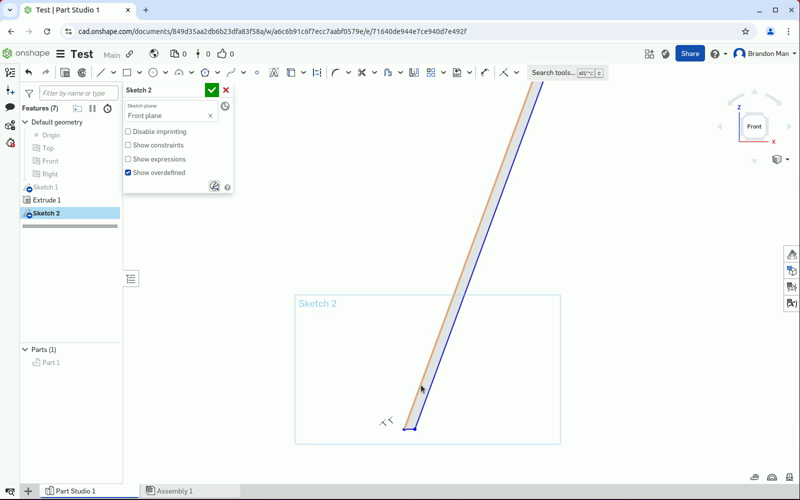
scroll(6)
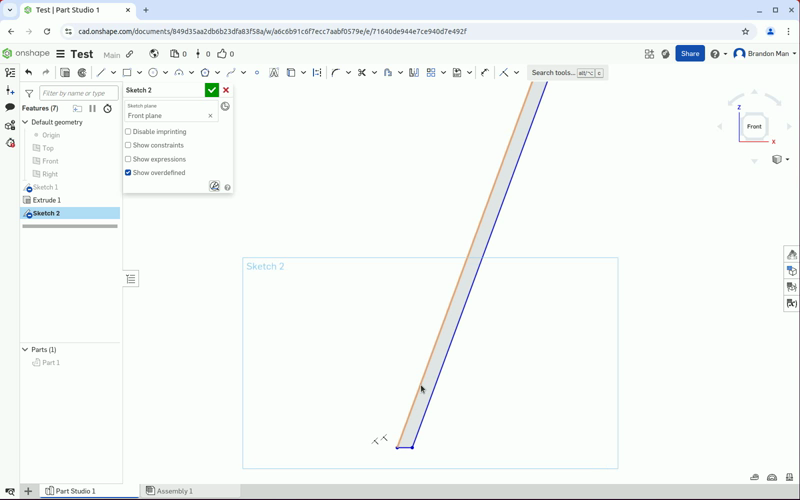
scroll(6)
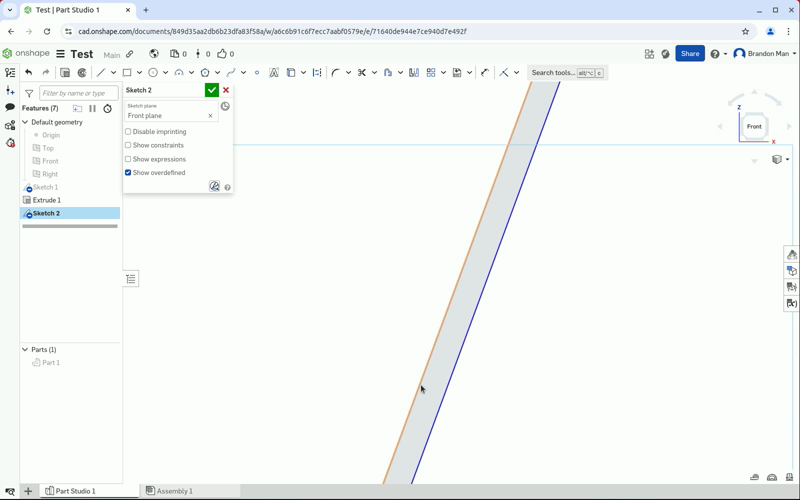
click(421, 384)
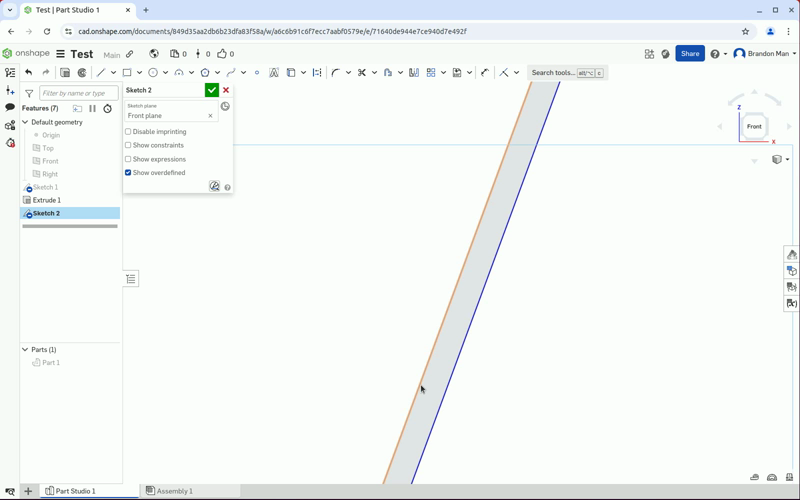
scroll(-6)
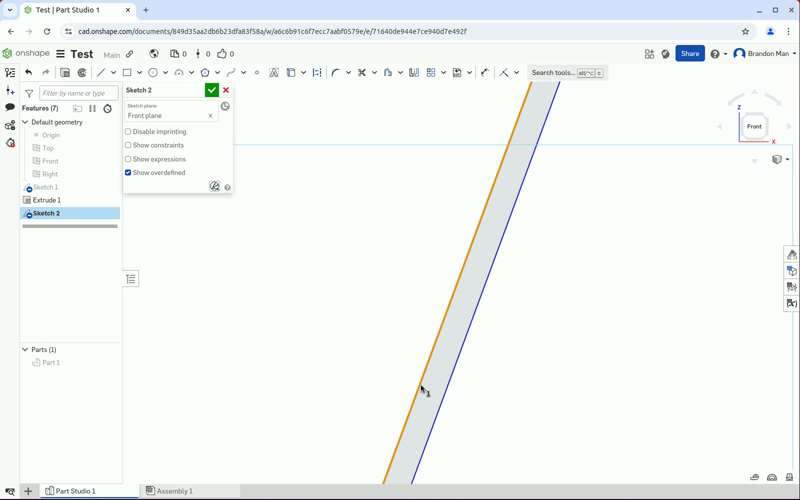
scroll(-6)
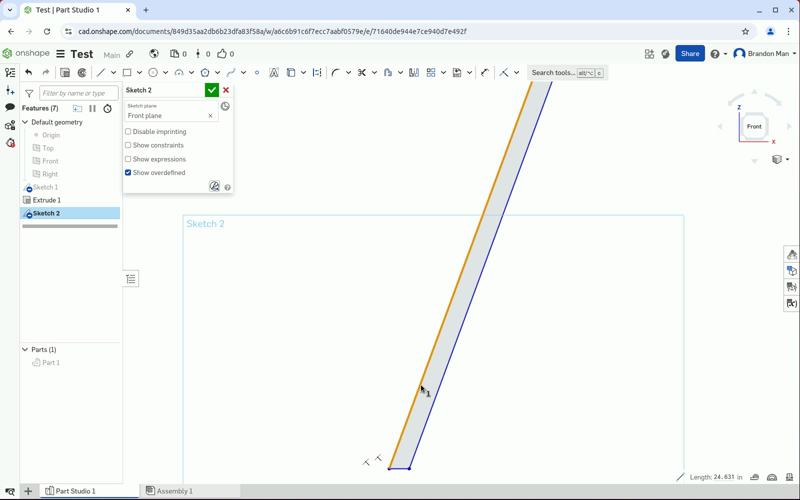
scroll(-6)
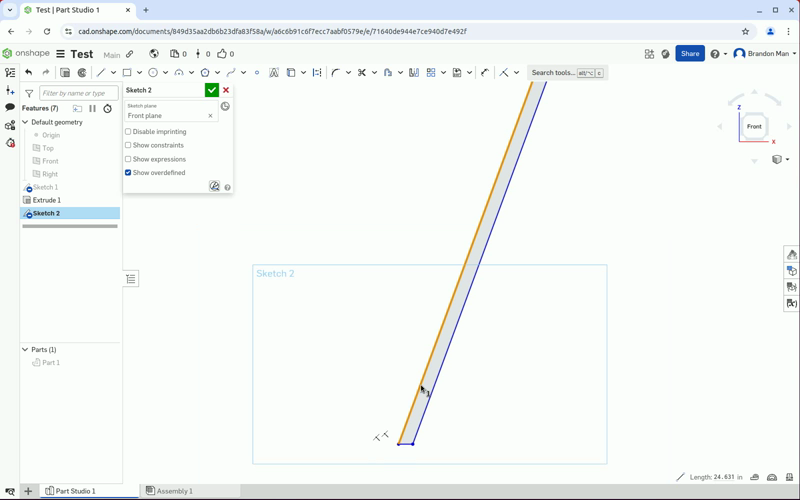
scroll(-6)
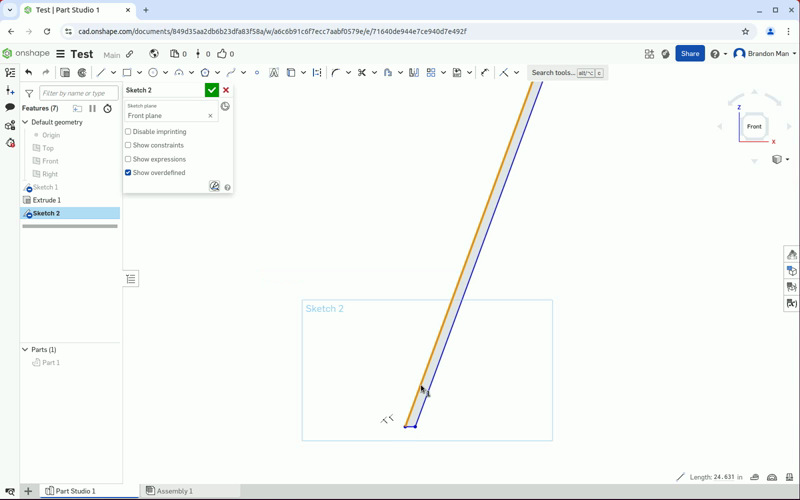
scroll(-6)
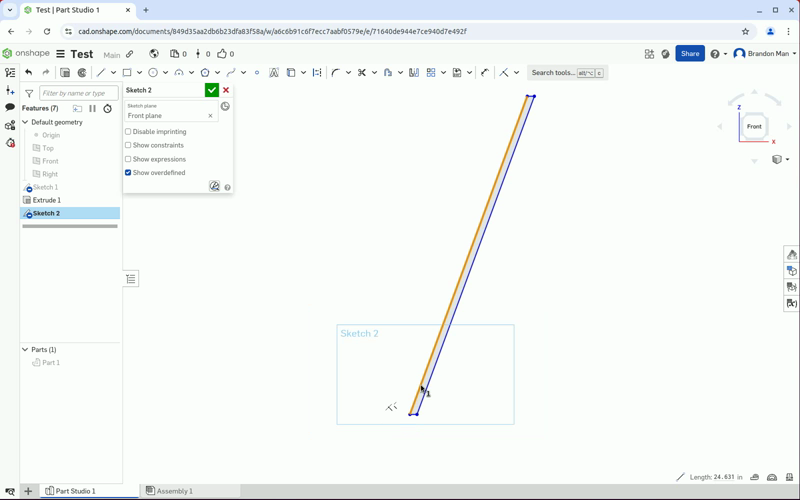
scroll(-6)
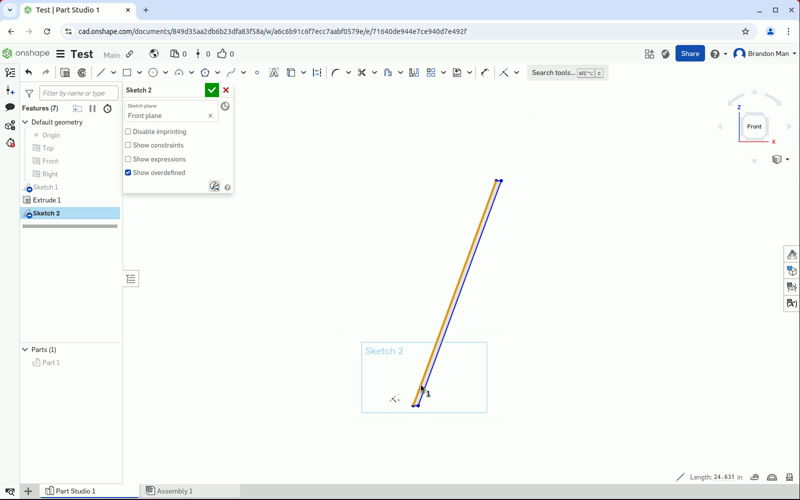
scroll(-6)
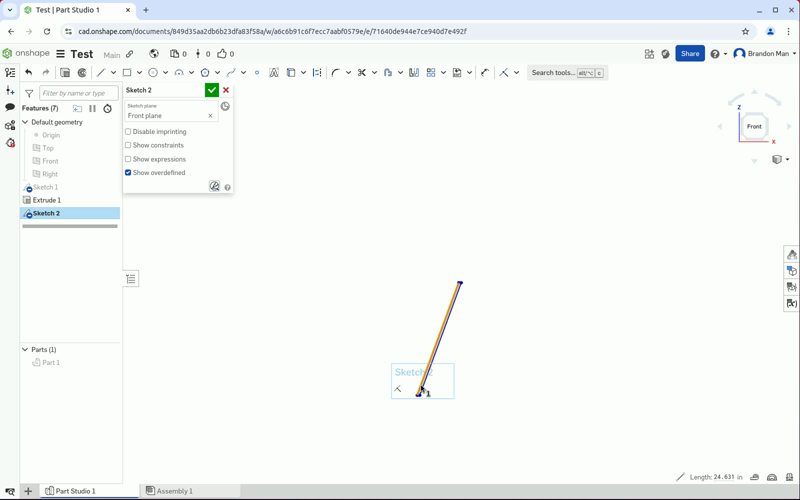
mouse_move(73, 352)
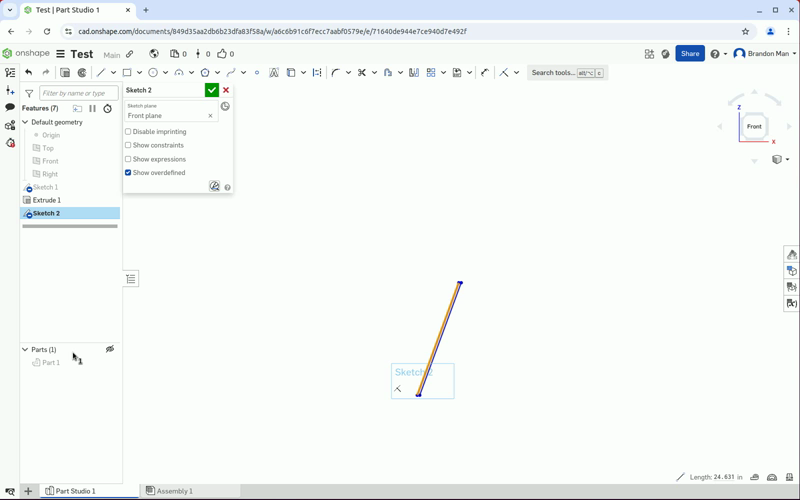
key(shift+y)
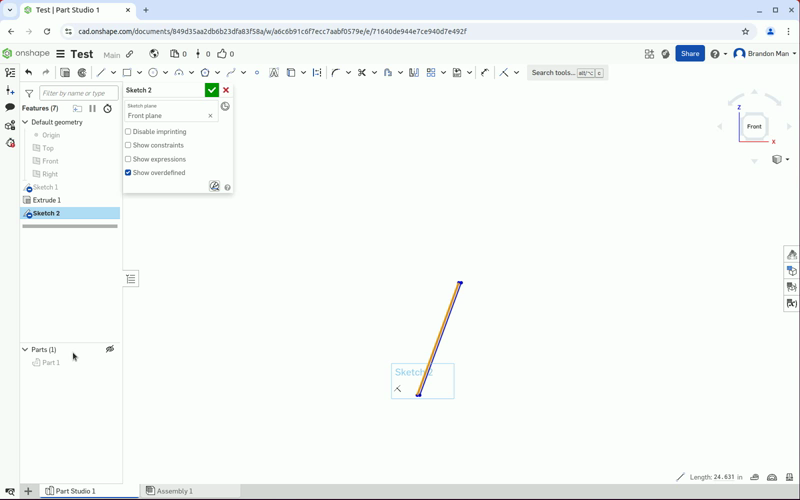
key(shift+e)
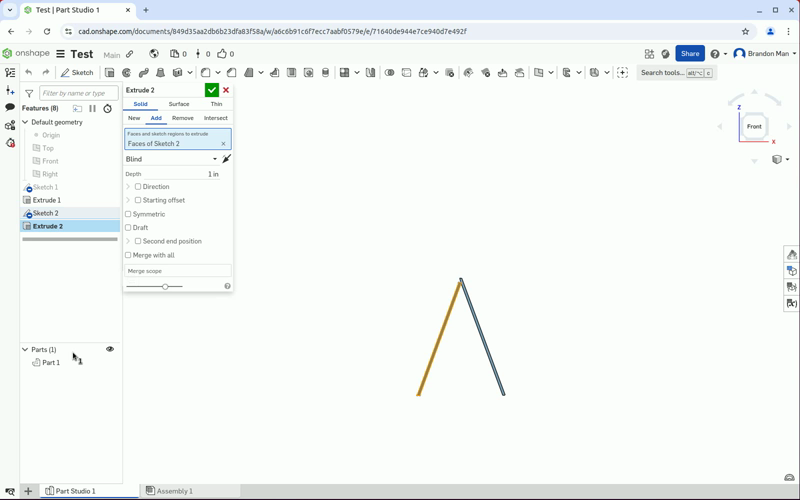
mouse_move(143, 106)
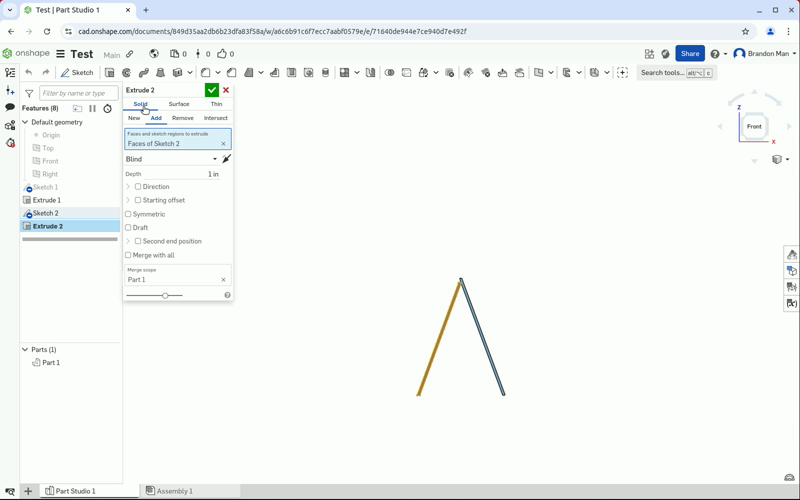
click(143, 106)
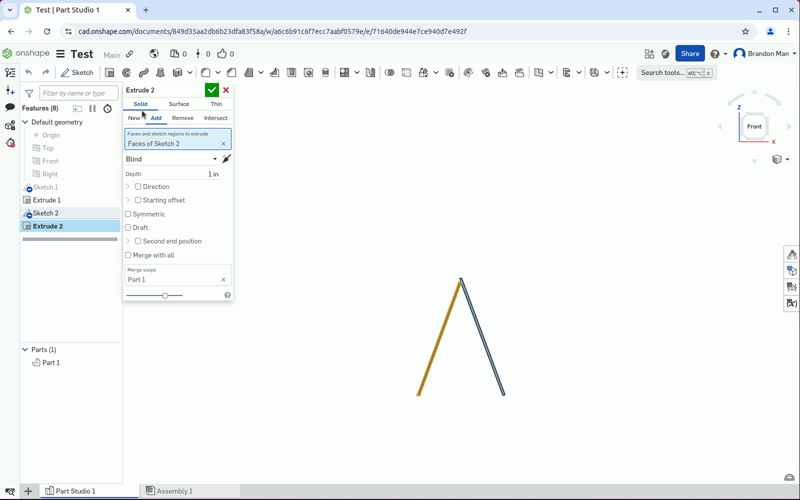
mouse_move(137, 120)
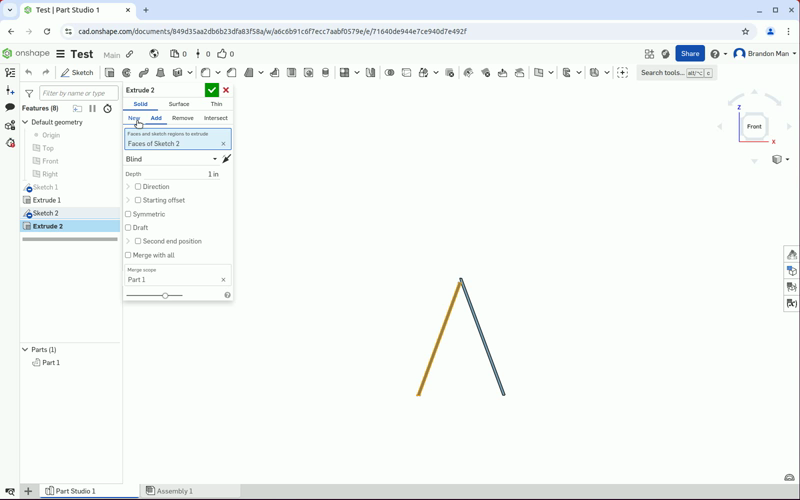
click(137, 120)
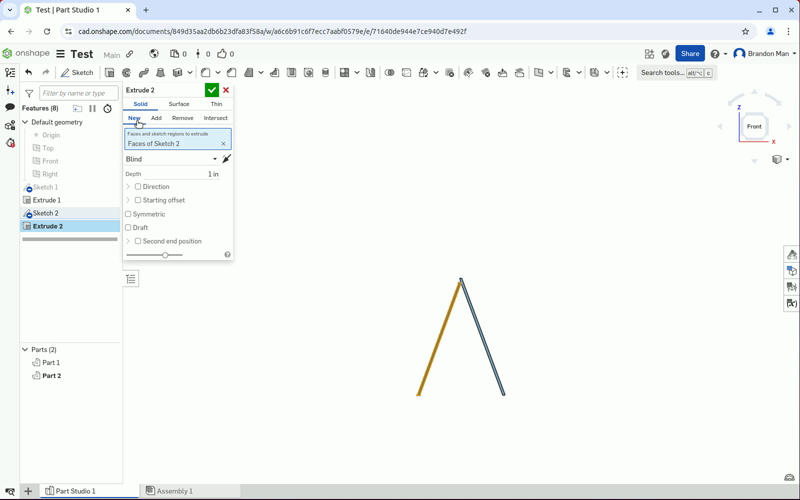
key(tab, 4)
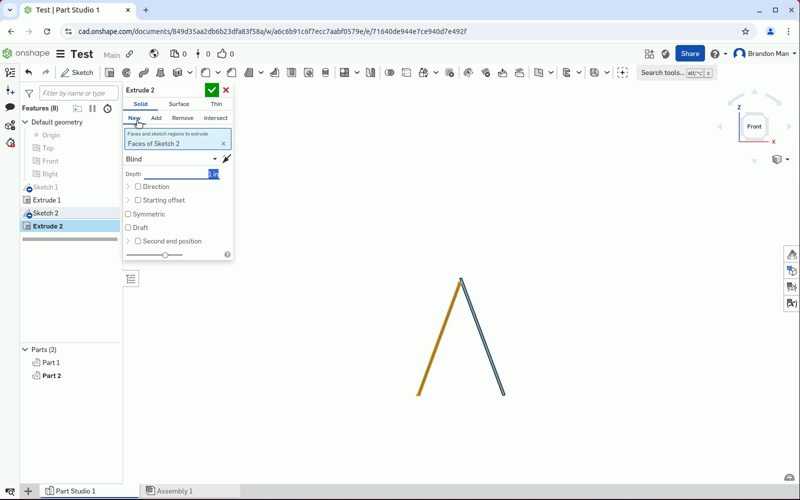
text(34.662)
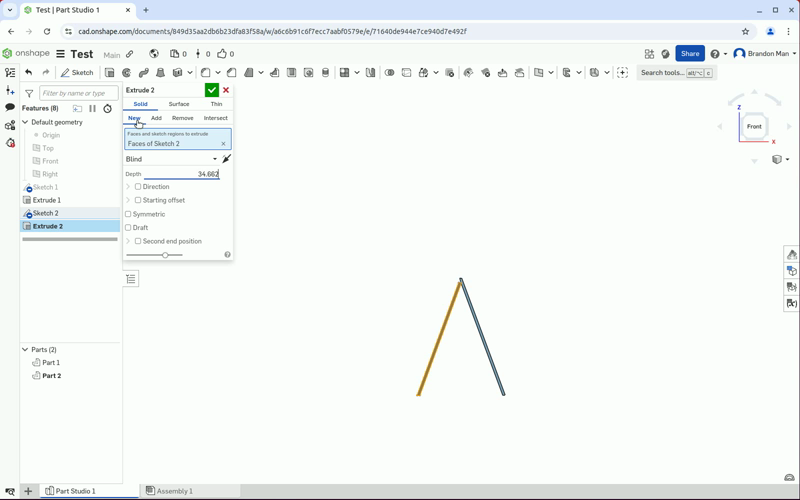
key(tab, 3)
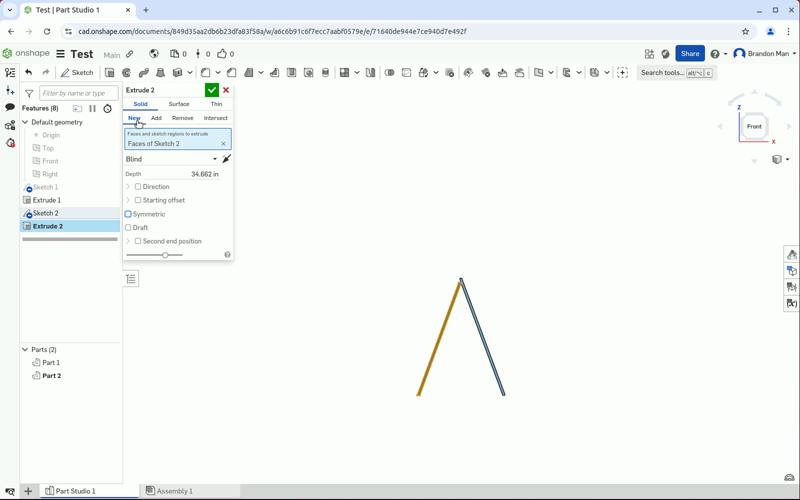
key(space)
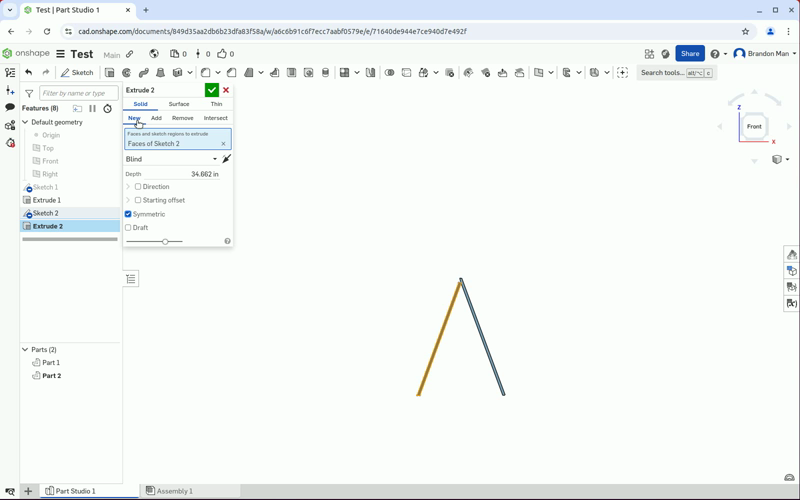
key(enter)
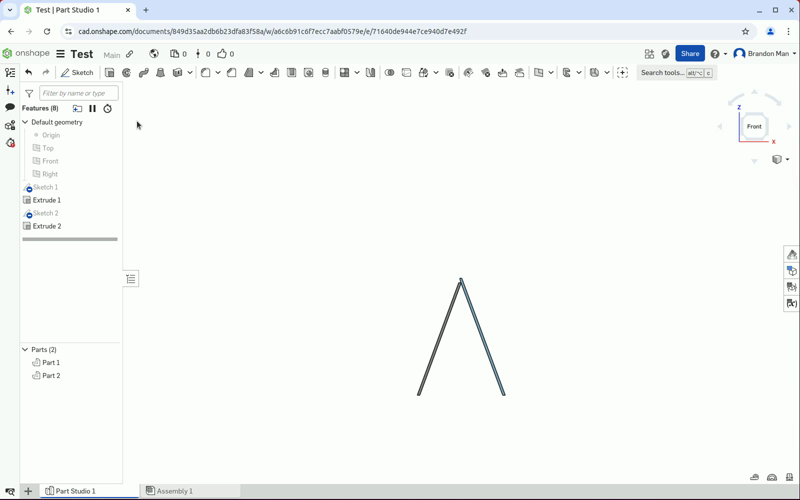
key(shift+h)
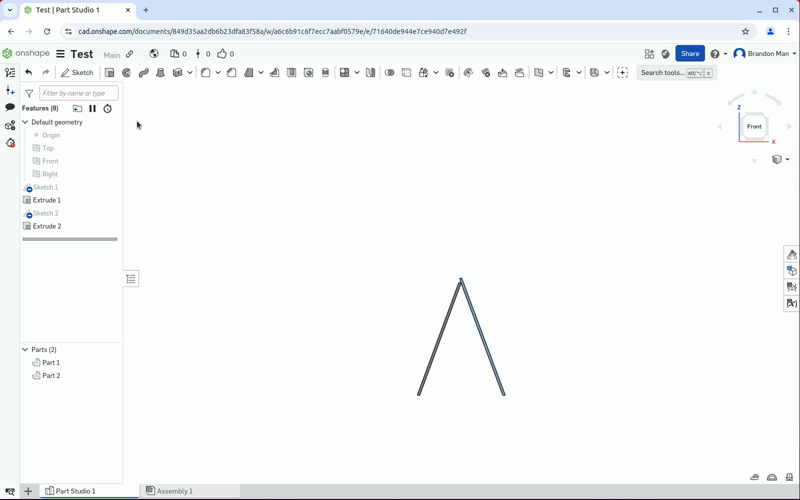
key(shift+h)
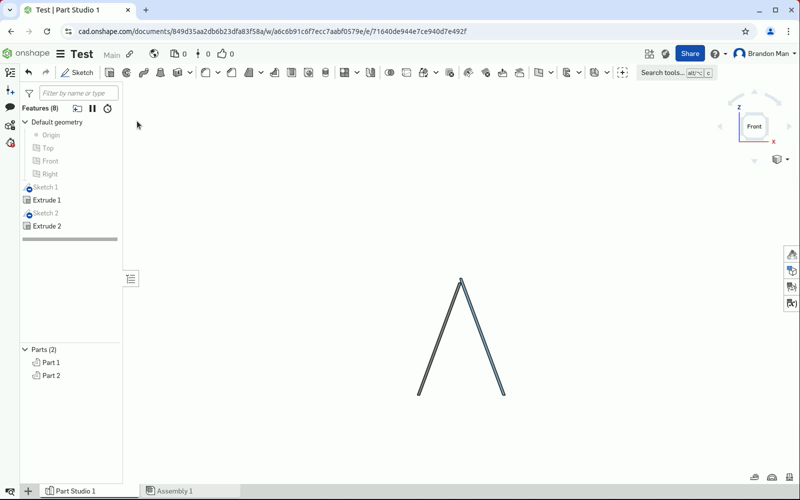
mouse_move(73, 189)
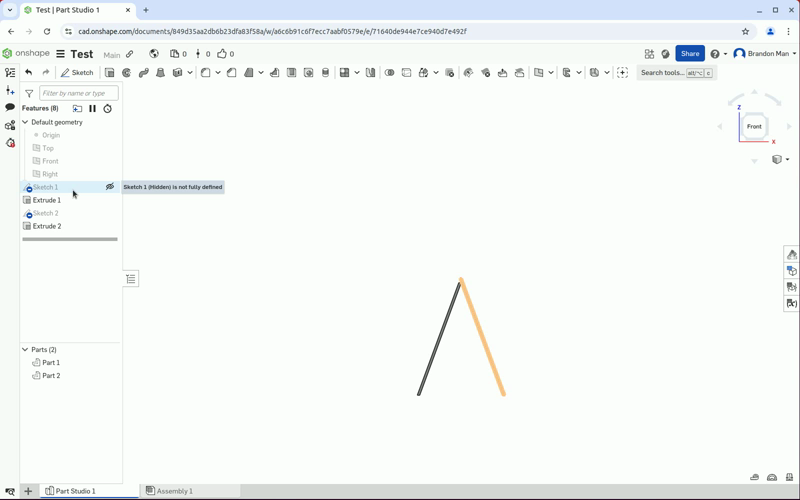
click(73, 189)
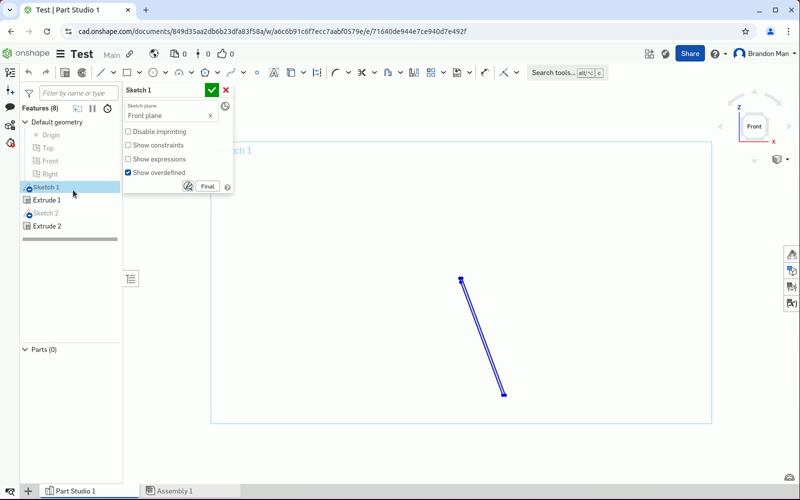
mouse_move(229, 92)
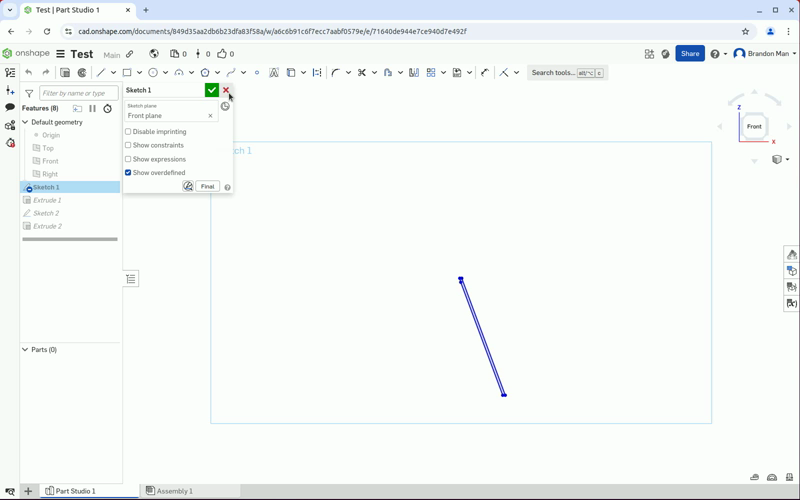
click(229, 92)
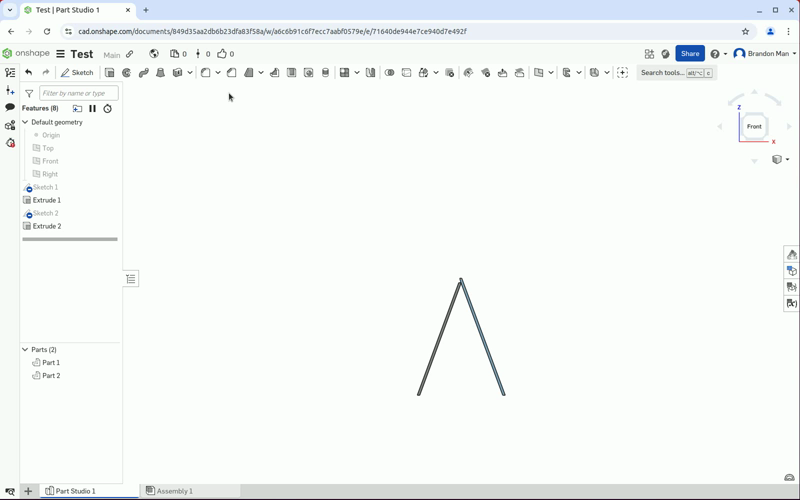
mouse_move(73, 352)
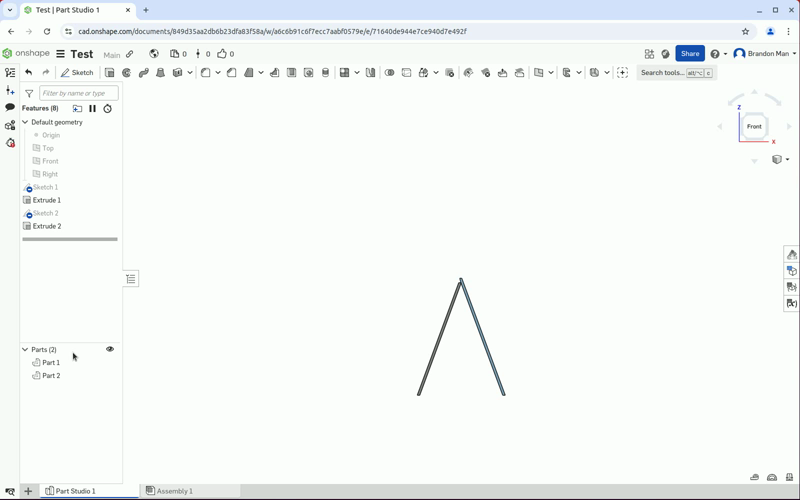
key(y)
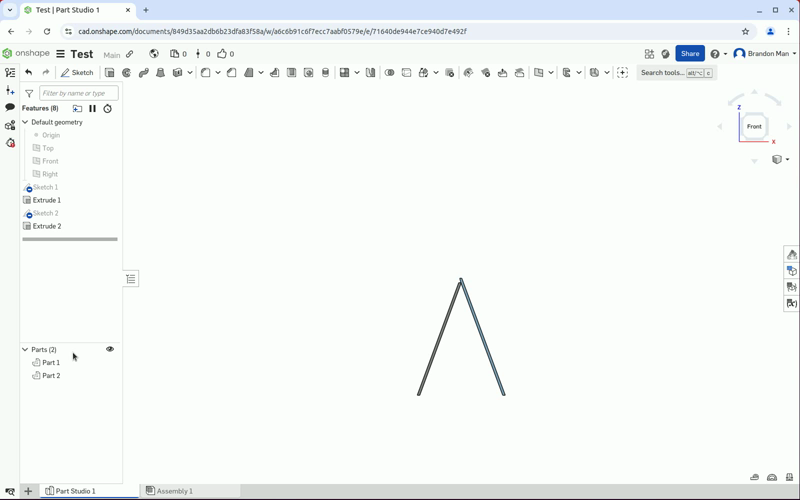
key(shift+p)
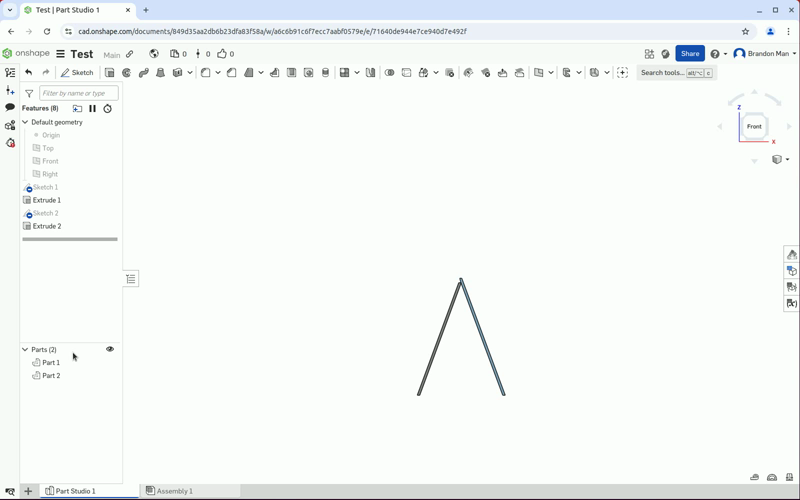
key(space)
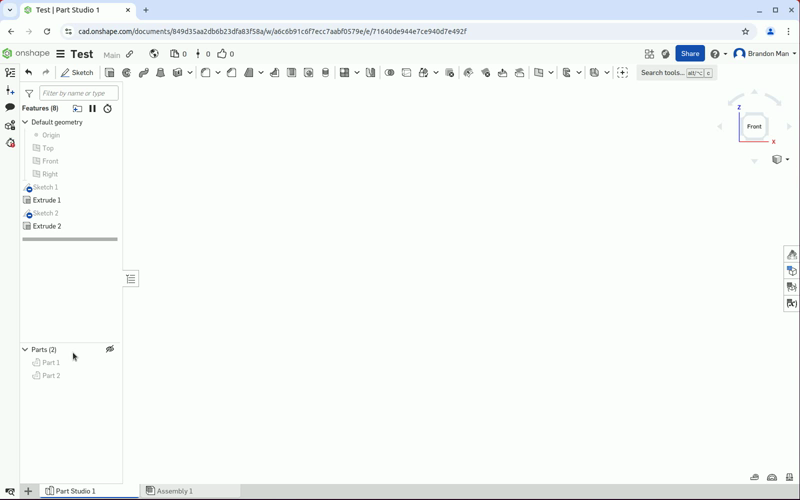
key_down(shift)
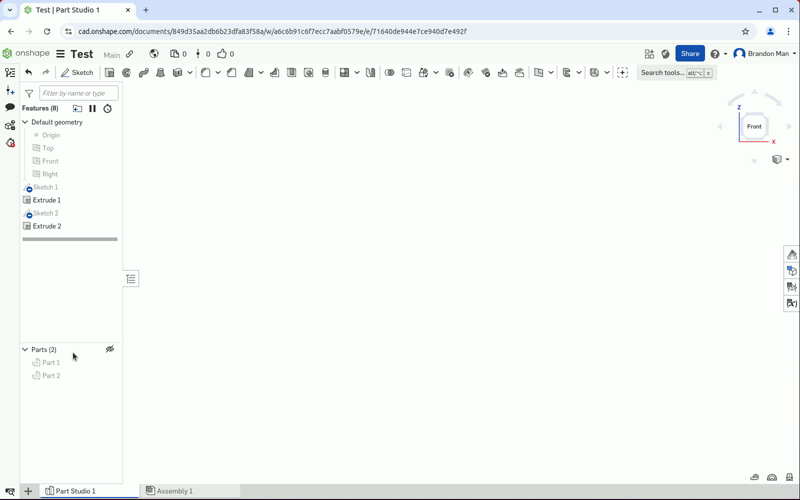
key(left)
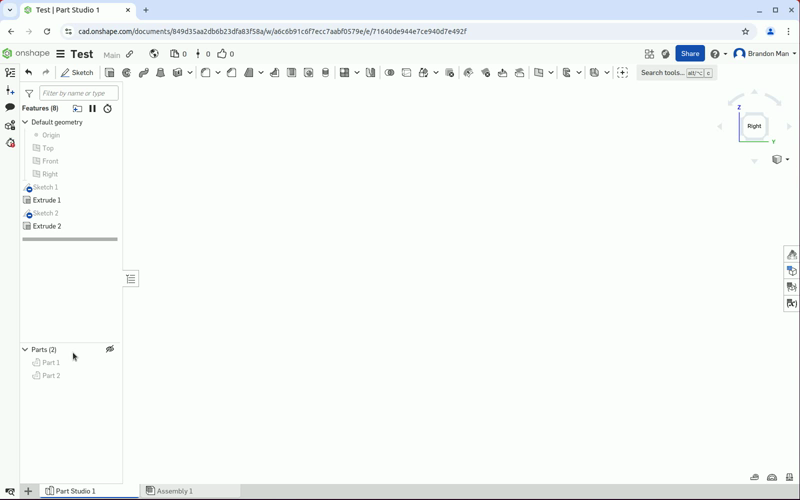
key_up(shift)
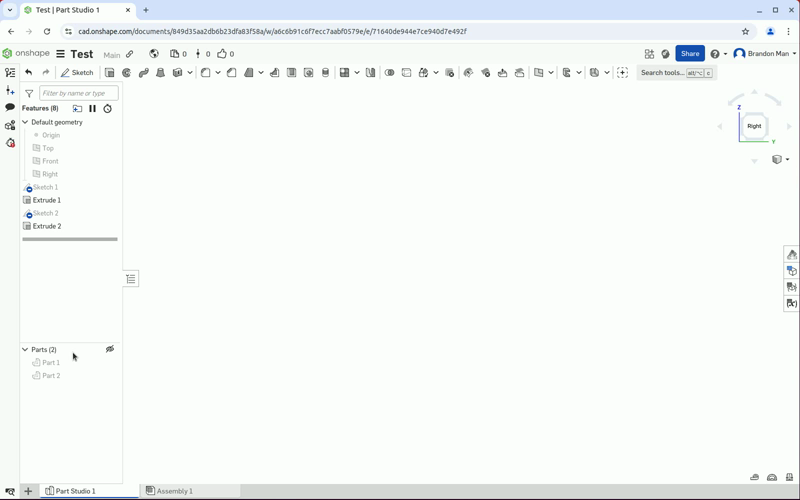
mouse_move(73, 352)
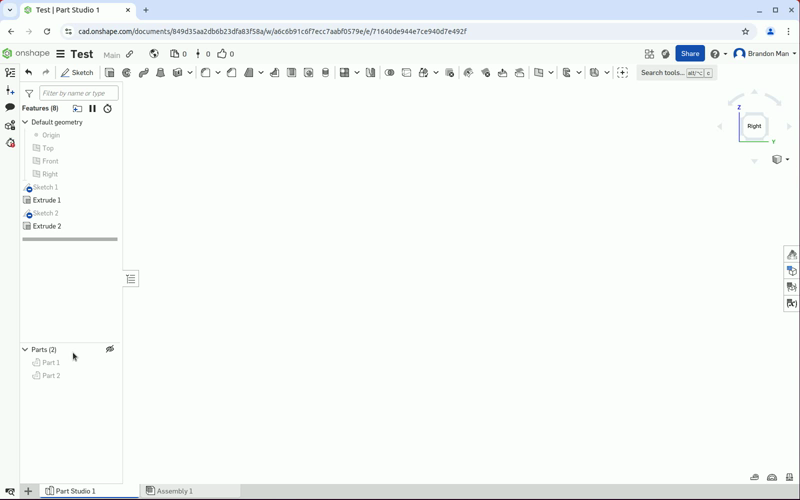
key(shift+y)
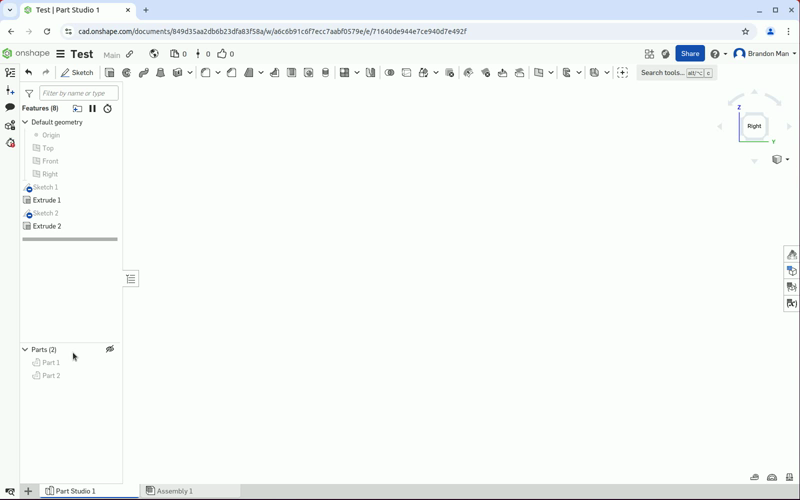
key(shift+s)
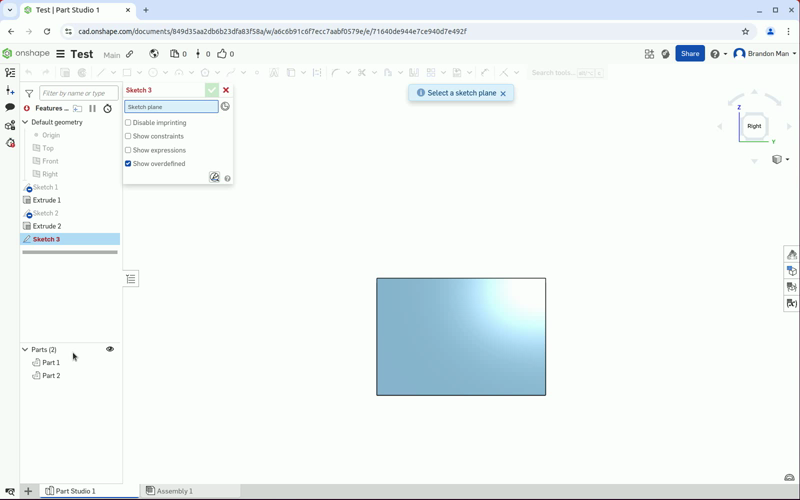
mouse_move(73, 176)
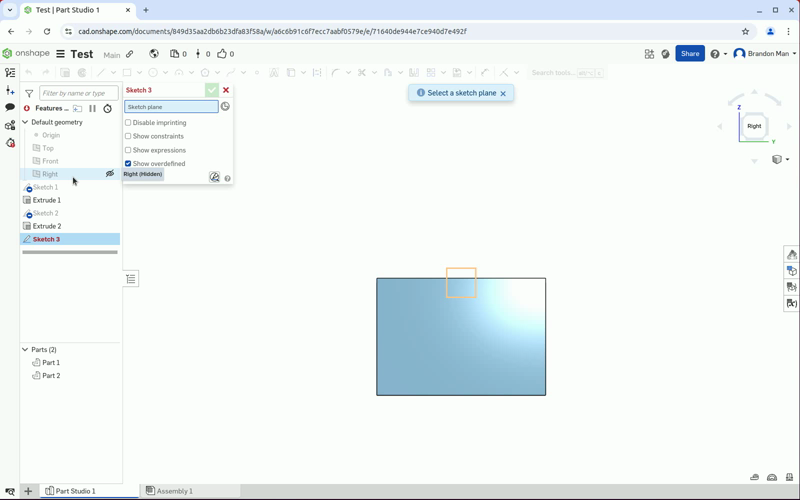
click(73, 176)
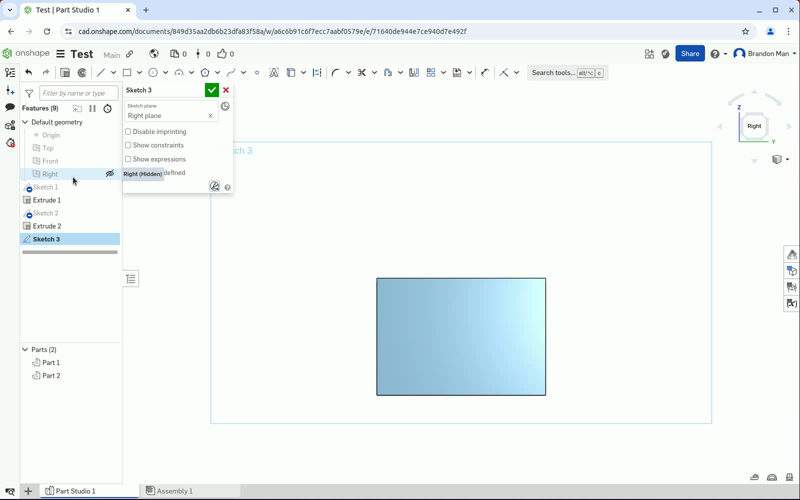
mouse_move(73, 352)
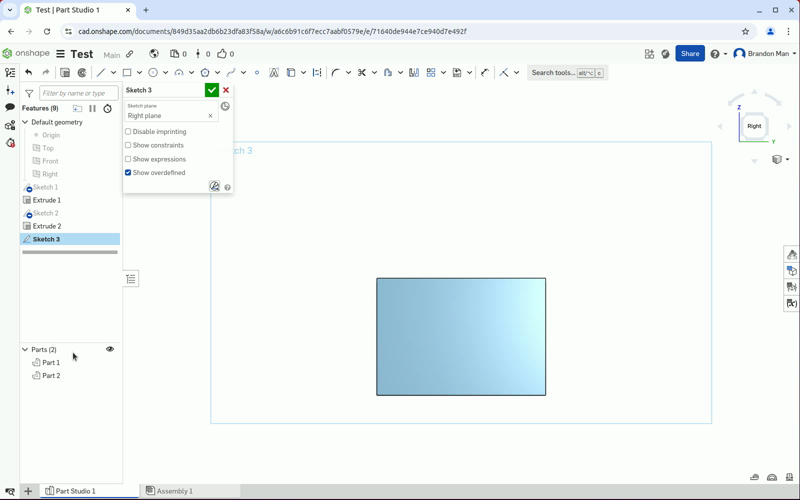
key(y)
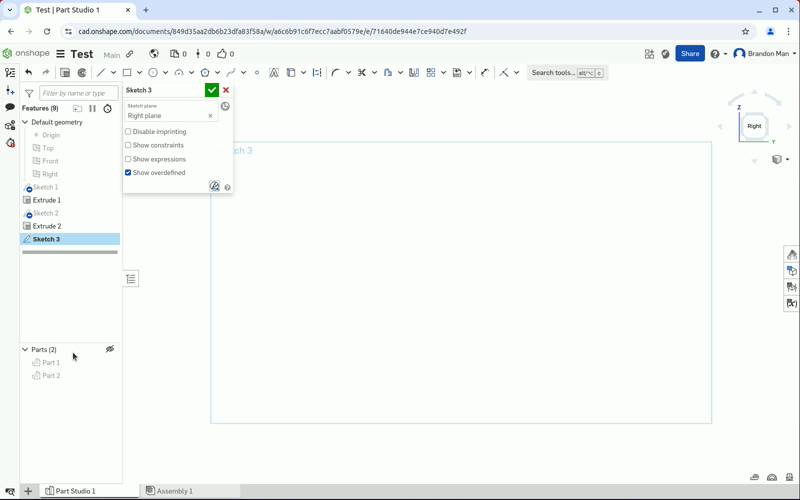
key(l)
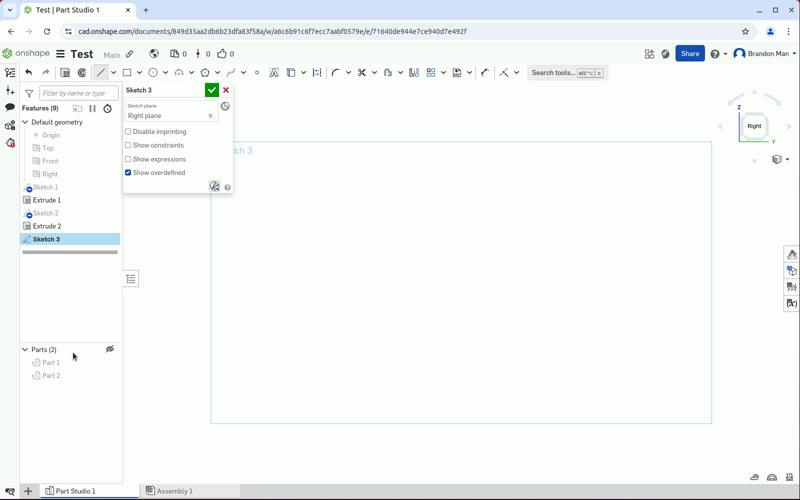
key_down(shift)
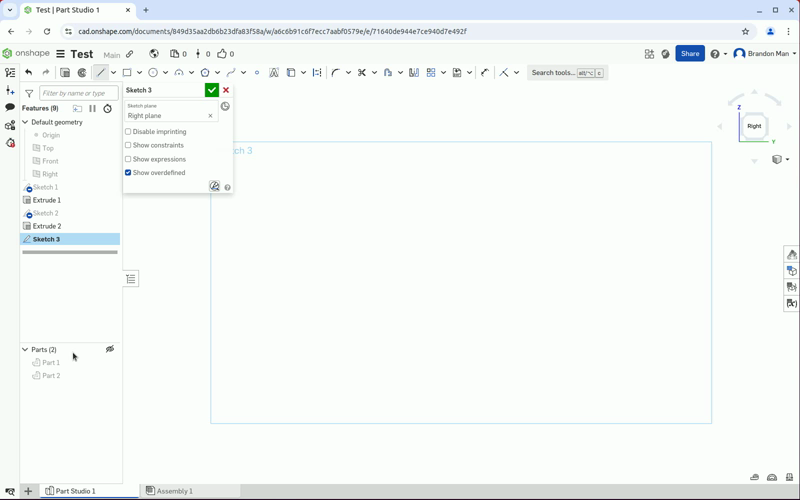
mouse_move(376, 282)
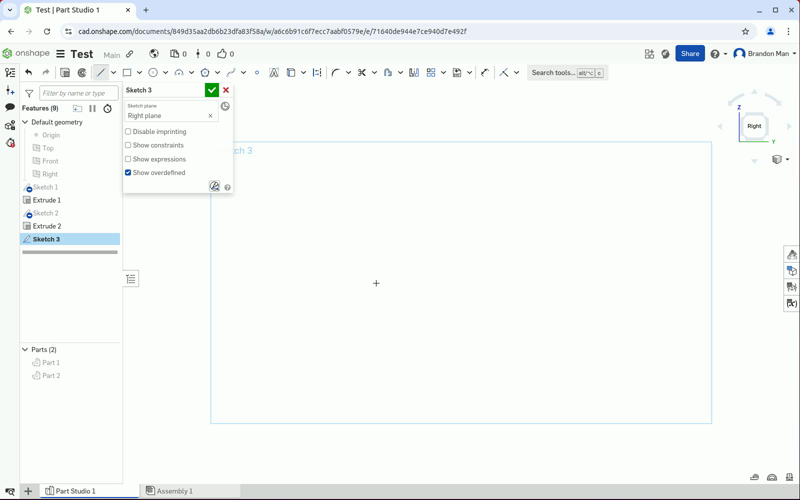
click(376, 282)
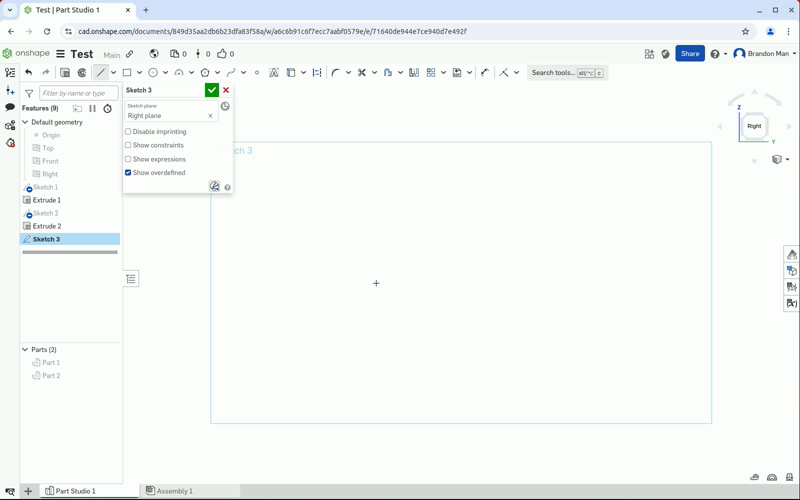
key_up(shift)
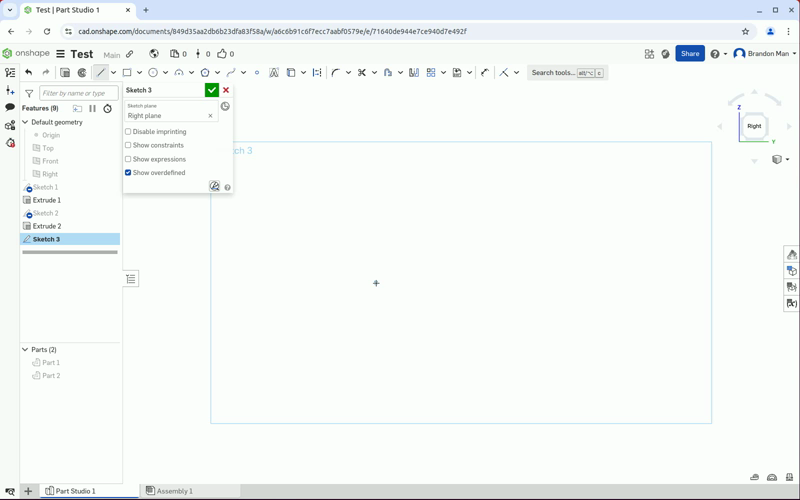
key_down(shift)
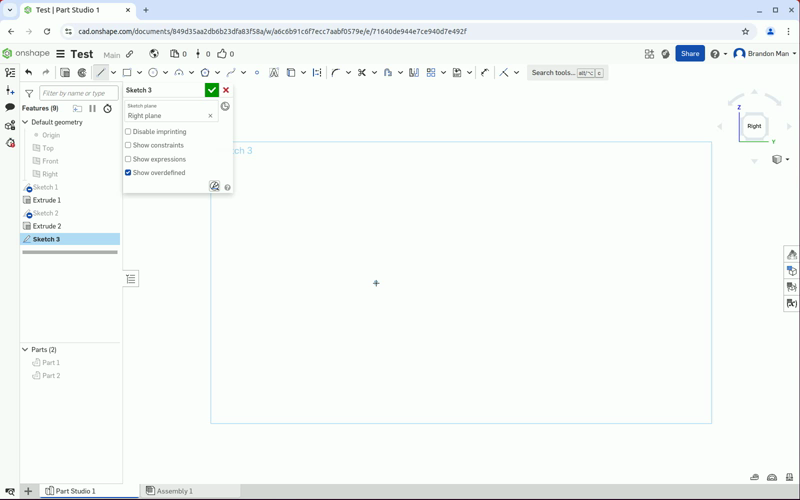
mouse_move(406, 282)
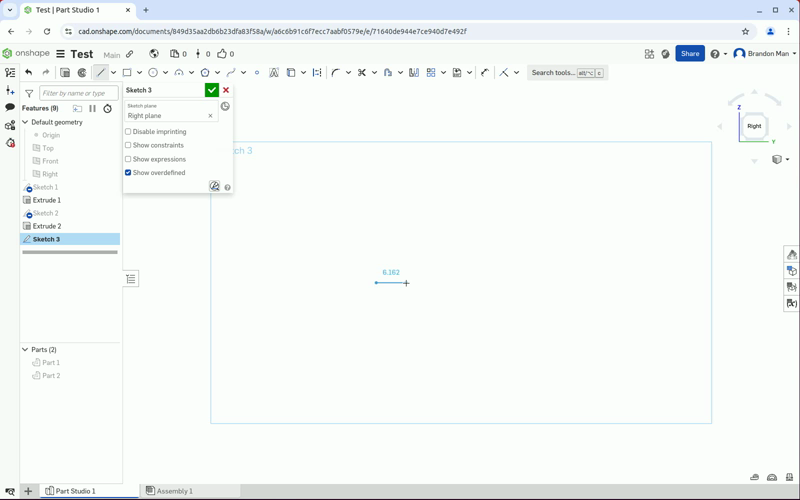
mouse_move(393, 282)
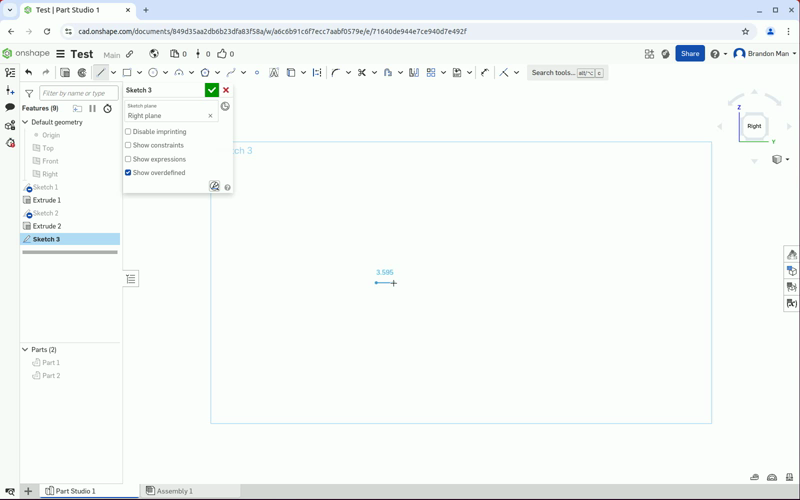
click(393, 282)
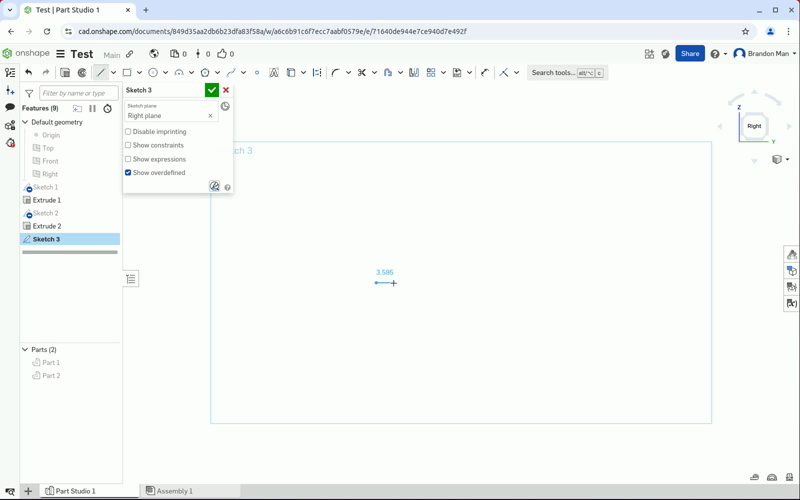
key_up(shift)
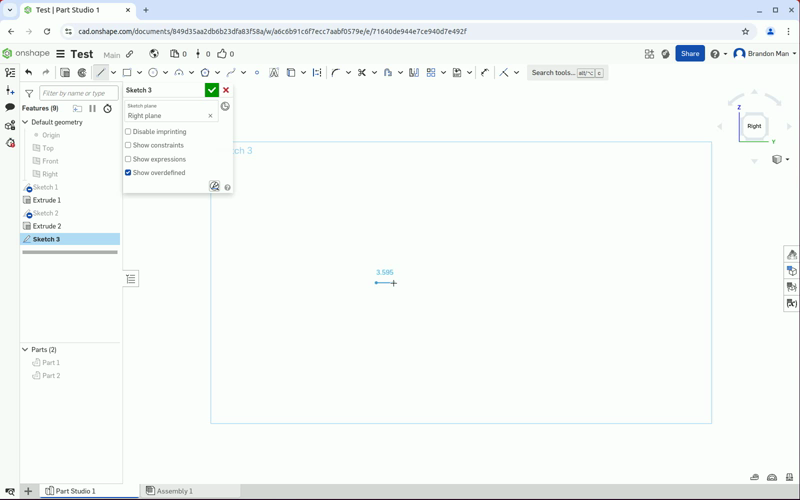
key_down(shift)
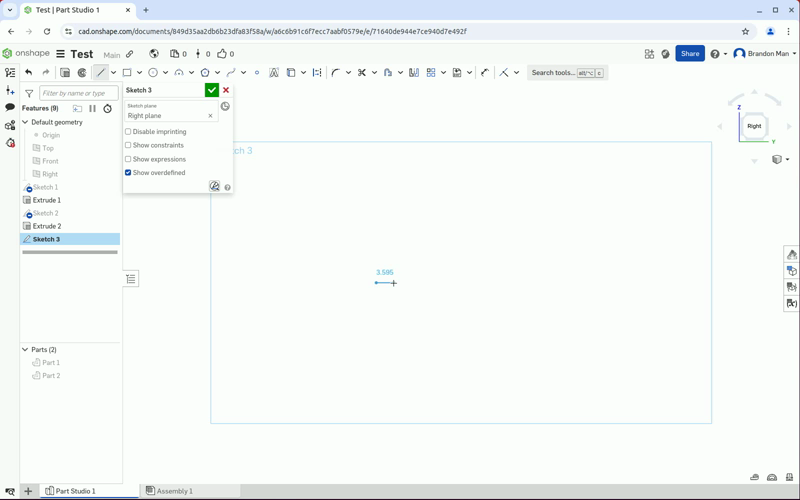
mouse_move(423, 282)
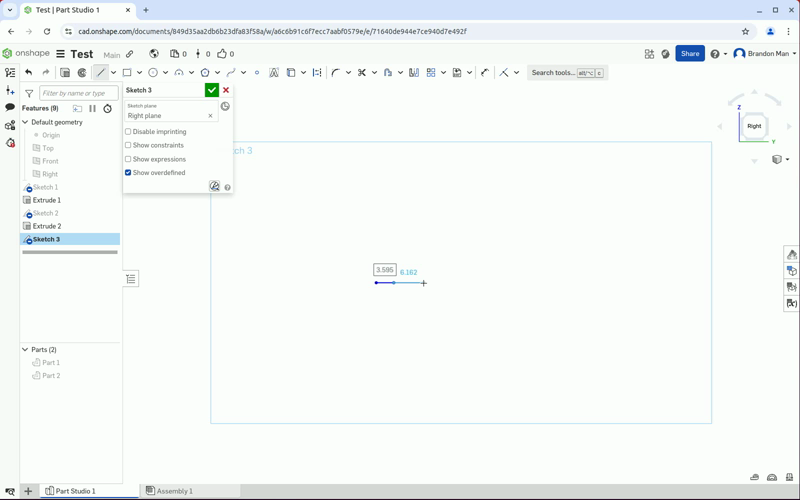
mouse_move(393, 278)
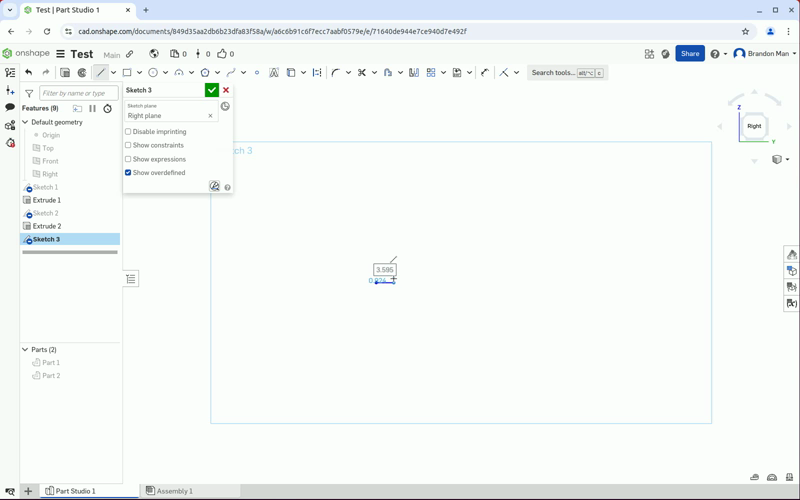
scroll(6)
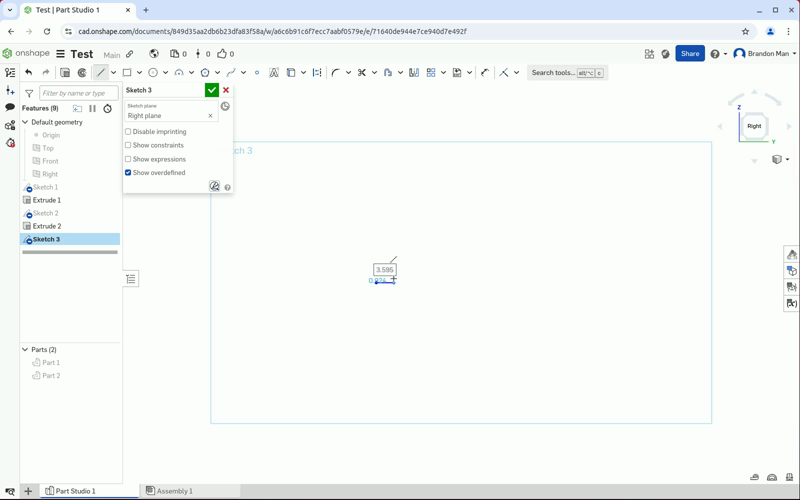
scroll(6)
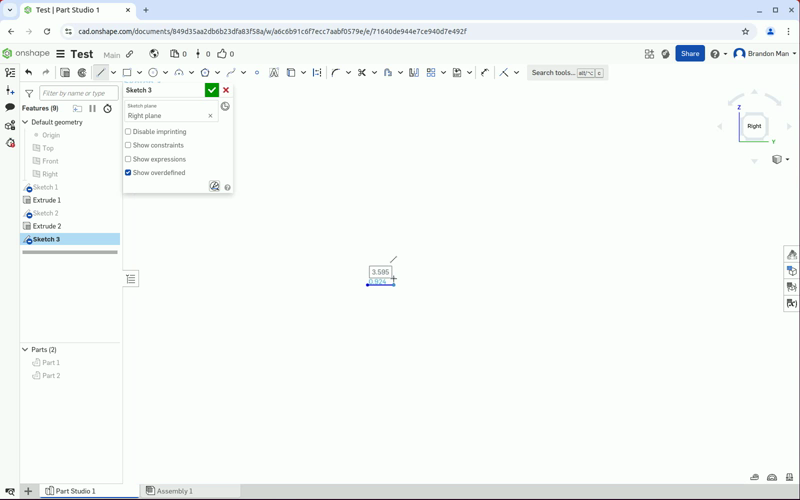
scroll(6)
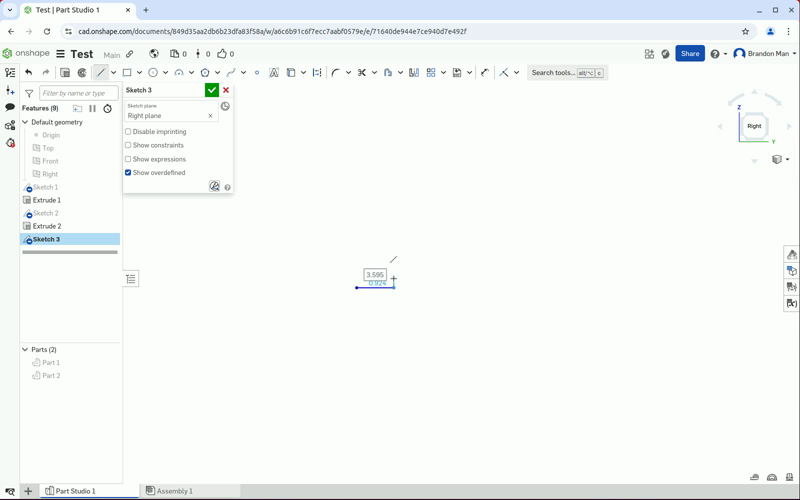
scroll(6)
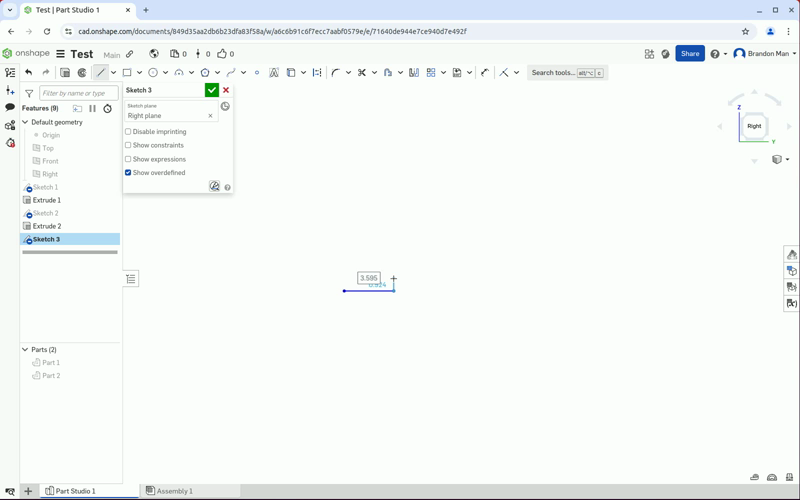
scroll(6)
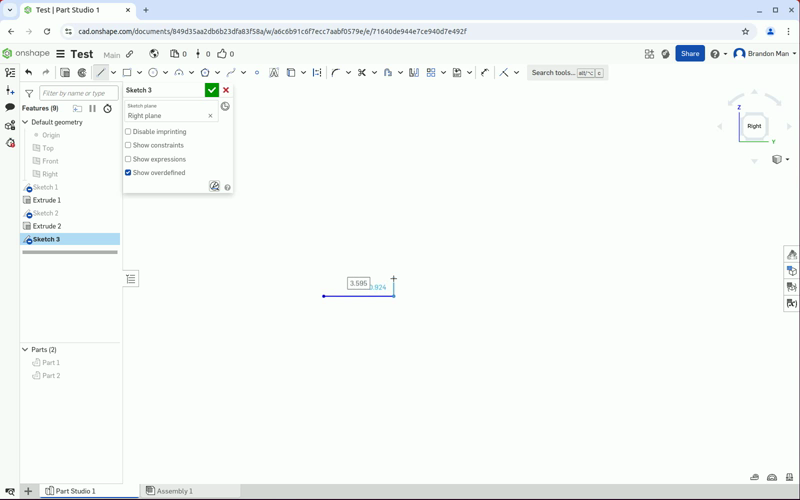
scroll(6)
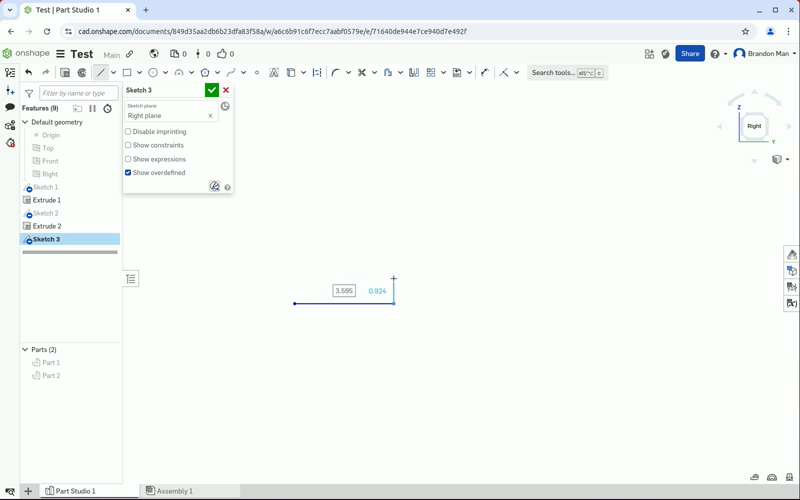
scroll(6)
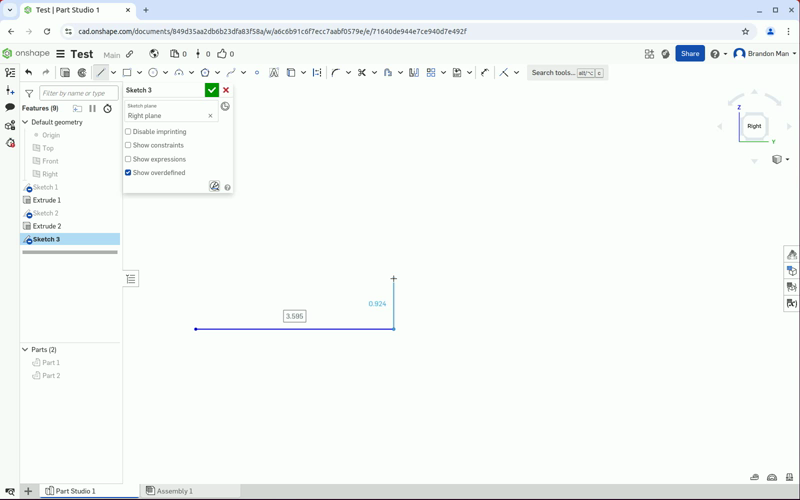
click(393, 278)
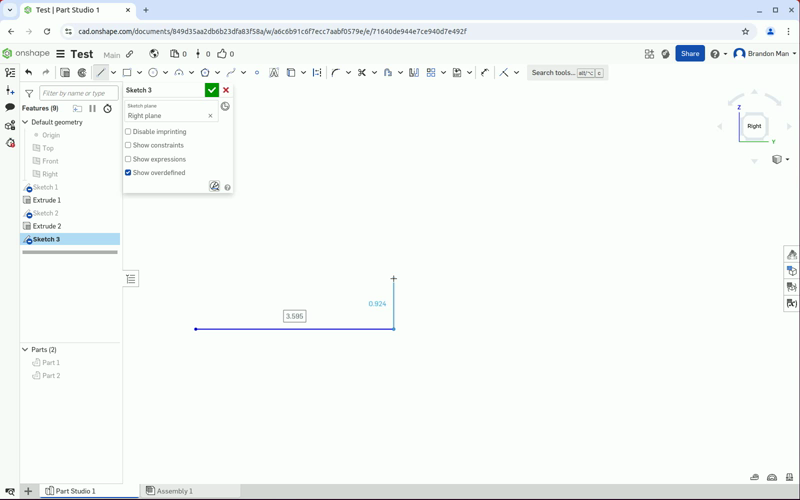
scroll(-6)
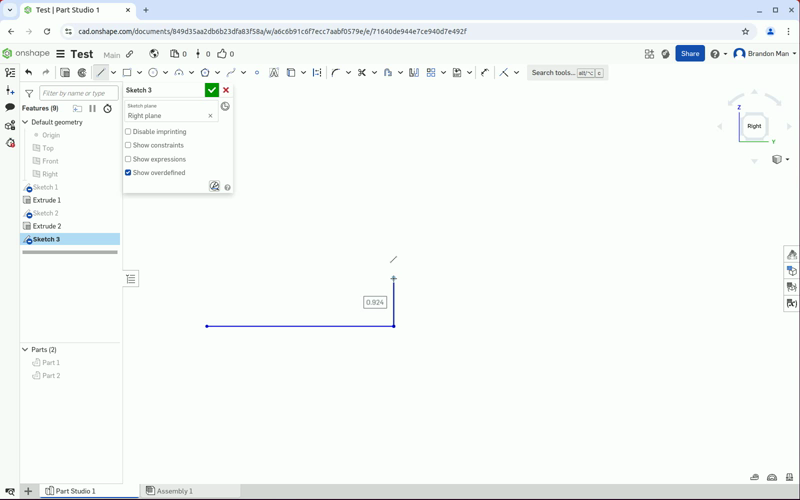
scroll(-6)
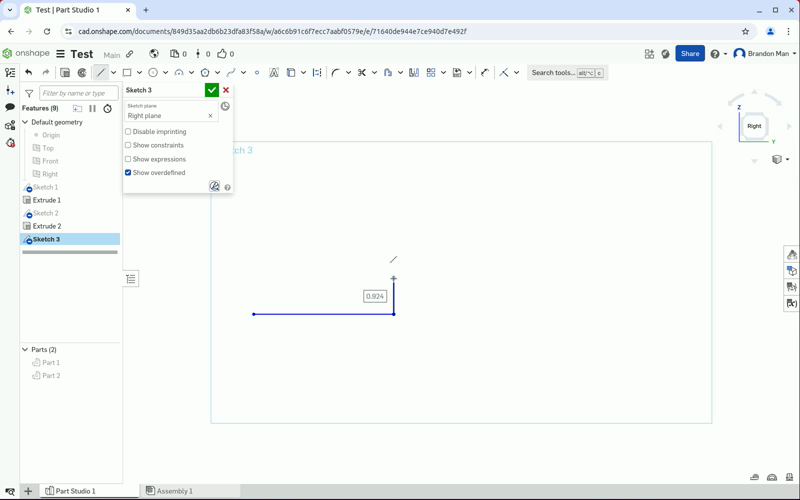
scroll(-6)
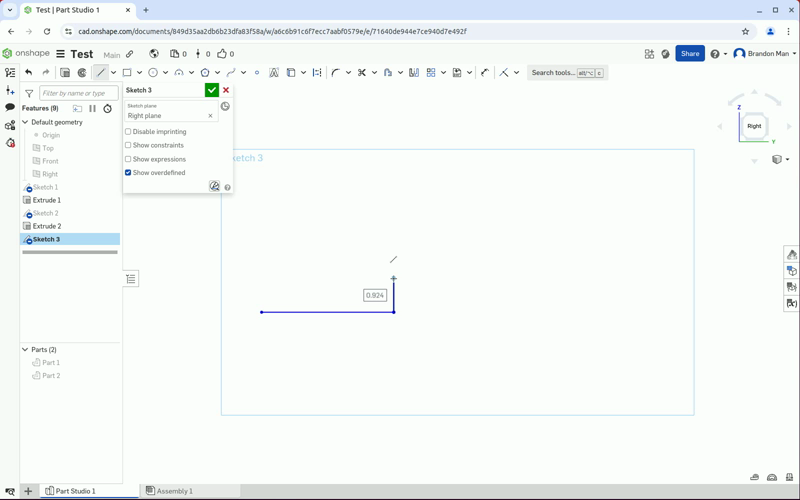
scroll(-6)
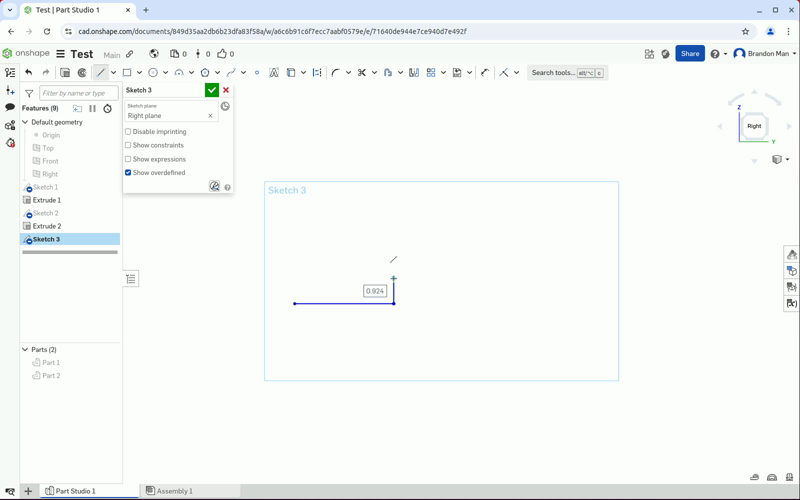
scroll(-6)
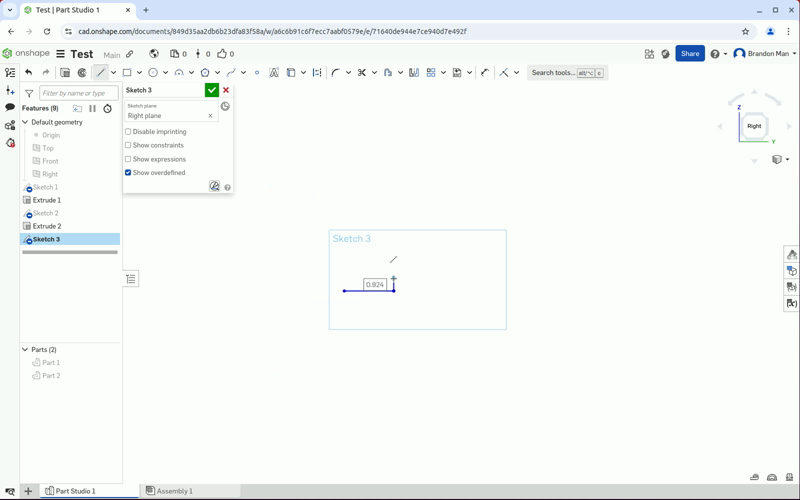
scroll(-6)
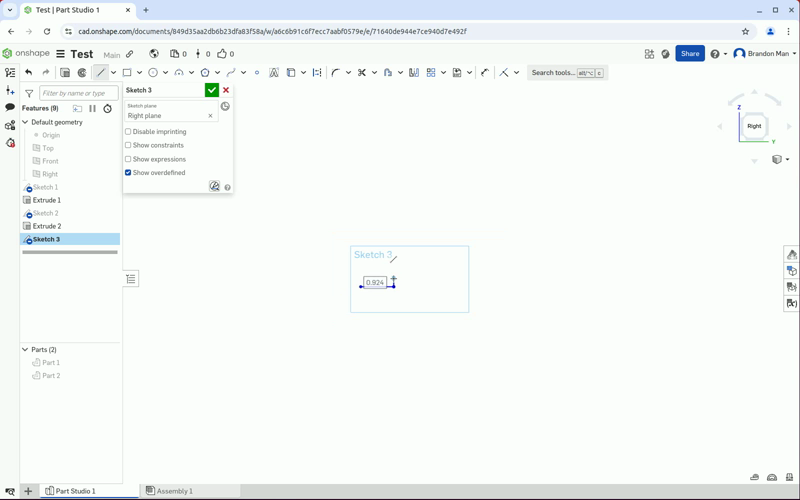
scroll(-6)
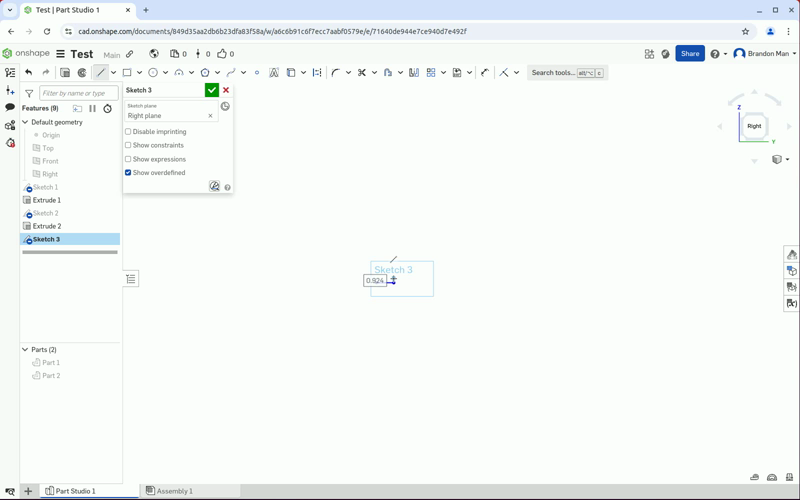
key_up(shift)
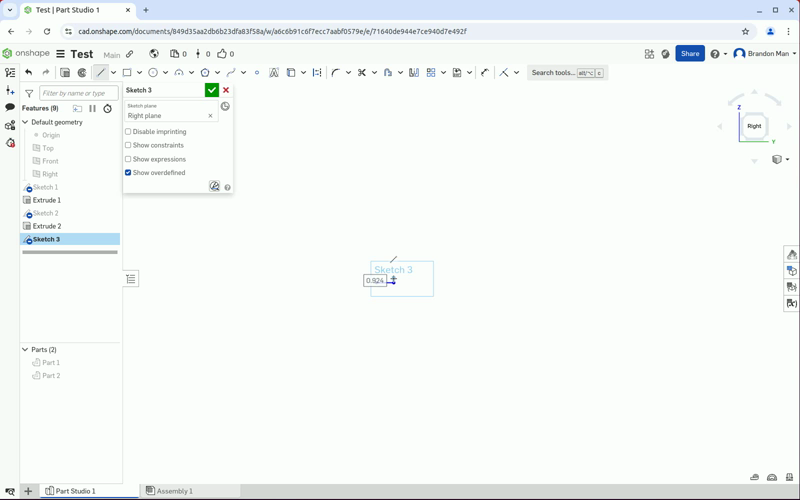
key_down(shift)
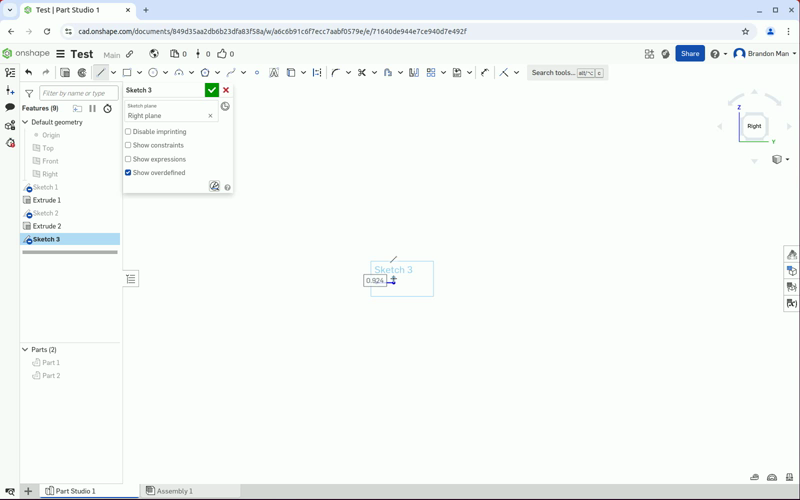
mouse_move(423, 278)
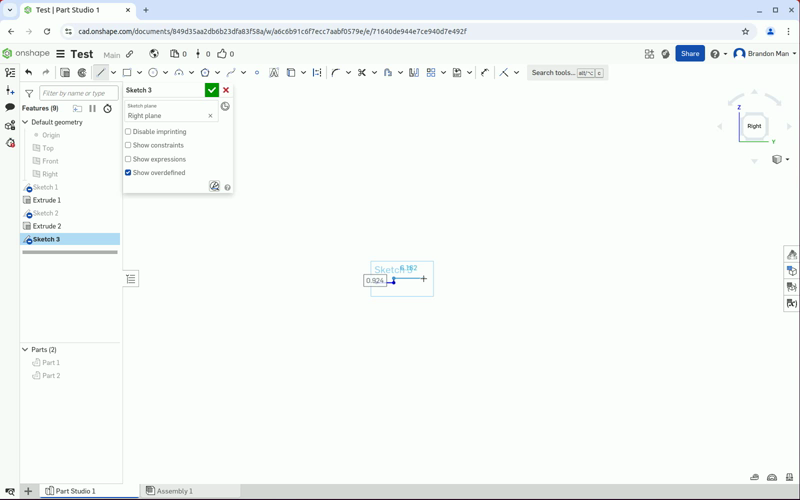
mouse_move(376, 278)
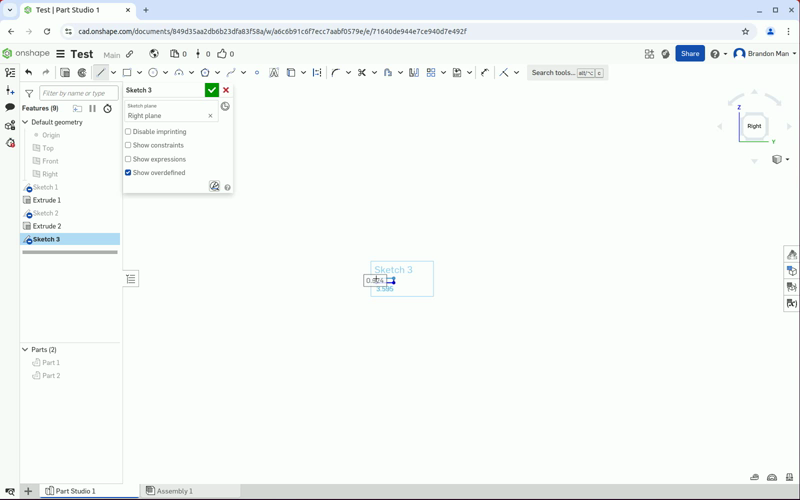
click(376, 278)
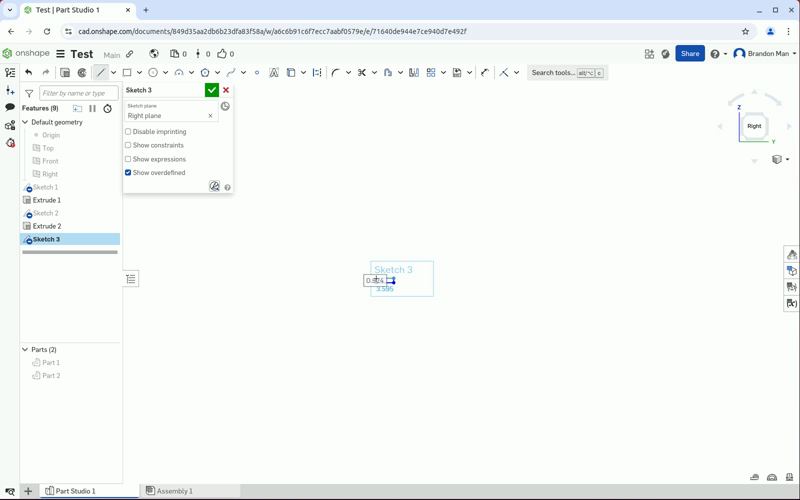
key_up(shift)
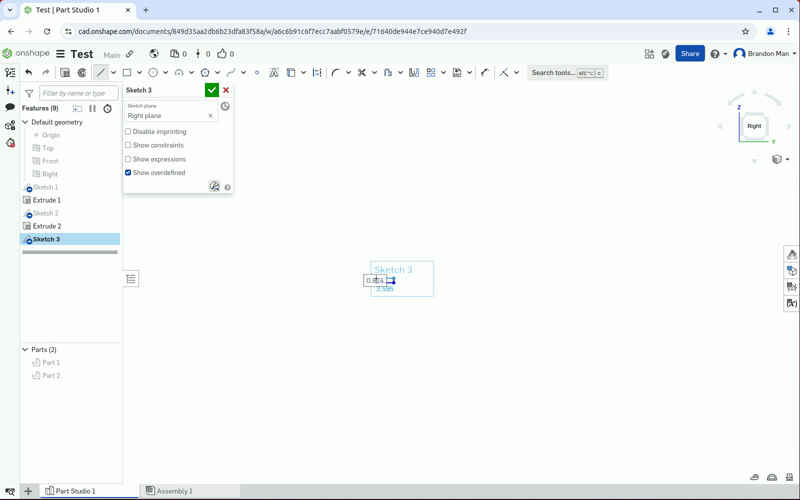
mouse_move(406, 278)
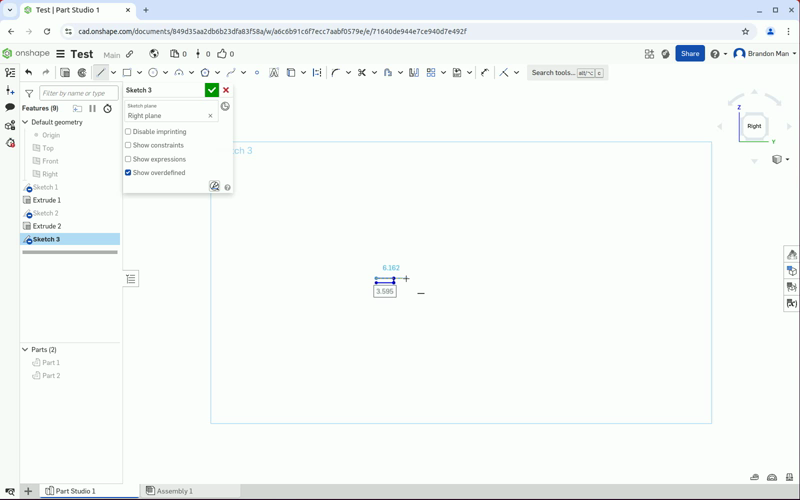
key_down(shift)
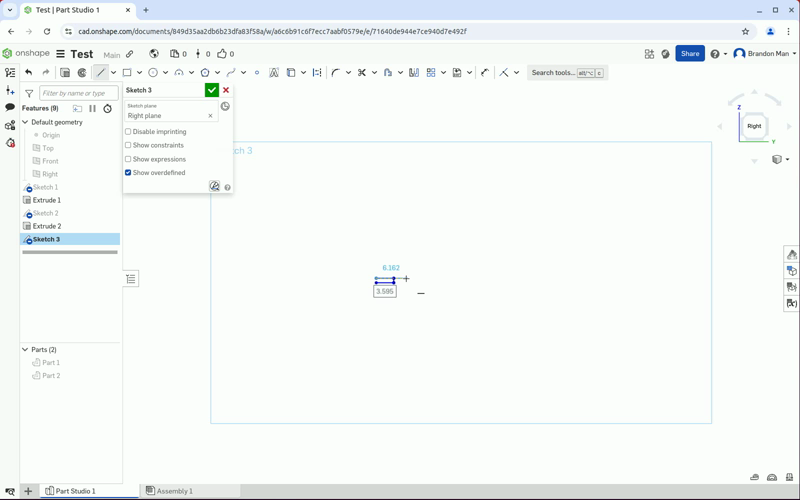
mouse_move(376, 282)
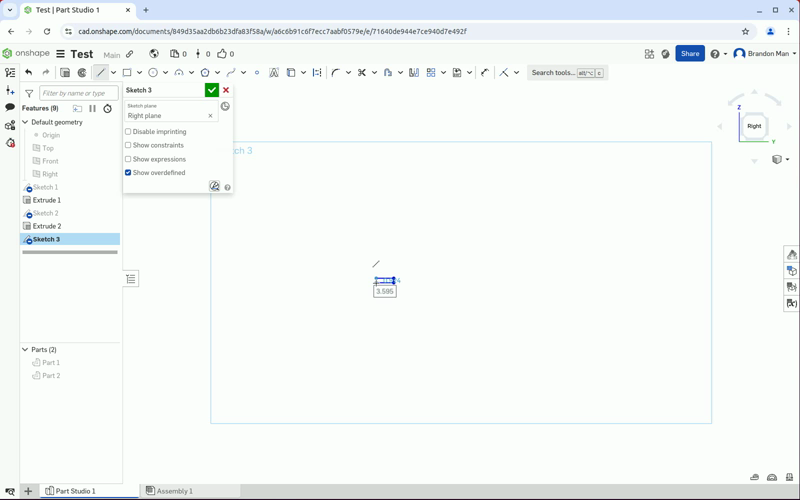
scroll(6)
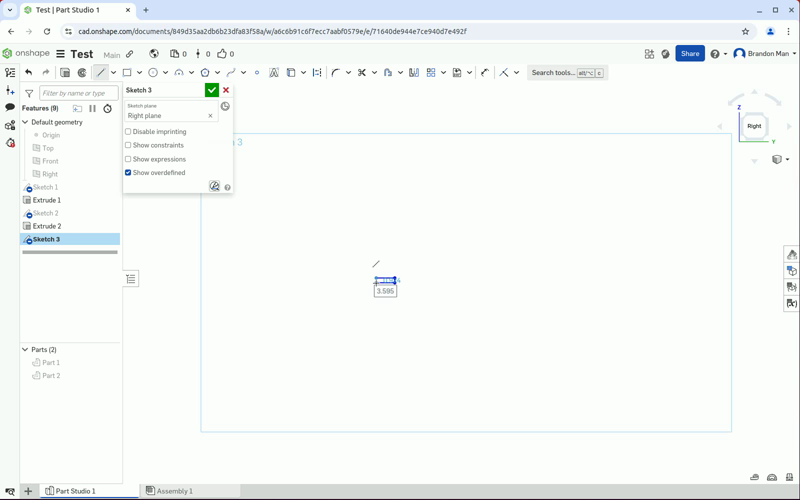
scroll(6)
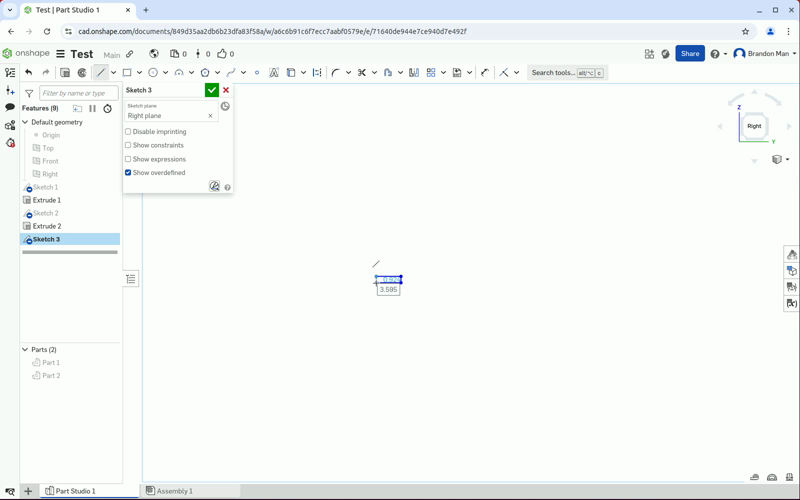
scroll(6)
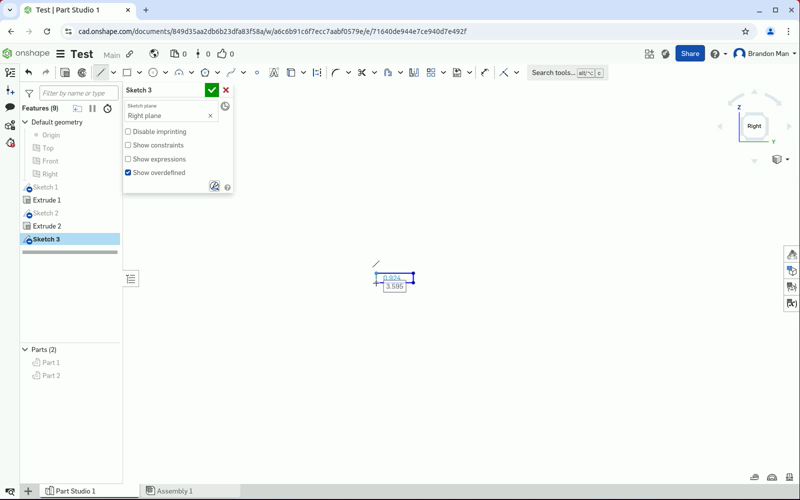
scroll(6)
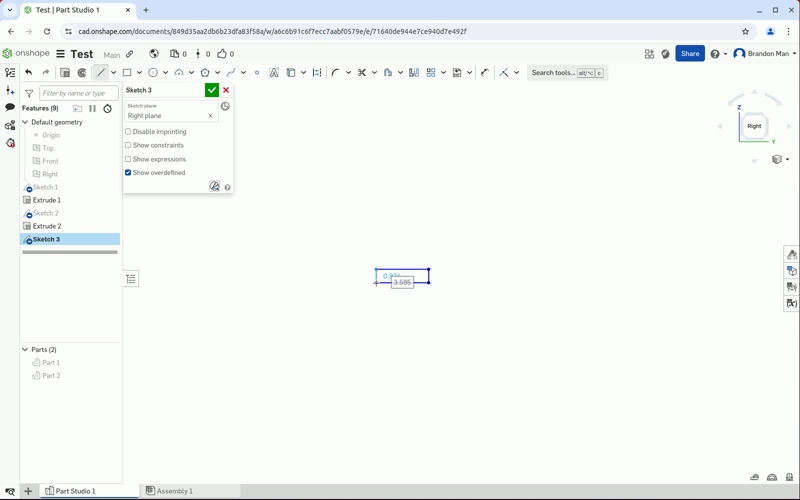
scroll(6)
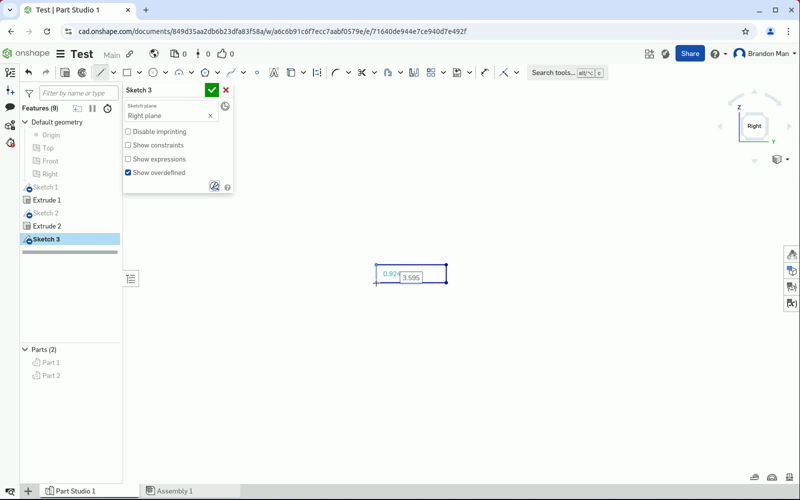
scroll(6)
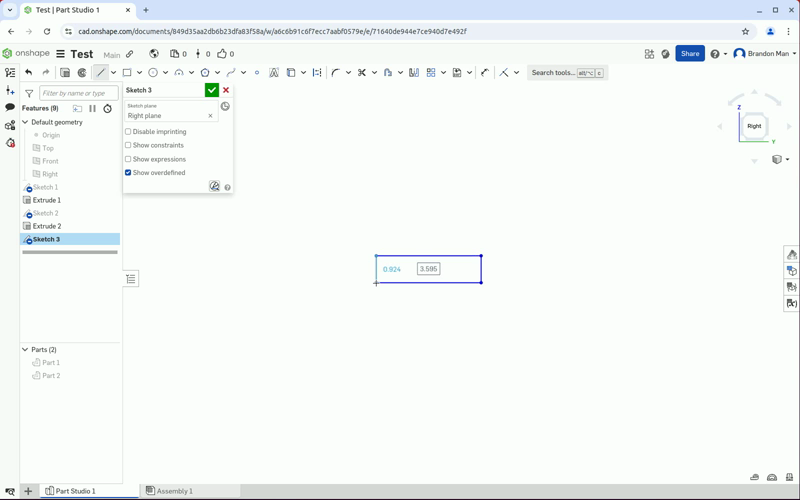
scroll(6)
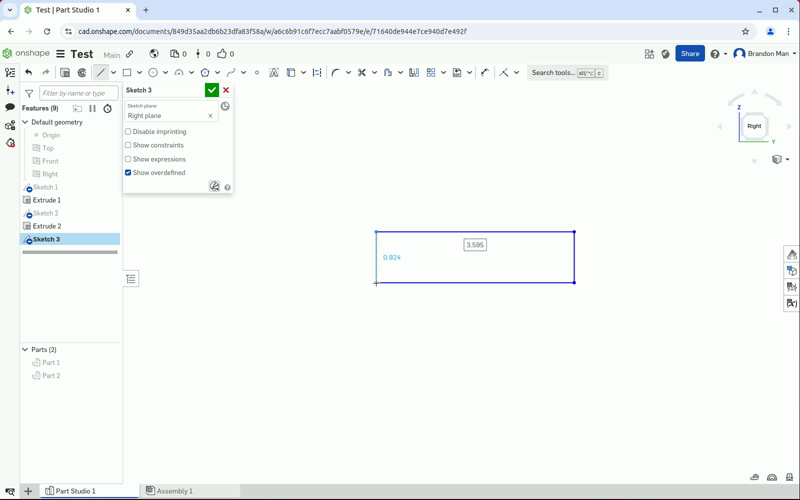
key_up(shift)
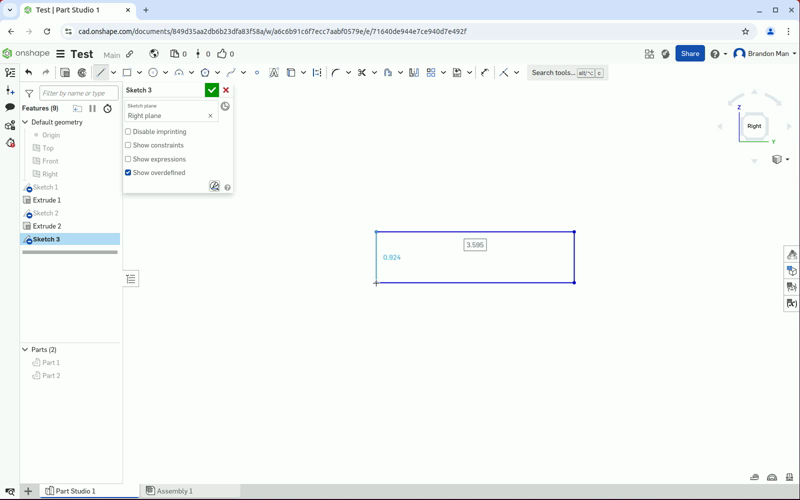
click(376, 282)
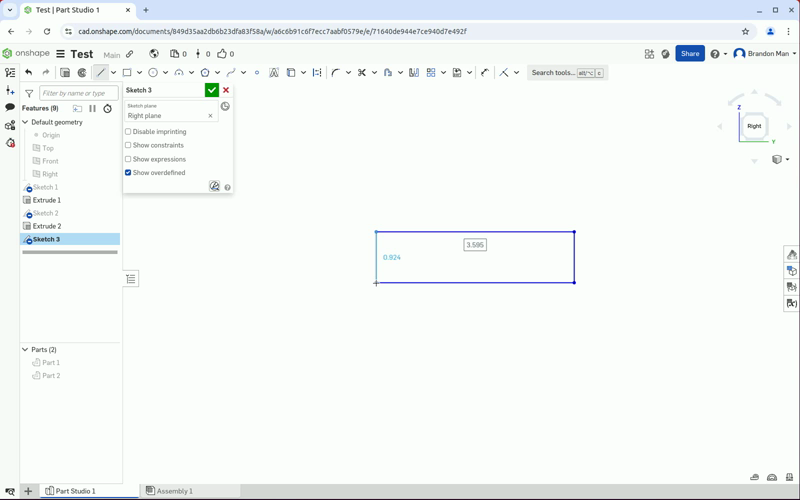
scroll(-6)
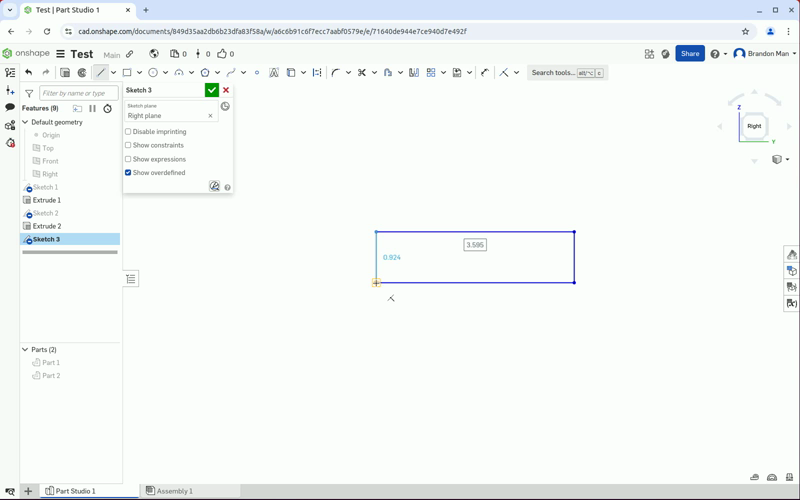
scroll(-6)
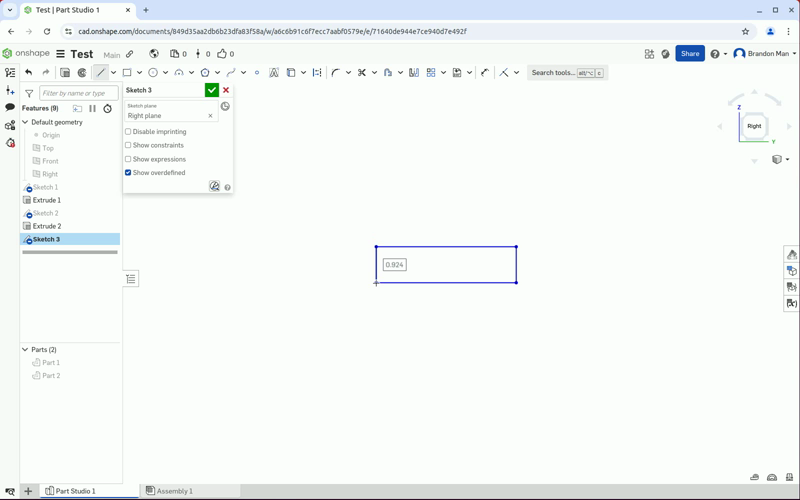
scroll(-6)
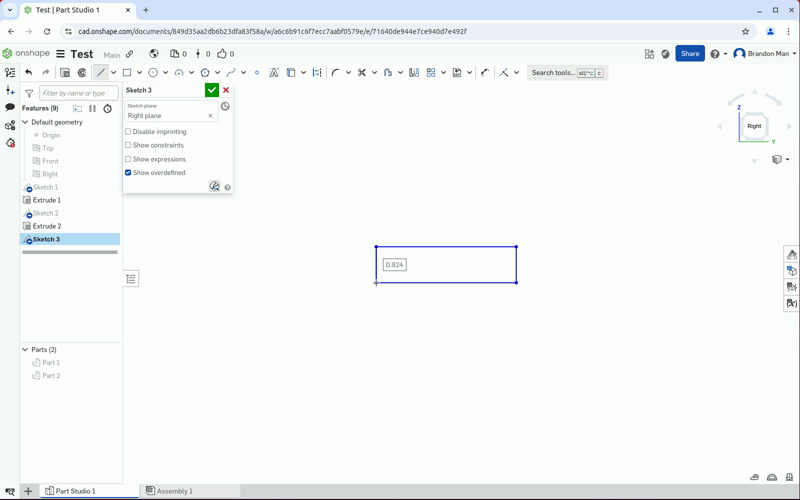
scroll(-6)
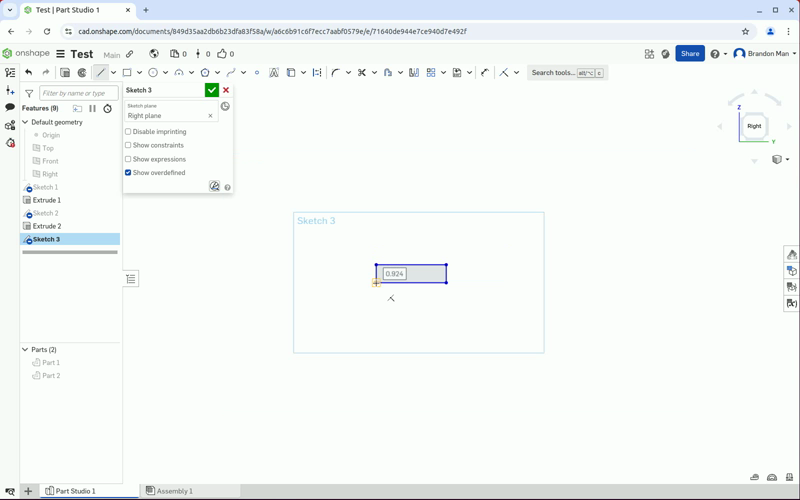
scroll(-6)
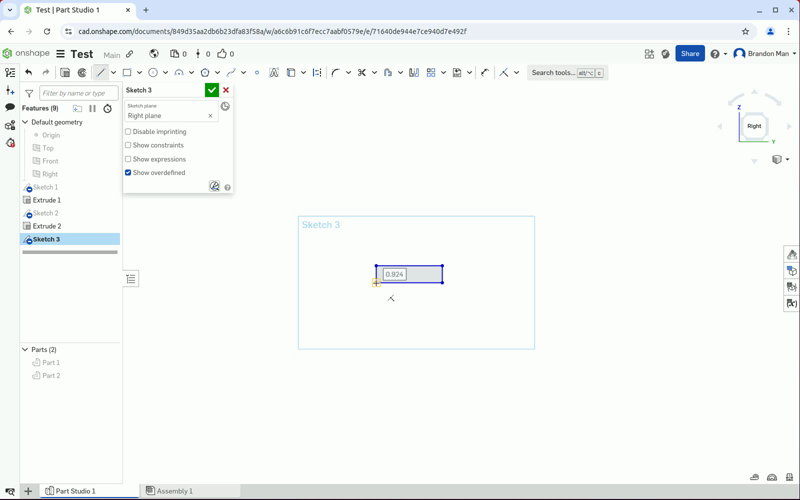
scroll(-6)
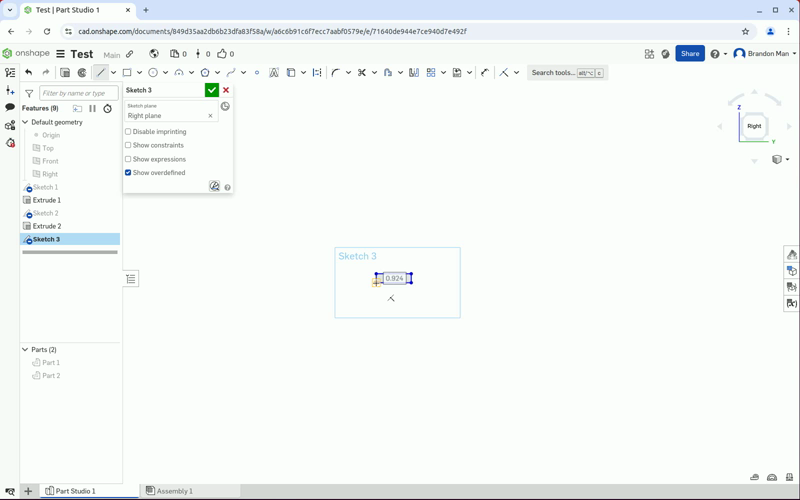
scroll(-6)
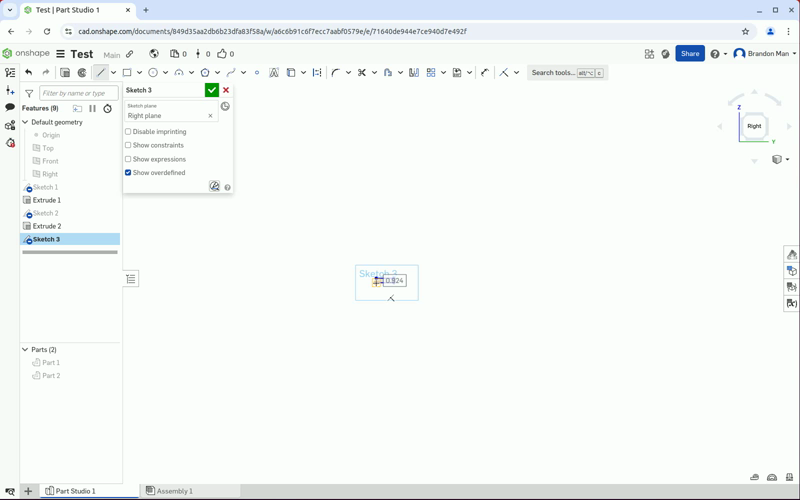
key(esc)
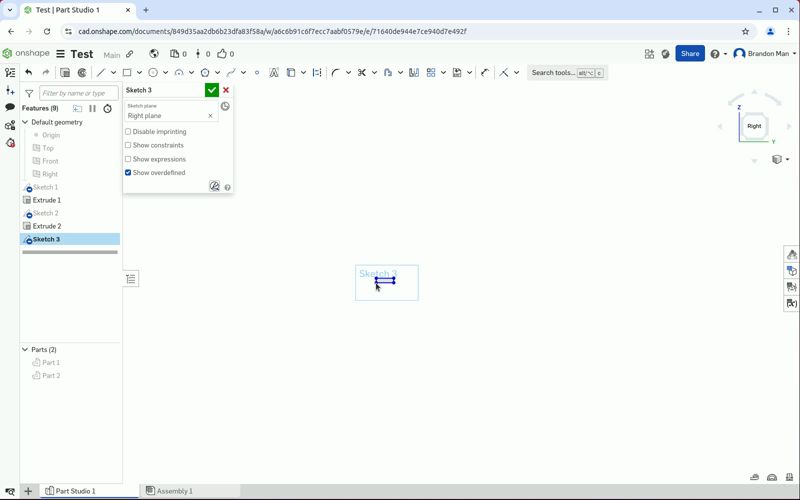
mouse_move(388, 279)
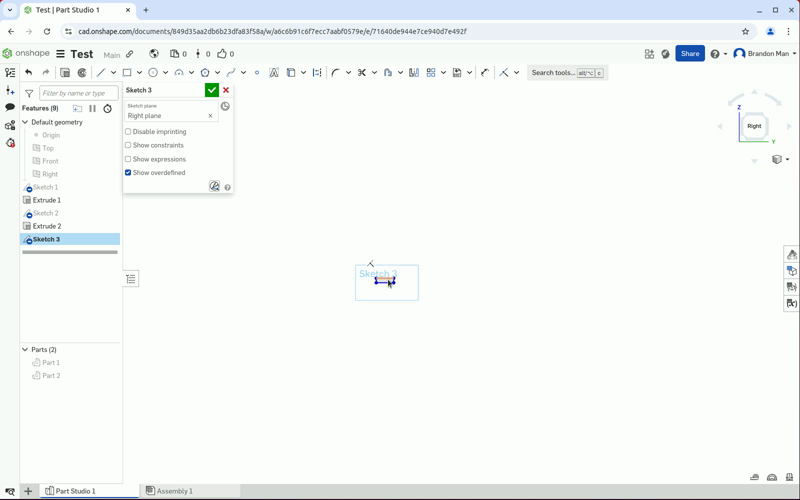
scroll(6)
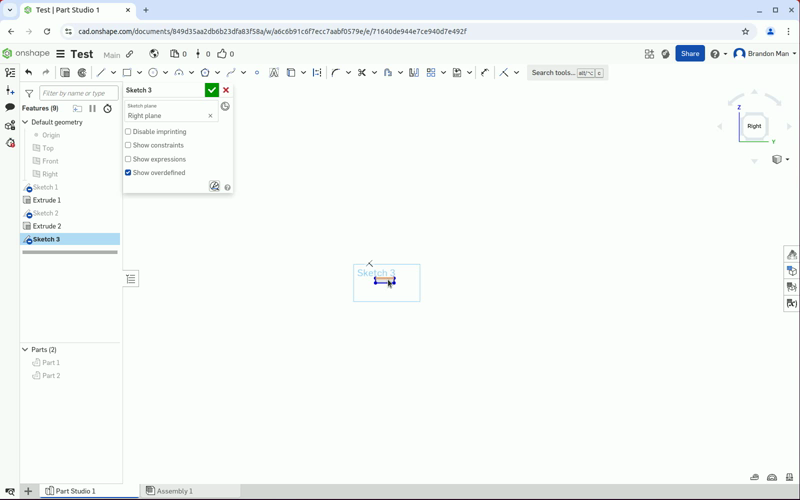
scroll(6)
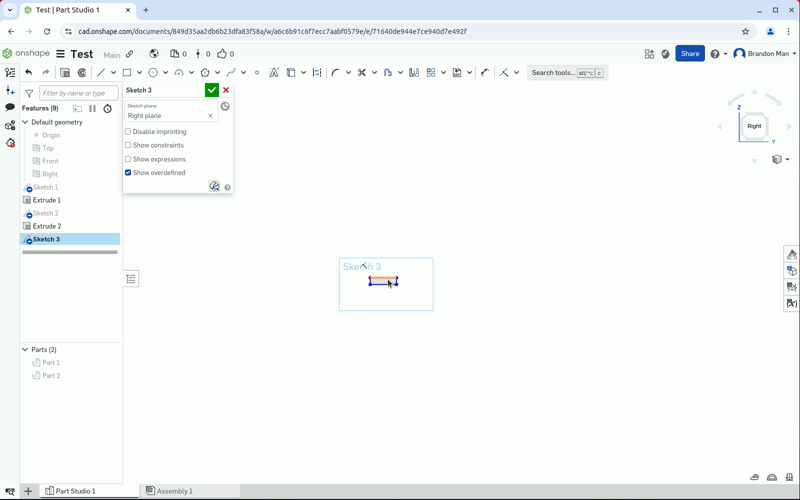
scroll(6)
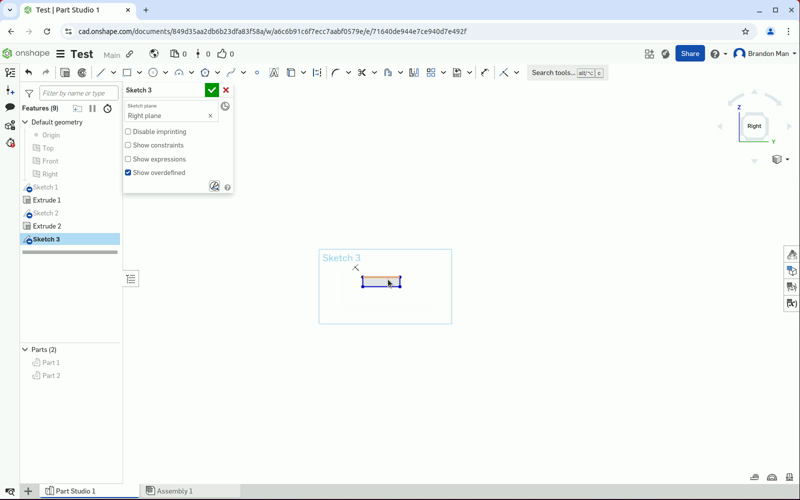
scroll(6)
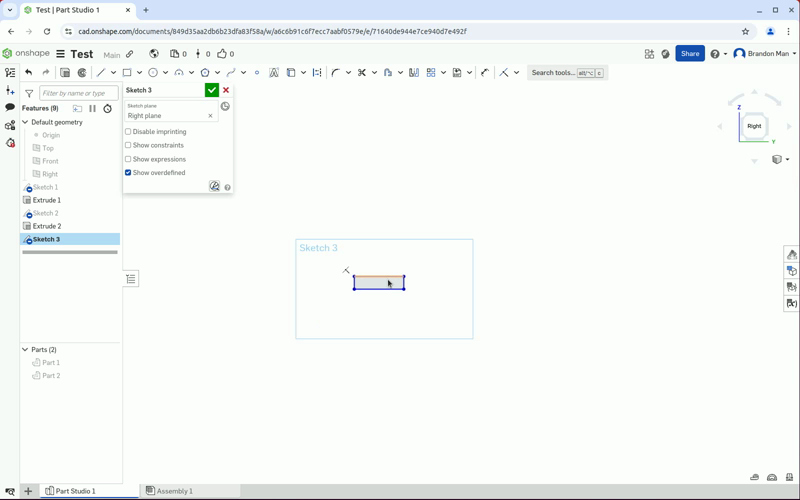
scroll(6)
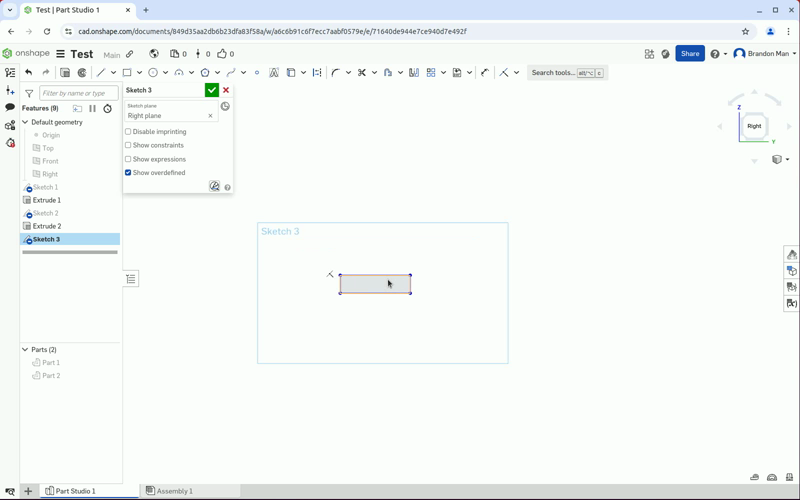
scroll(6)
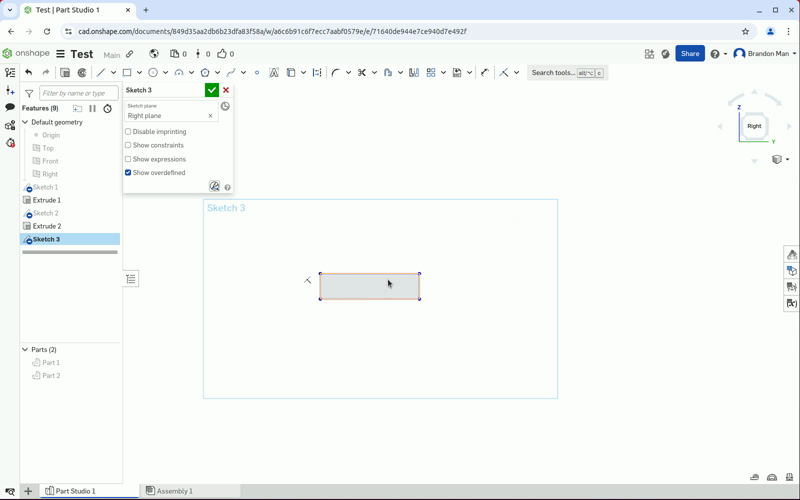
scroll(6)
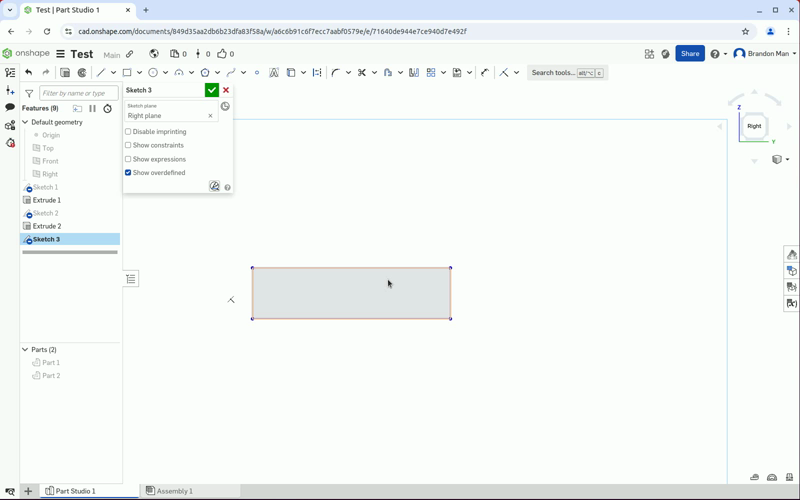
click(388, 279)
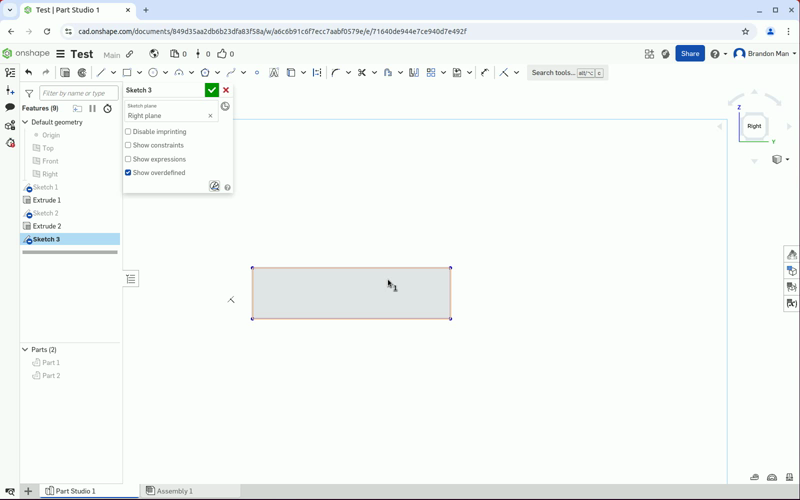
scroll(-6)
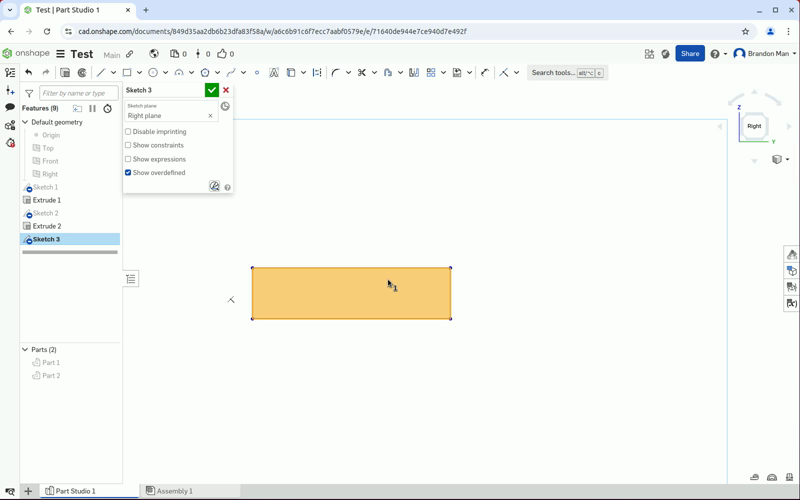
scroll(-6)
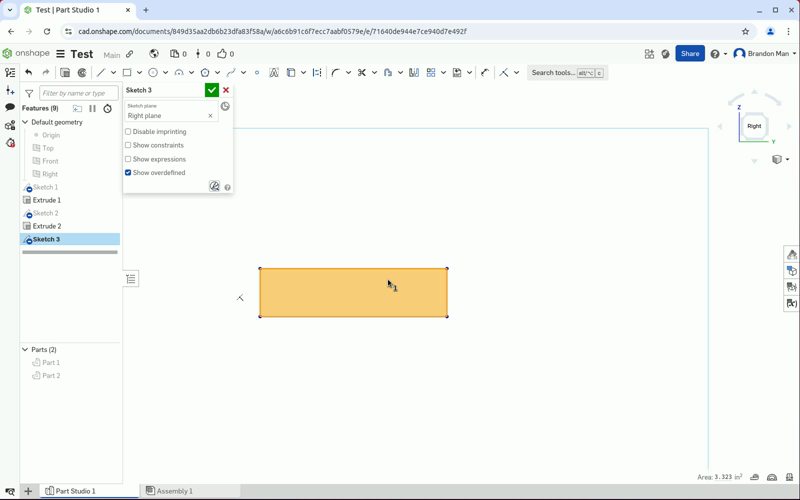
scroll(-6)
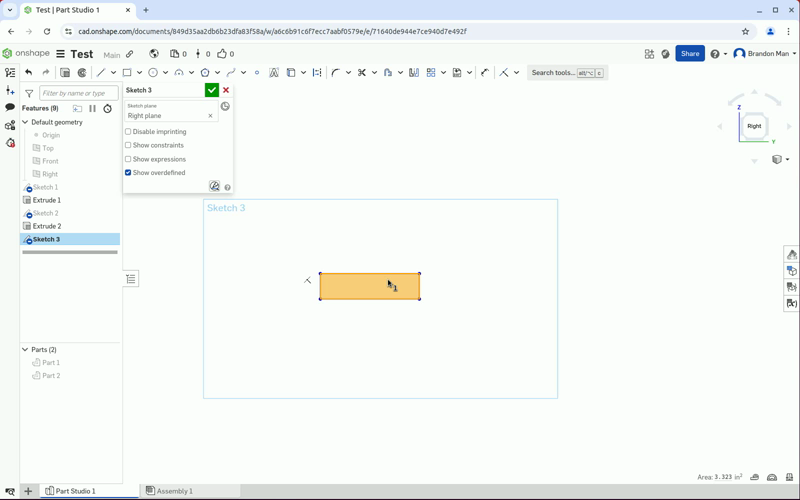
scroll(-6)
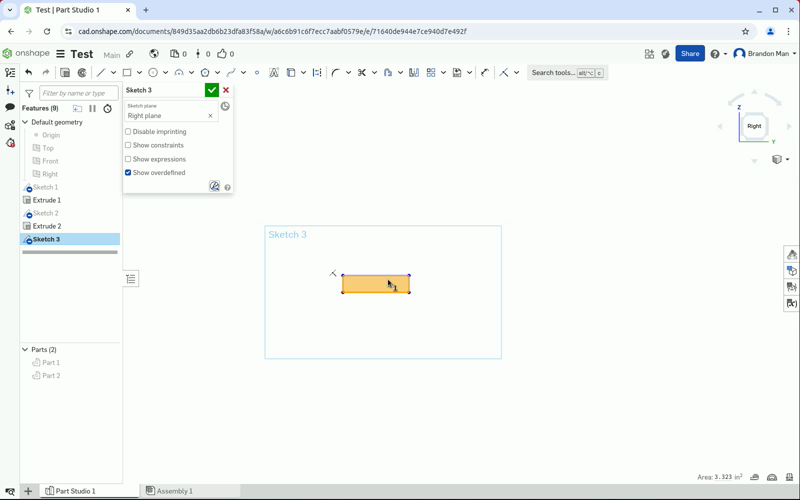
scroll(-6)
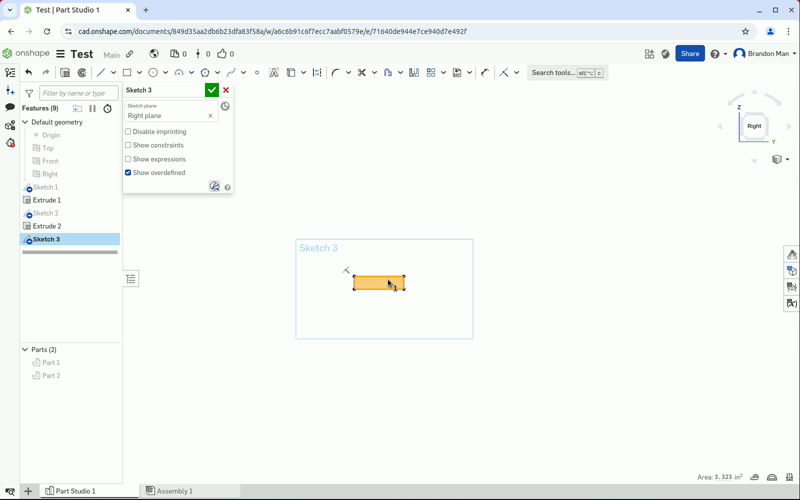
scroll(-6)
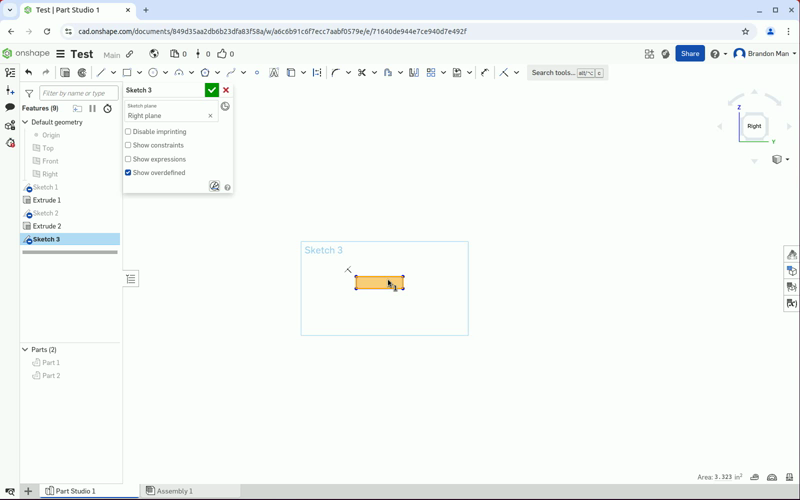
scroll(-6)
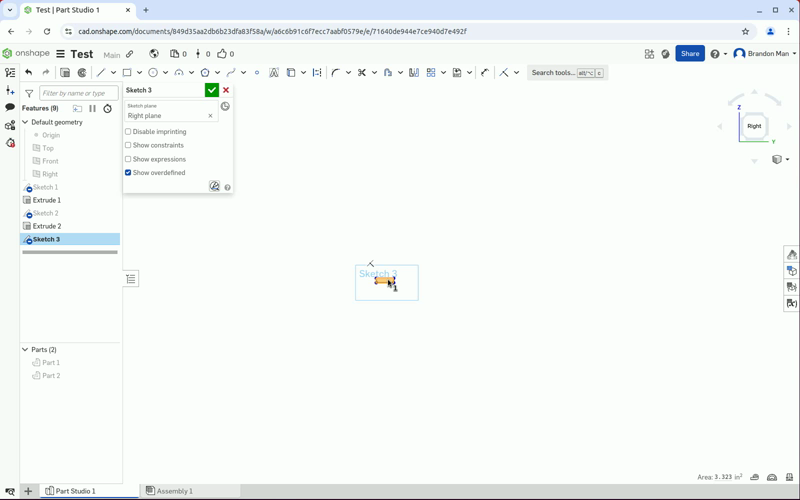
mouse_move(73, 352)
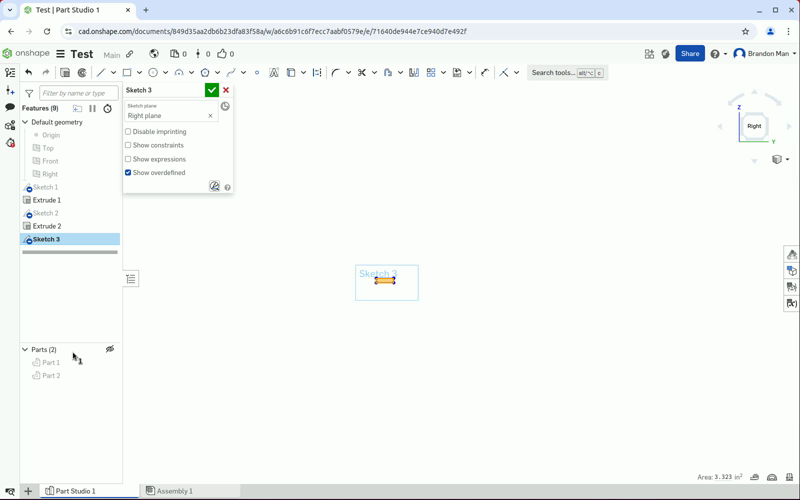
key(shift+y)
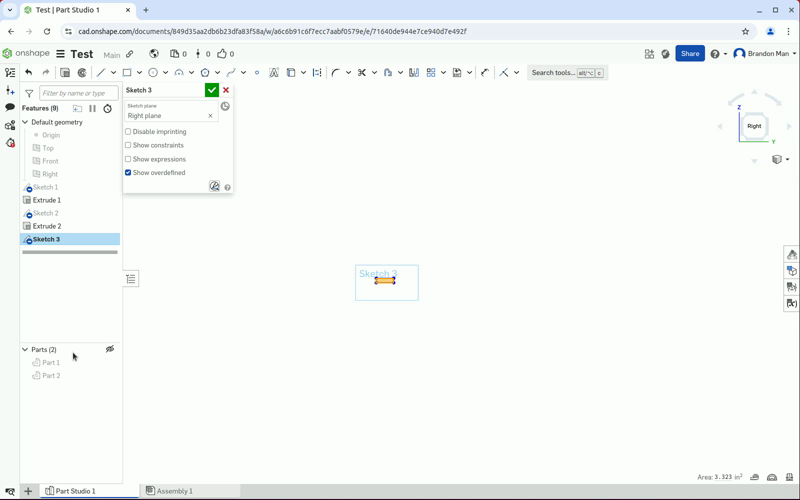
key(shift+e)
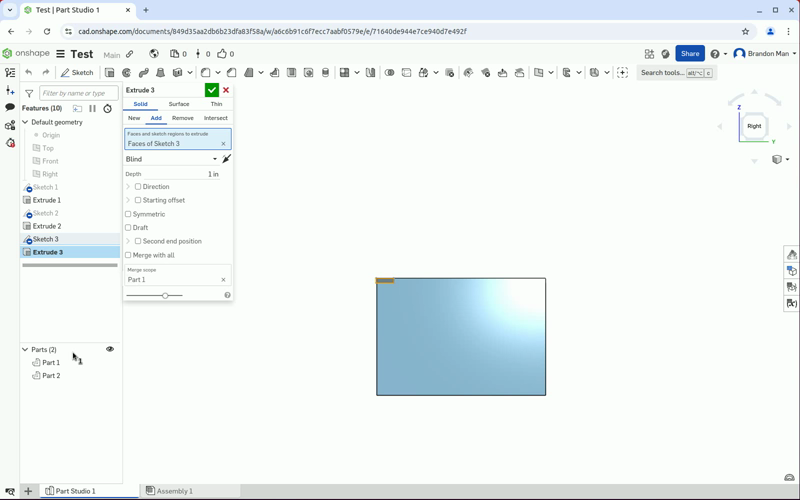
mouse_move(143, 106)
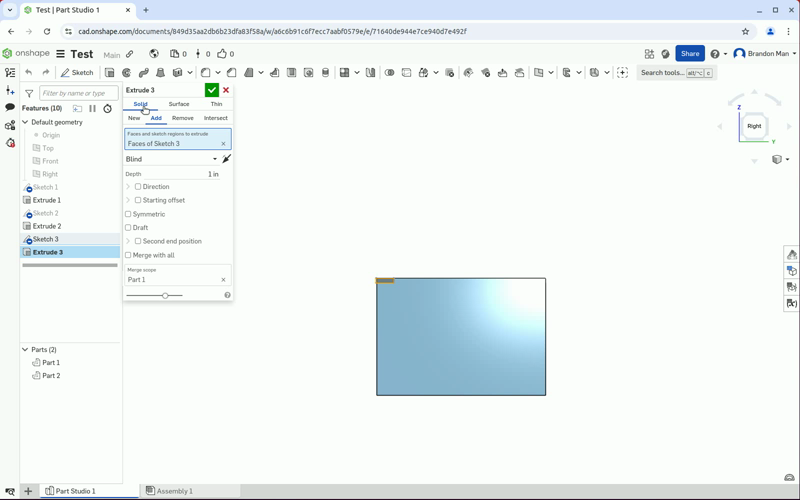
click(143, 106)
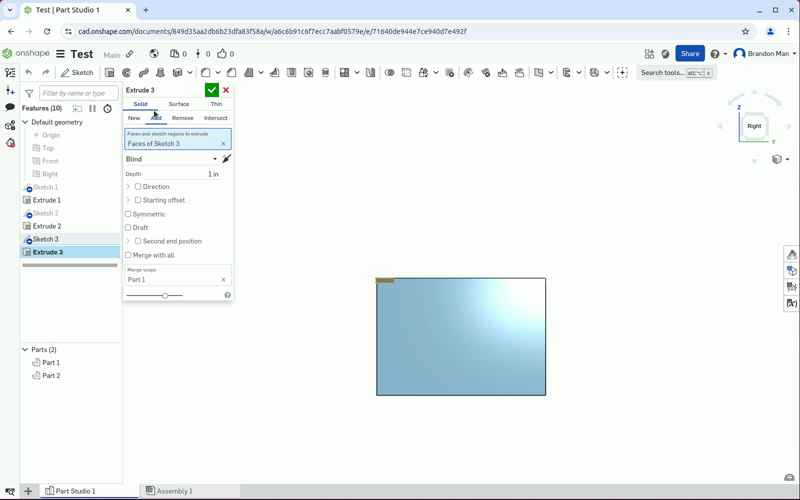
mouse_move(186, 120)
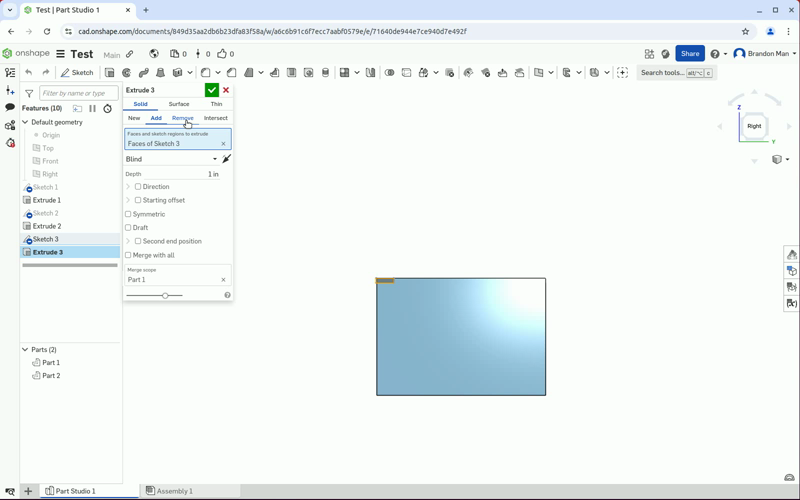
click(186, 120)
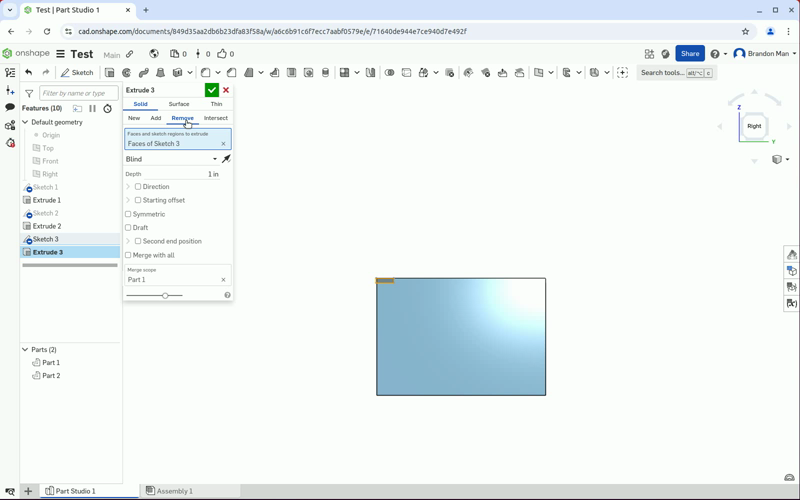
key(tab, 4)
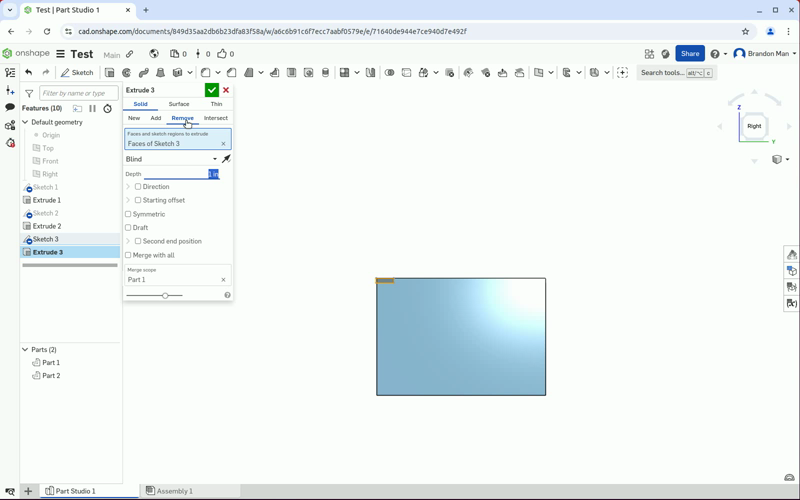
text(1.926)
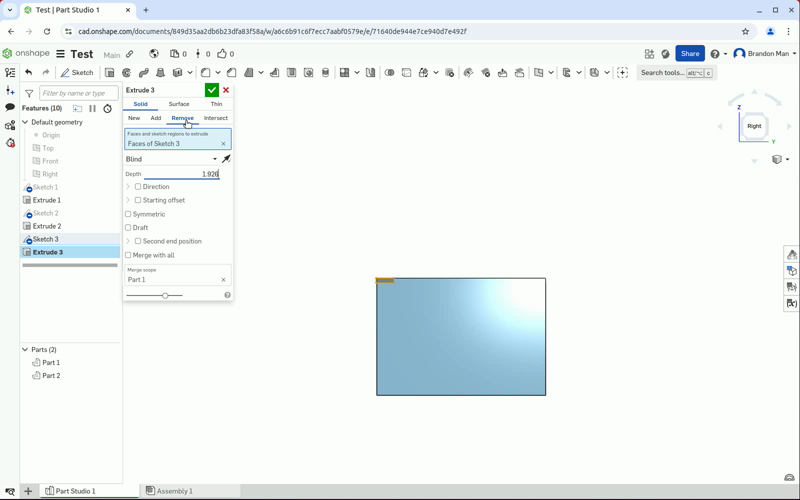
key(tab, 3)
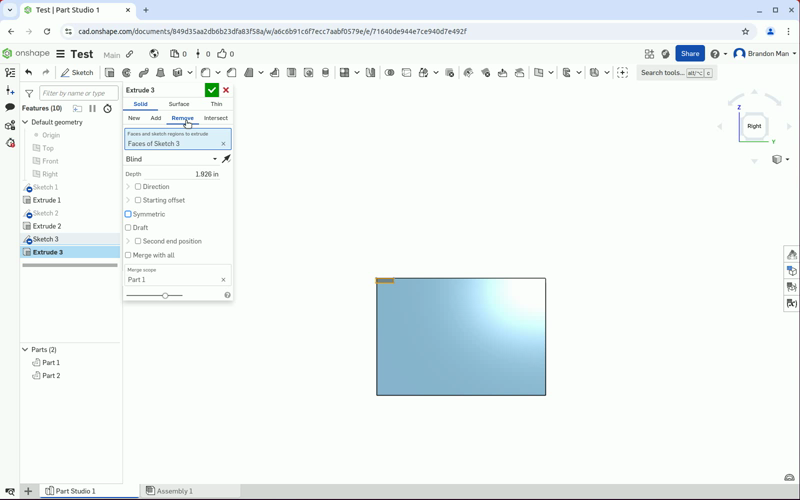
key(space)
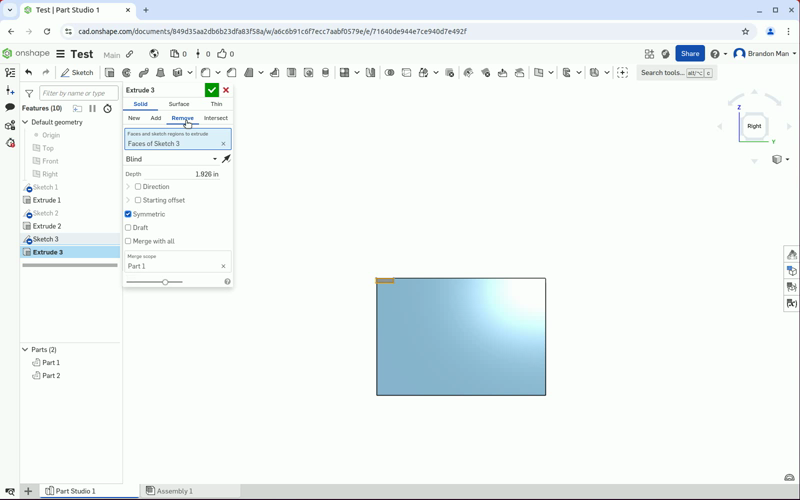
key(tab, 2)
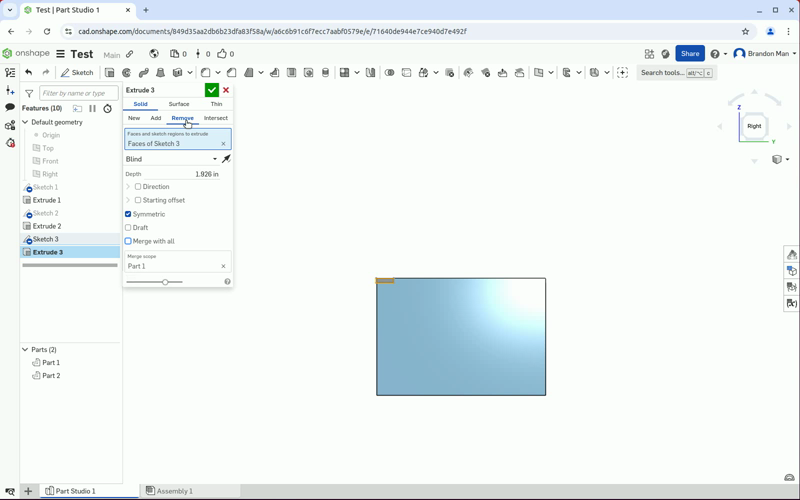
key(space)
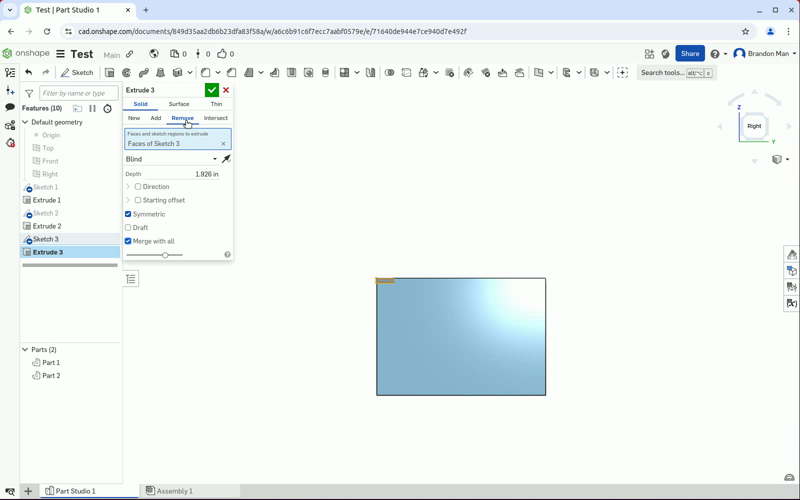
key(enter)
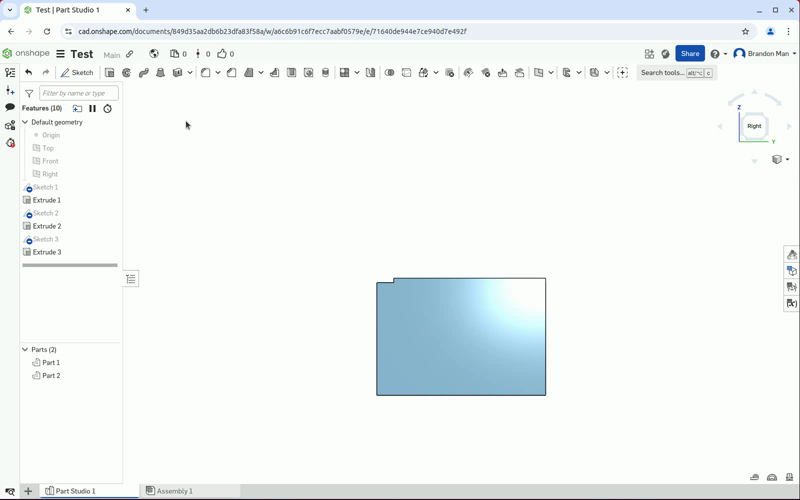
key(shift+h)
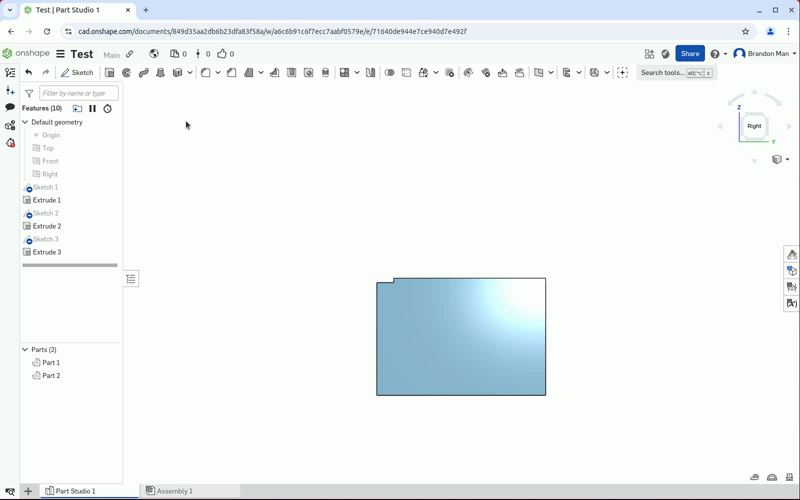
key(shift+h)
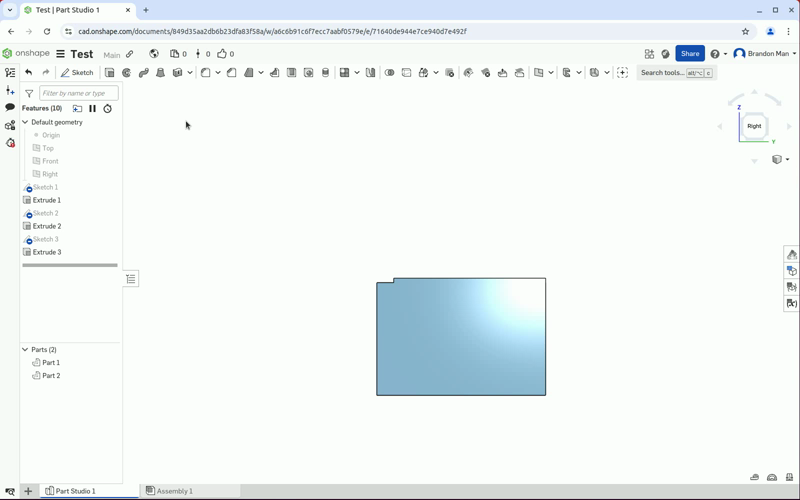
mouse_move(73, 189)
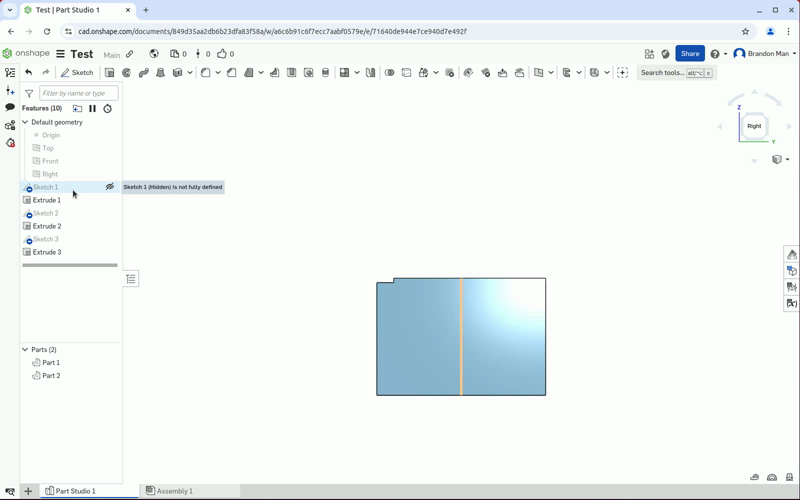
click(73, 189)
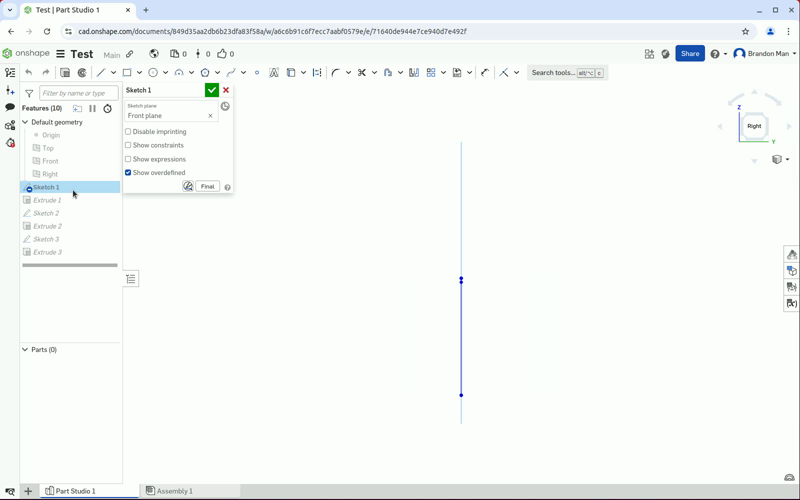
mouse_move(229, 92)
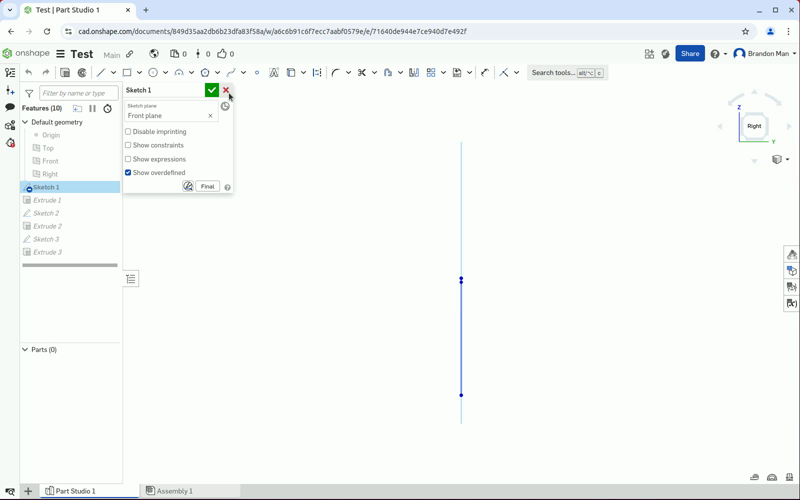
click(229, 92)
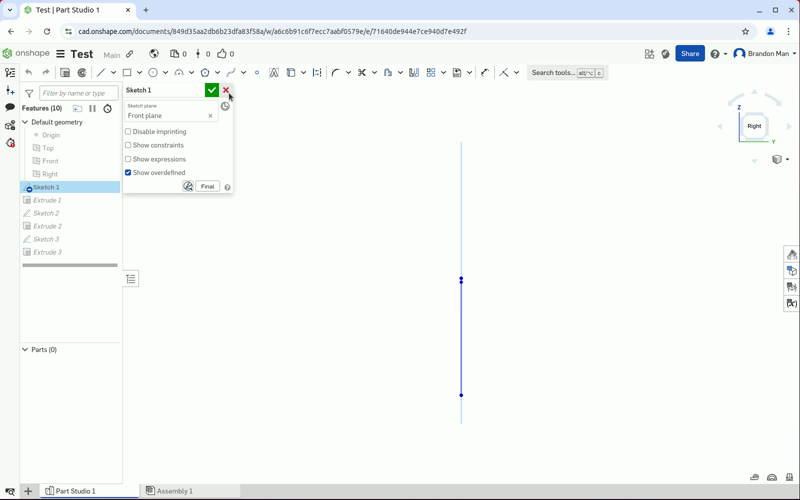
key(shift+s)
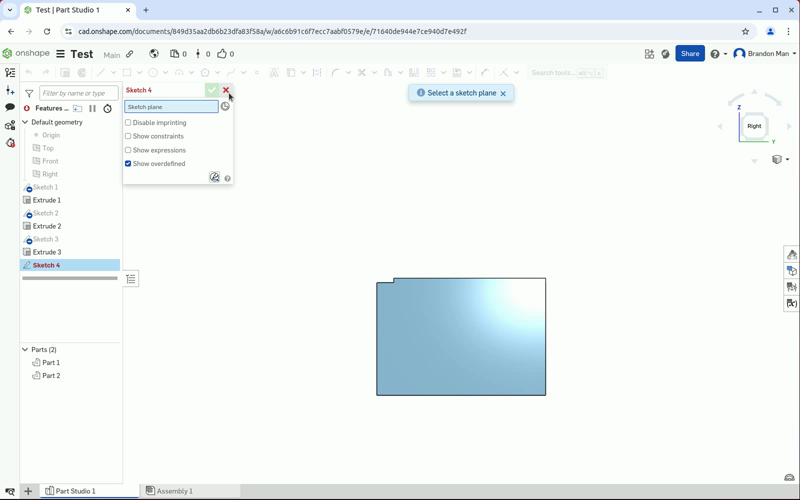
mouse_move(73, 176)
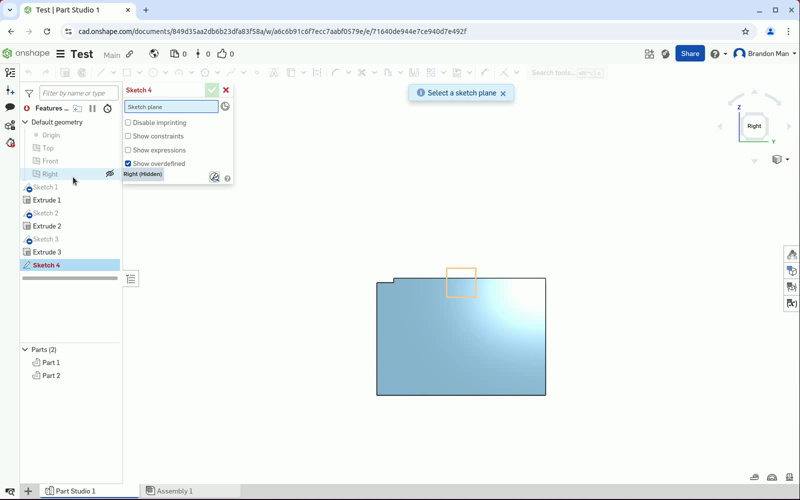
click(73, 176)
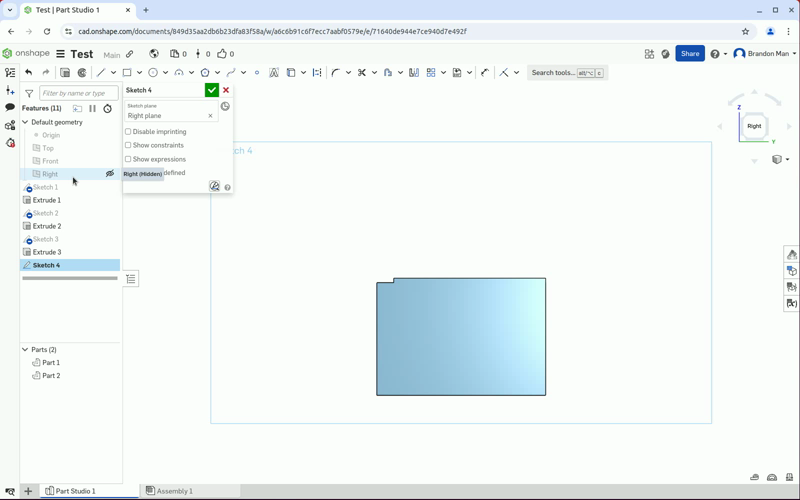
mouse_move(73, 352)
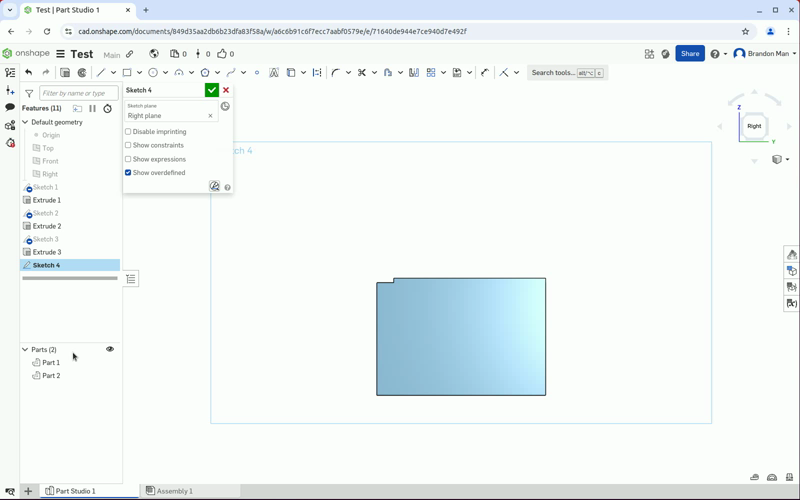
key(y)
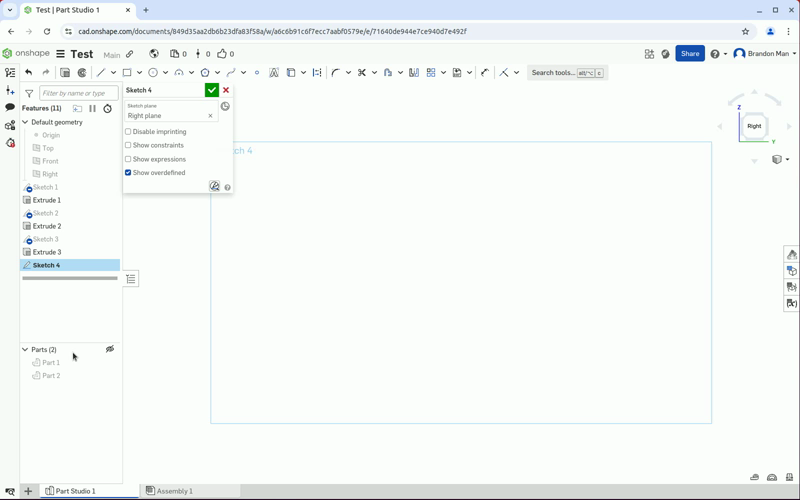
key(l)
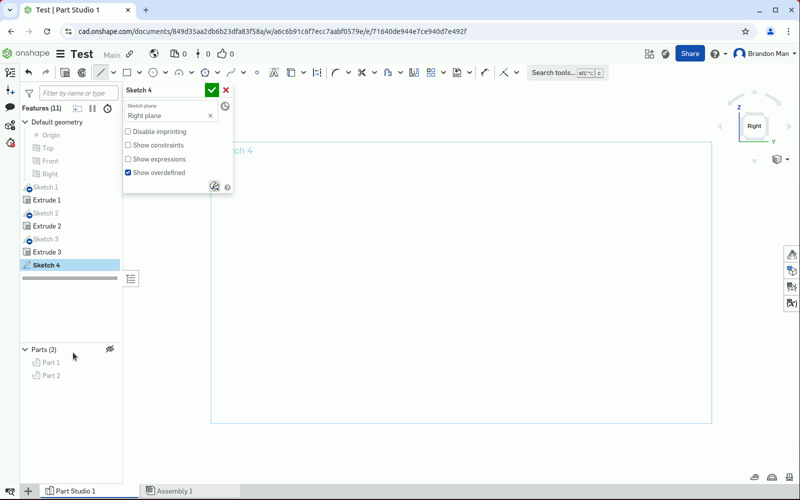
key_down(shift)
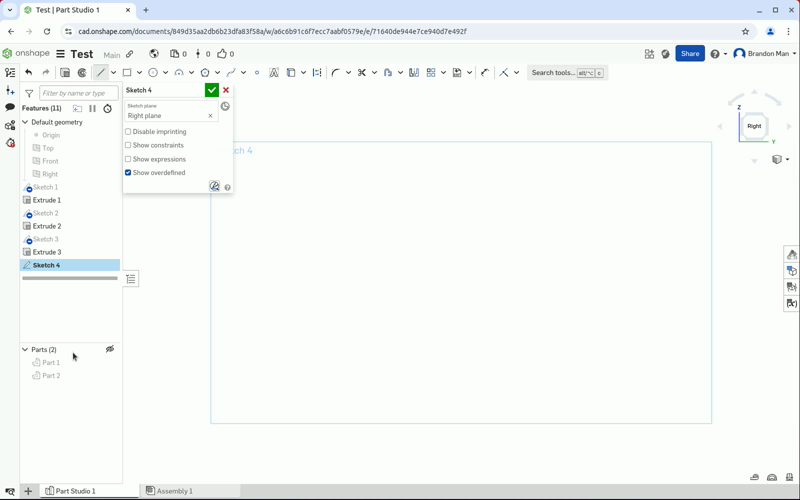
mouse_move(528, 282)
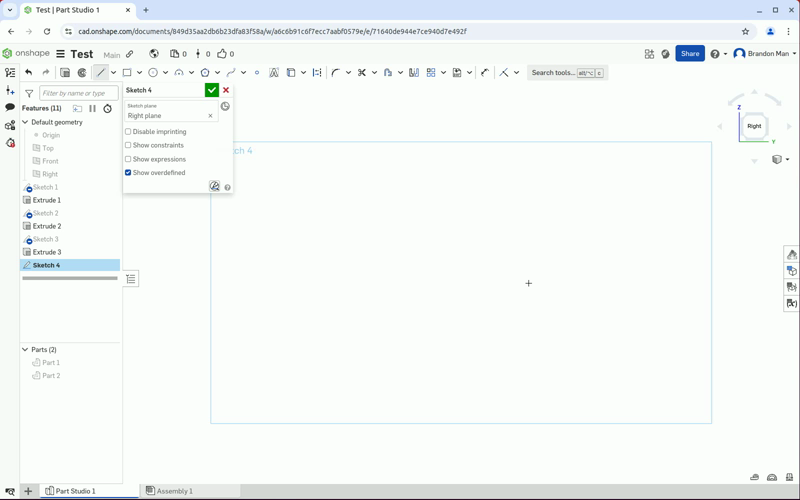
click(528, 282)
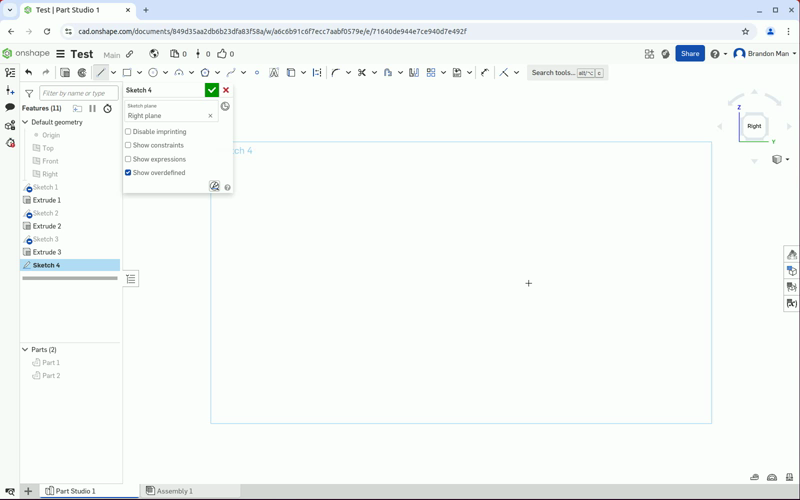
key_up(shift)
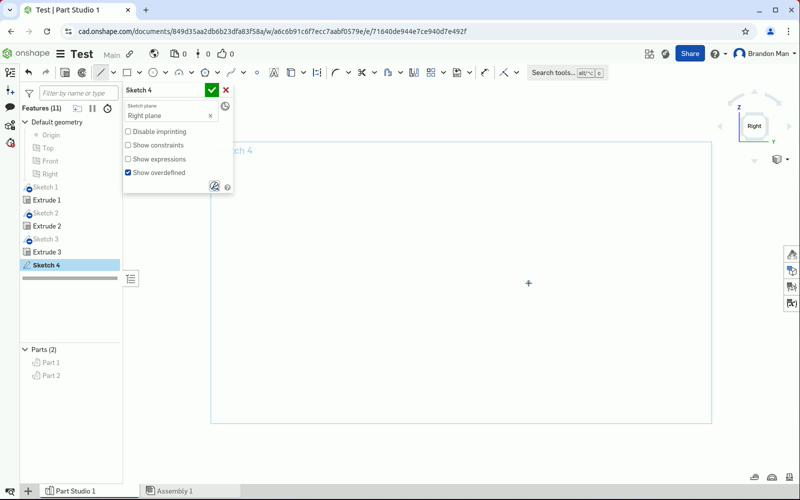
key_down(shift)
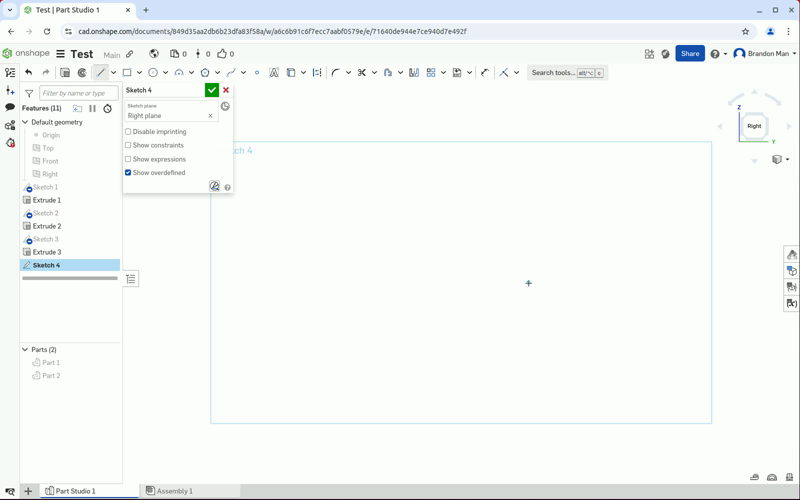
mouse_move(558, 282)
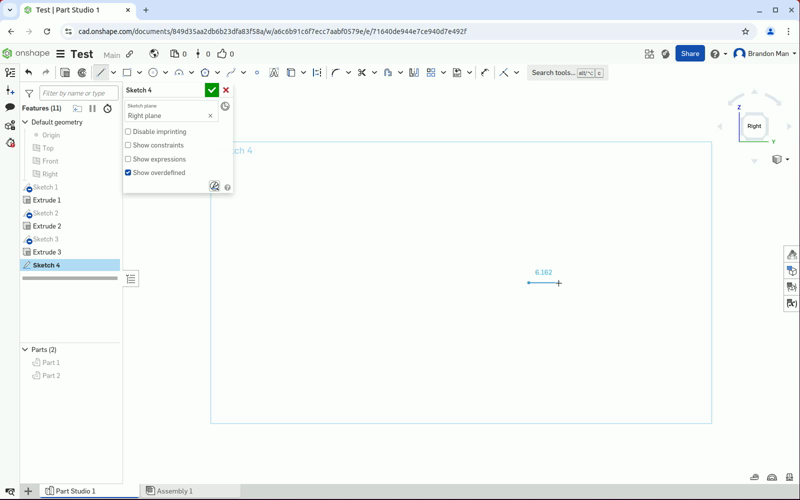
mouse_move(546, 282)
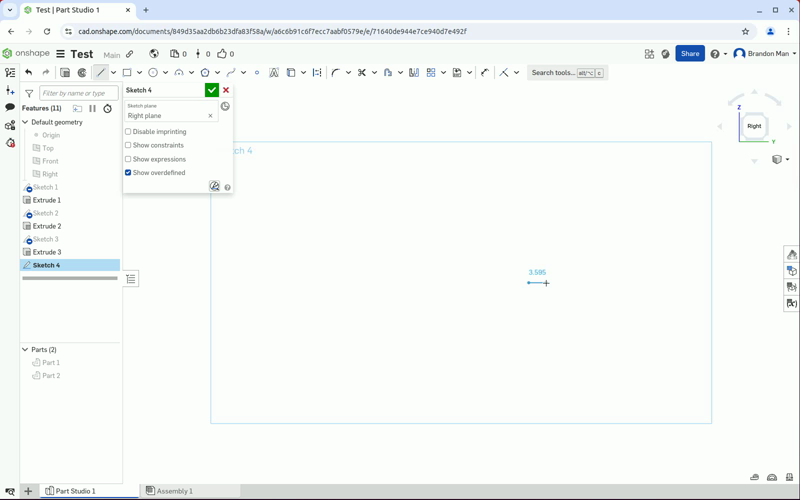
click(546, 282)
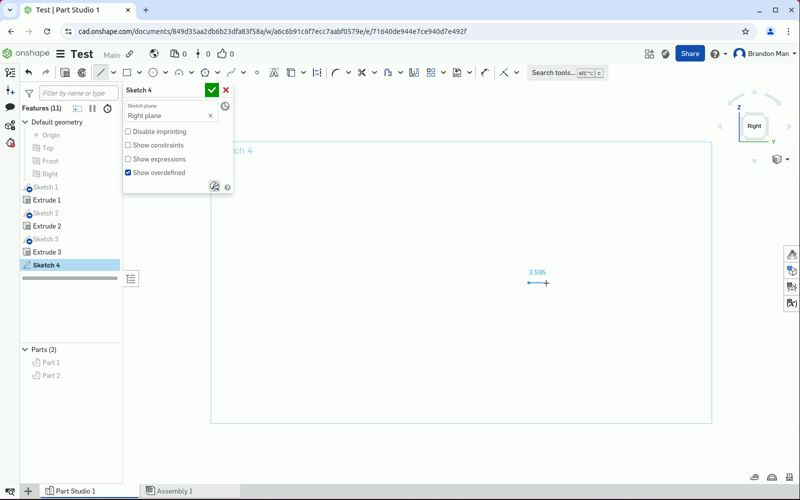
key_up(shift)
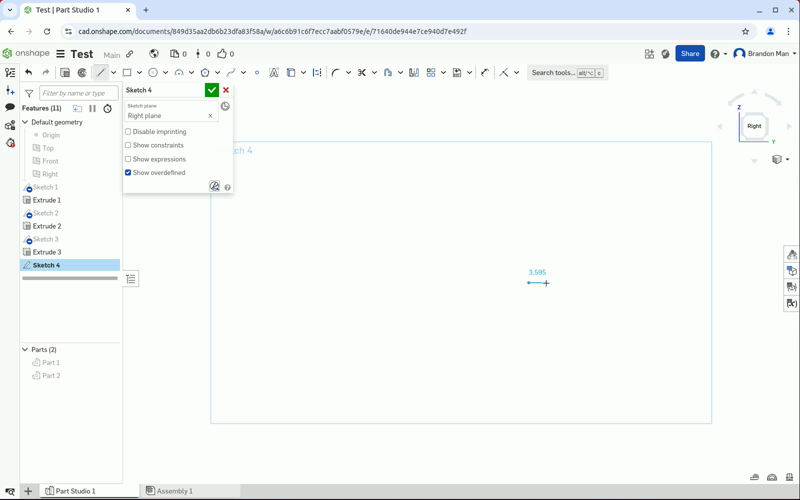
key_down(shift)
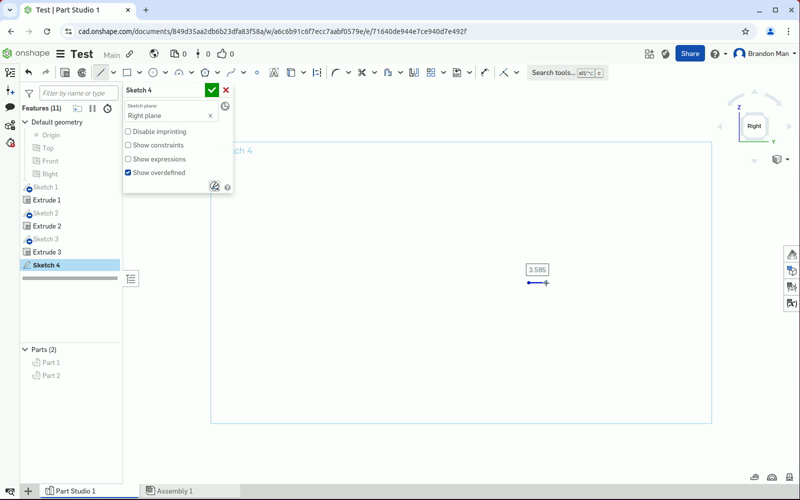
mouse_move(576, 282)
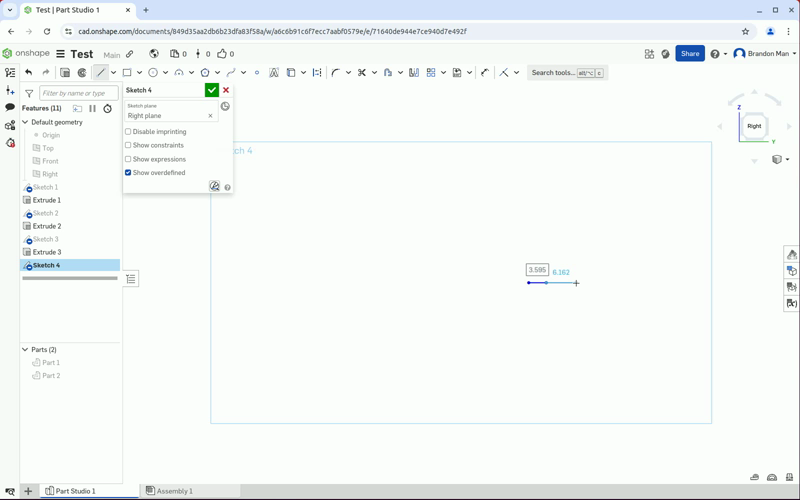
mouse_move(546, 278)
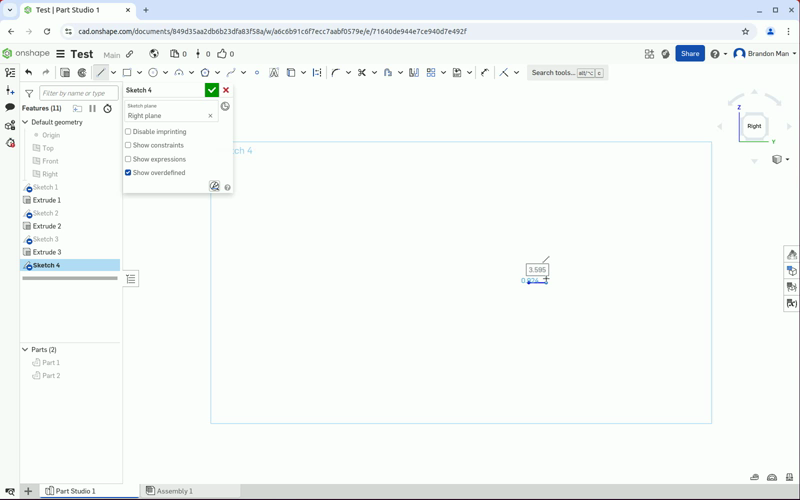
scroll(6)
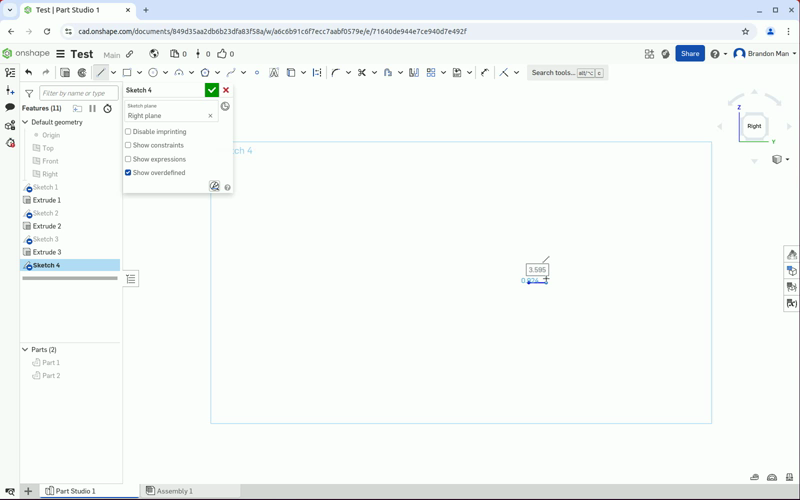
scroll(6)
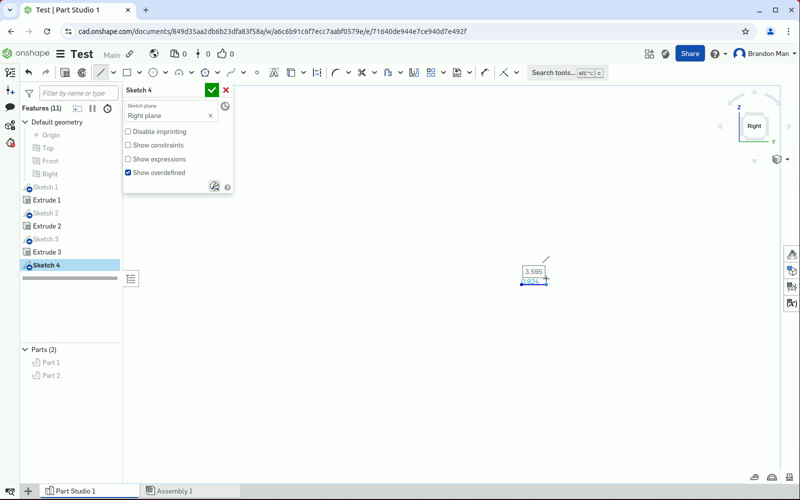
scroll(6)
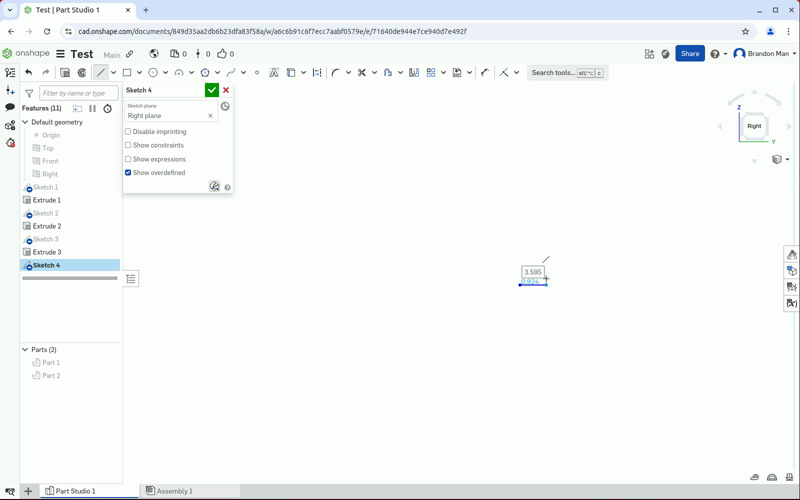
scroll(6)
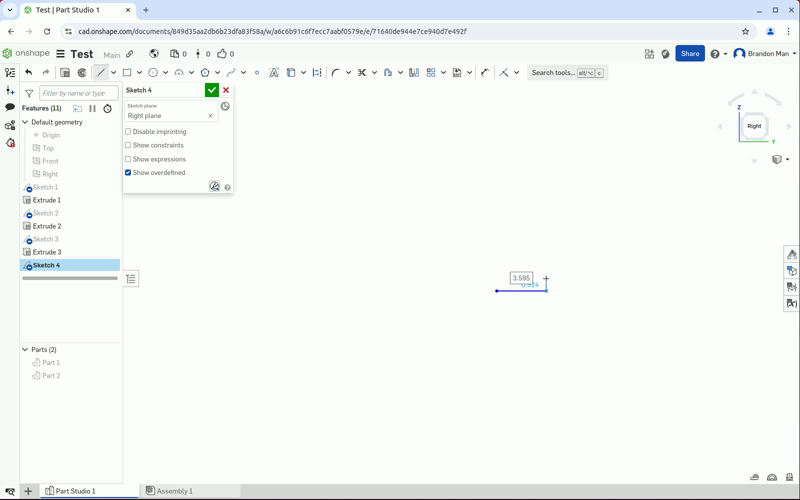
scroll(6)
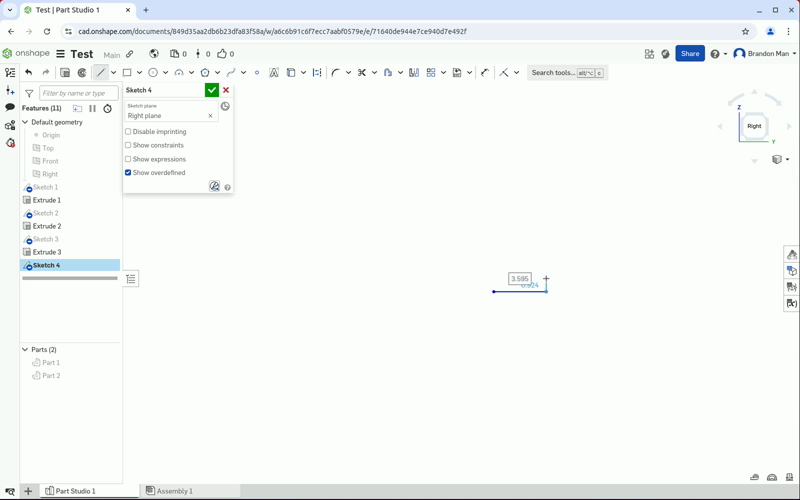
scroll(6)
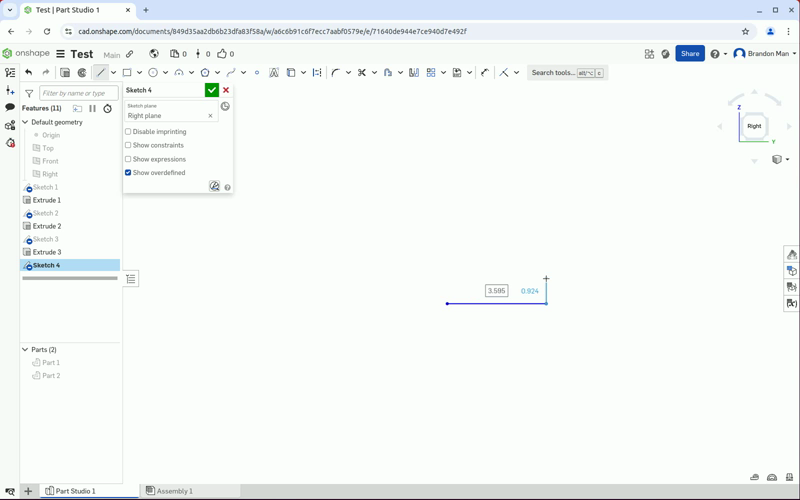
scroll(6)
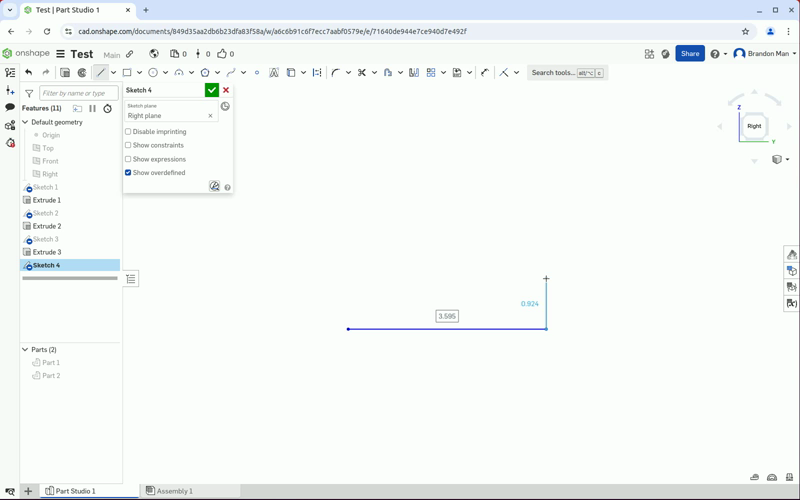
click(546, 278)
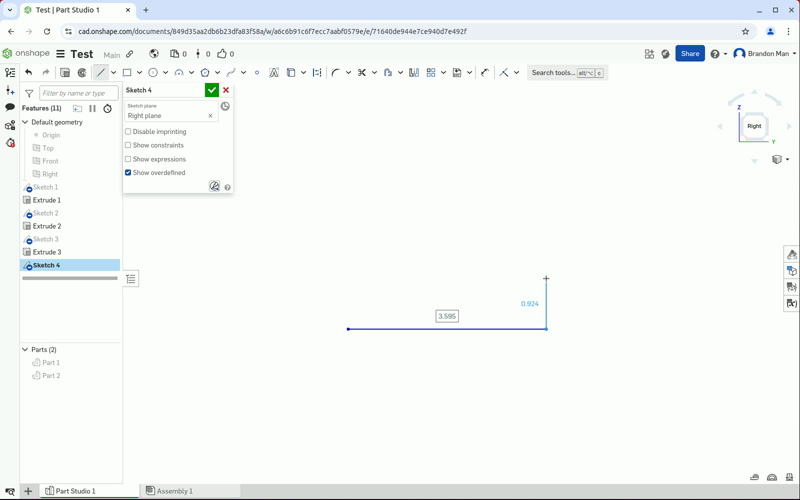
scroll(-6)
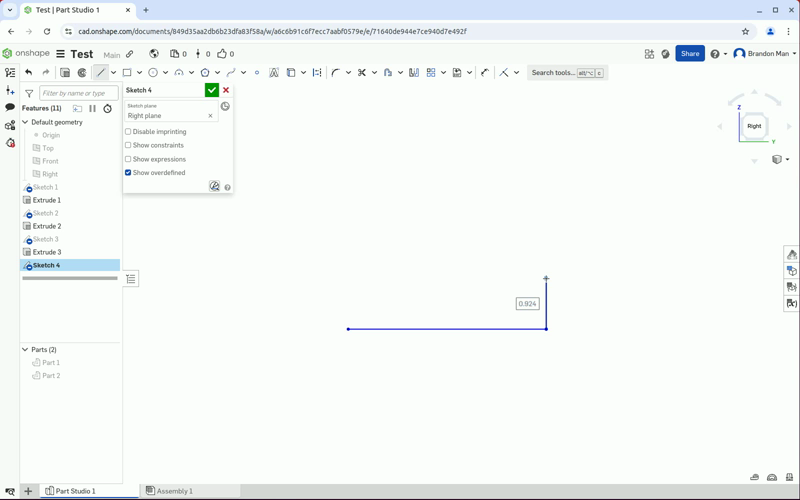
scroll(-6)
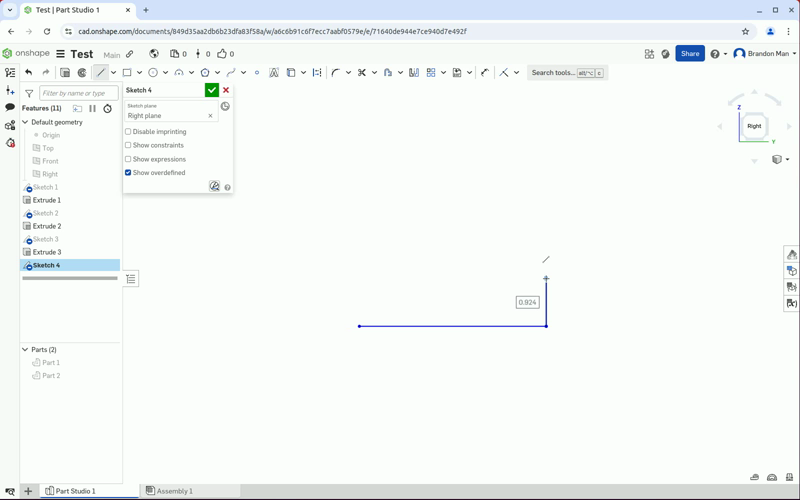
scroll(-6)
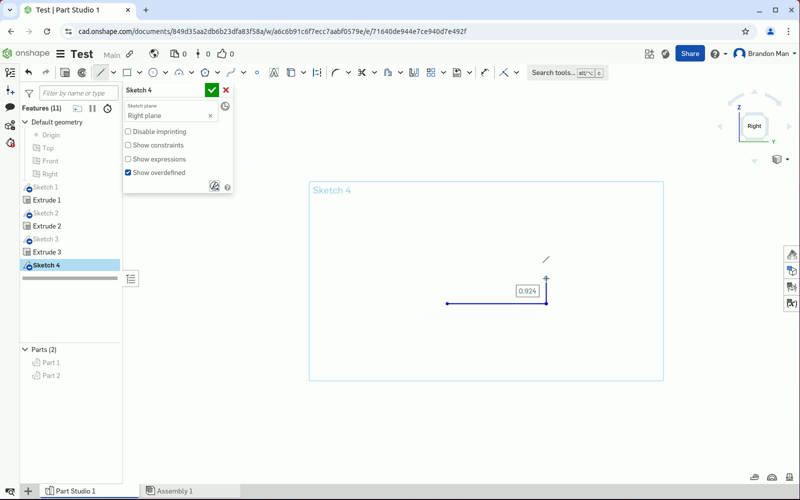
scroll(-6)
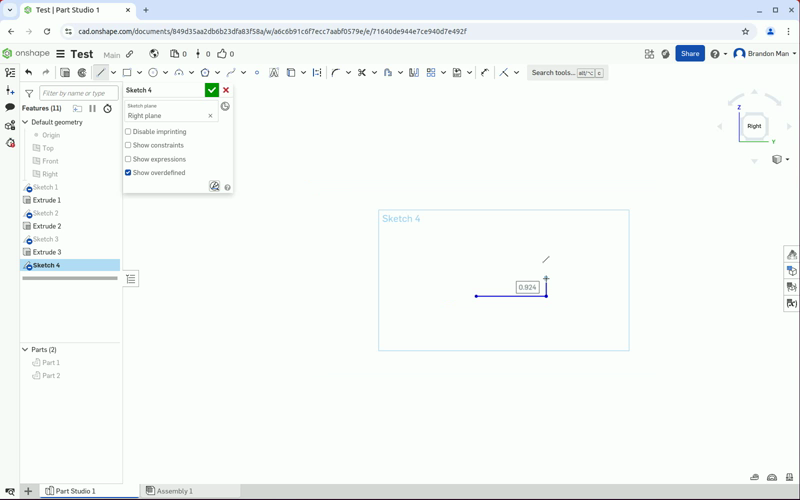
scroll(-6)
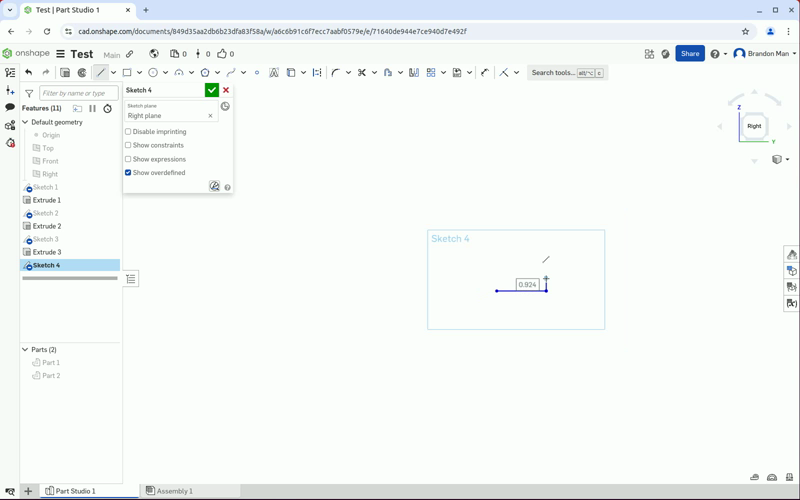
scroll(-6)
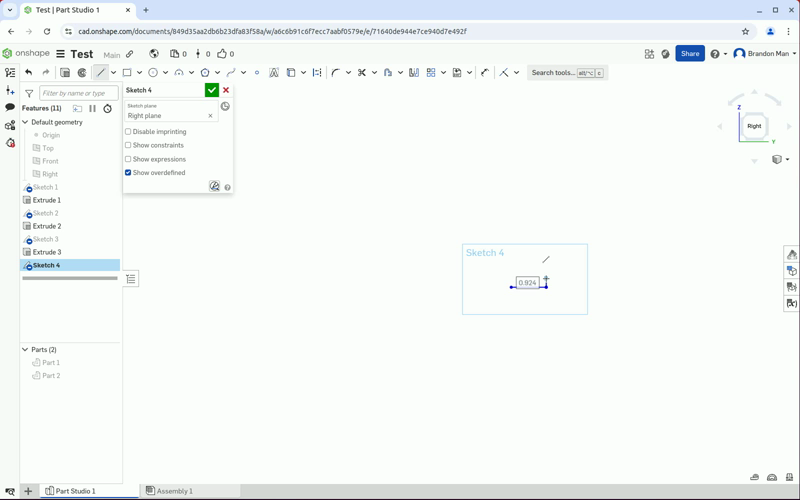
scroll(-6)
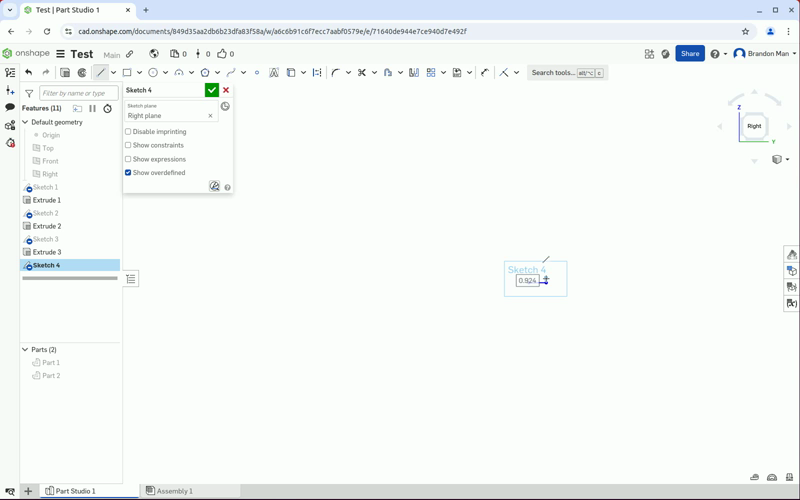
key_up(shift)
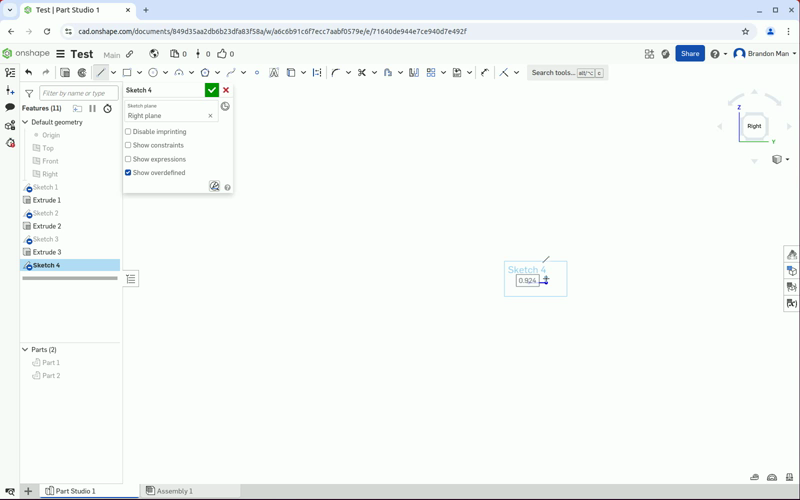
key_down(shift)
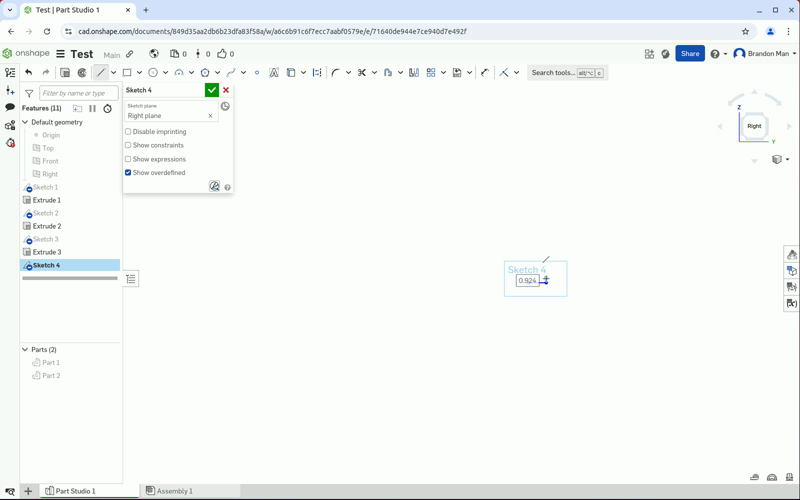
mouse_move(576, 278)
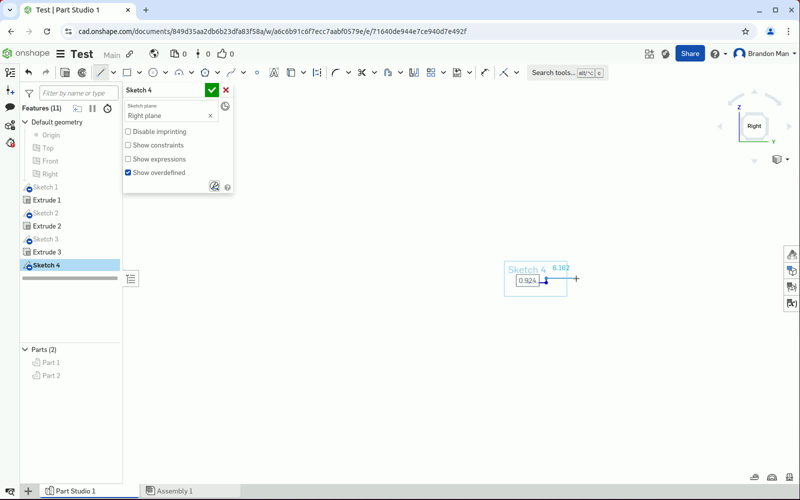
mouse_move(528, 278)
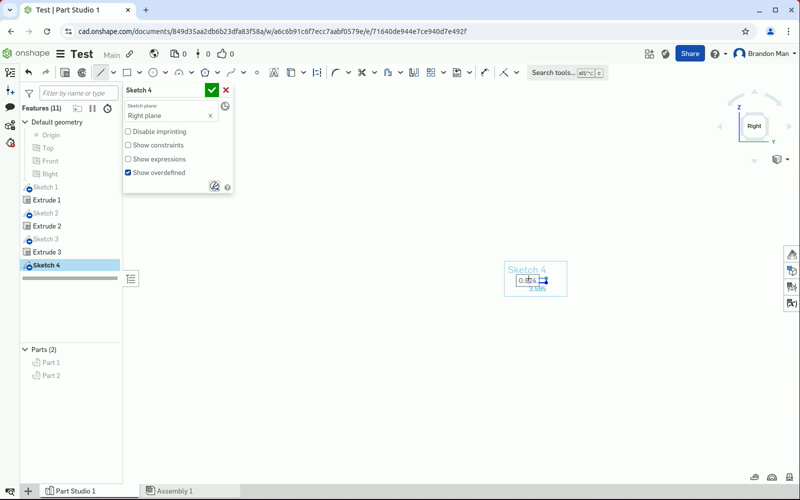
click(528, 278)
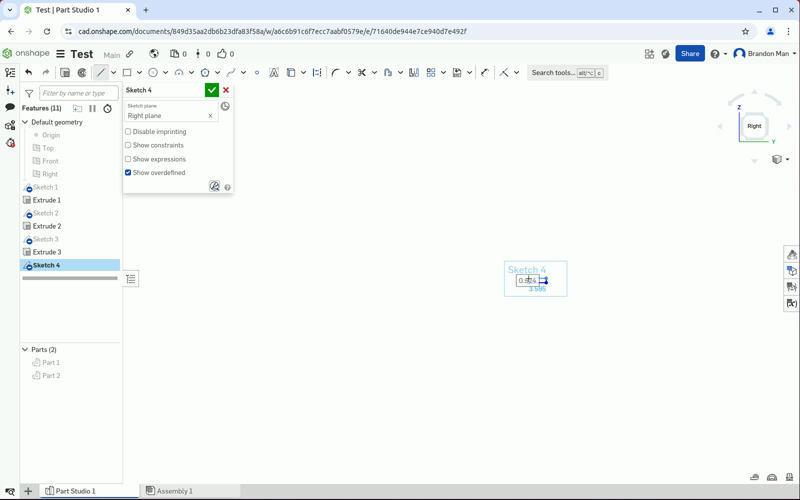
key_up(shift)
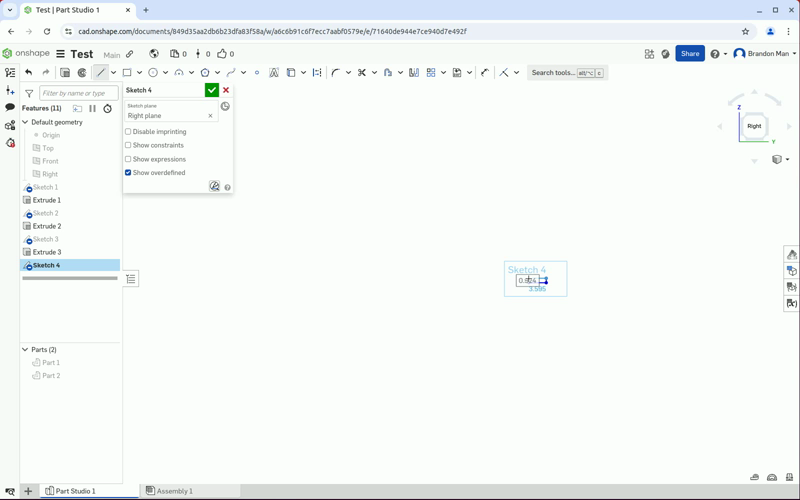
mouse_move(558, 278)
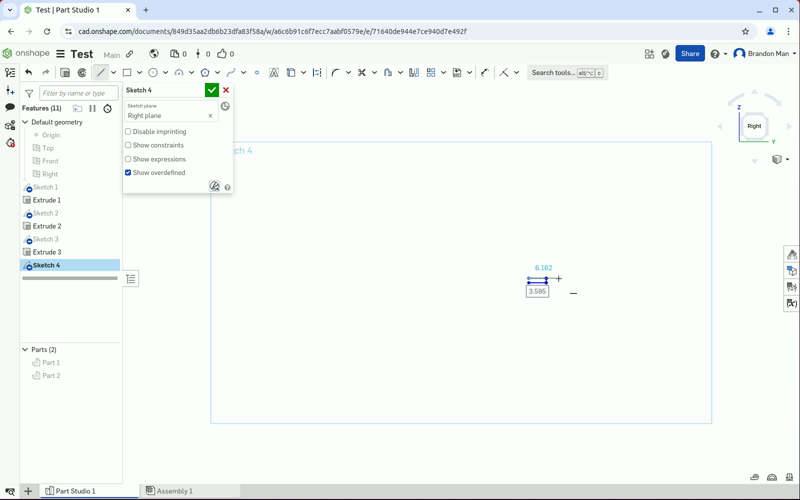
key_down(shift)
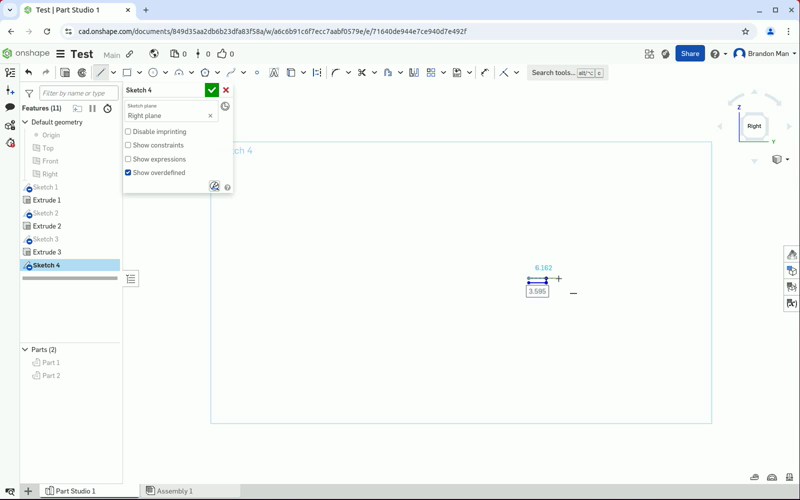
mouse_move(528, 282)
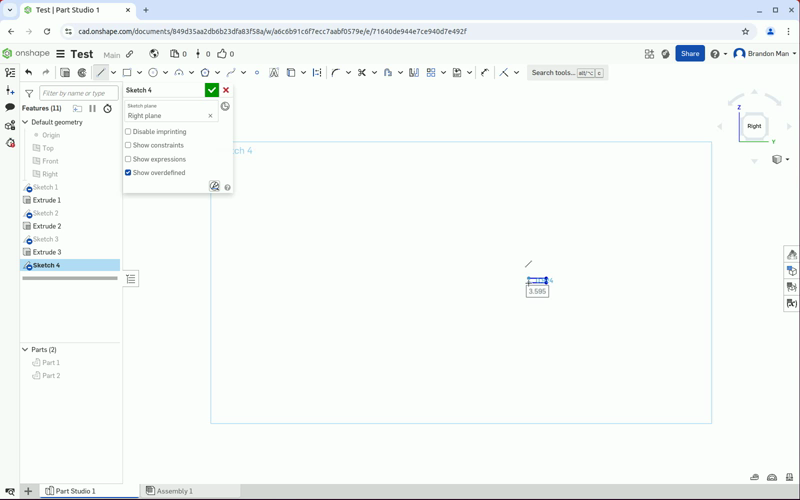
scroll(6)
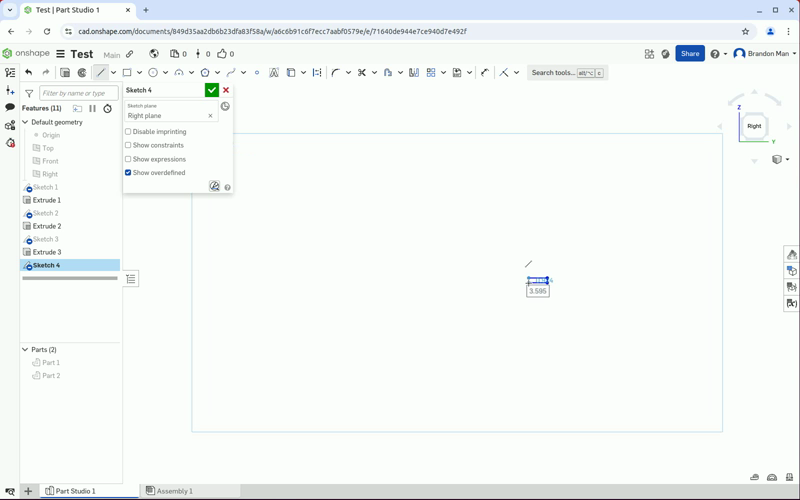
scroll(6)
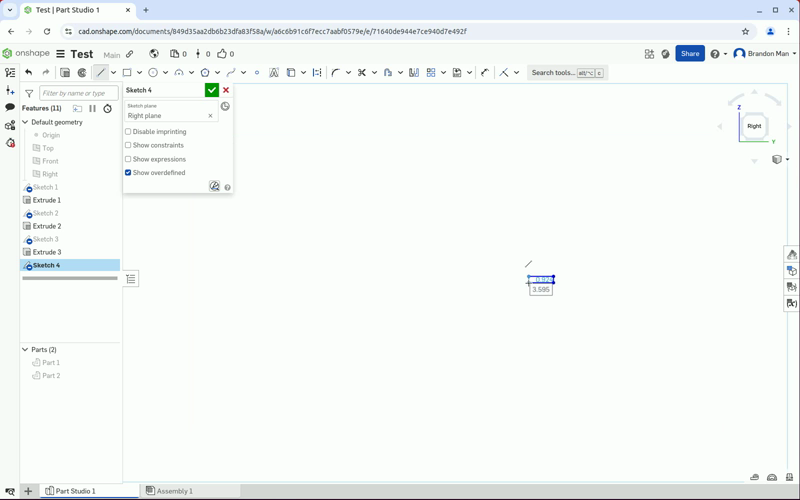
scroll(6)
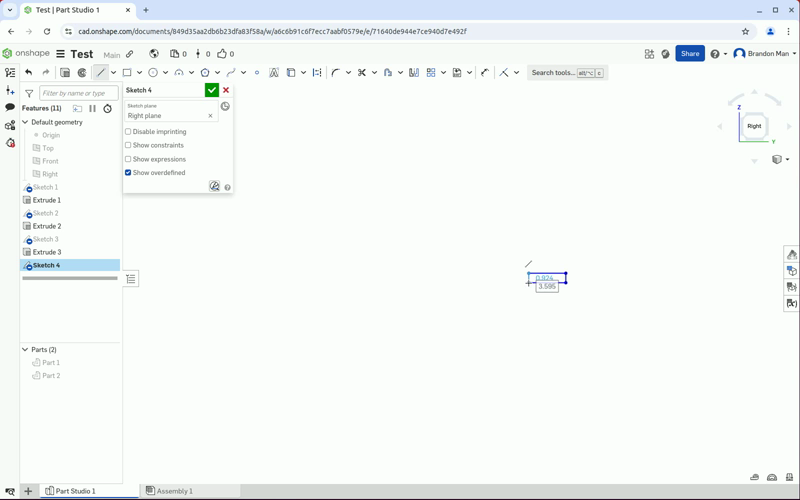
scroll(6)
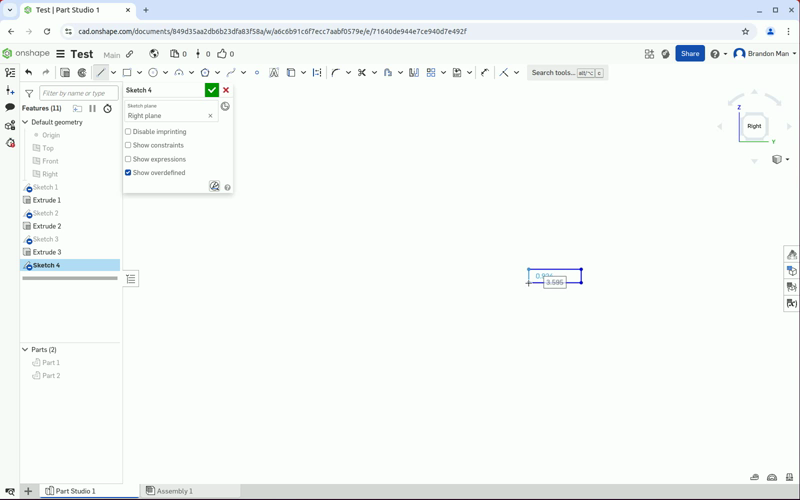
scroll(6)
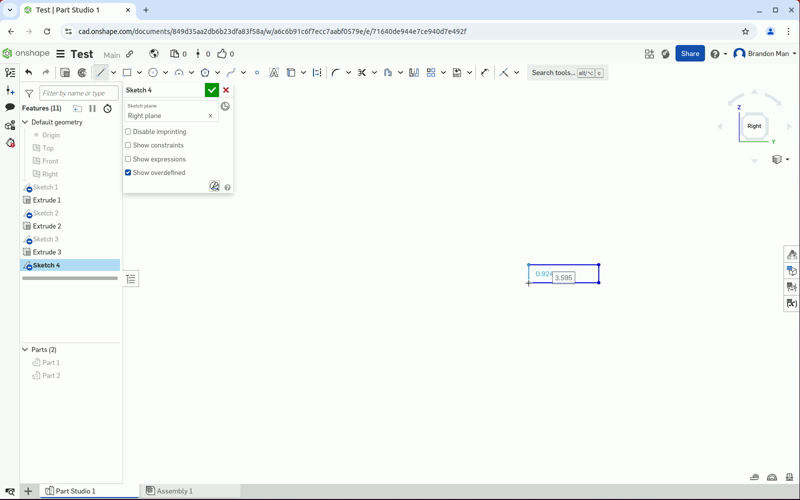
scroll(6)
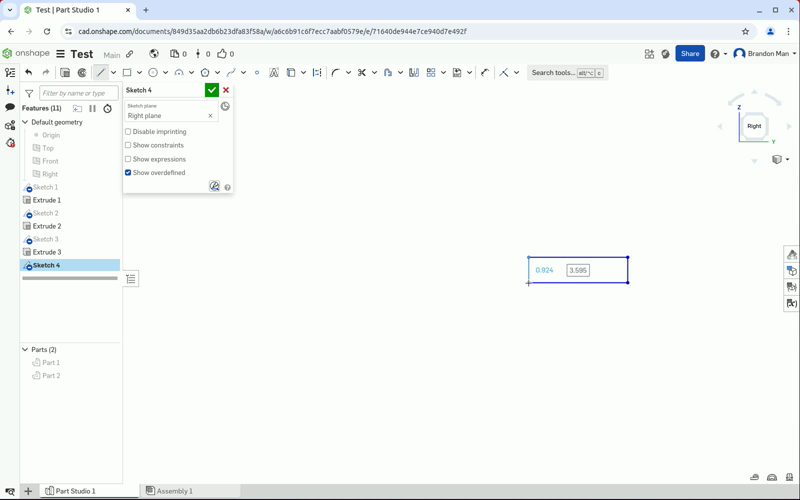
scroll(6)
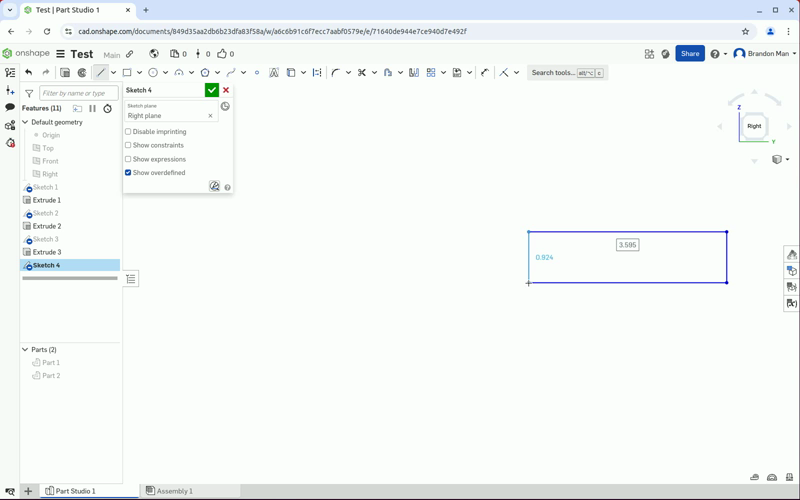
key_up(shift)
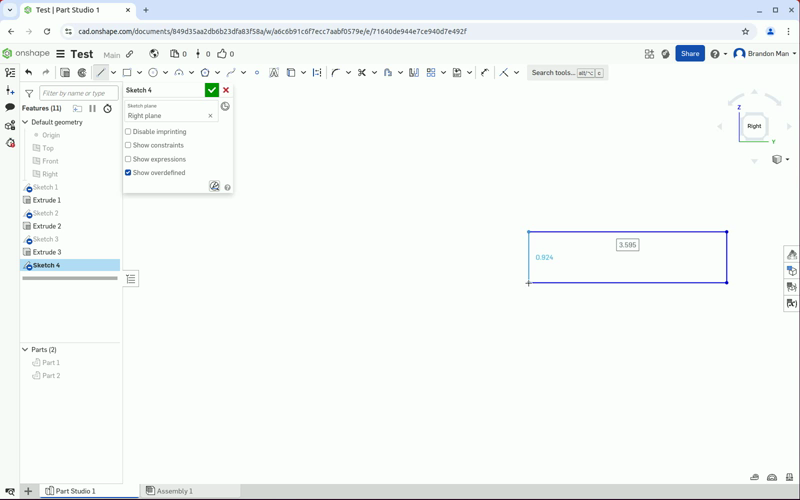
click(528, 282)
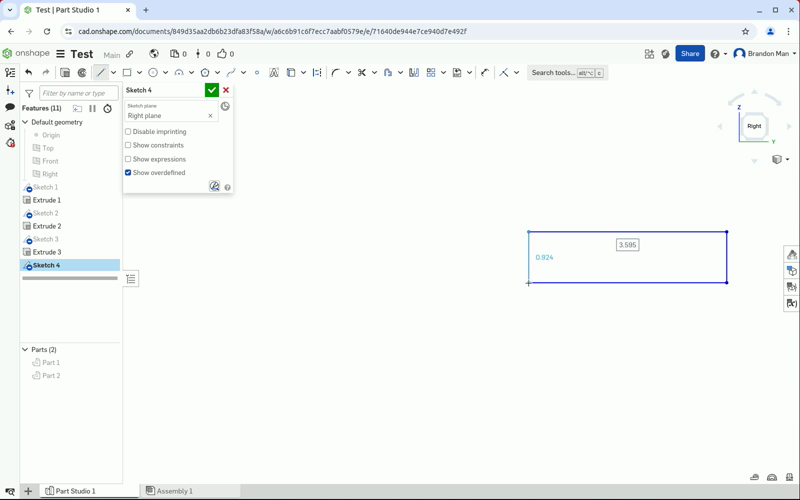
scroll(-6)
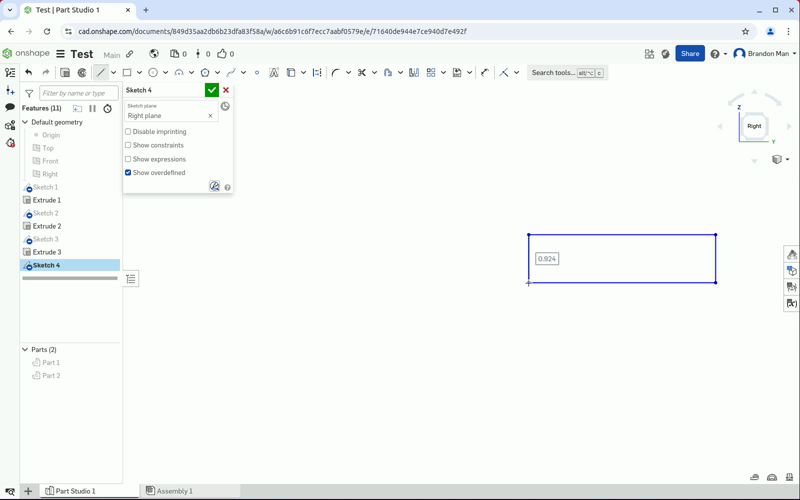
scroll(-6)
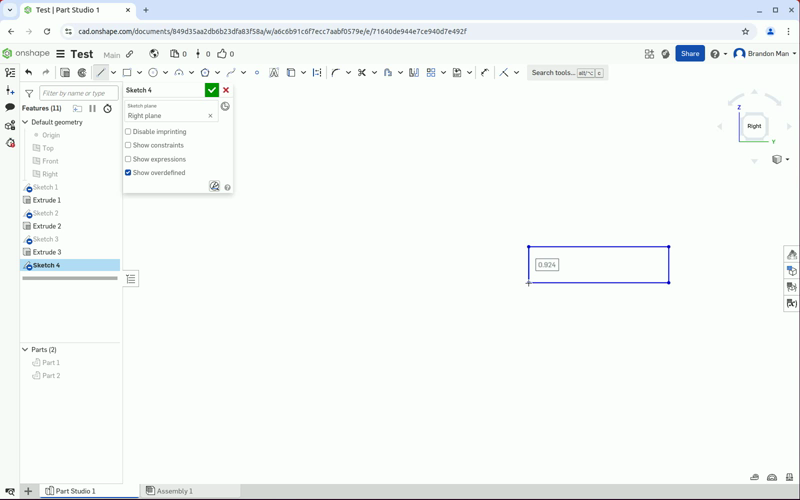
scroll(-6)
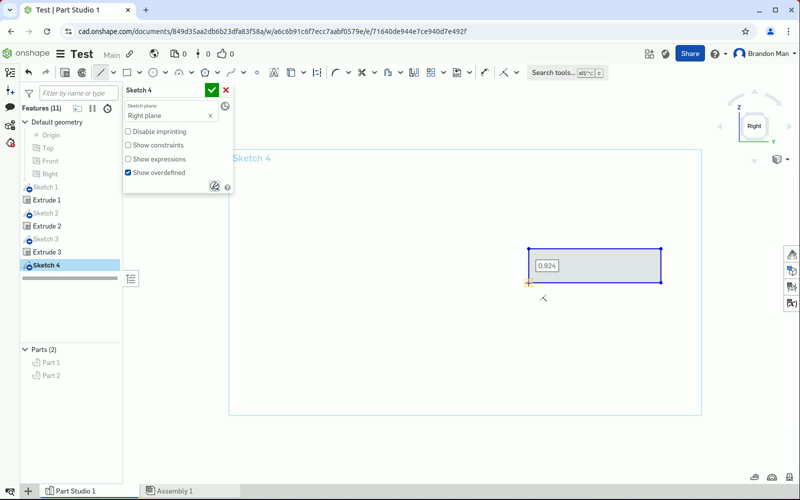
scroll(-6)
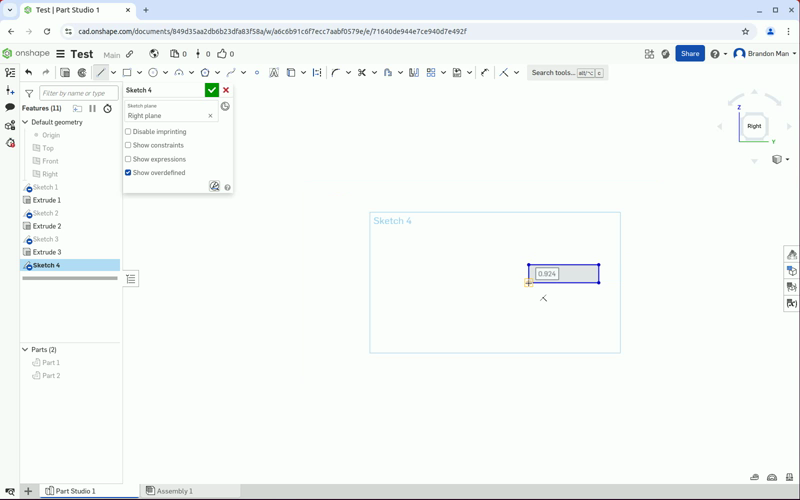
scroll(-6)
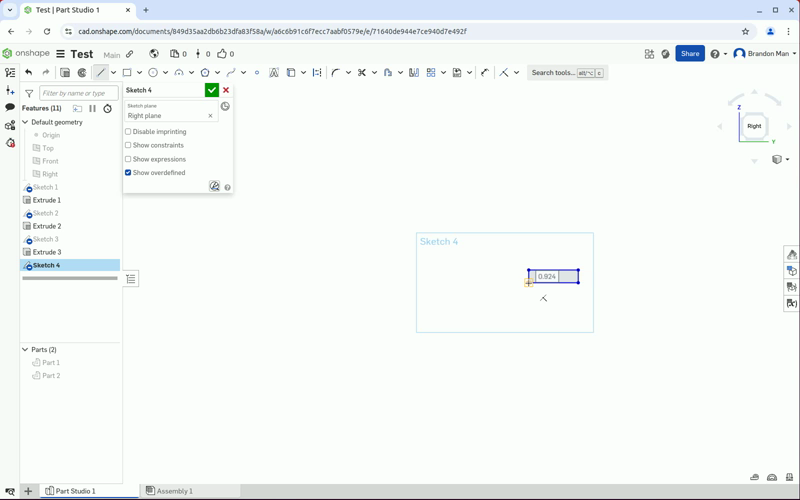
scroll(-6)
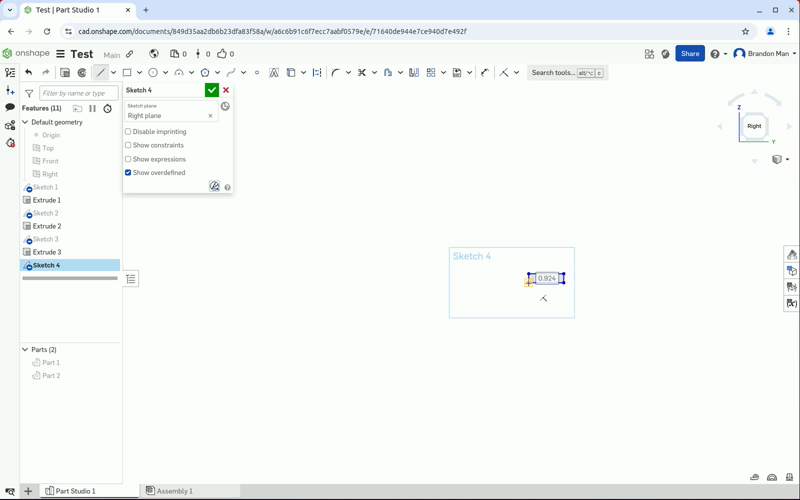
scroll(-6)
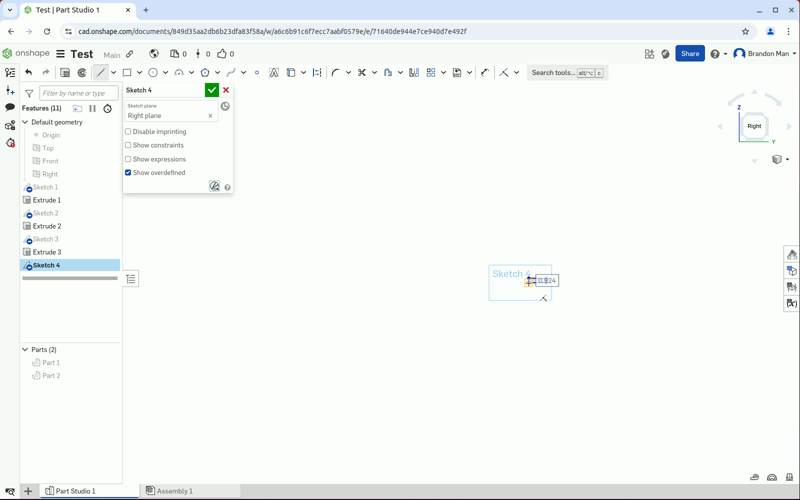
key(esc)
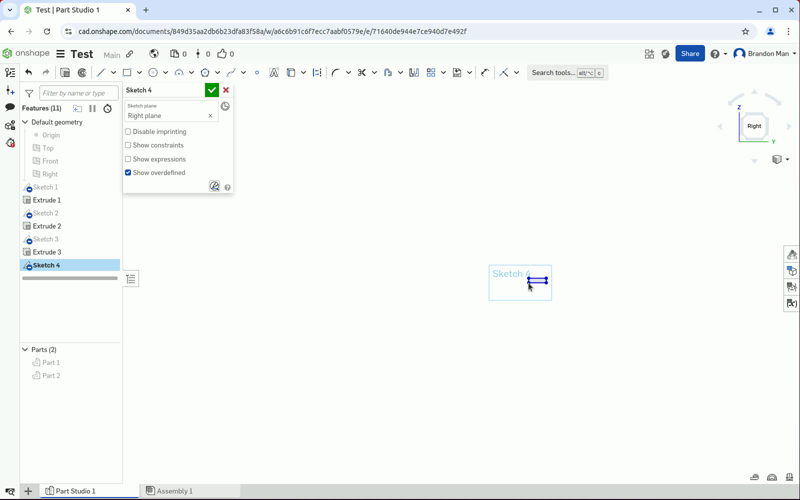
mouse_move(541, 279)
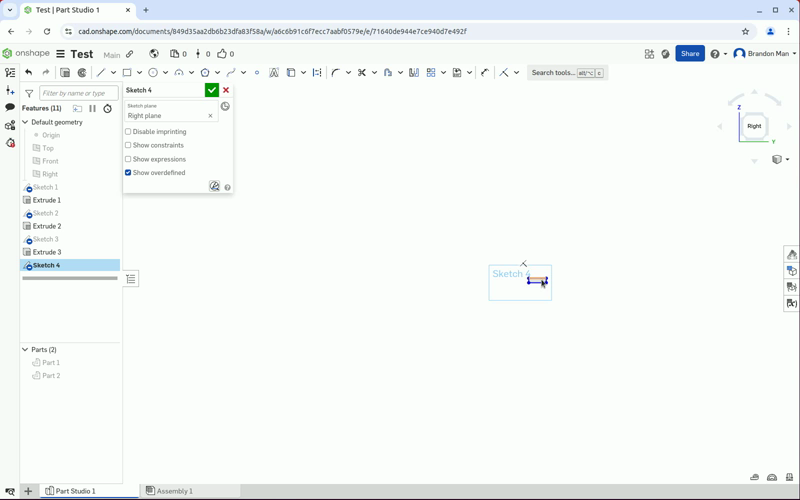
scroll(6)
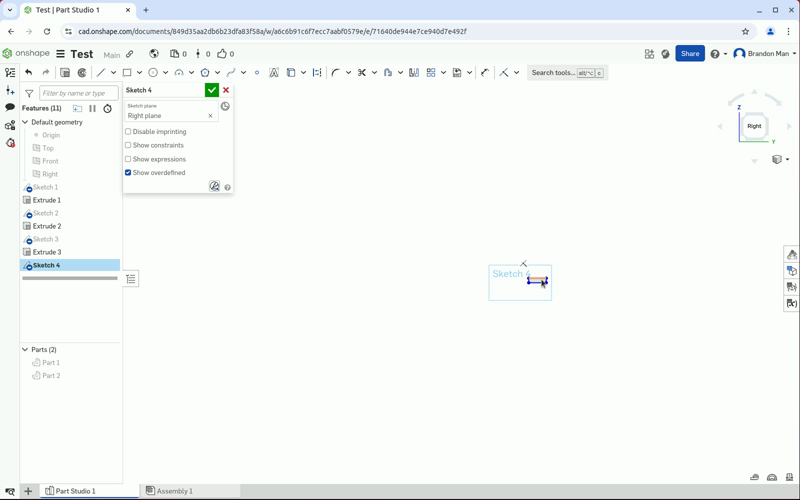
scroll(6)
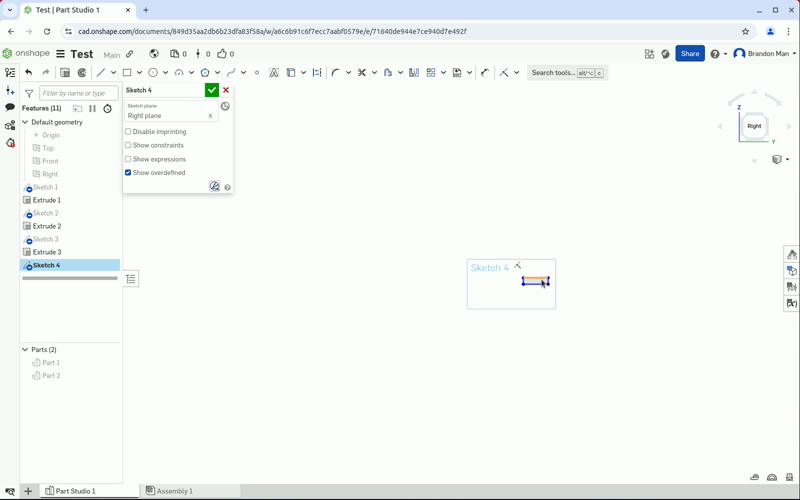
scroll(6)
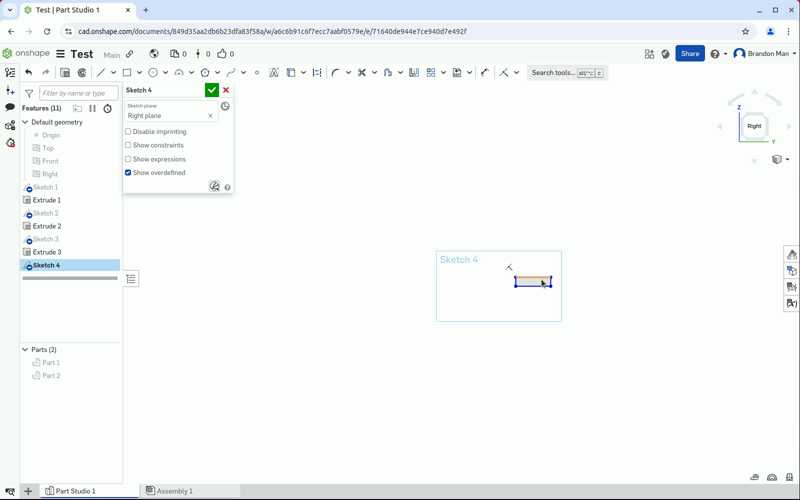
scroll(6)
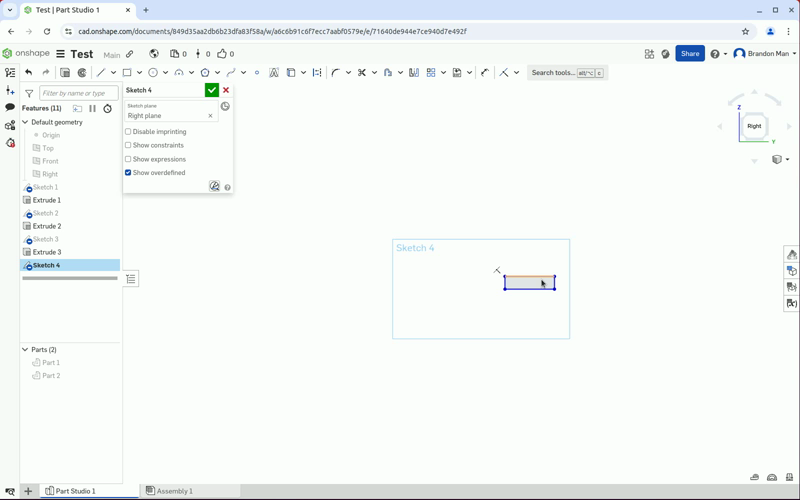
scroll(6)
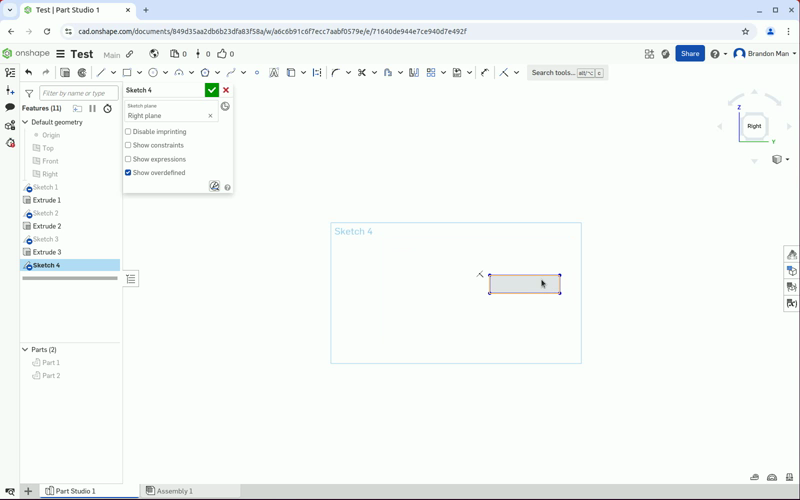
scroll(6)
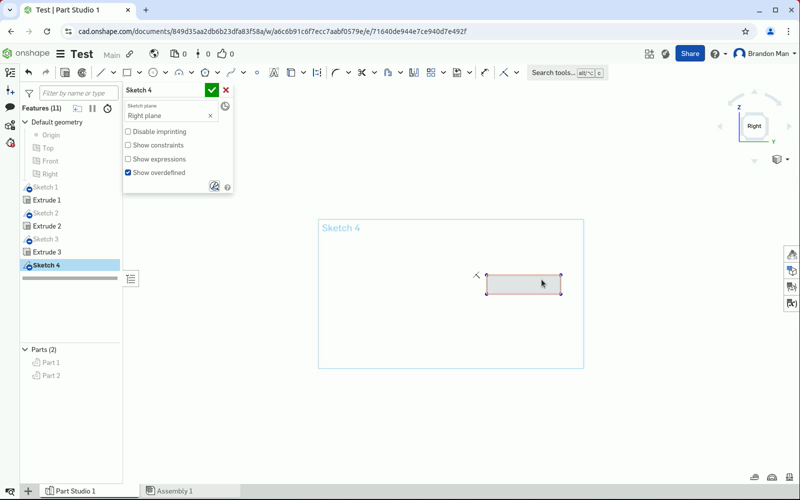
scroll(6)
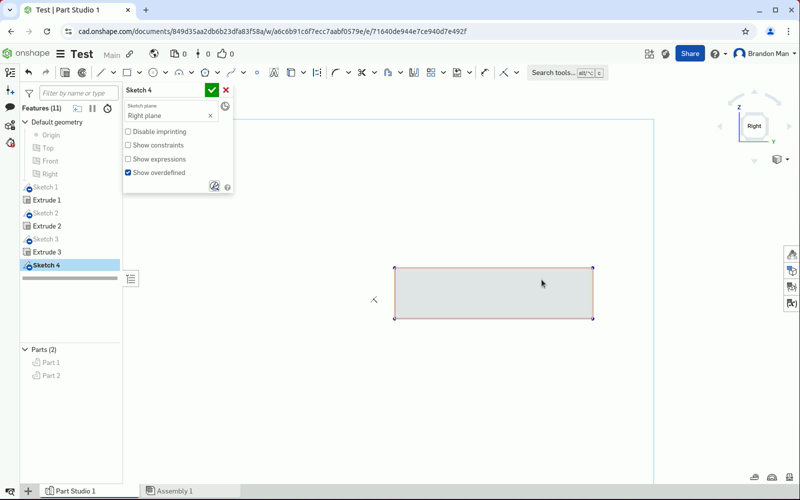
click(541, 279)
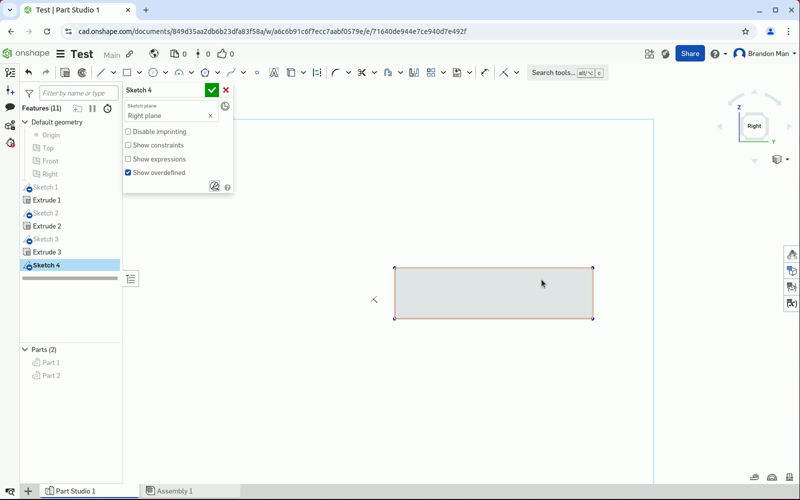
scroll(-6)
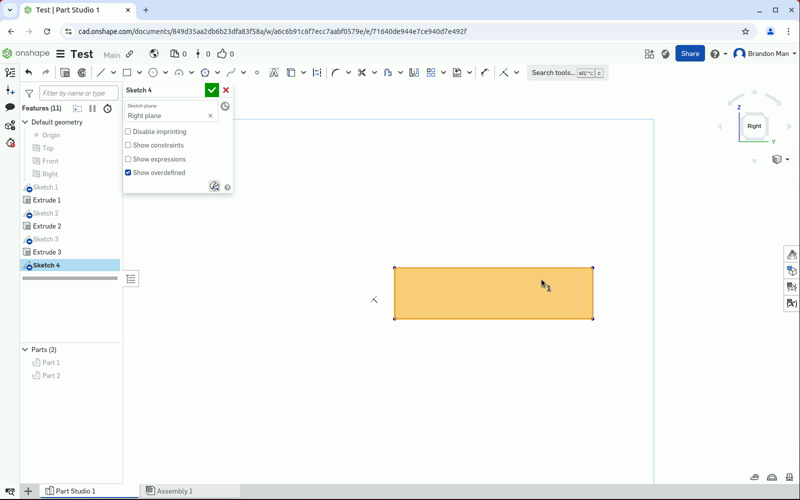
scroll(-6)
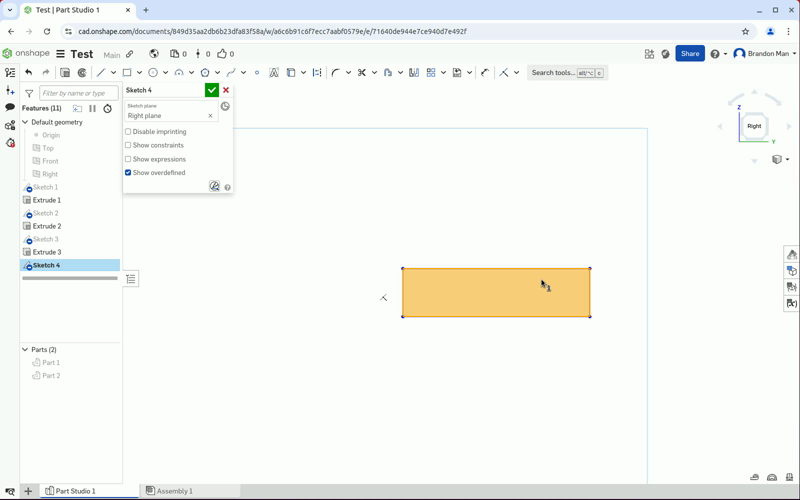
scroll(-6)
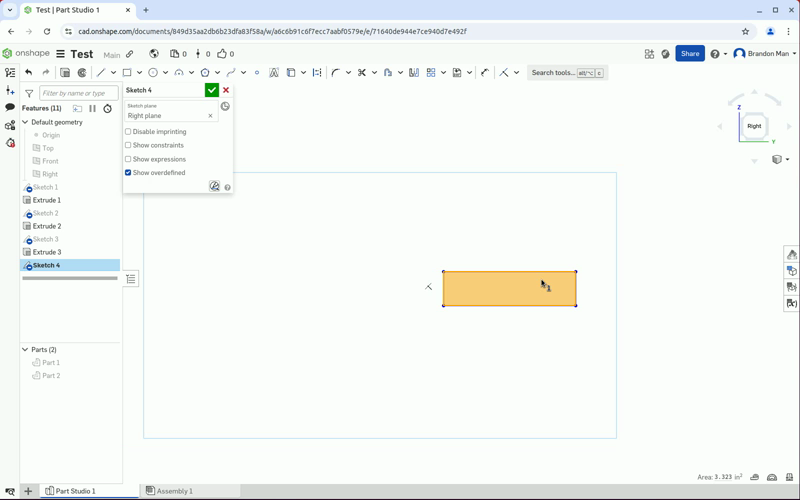
scroll(-6)
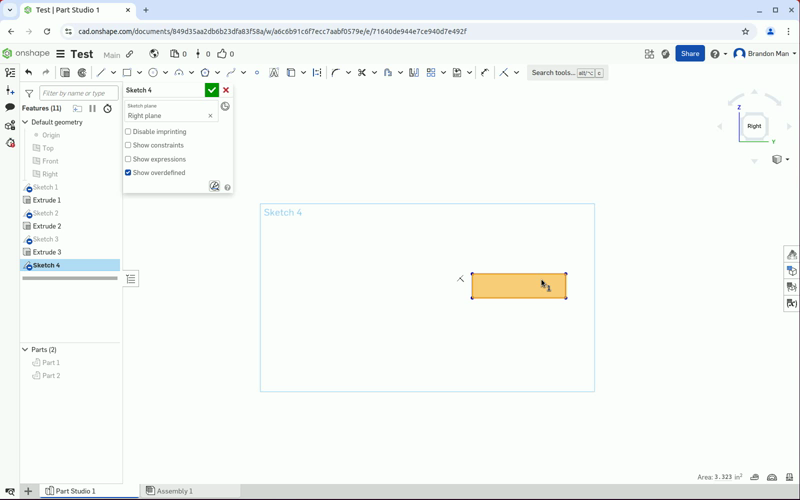
scroll(-6)
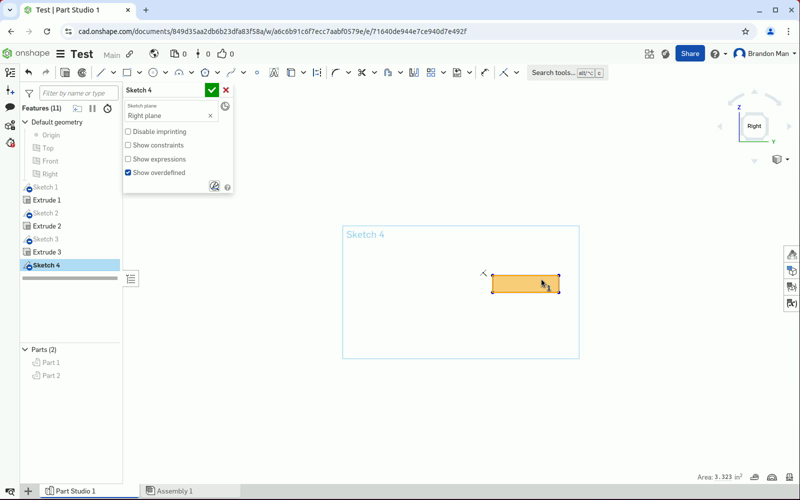
scroll(-6)
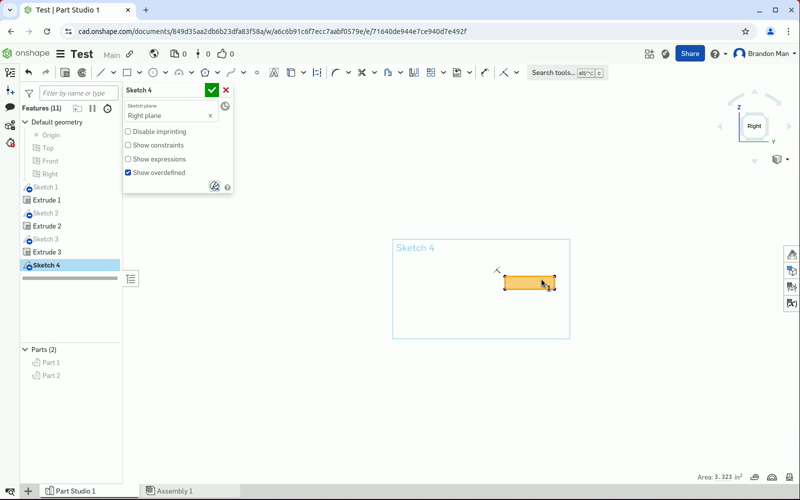
scroll(-6)
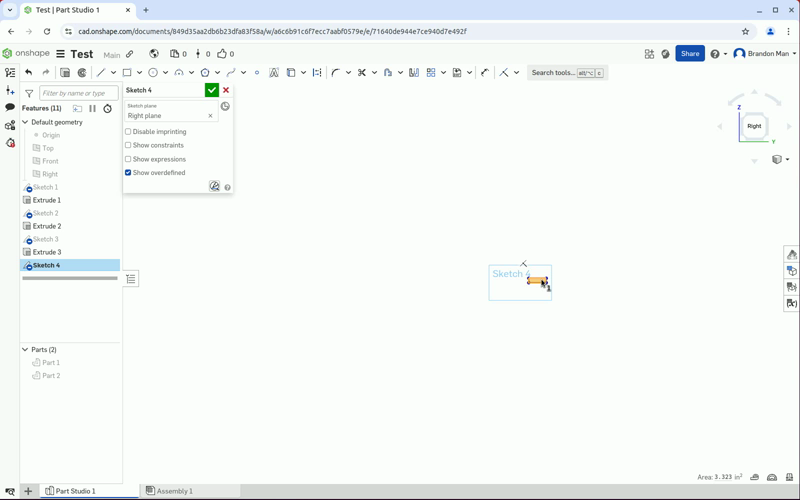
mouse_move(73, 352)
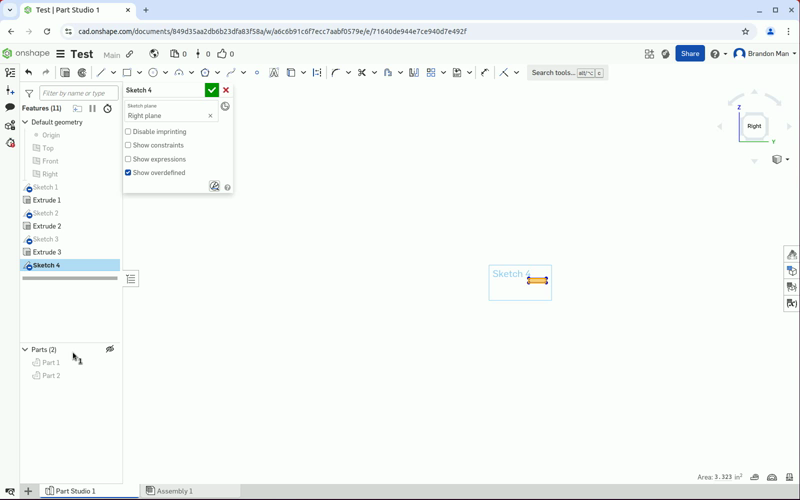
key(shift+y)
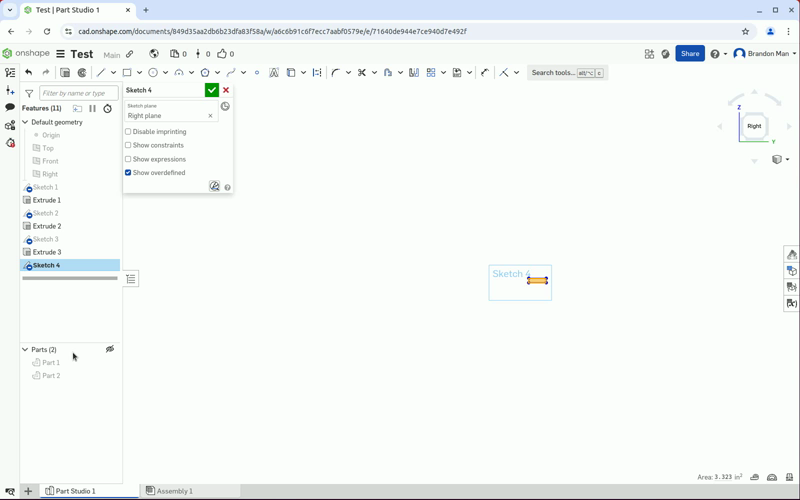
key(shift+e)
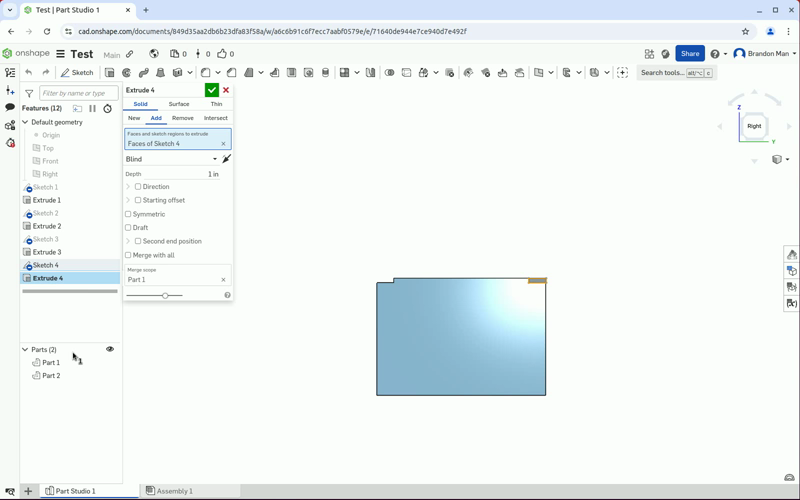
mouse_move(143, 106)
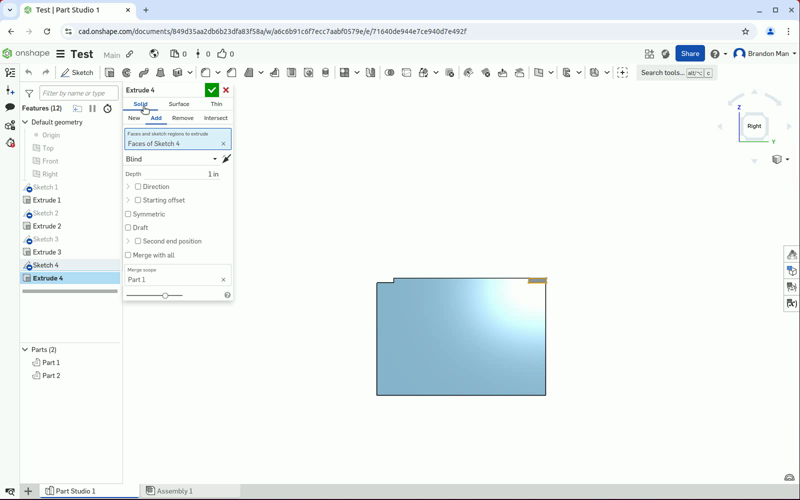
click(143, 106)
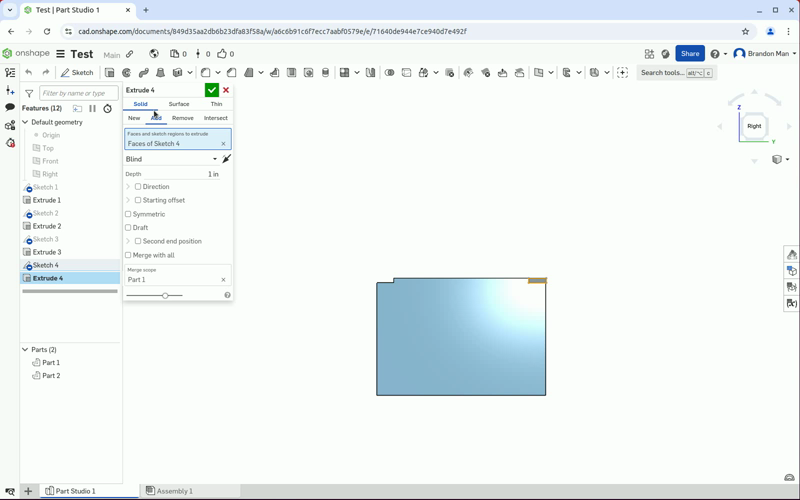
mouse_move(186, 120)
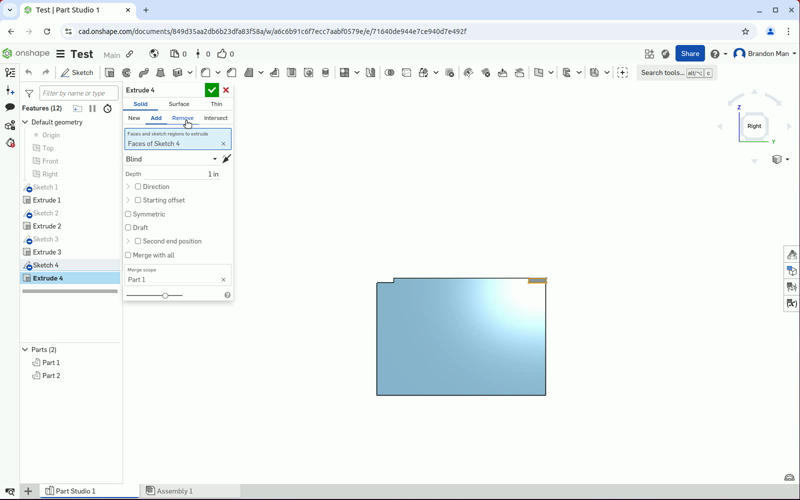
click(186, 120)
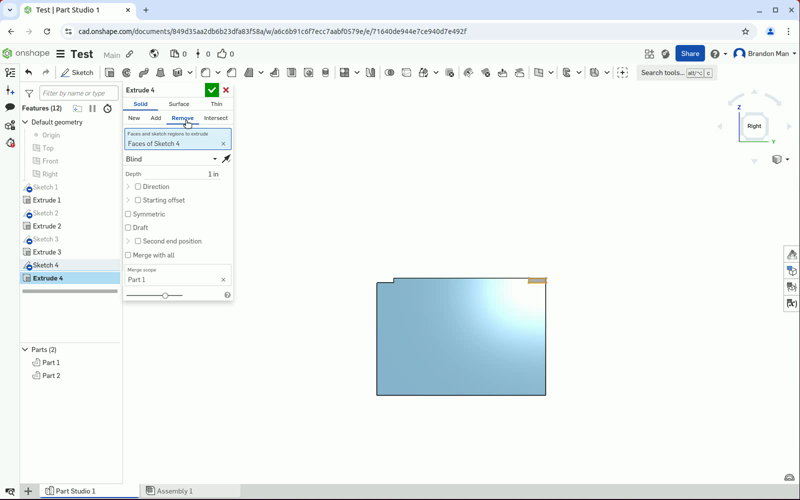
key(tab, 4)
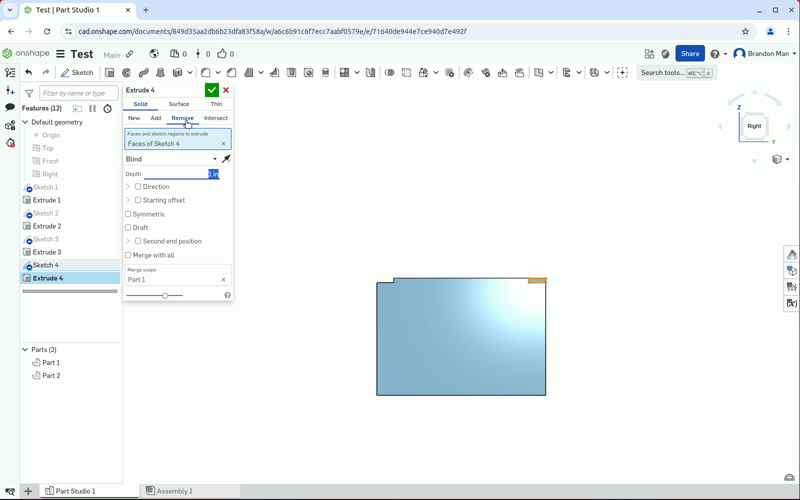
text(1.926)
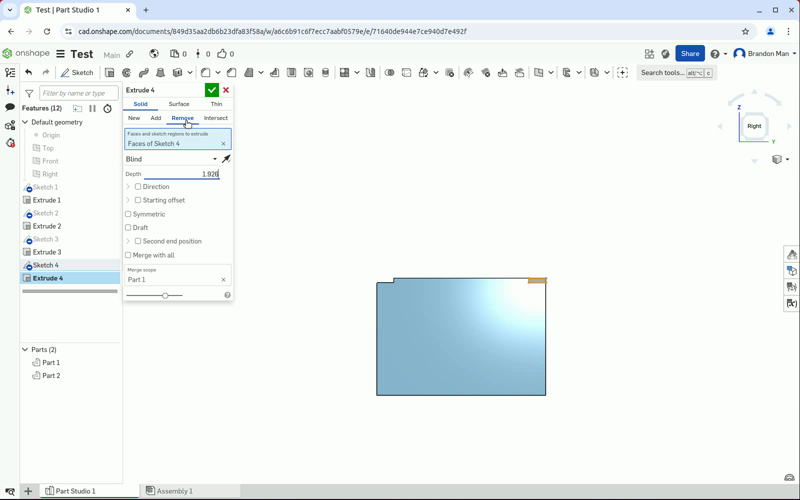
key(tab, 3)
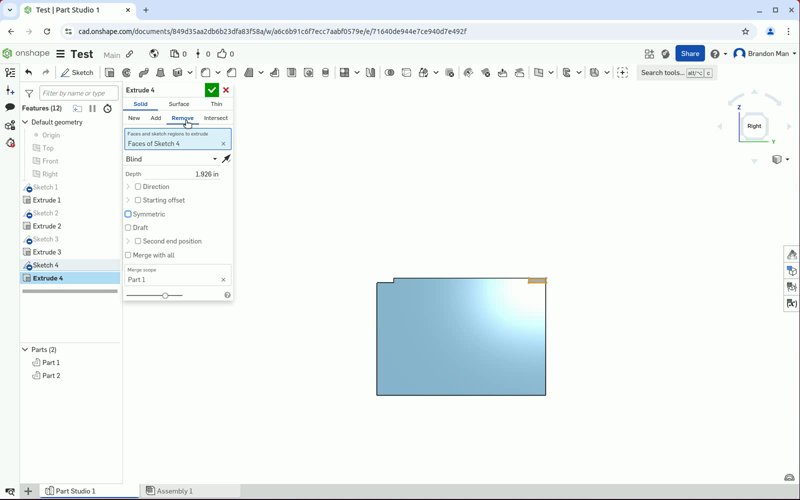
key(space)
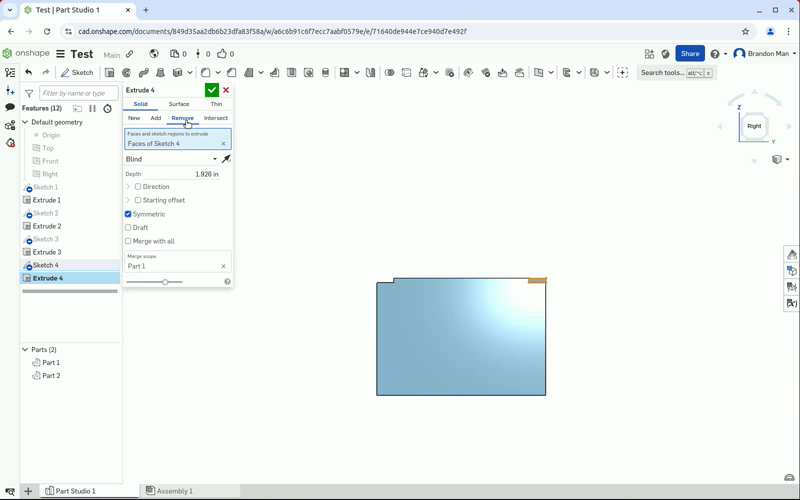
key(tab, 2)
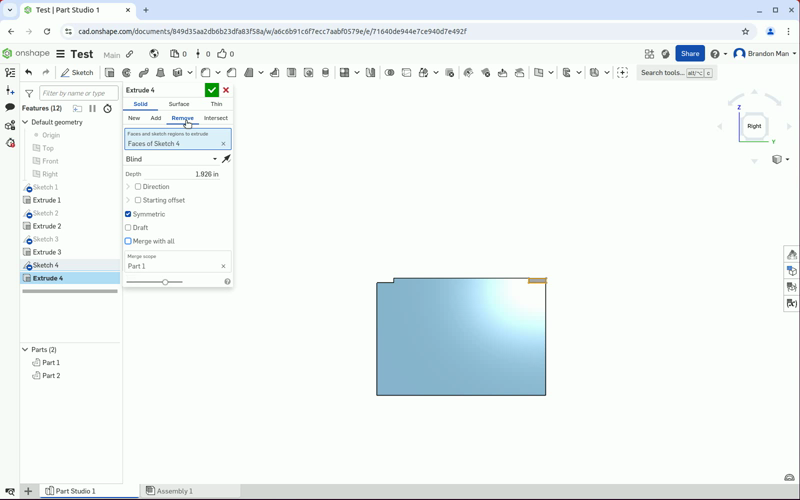
key(space)
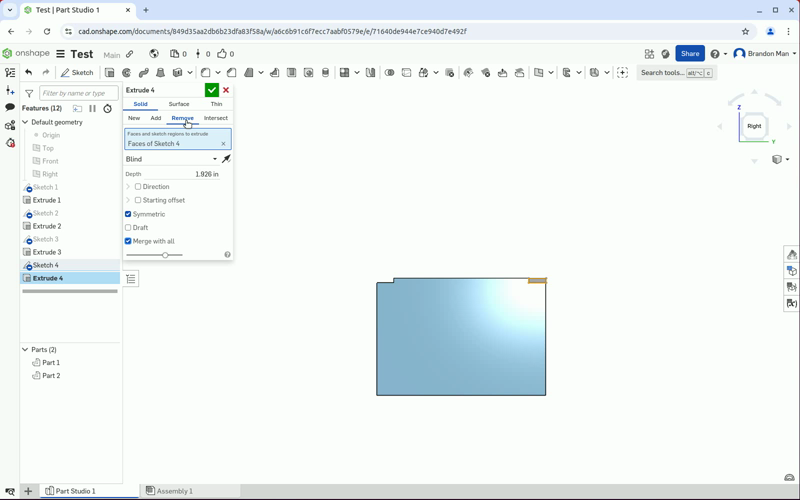
key(enter)
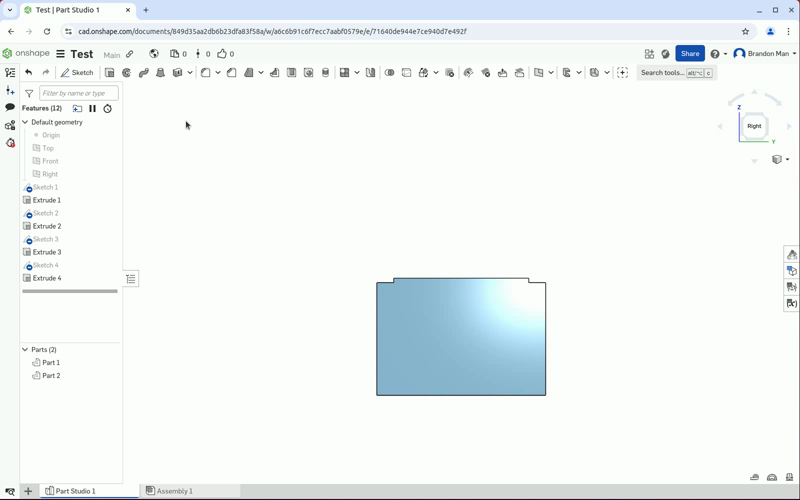
key(shift+h)
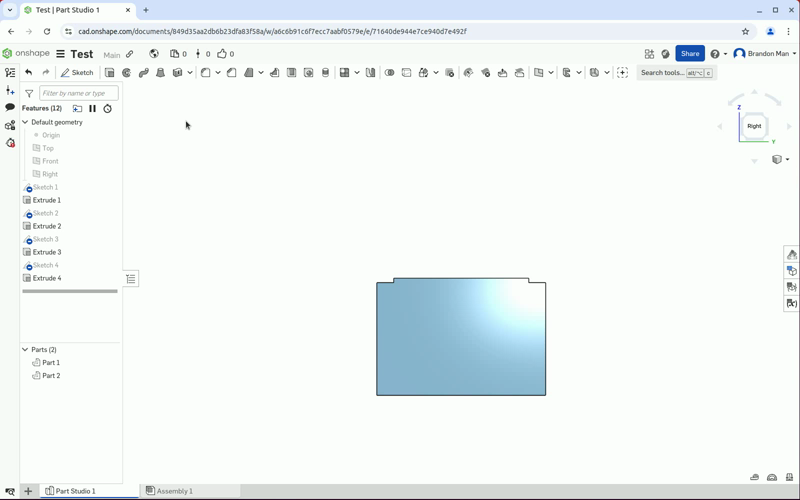
key(shift+h)
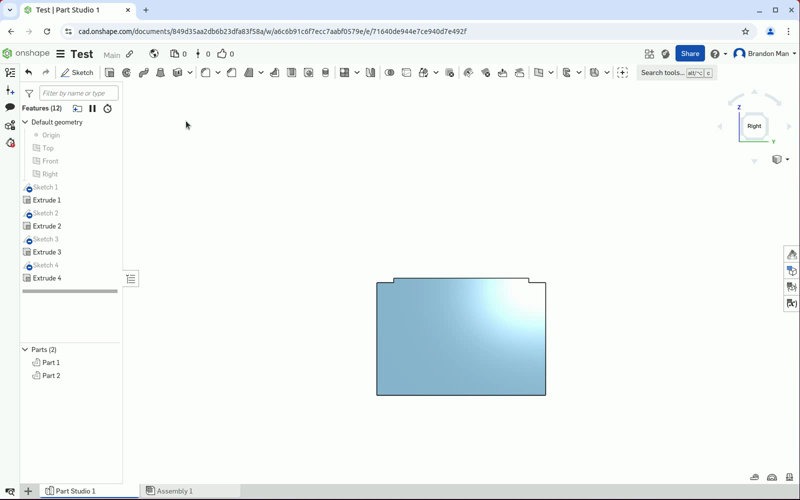
mouse_move(73, 189)
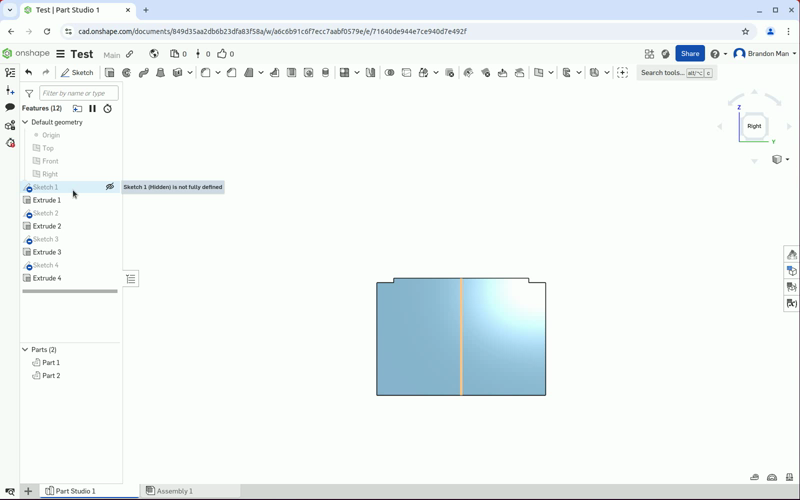
click(73, 189)
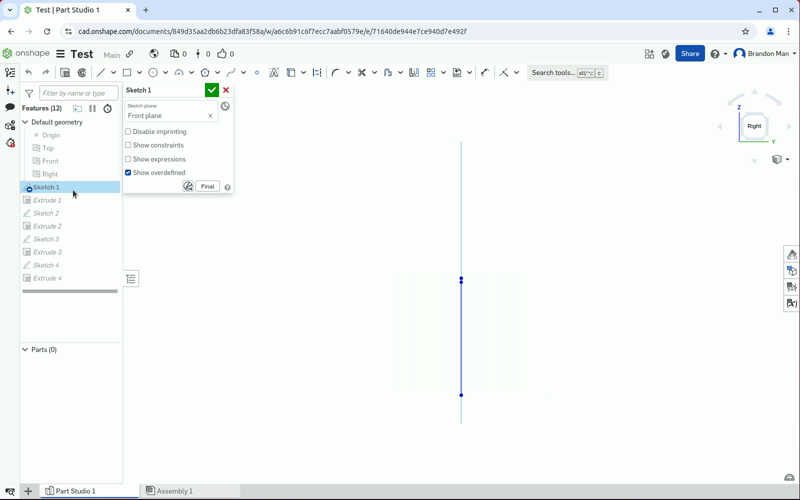
mouse_move(229, 92)
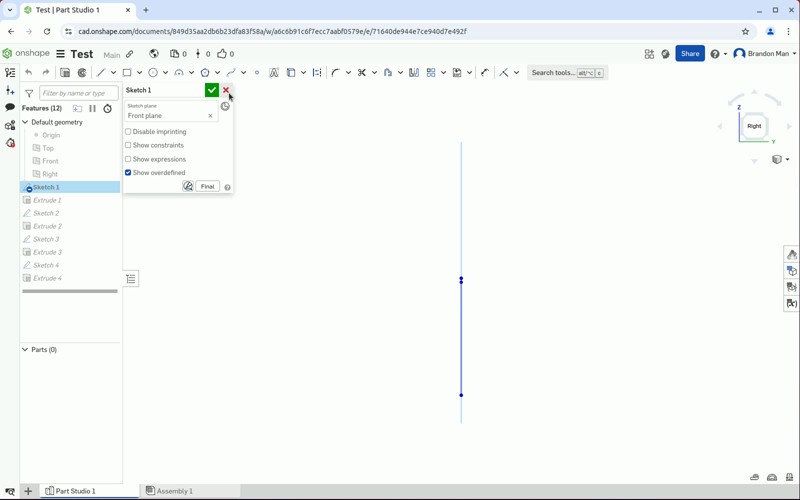
click(229, 92)
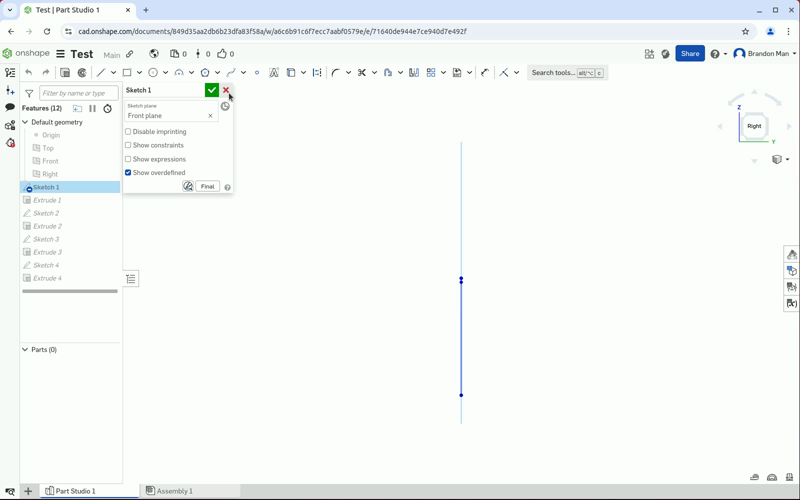
key(shift+s)
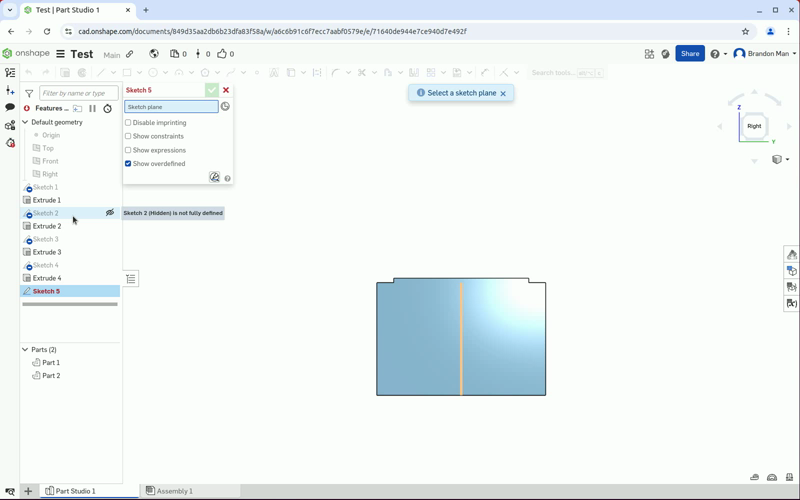
scroll(3)
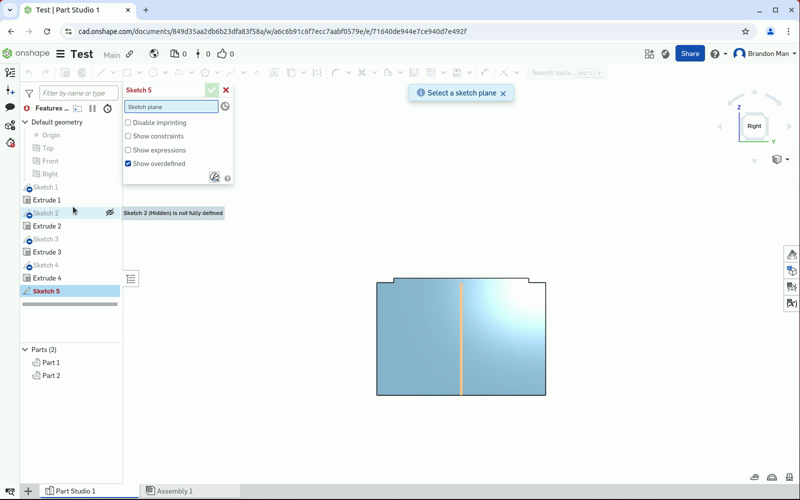
mouse_move(73, 176)
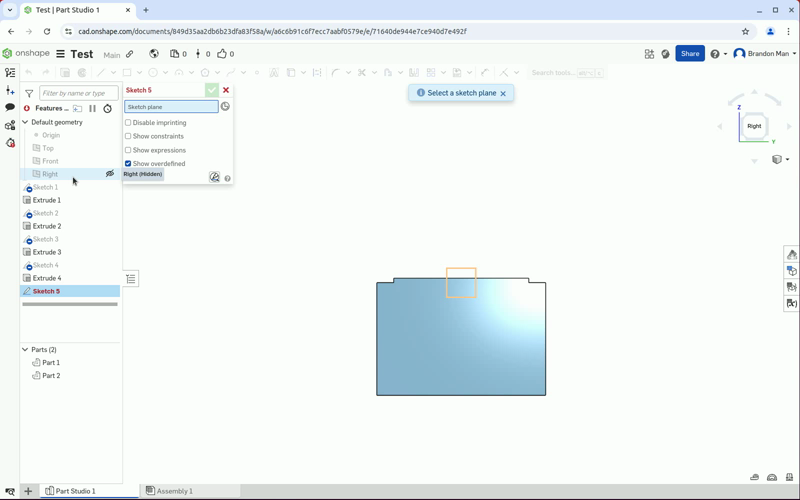
click(73, 176)
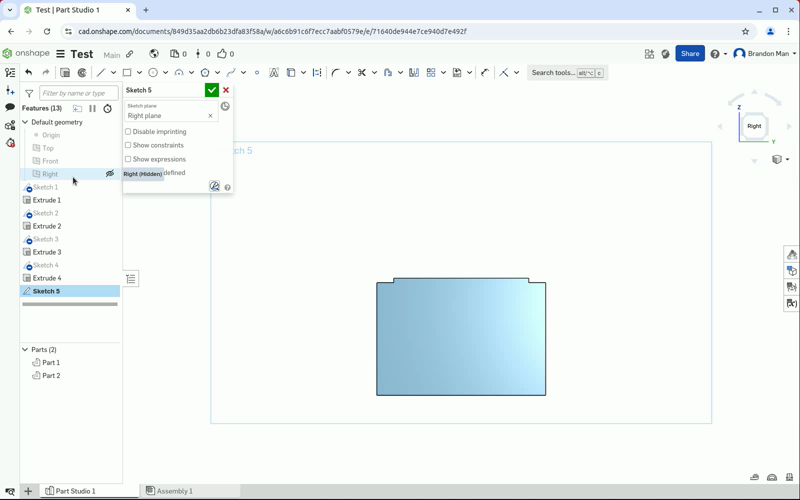
mouse_move(73, 352)
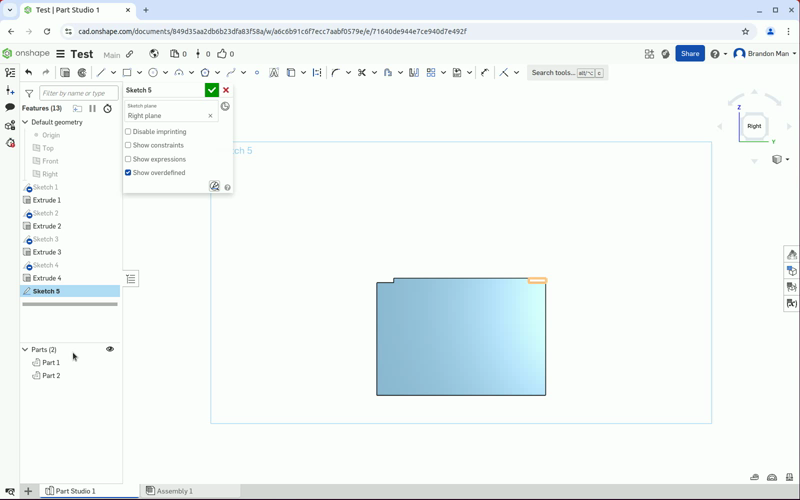
key(y)
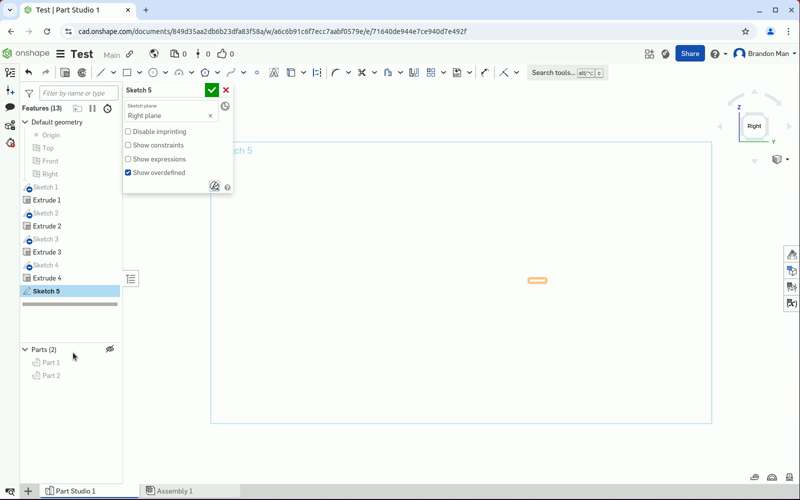
key(l)
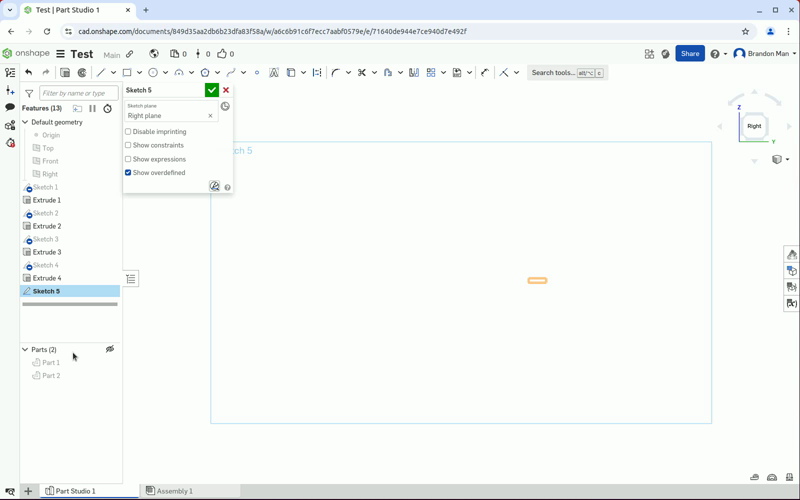
key_down(shift)
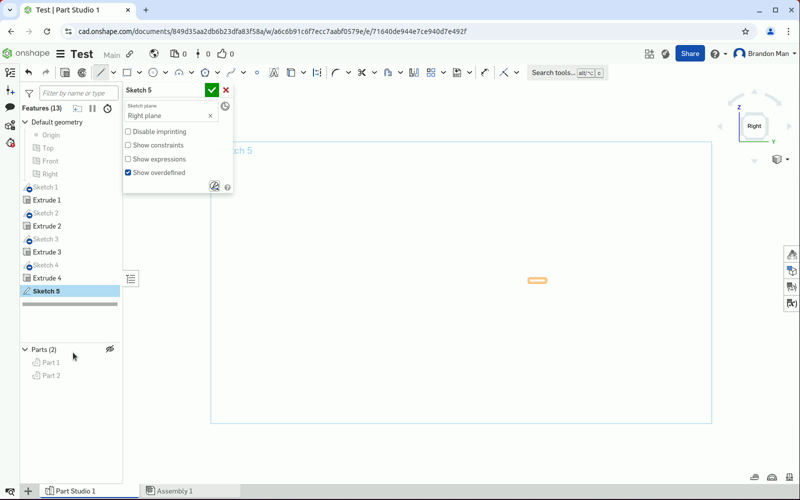
mouse_move(426, 282)
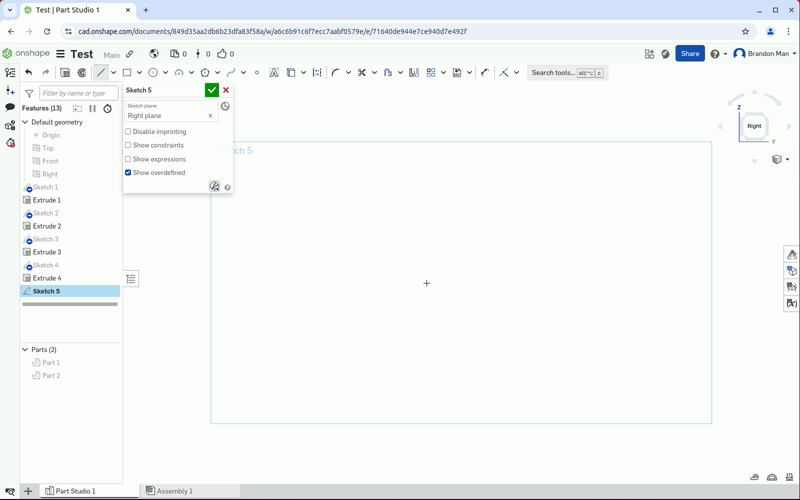
click(426, 282)
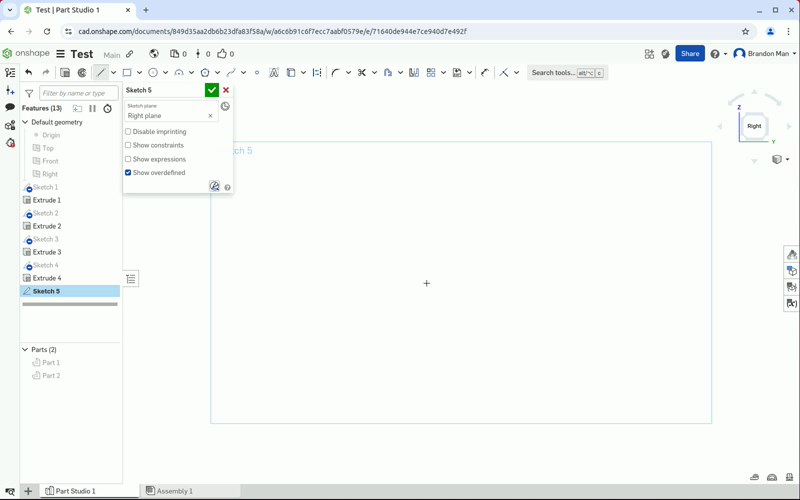
key_up(shift)
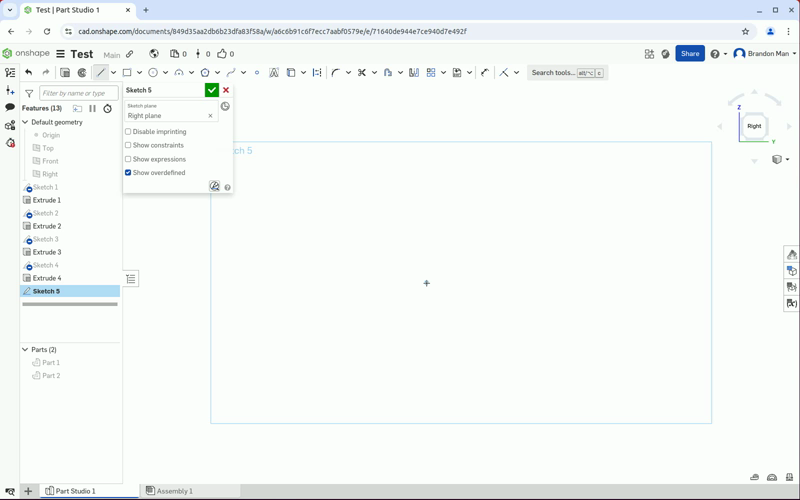
key_down(shift)
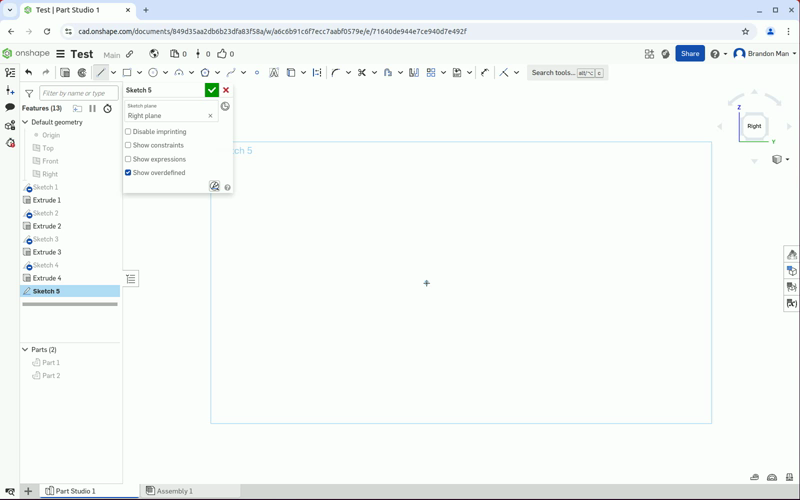
mouse_move(456, 282)
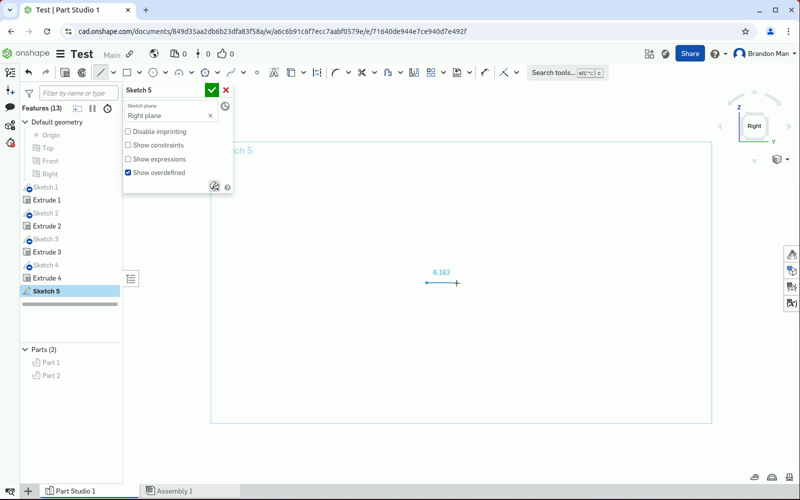
mouse_move(461, 282)
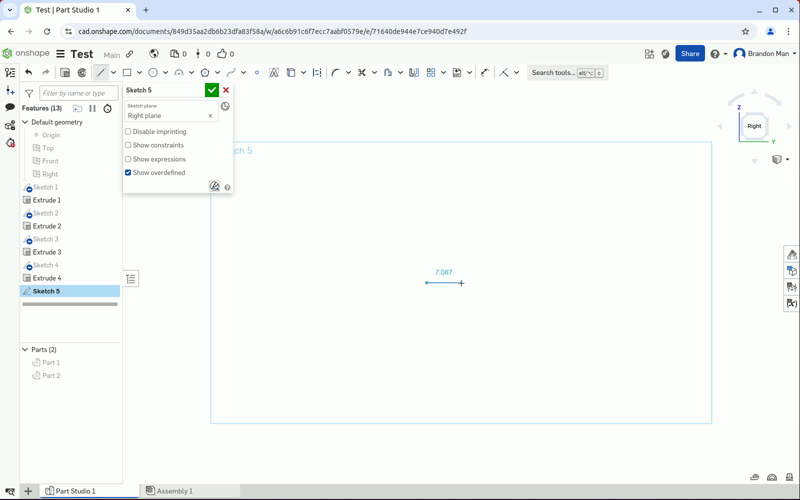
click(461, 282)
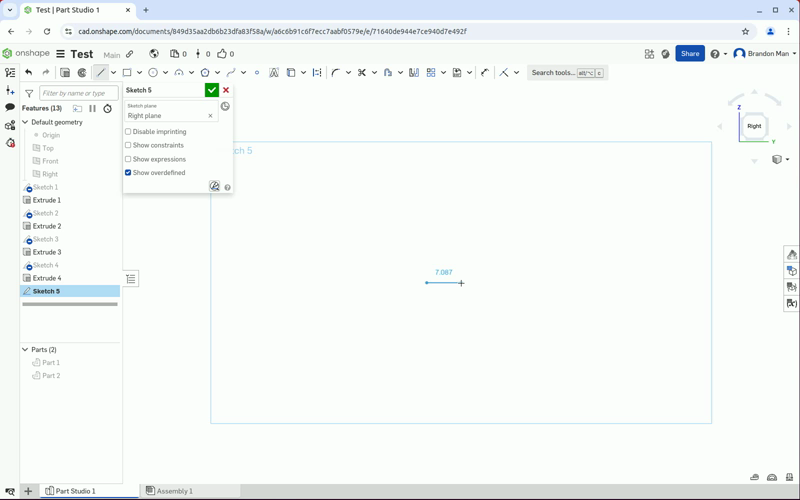
key_up(shift)
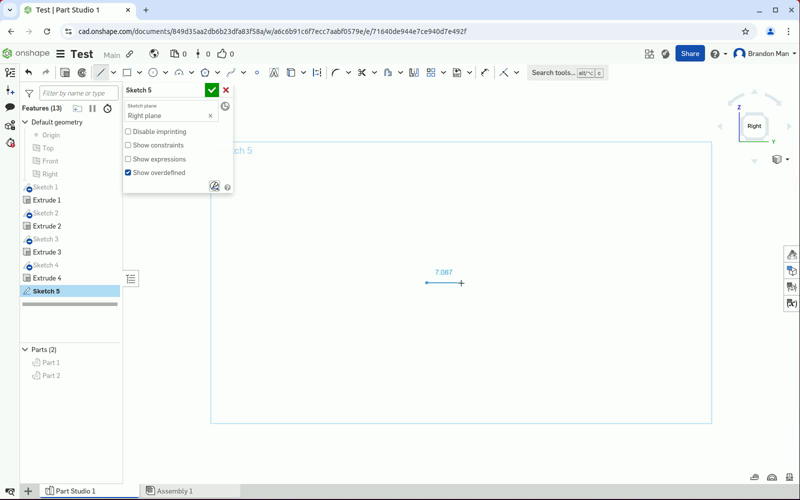
key_down(shift)
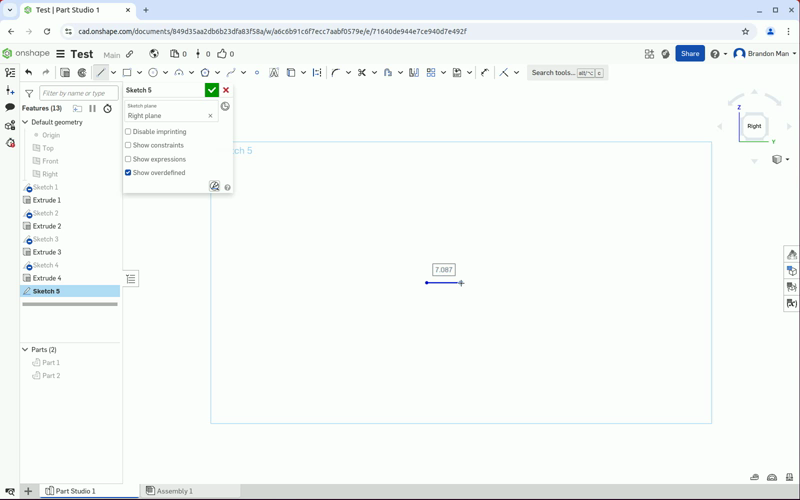
mouse_move(491, 282)
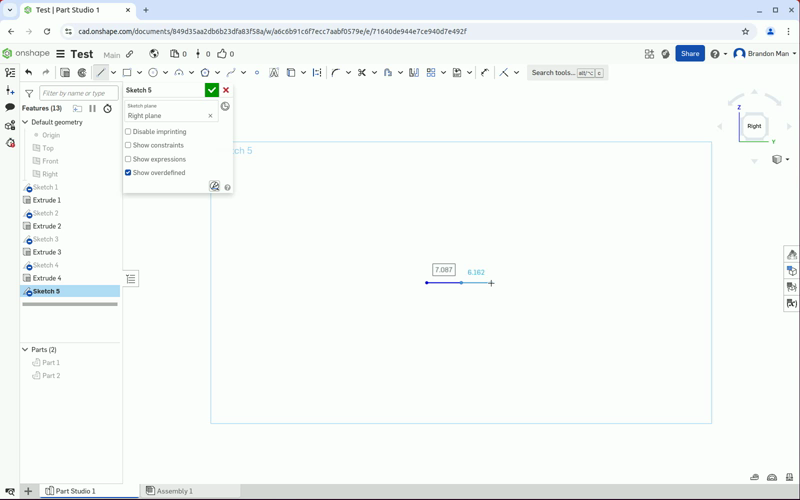
mouse_move(461, 278)
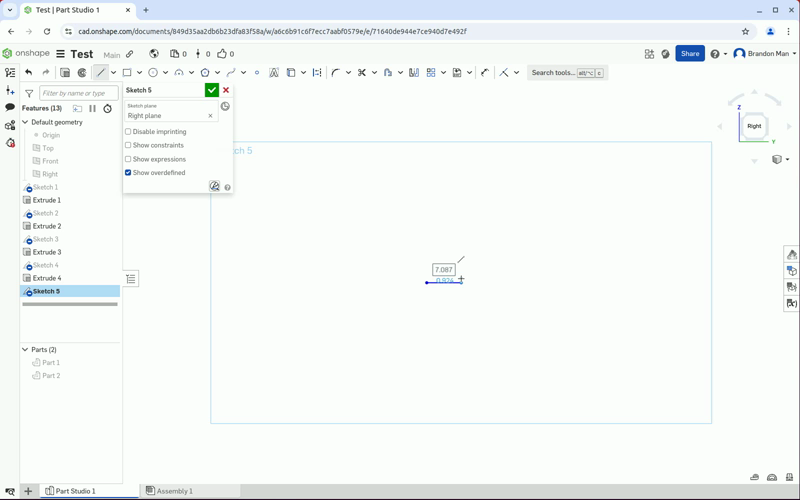
scroll(6)
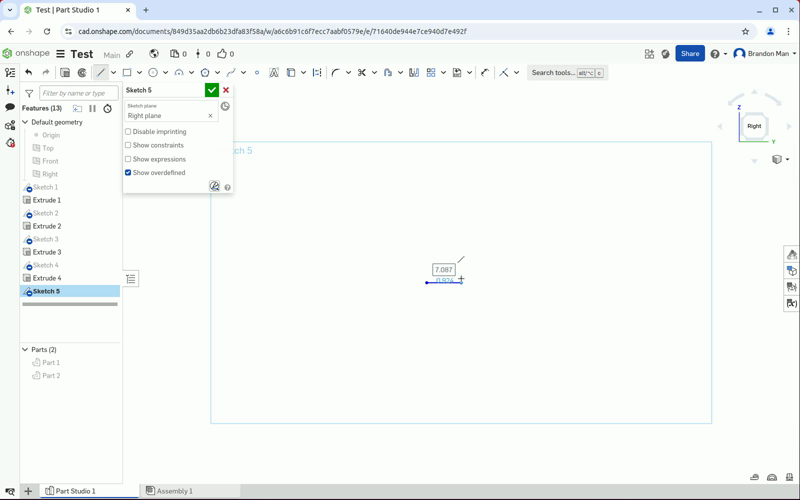
scroll(6)
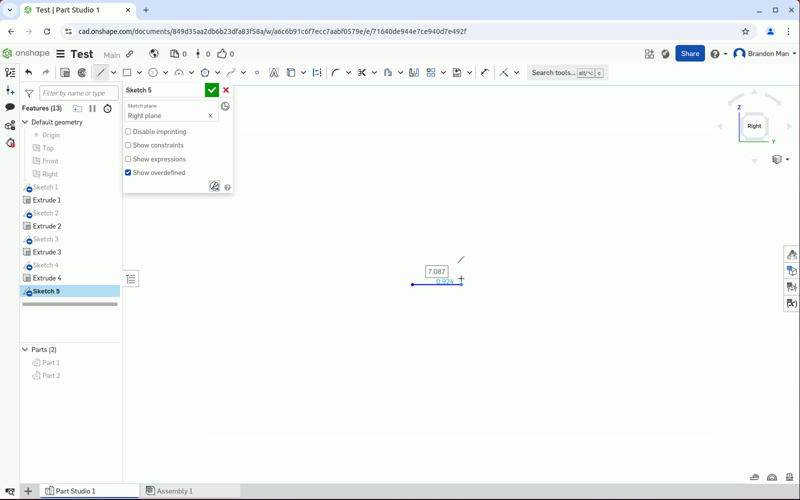
scroll(6)
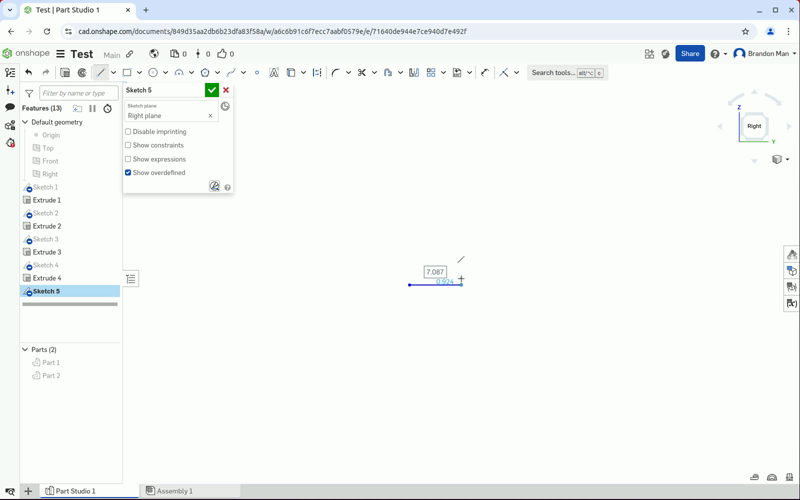
scroll(6)
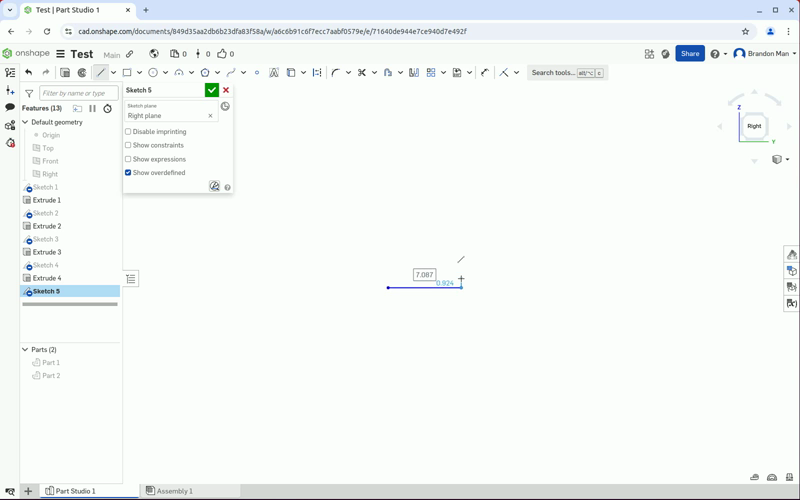
scroll(6)
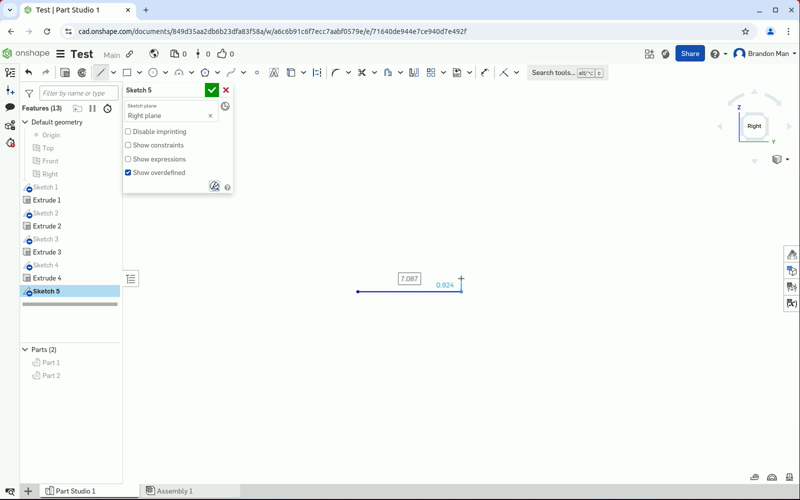
scroll(6)
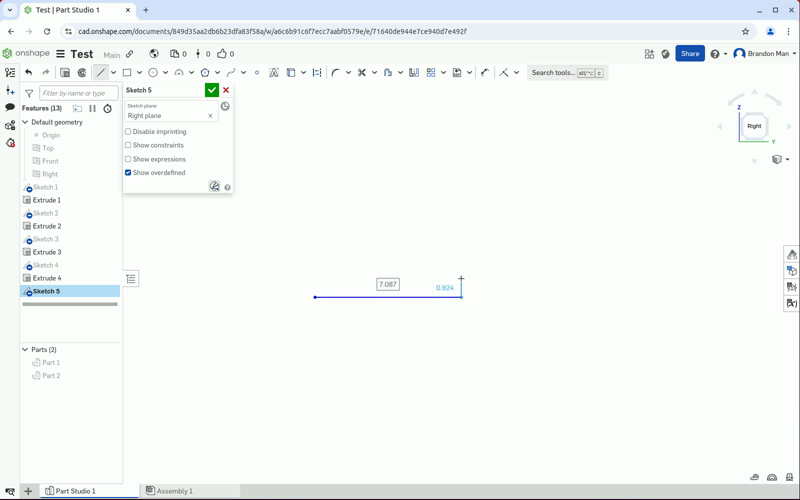
scroll(6)
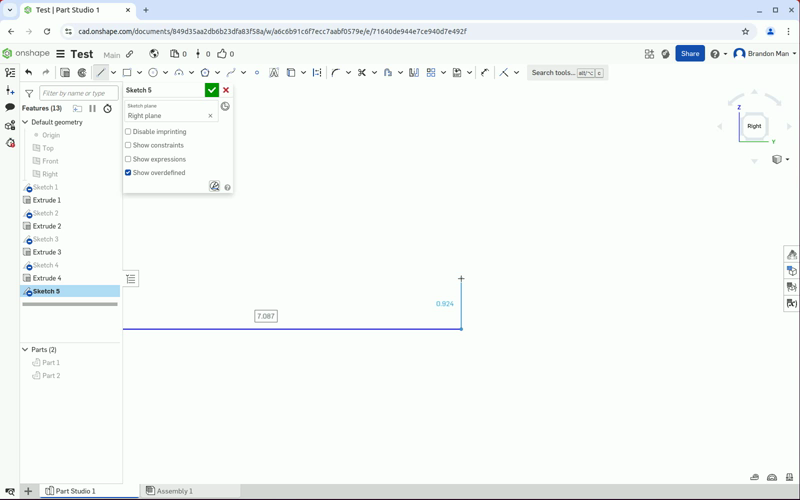
click(461, 278)
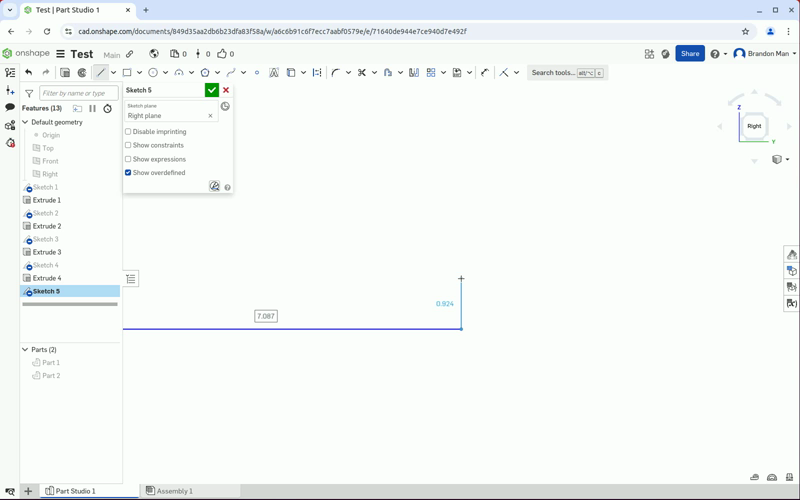
scroll(-6)
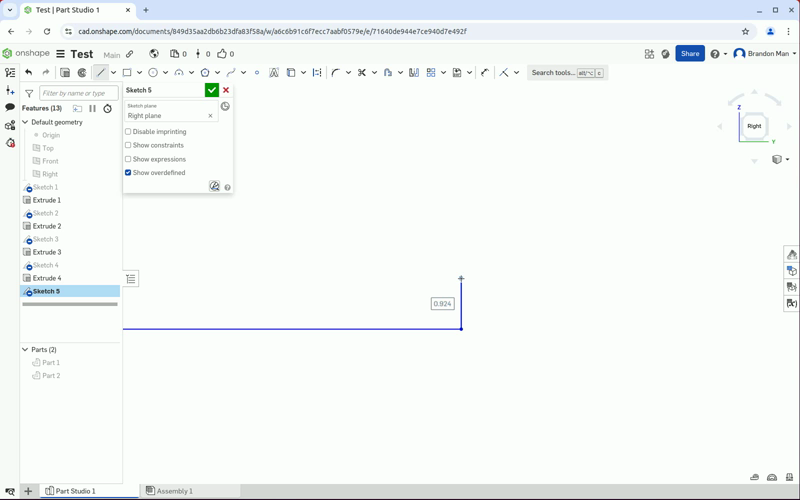
scroll(-6)
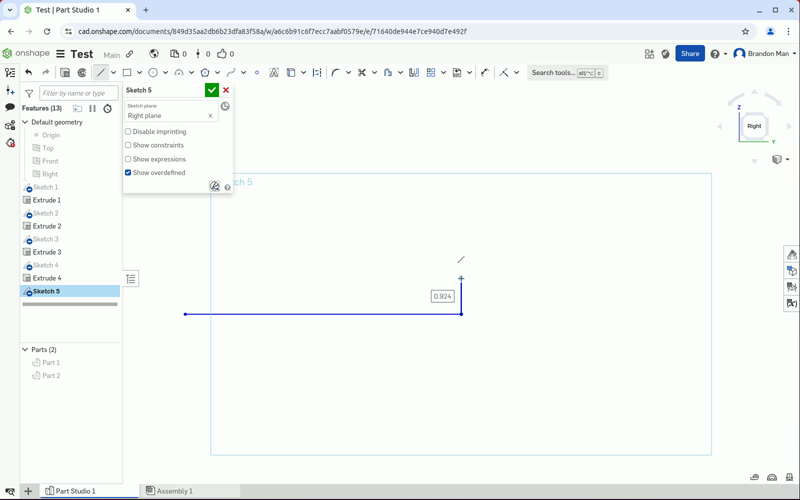
scroll(-6)
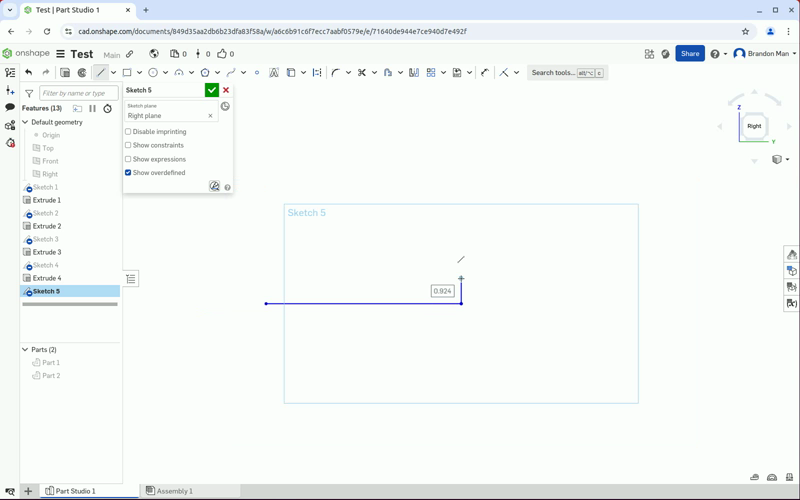
scroll(-6)
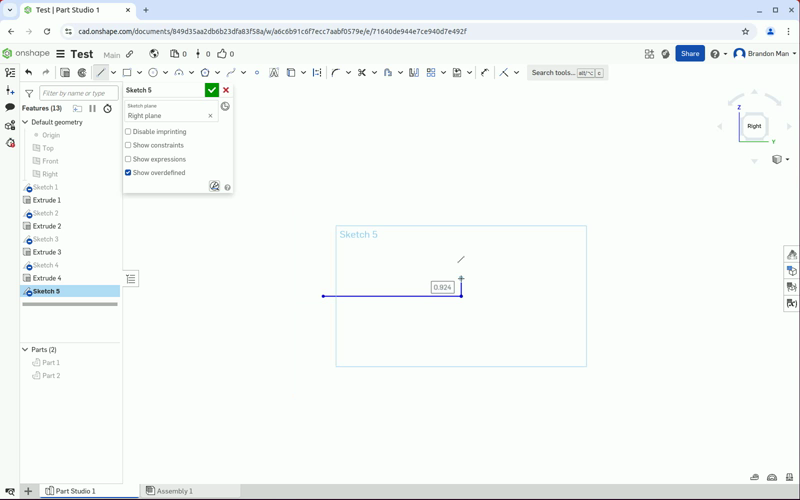
scroll(-6)
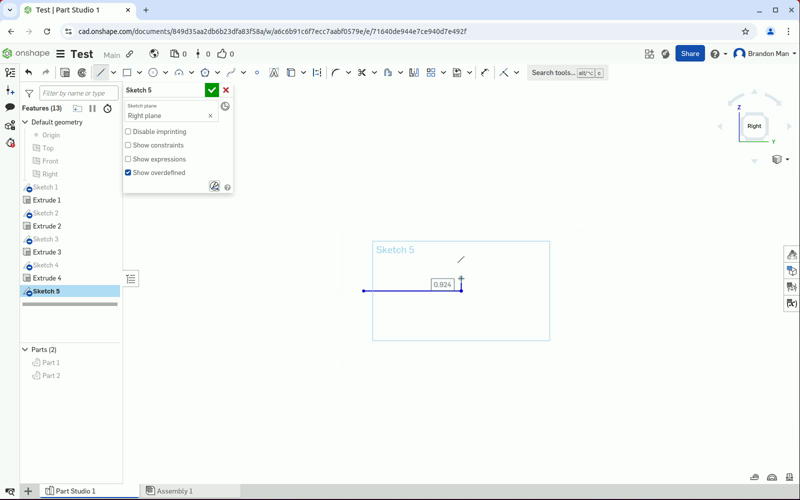
scroll(-6)
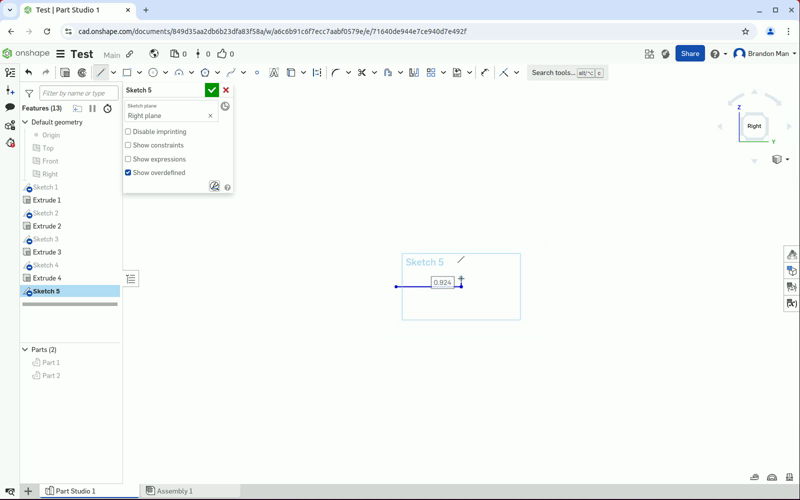
scroll(-6)
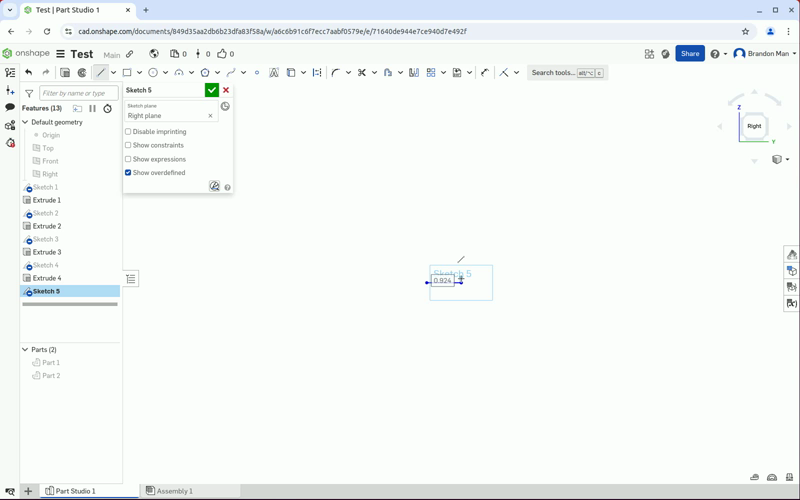
key_up(shift)
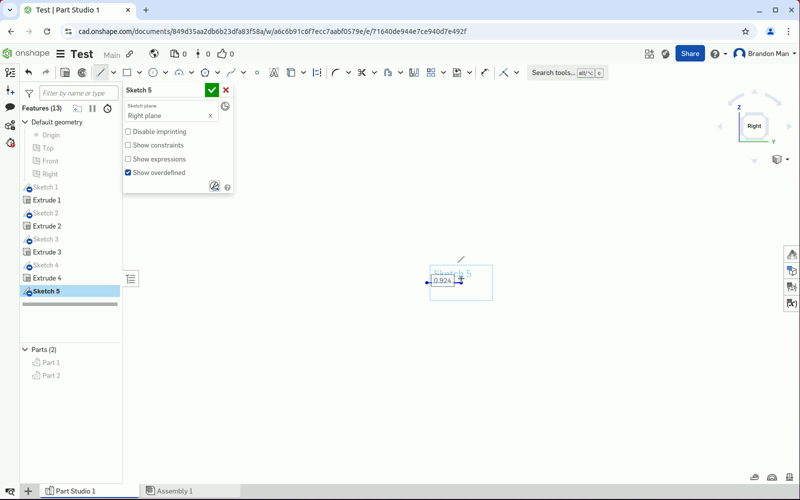
key_down(shift)
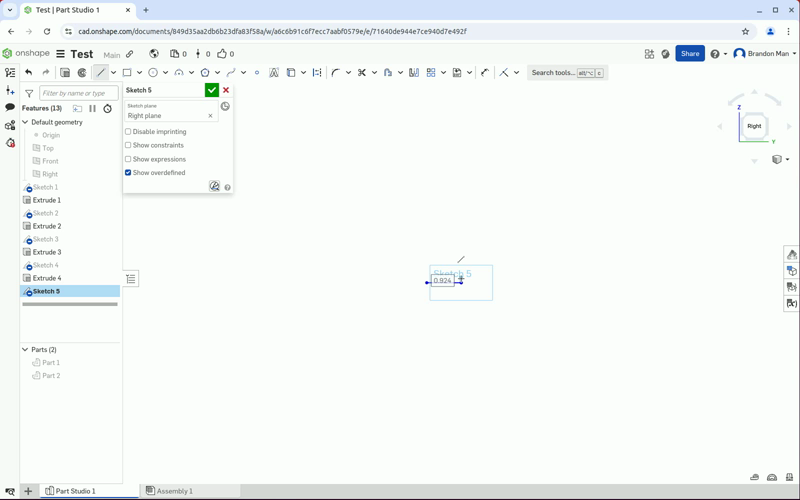
mouse_move(491, 278)
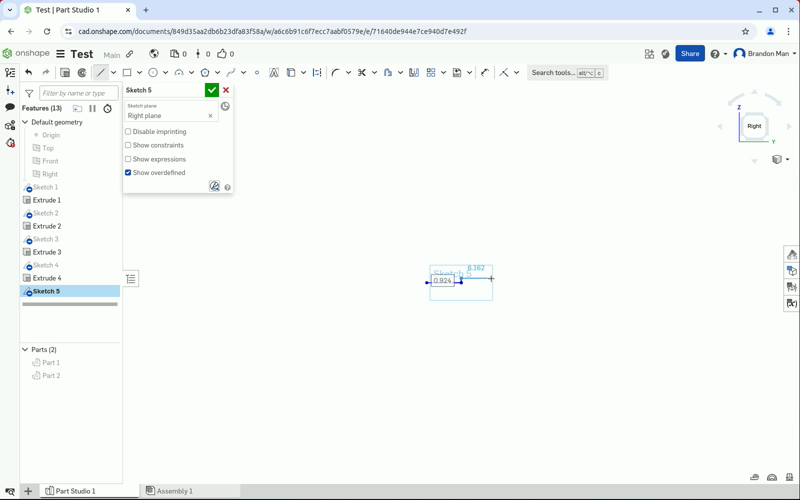
mouse_move(426, 278)
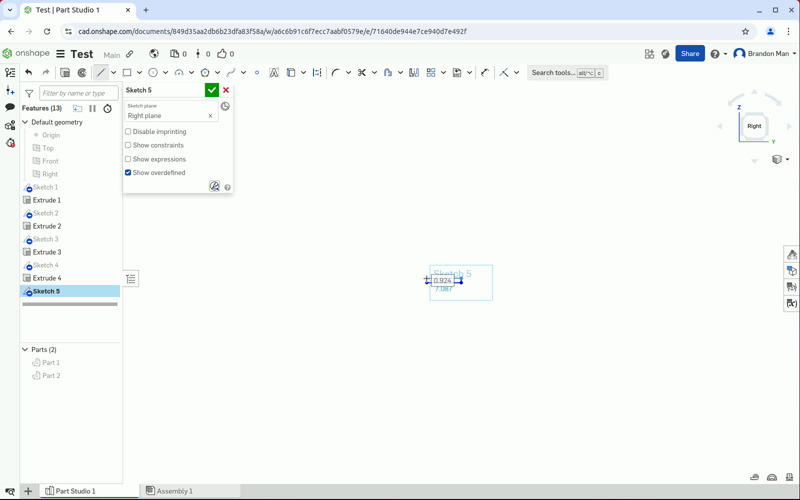
click(426, 278)
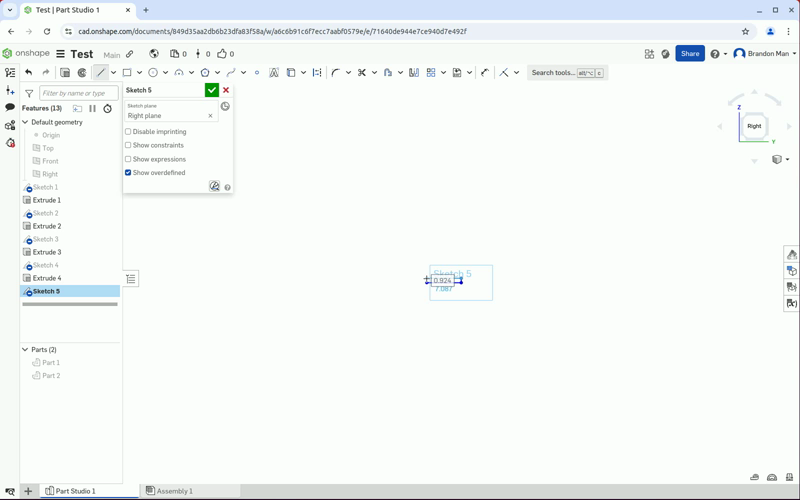
key_up(shift)
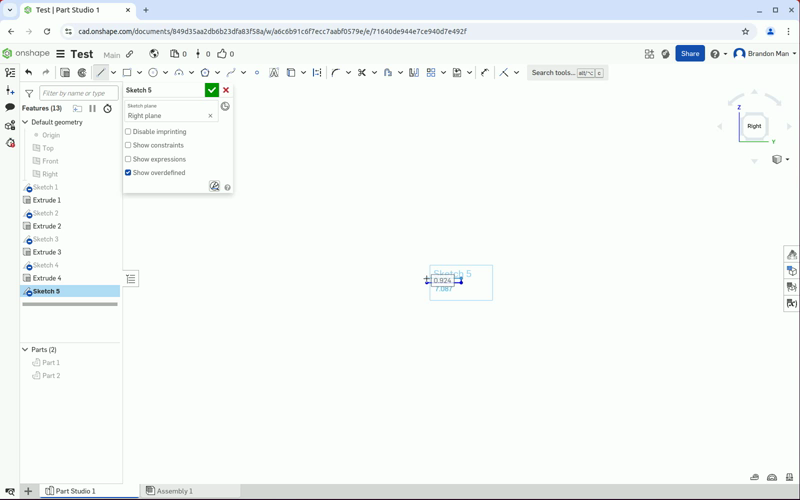
mouse_move(456, 278)
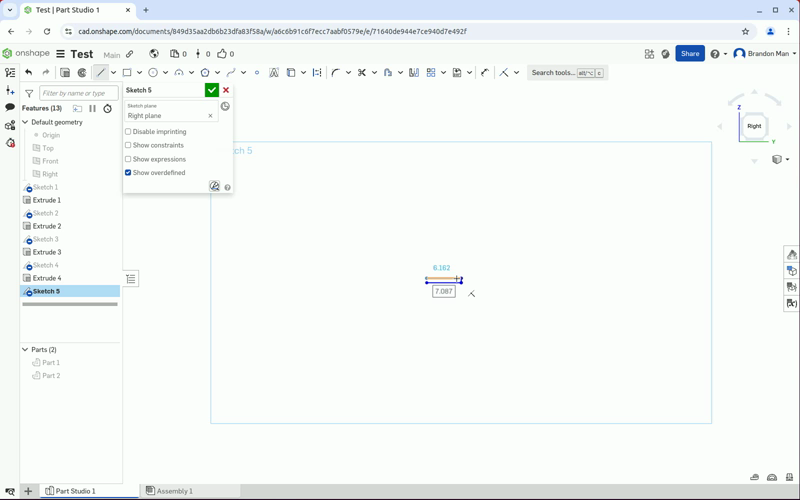
key_down(shift)
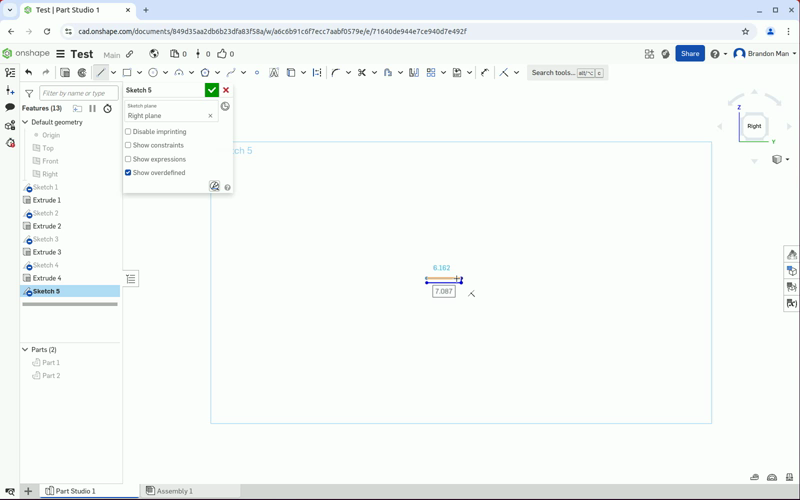
mouse_move(426, 282)
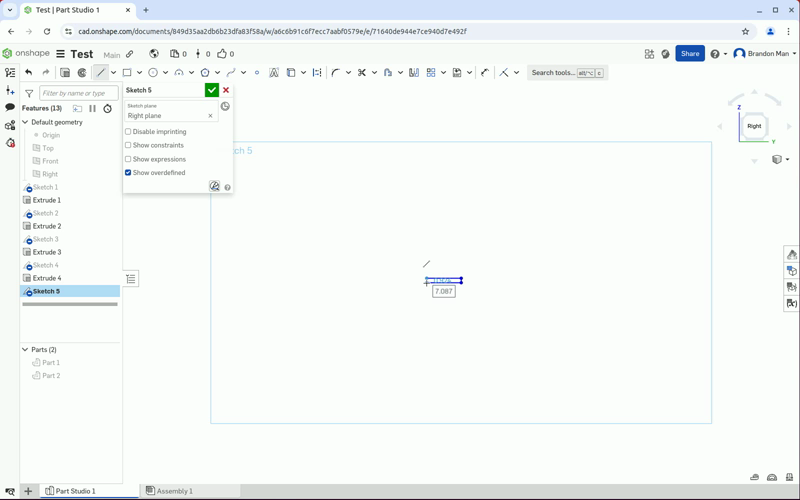
scroll(6)
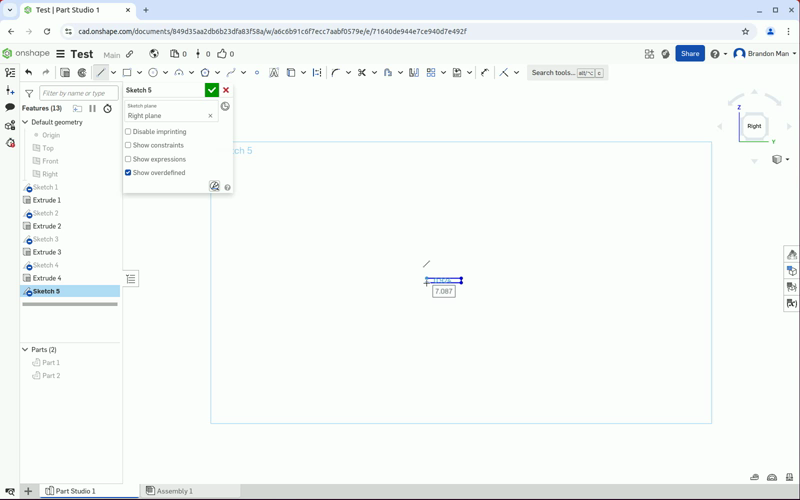
scroll(6)
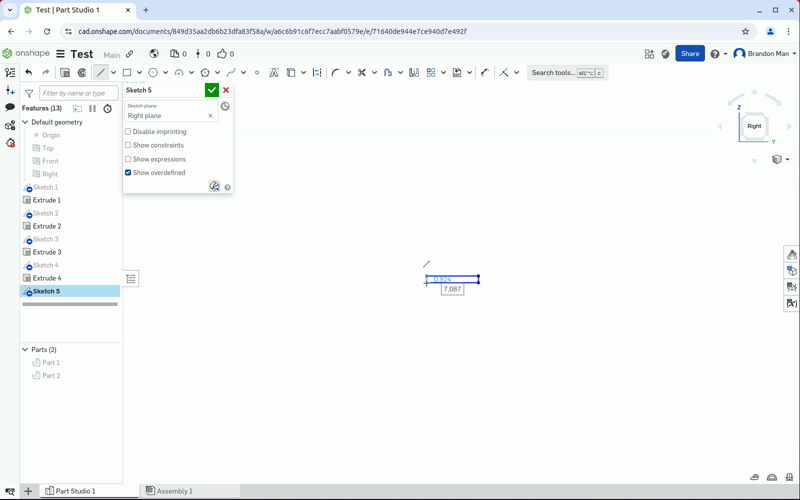
scroll(6)
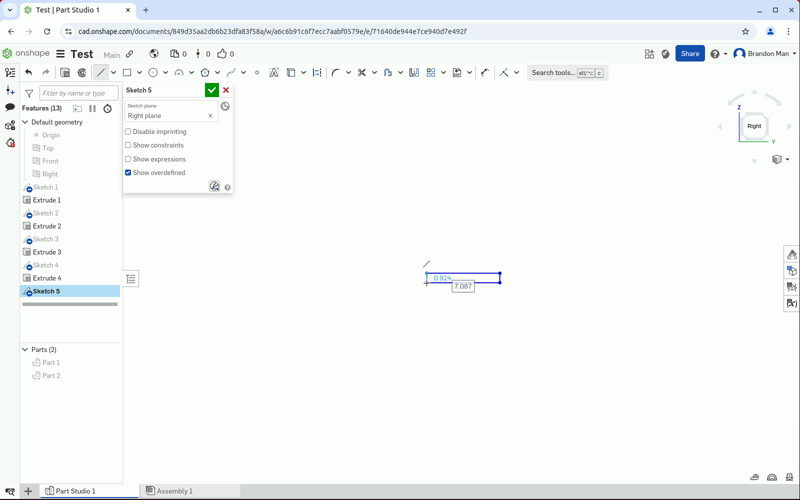
scroll(6)
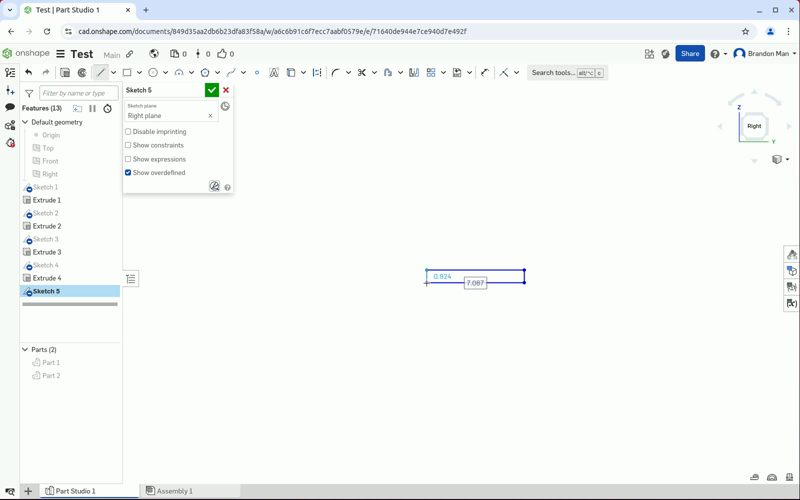
scroll(6)
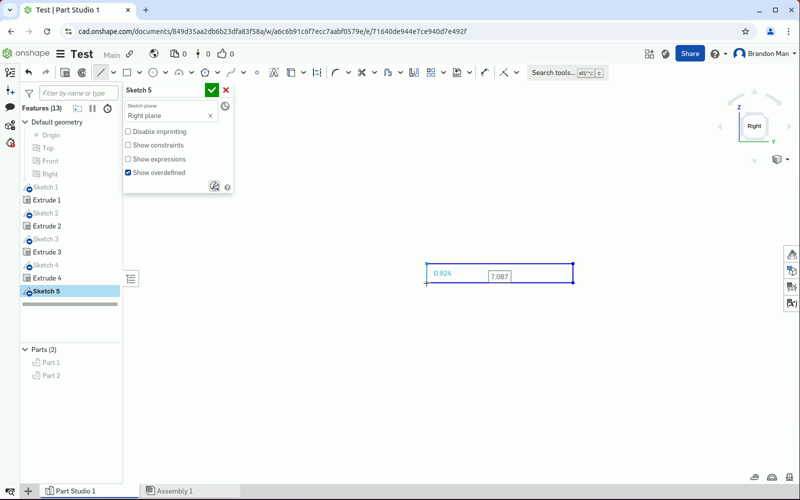
scroll(6)
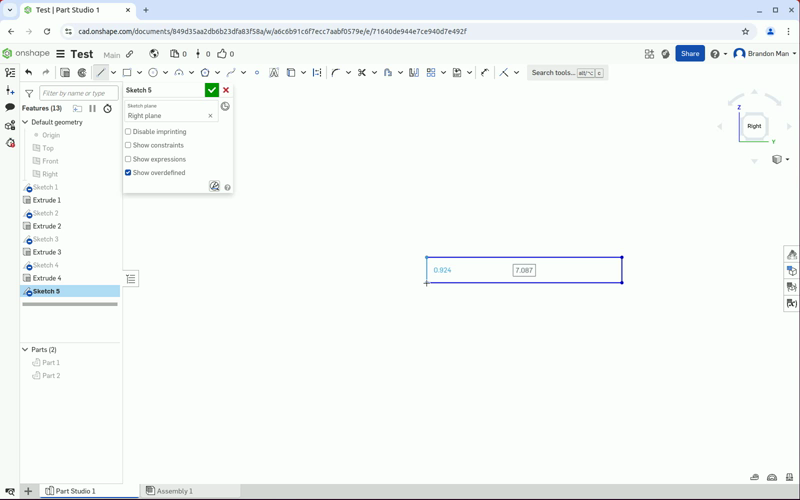
scroll(6)
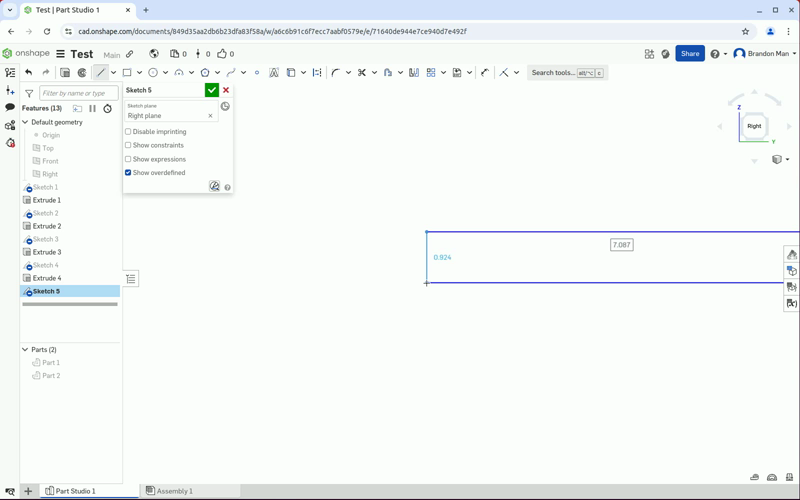
key_up(shift)
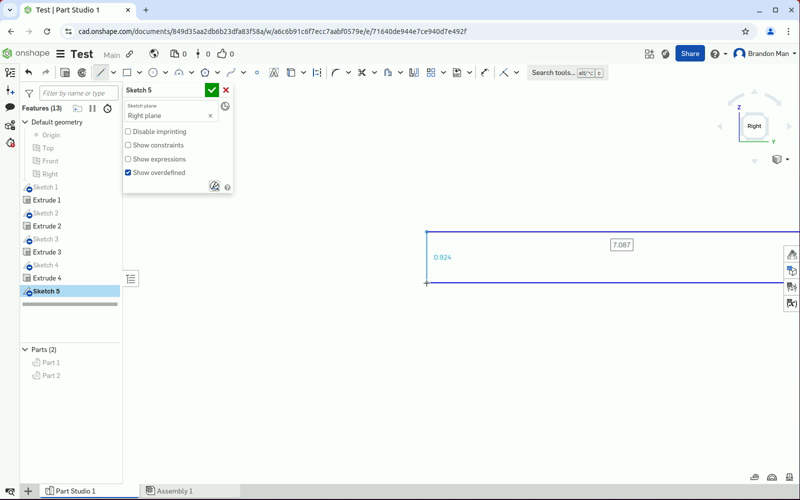
click(426, 282)
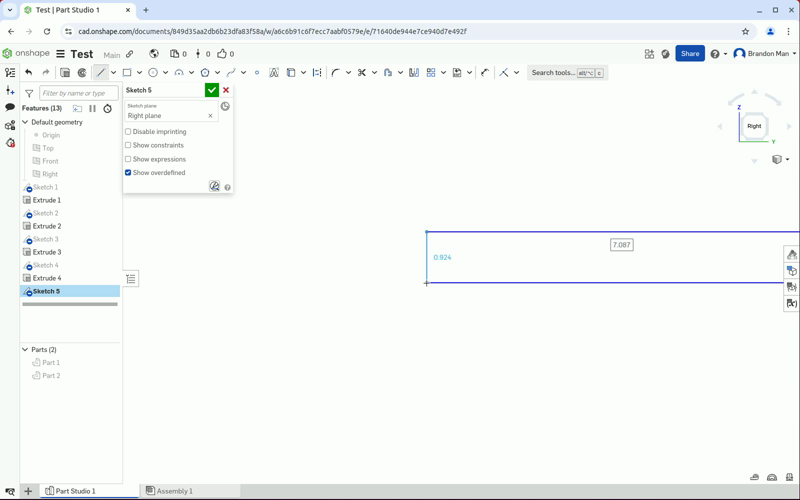
scroll(-6)
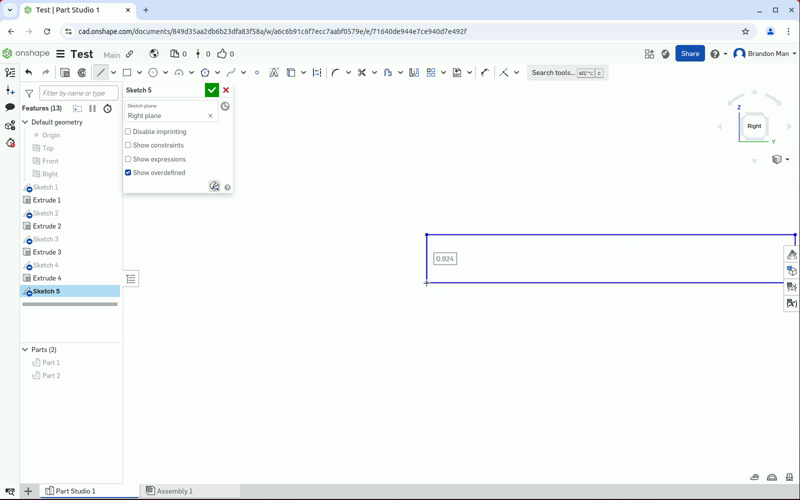
scroll(-6)
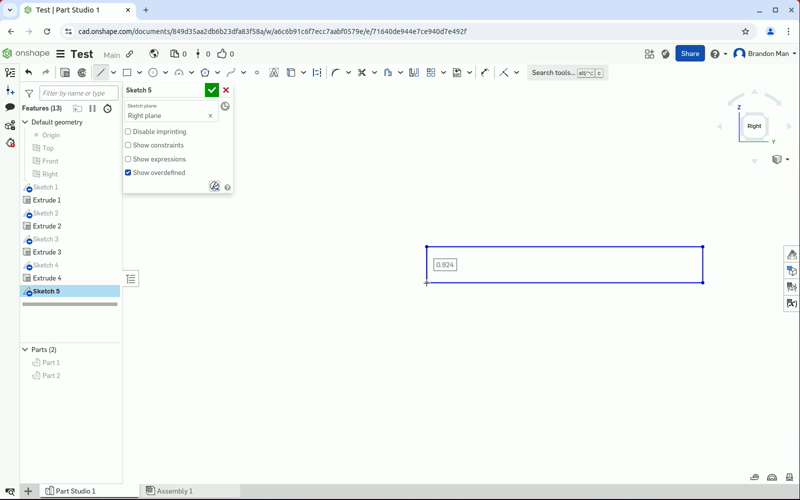
scroll(-6)
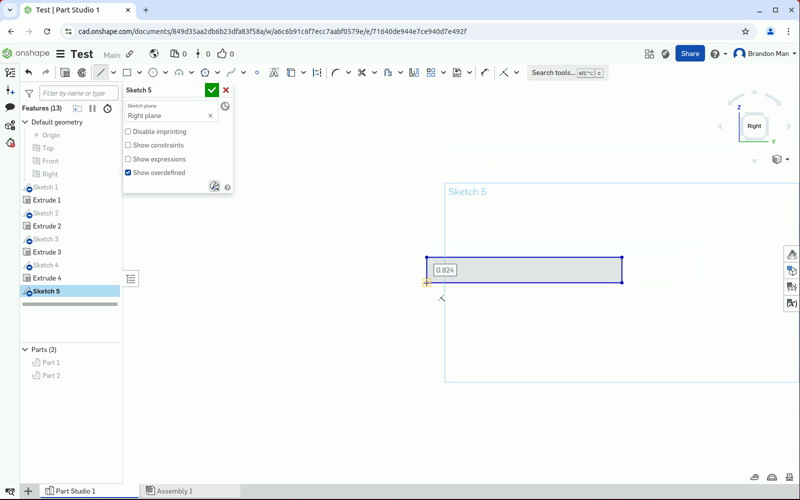
scroll(-6)
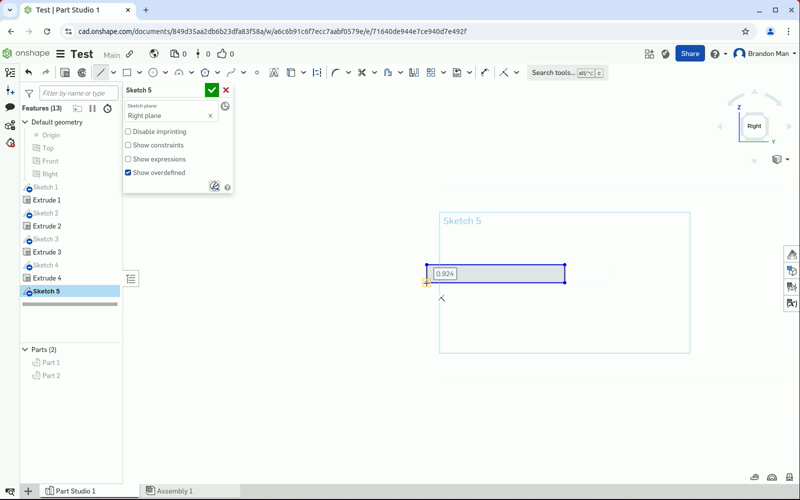
scroll(-6)
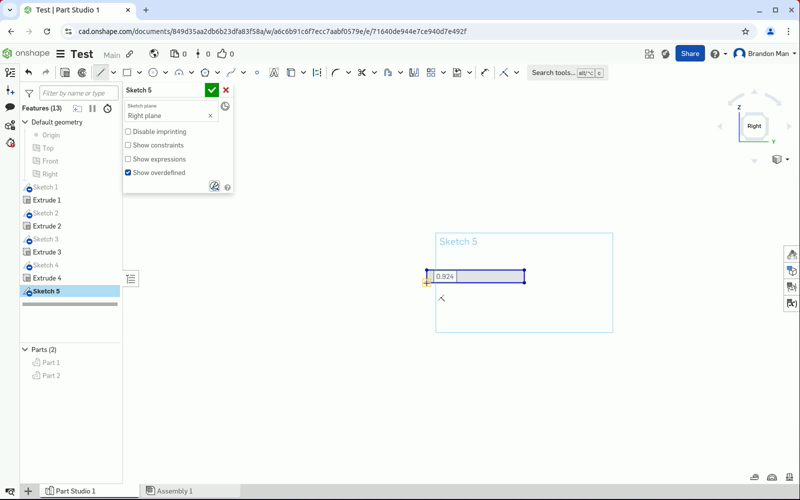
scroll(-6)
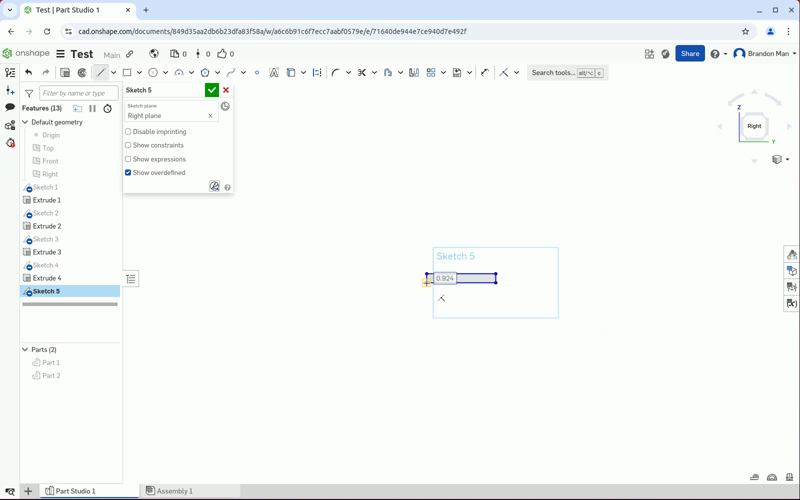
scroll(-6)
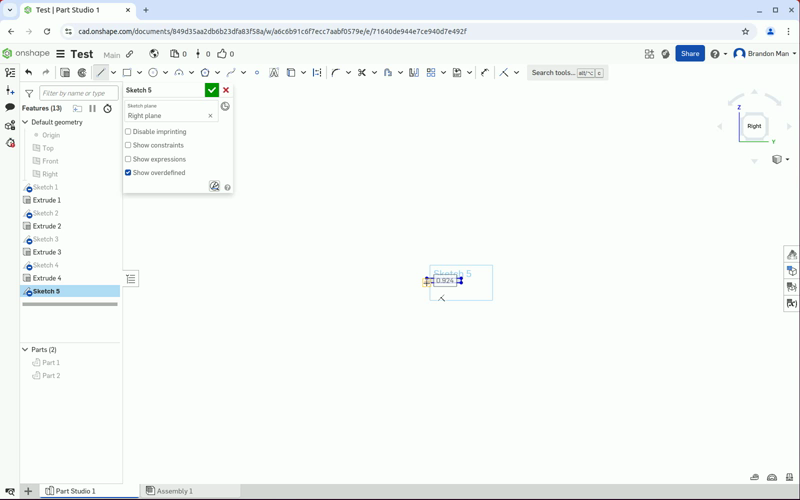
key(esc)
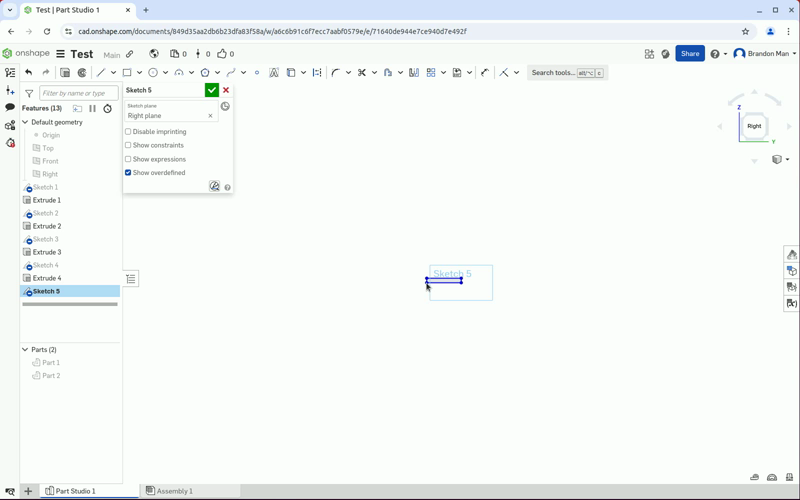
mouse_move(433, 279)
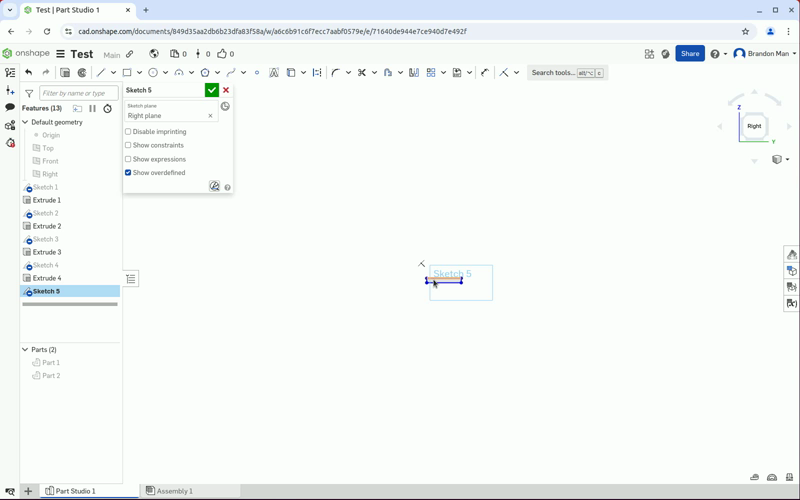
scroll(6)
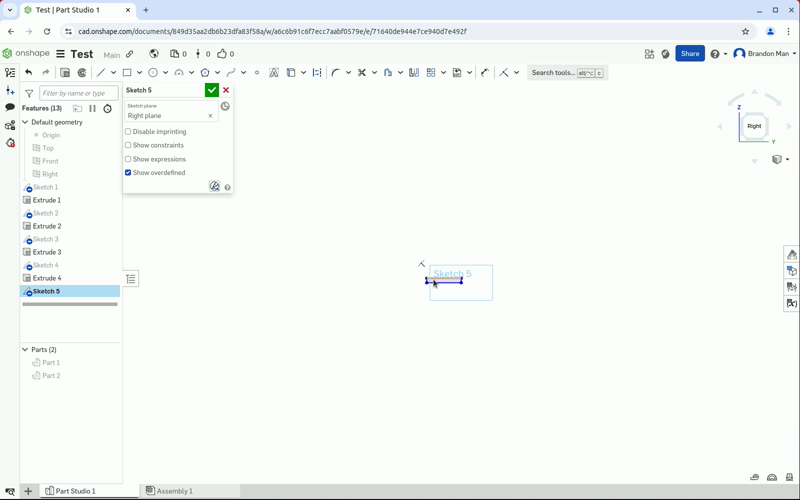
scroll(6)
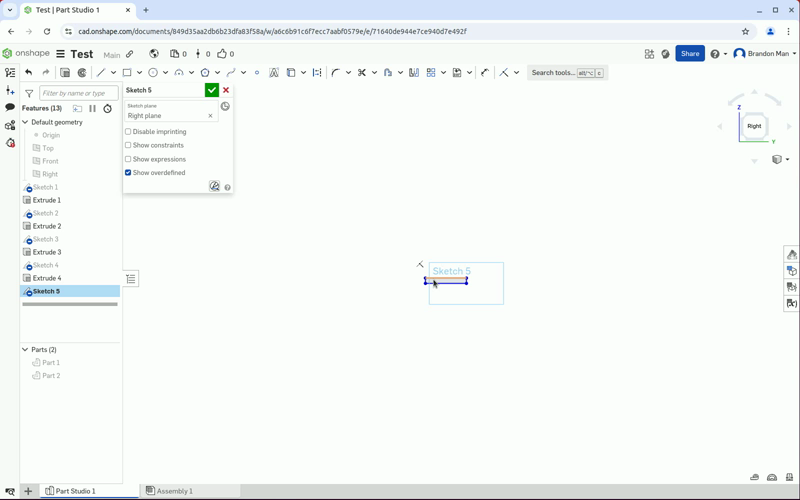
scroll(6)
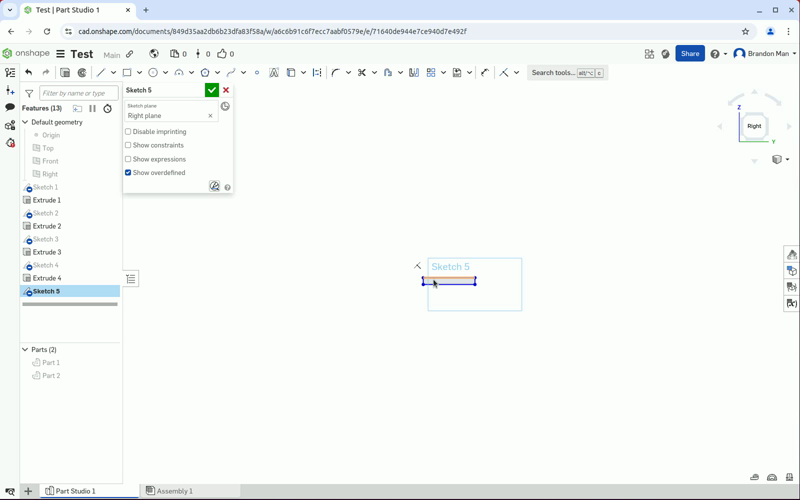
scroll(6)
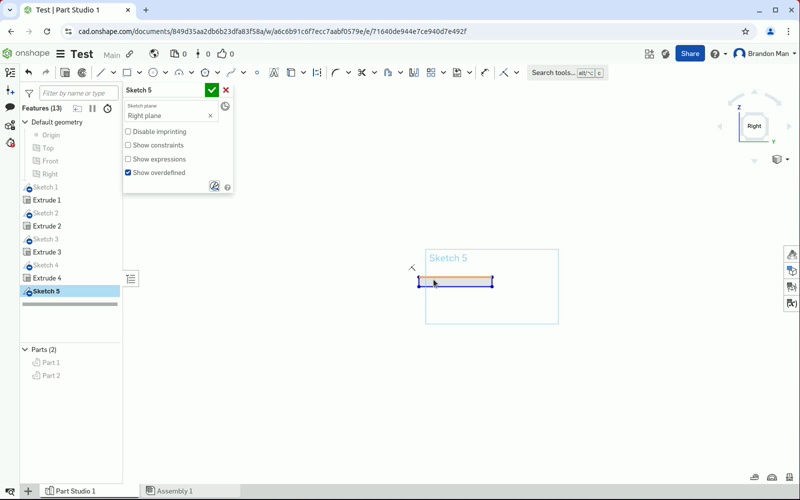
scroll(6)
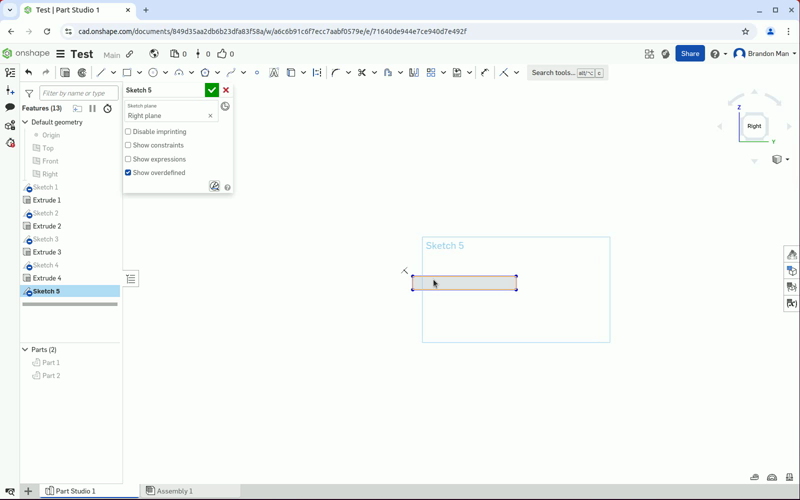
scroll(6)
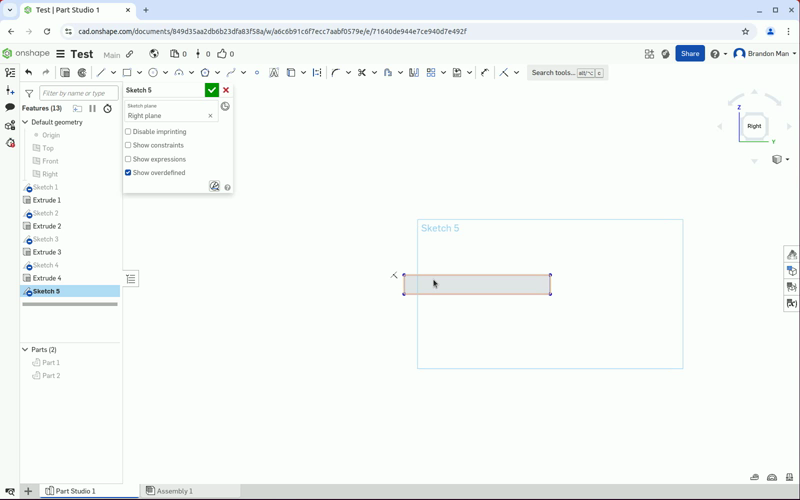
scroll(6)
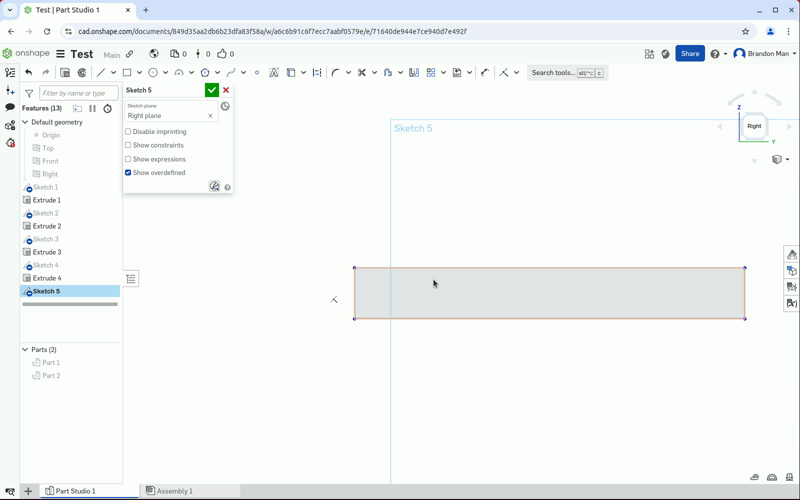
click(433, 279)
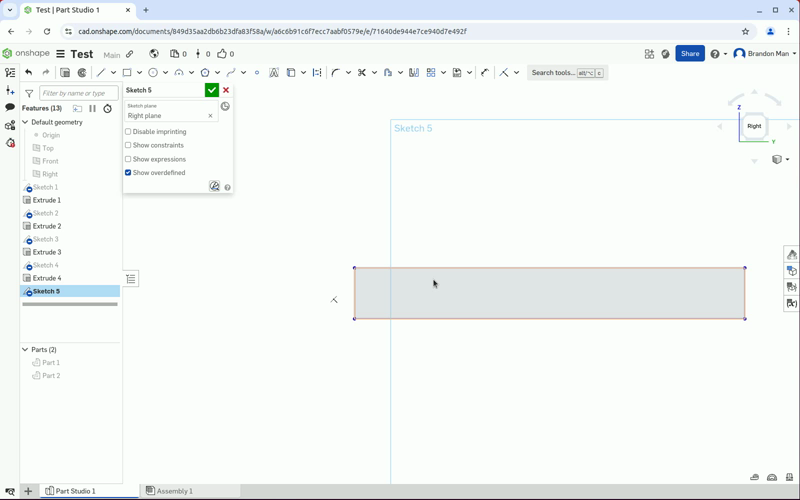
scroll(-6)
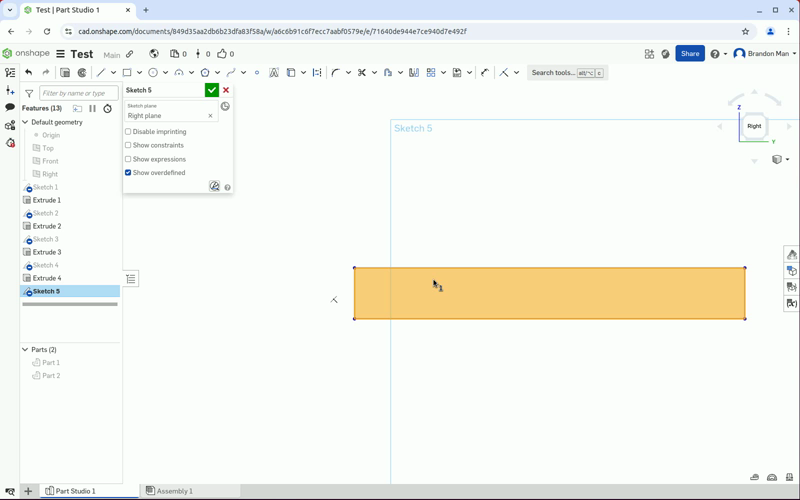
scroll(-6)
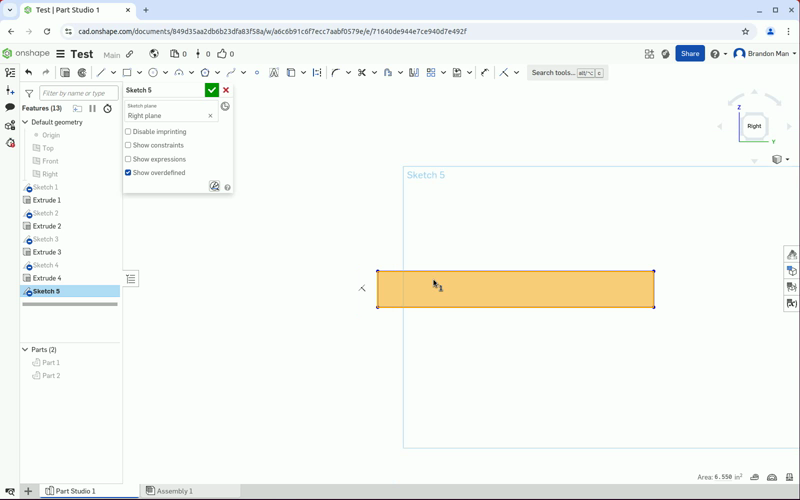
scroll(-6)
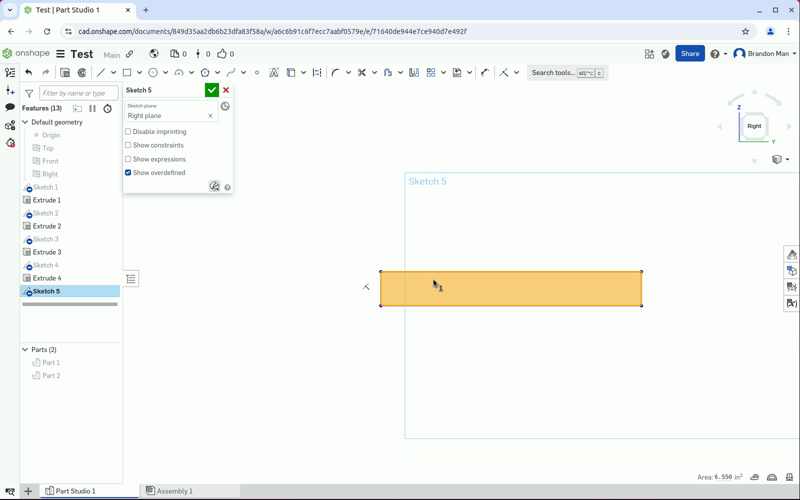
scroll(-6)
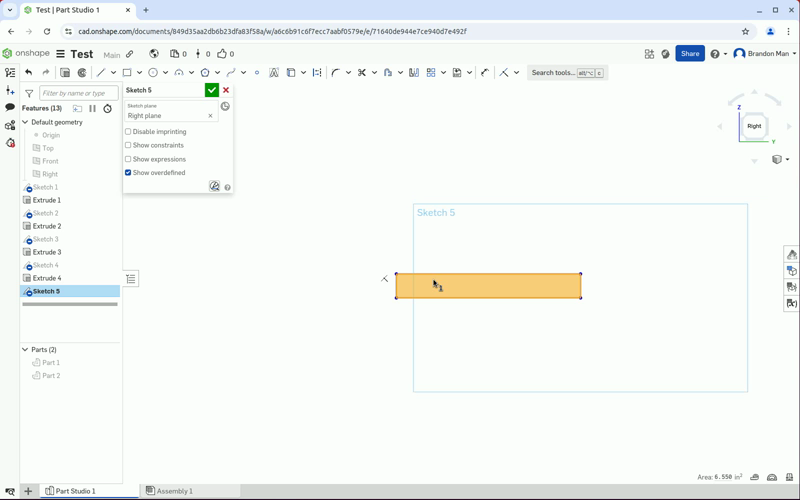
scroll(-6)
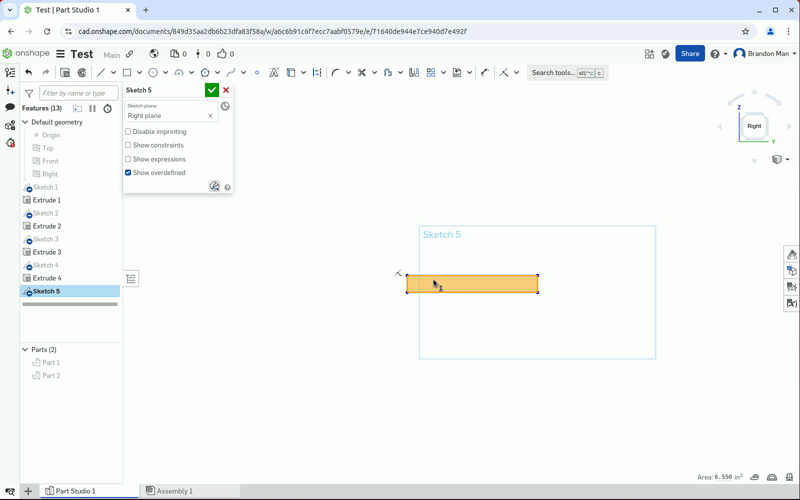
scroll(-6)
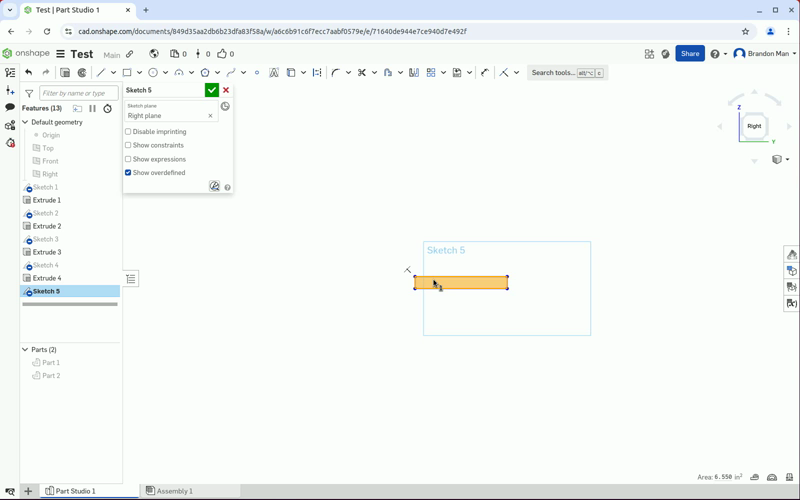
scroll(-6)
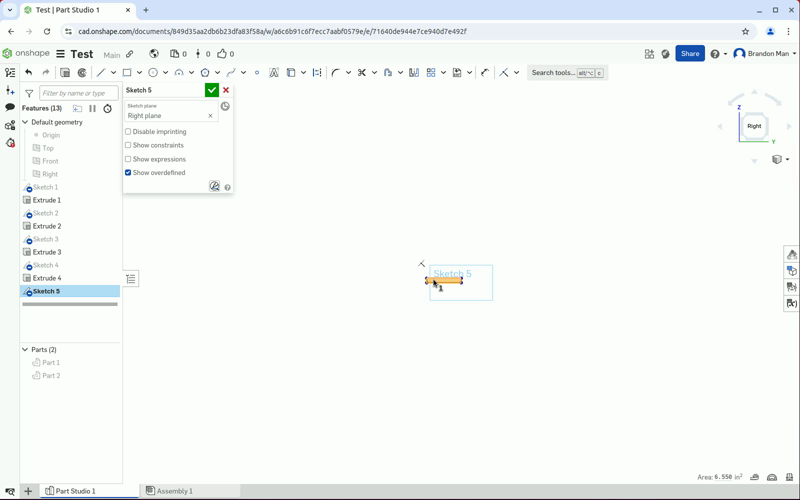
mouse_move(73, 352)
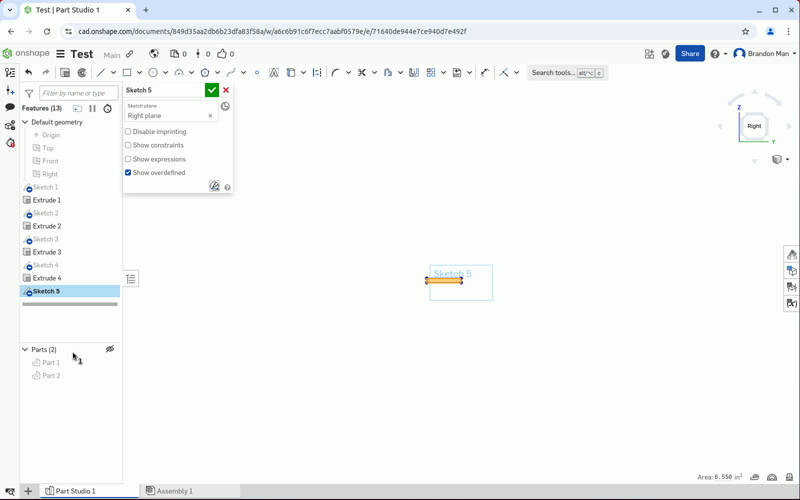
key(shift+y)
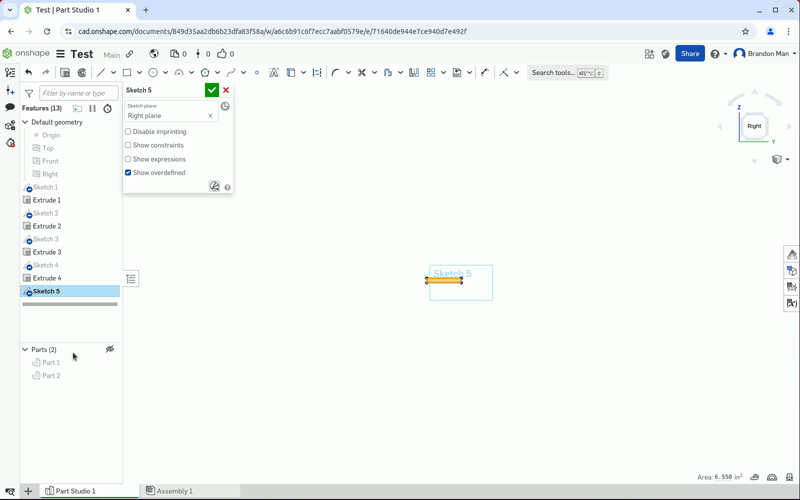
key(shift+e)
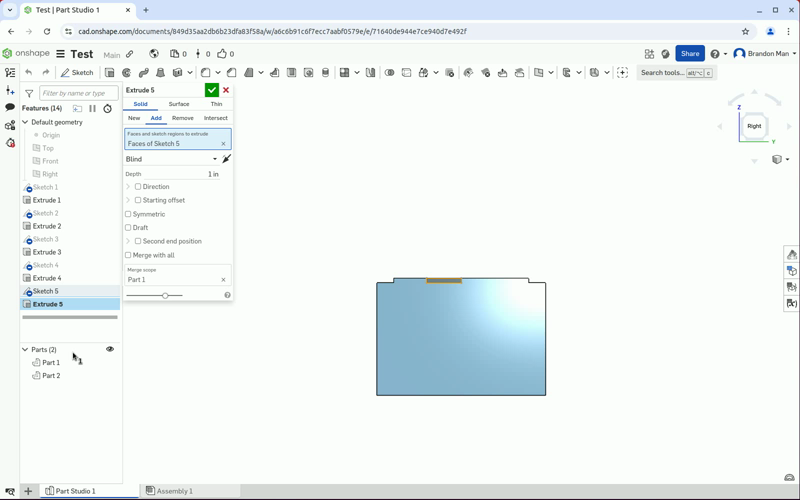
mouse_move(143, 106)
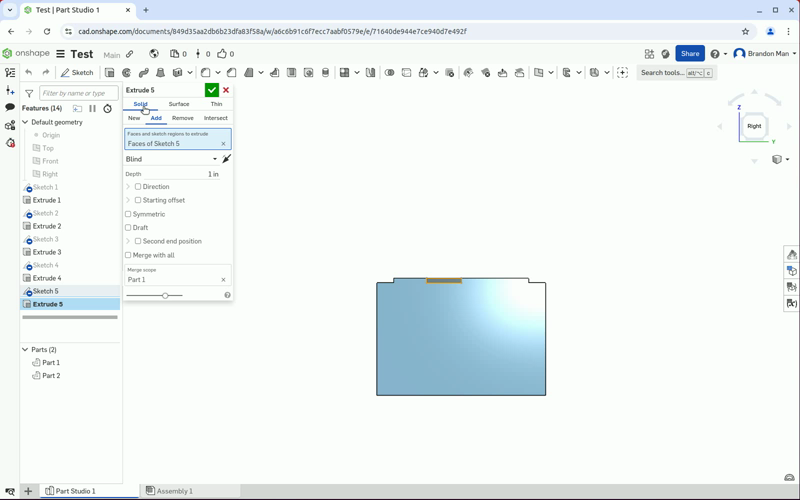
click(143, 106)
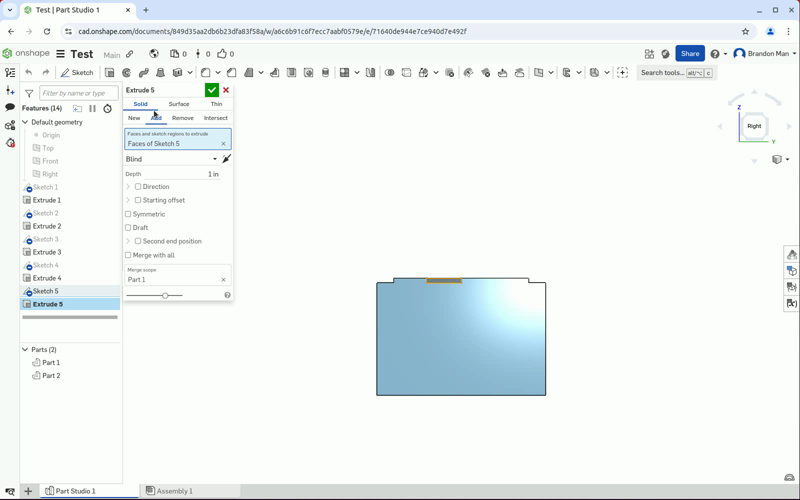
mouse_move(186, 120)
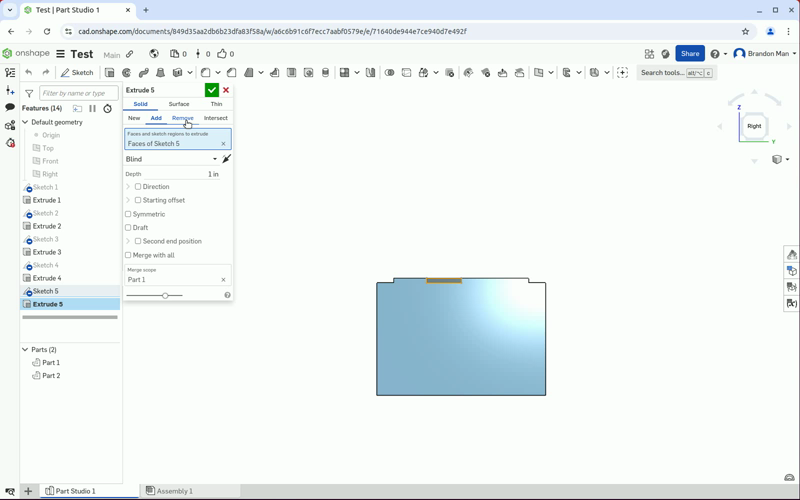
click(186, 120)
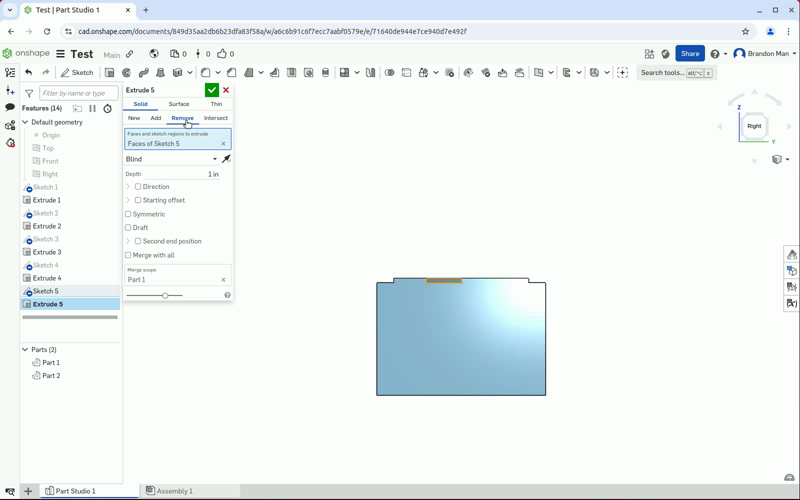
key(tab, 4)
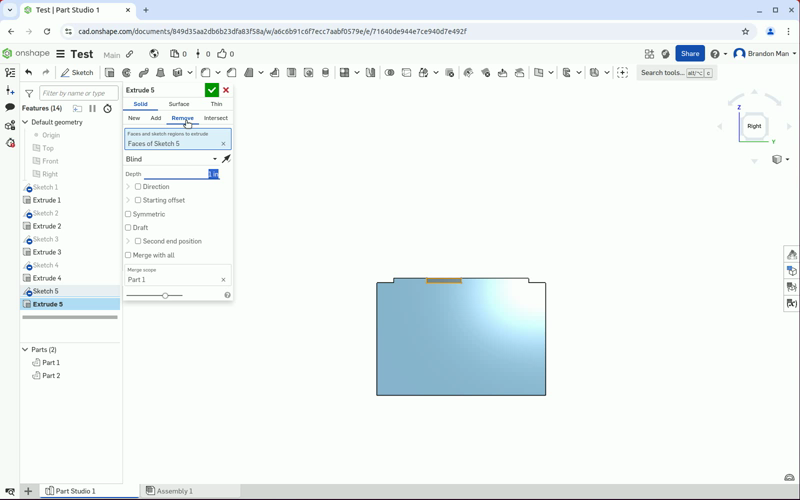
text(1.926)
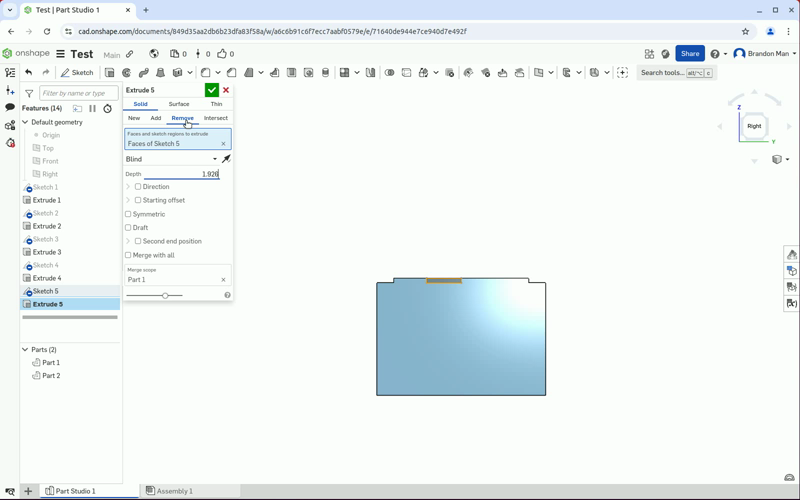
key(tab, 3)
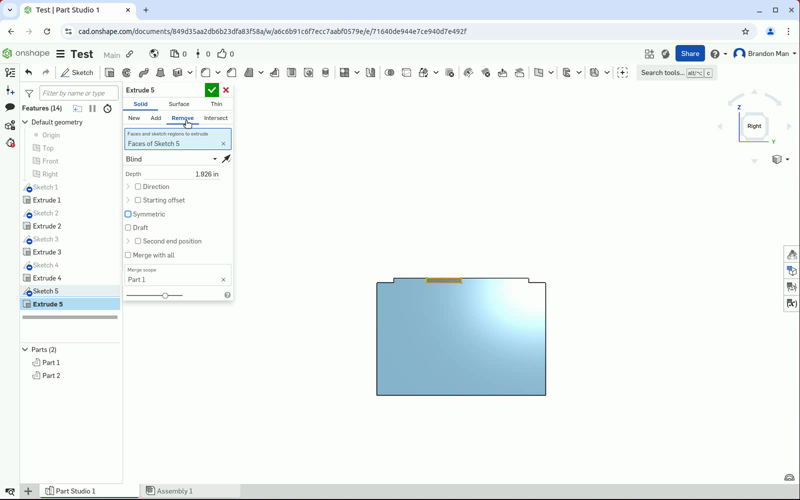
key(space)
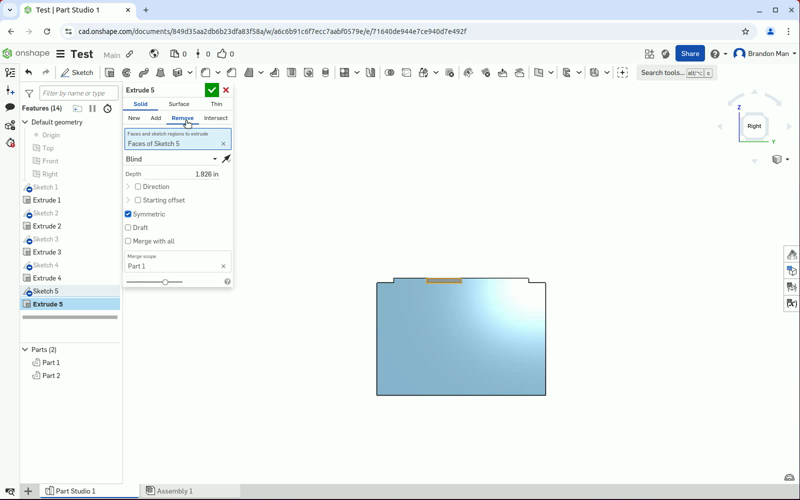
key(tab, 2)
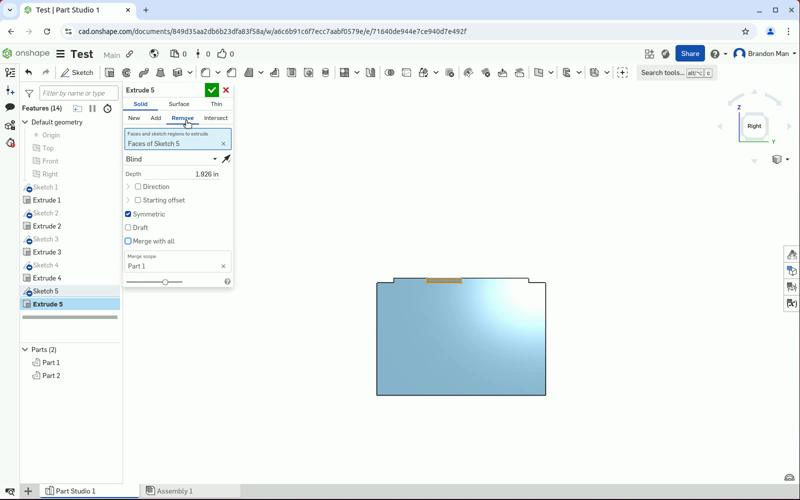
key(space)
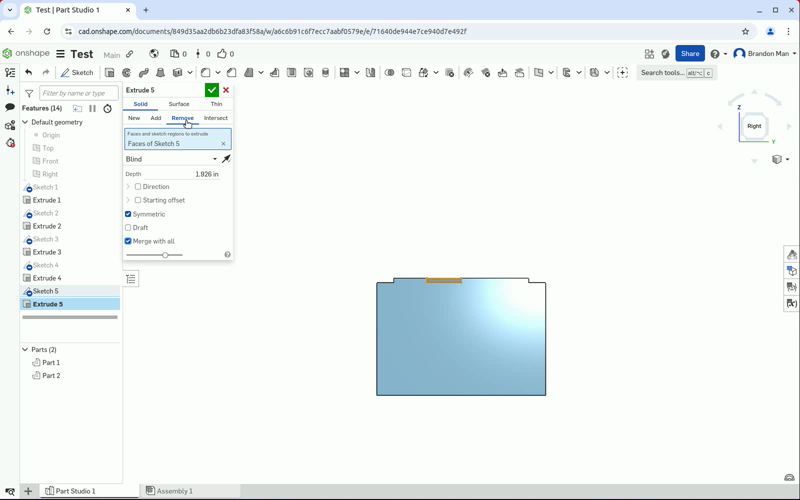
key(enter)
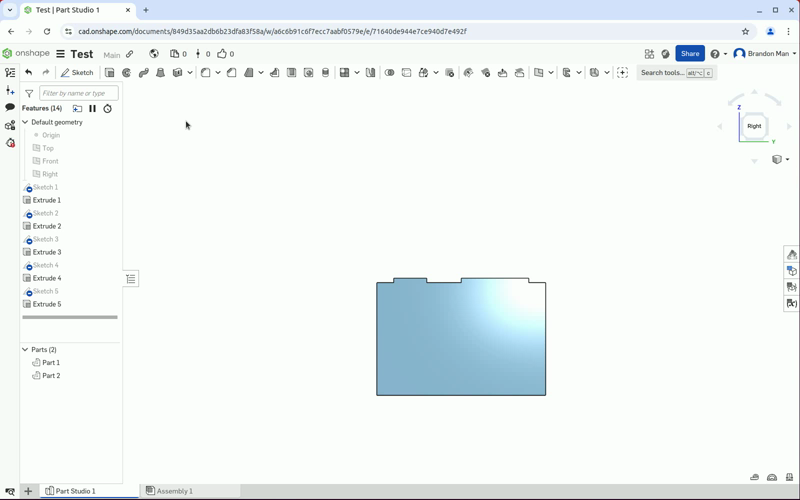
key(shift+h)
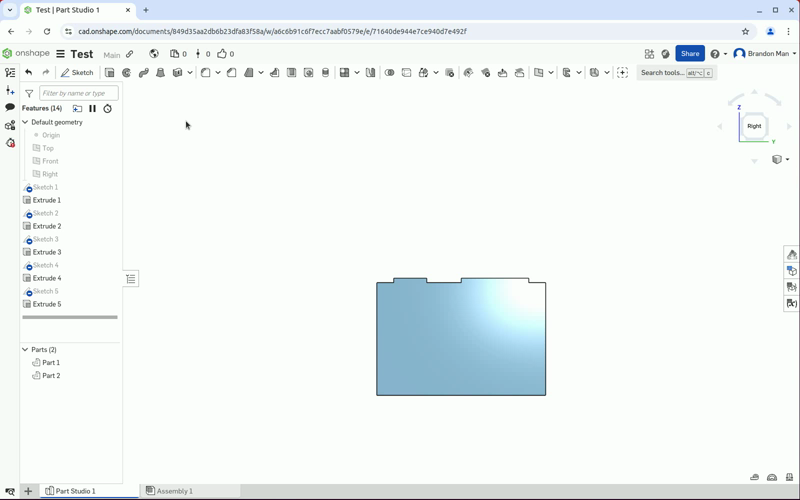
key(shift+h)
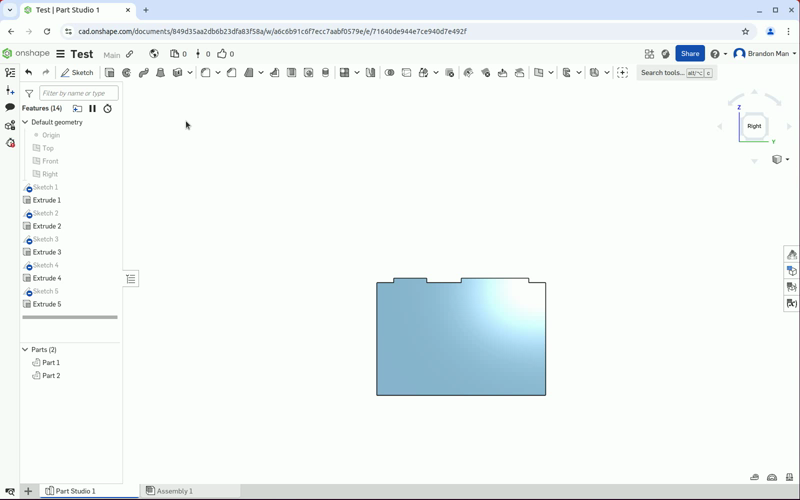
mouse_move(73, 189)
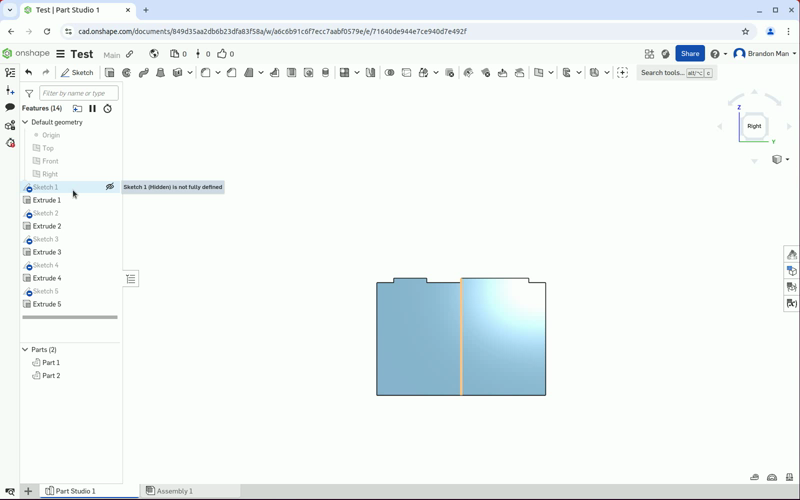
click(73, 189)
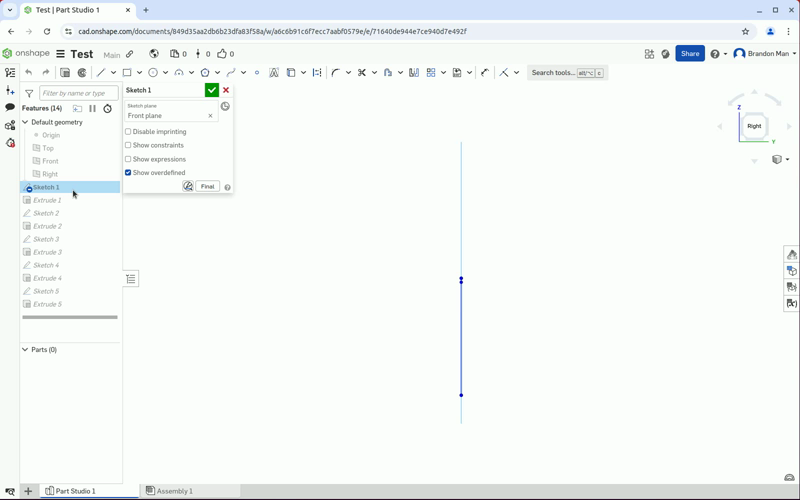
mouse_move(229, 92)
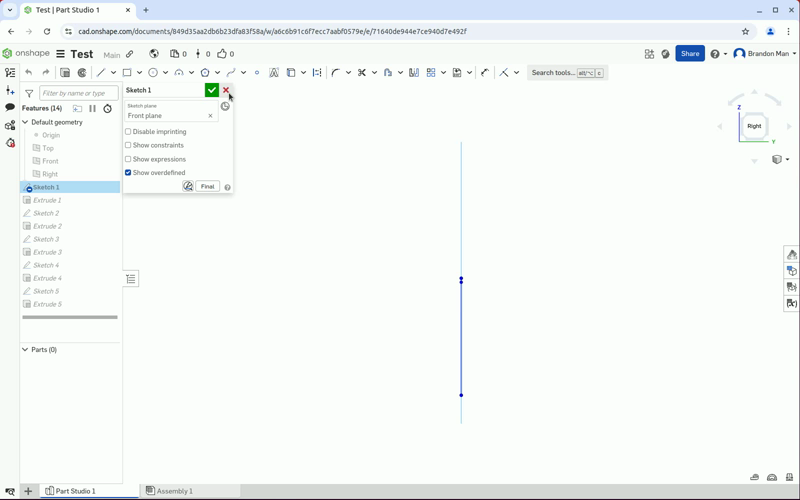
click(229, 92)
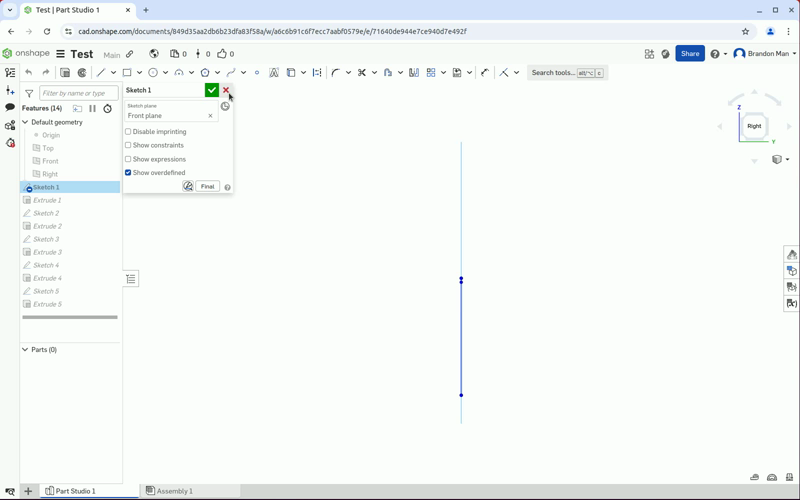
key(shift+s)
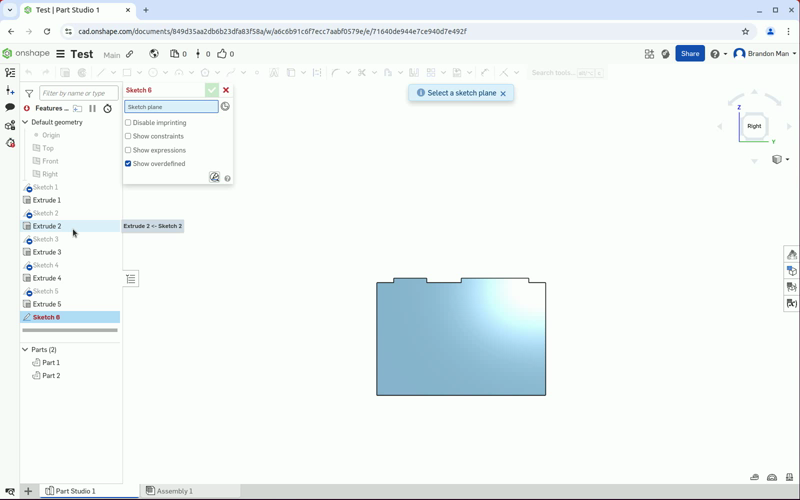
scroll(3)
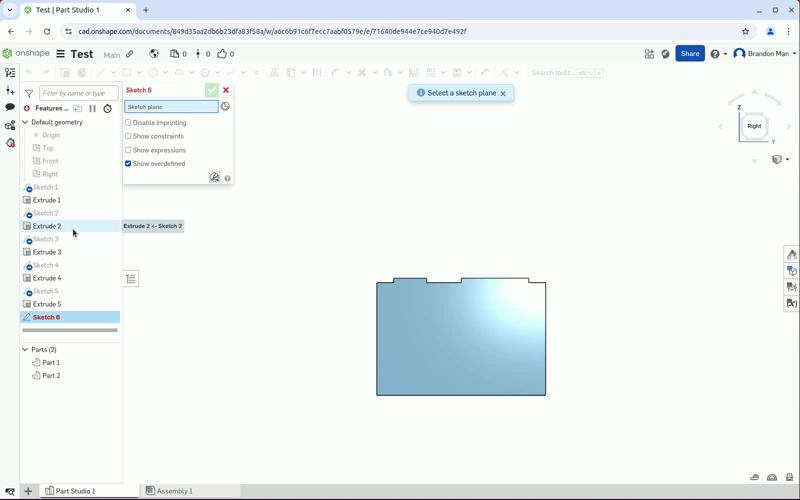
mouse_move(73, 176)
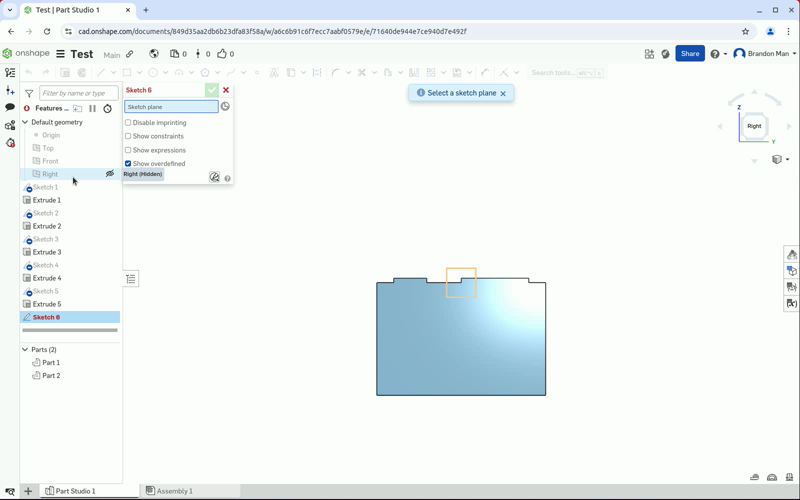
click(73, 176)
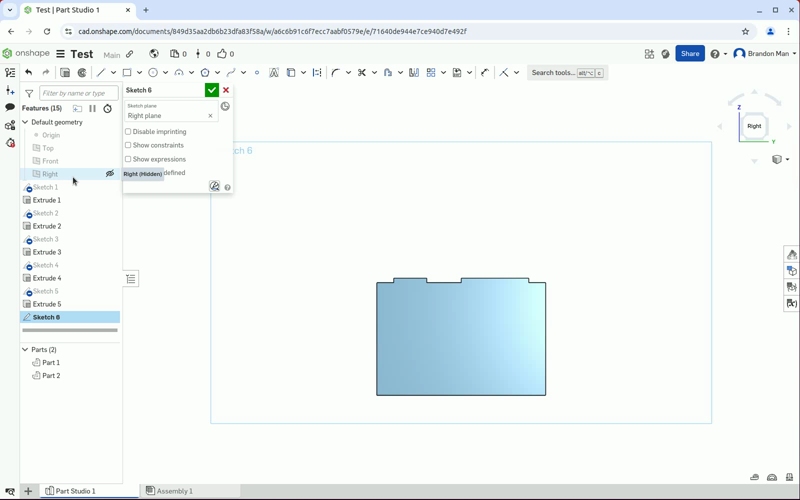
mouse_move(73, 352)
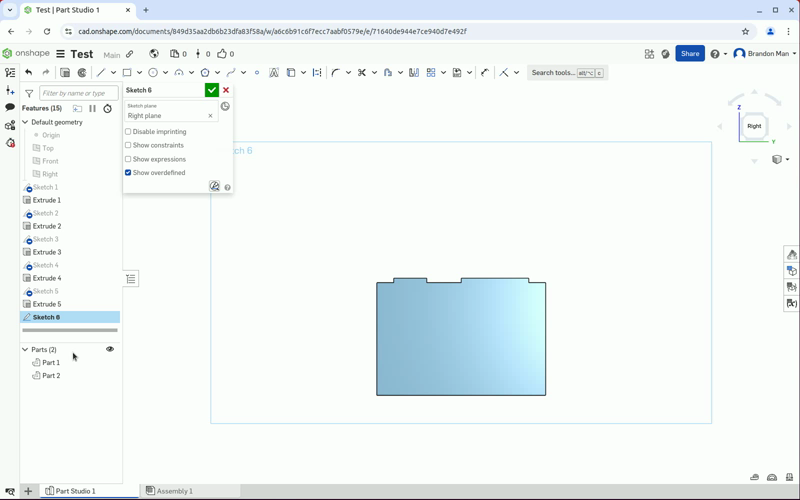
key(y)
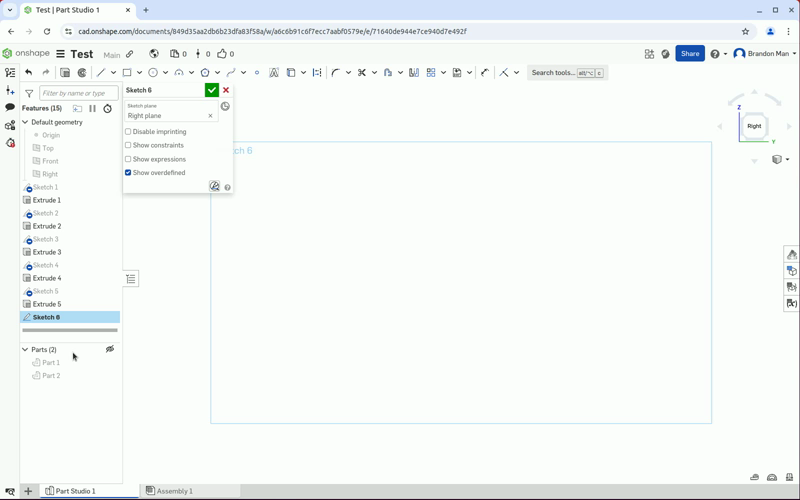
key(l)
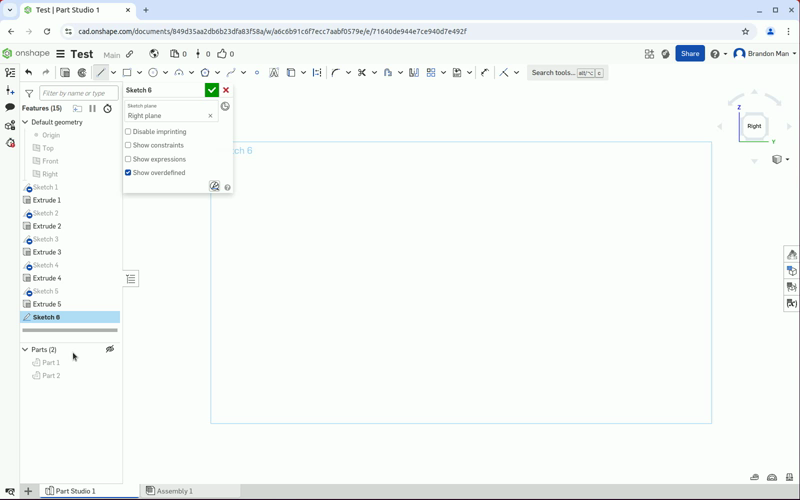
key_down(shift)
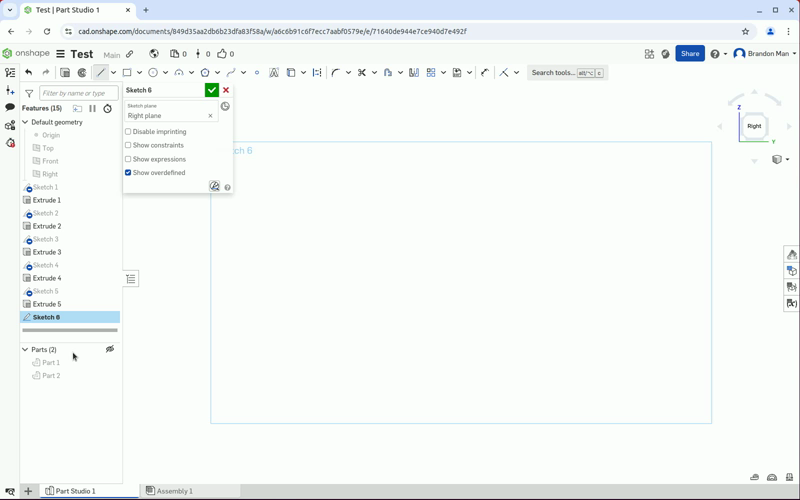
mouse_move(460, 282)
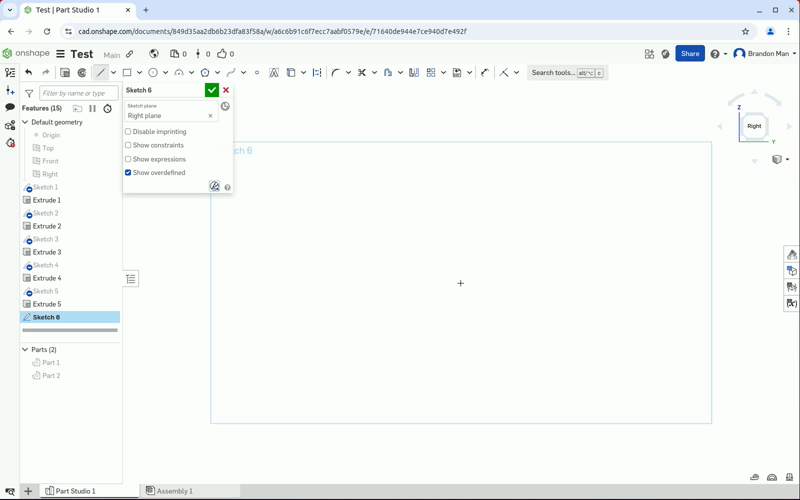
click(460, 282)
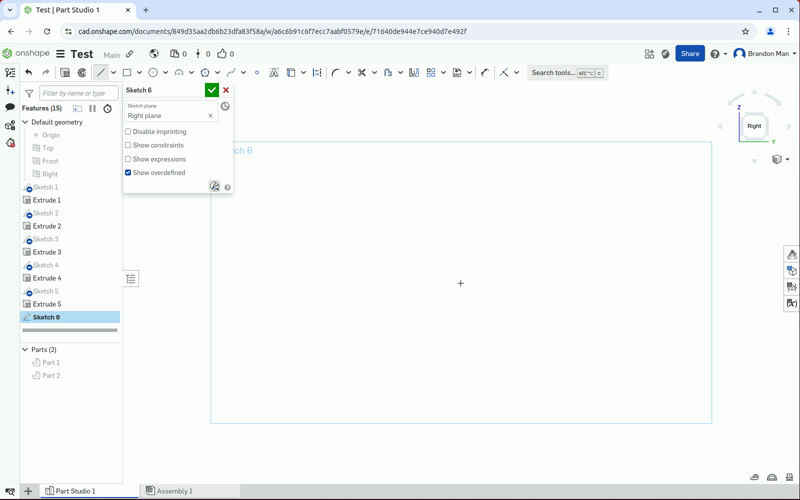
key_up(shift)
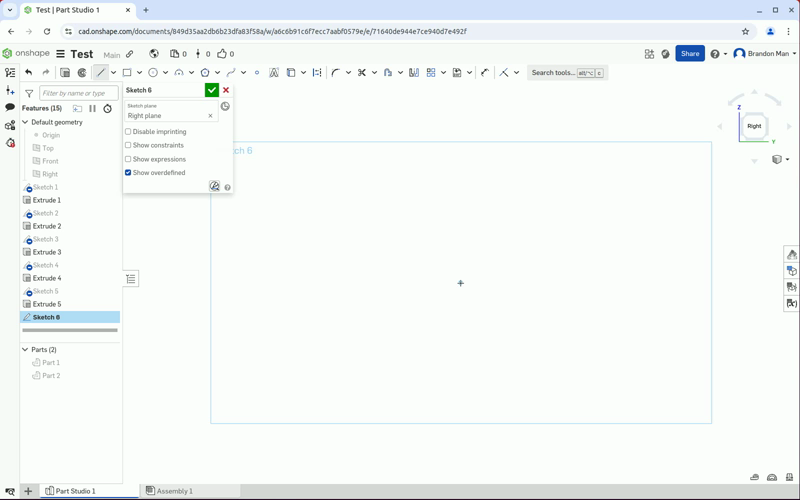
key_down(shift)
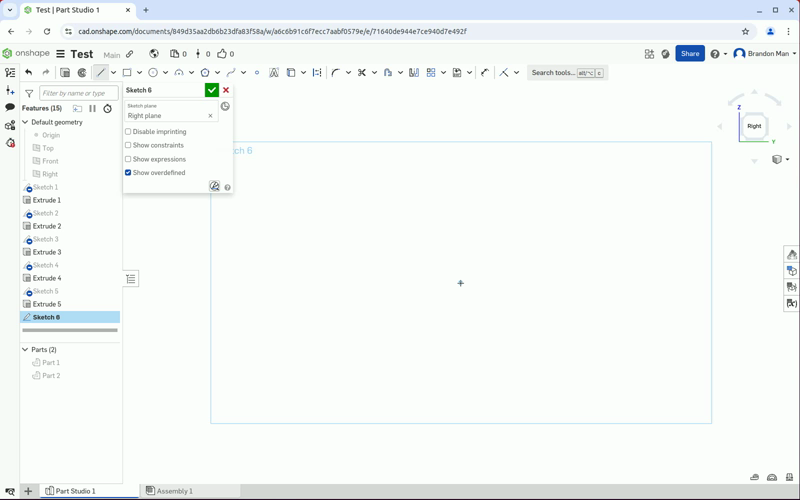
mouse_move(490, 282)
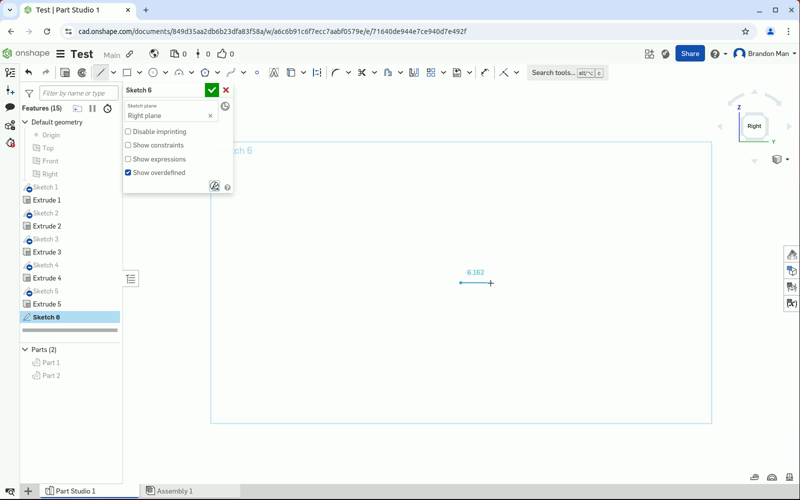
mouse_move(495, 282)
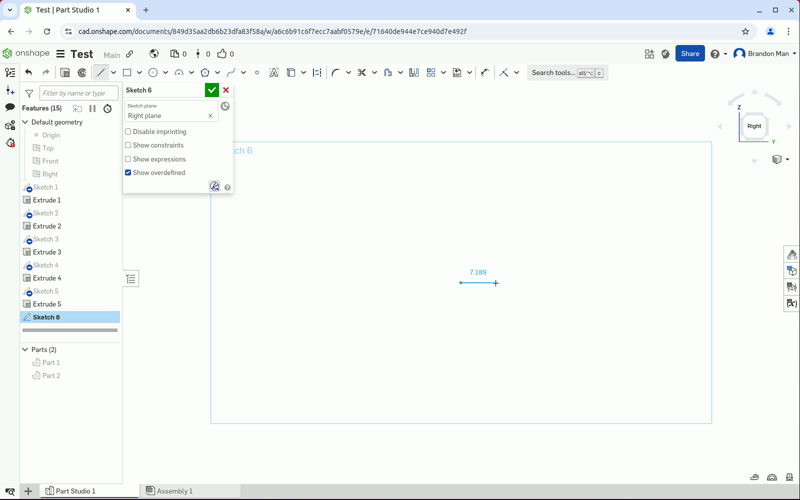
click(495, 282)
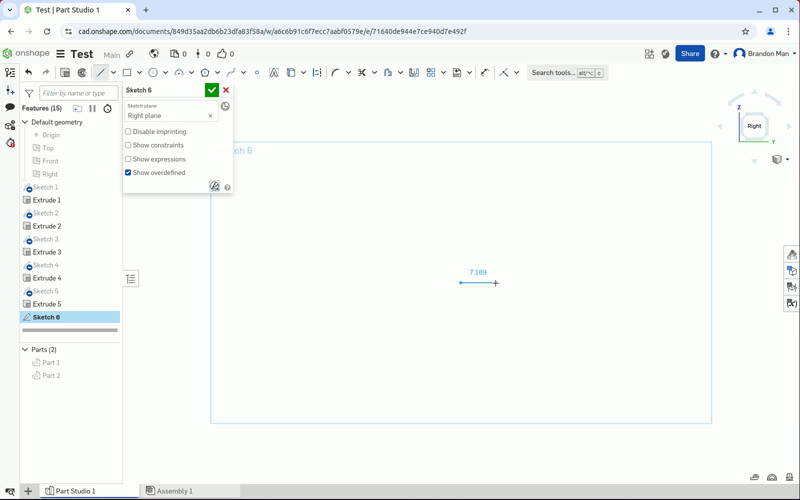
key_up(shift)
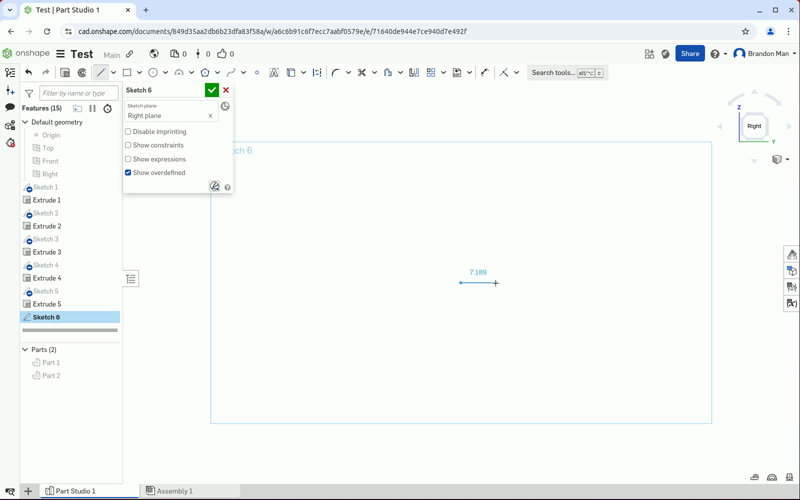
key_down(shift)
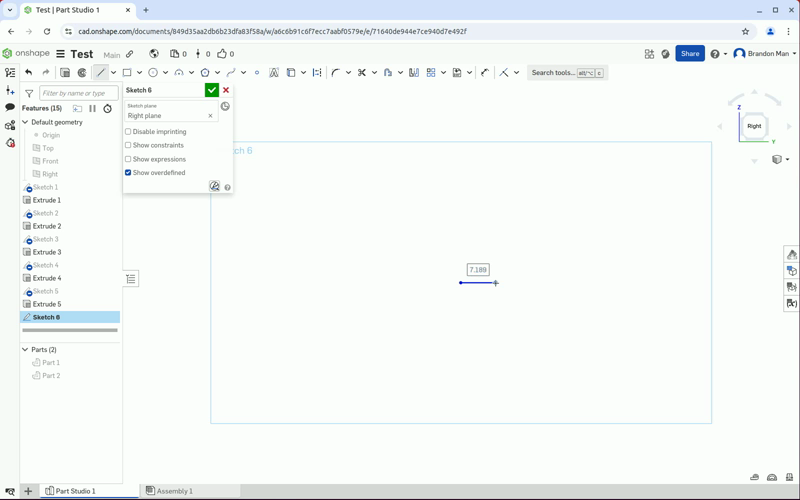
mouse_move(525, 282)
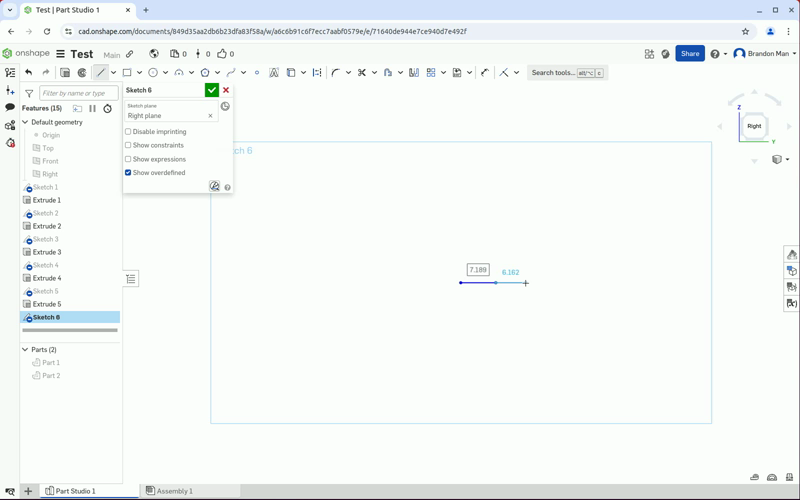
mouse_move(495, 278)
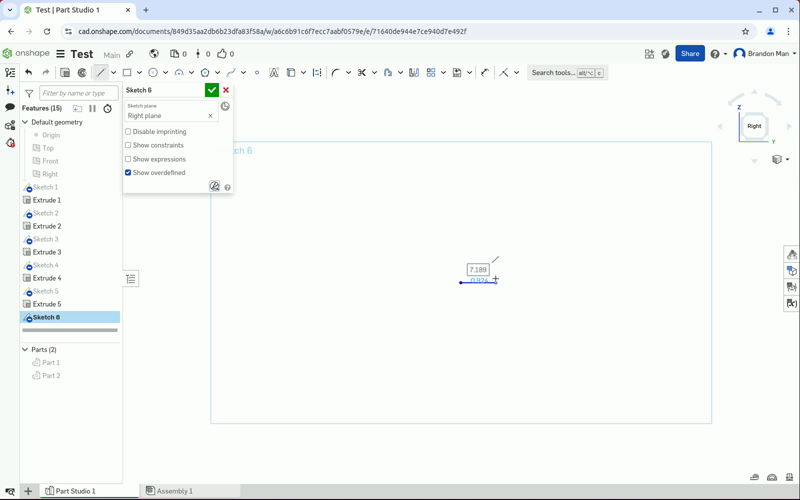
scroll(6)
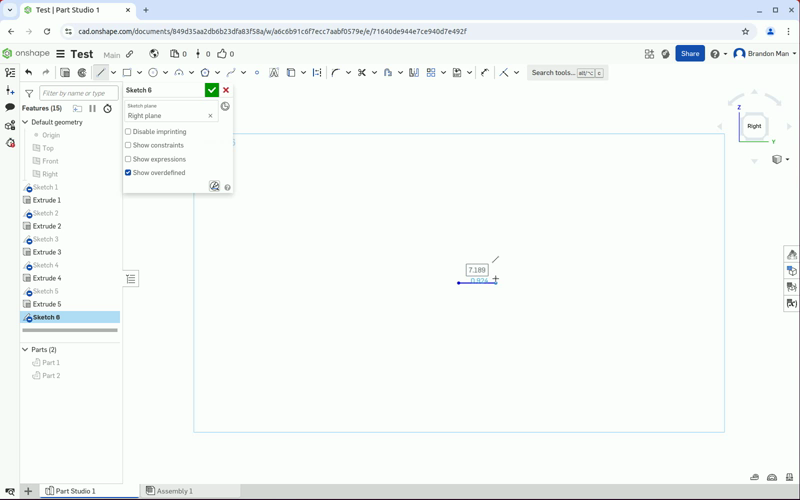
scroll(6)
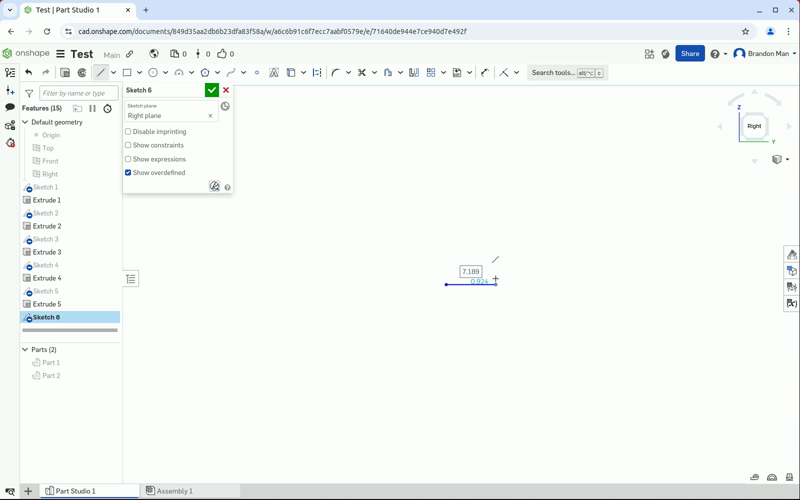
scroll(6)
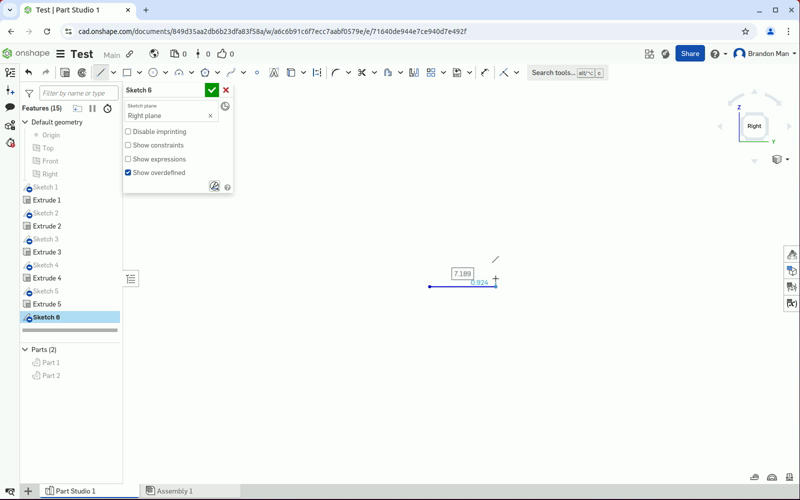
scroll(6)
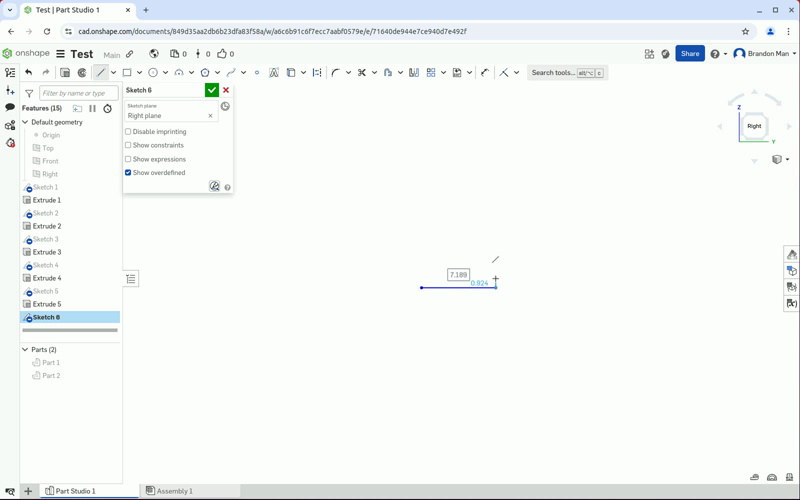
scroll(6)
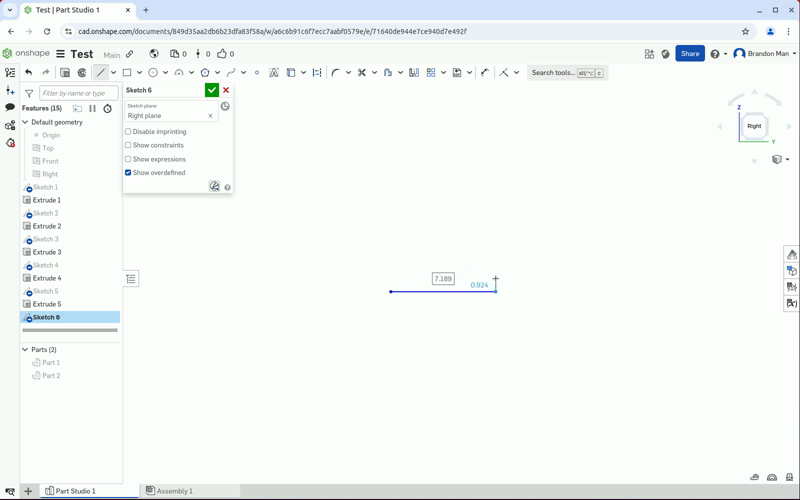
scroll(6)
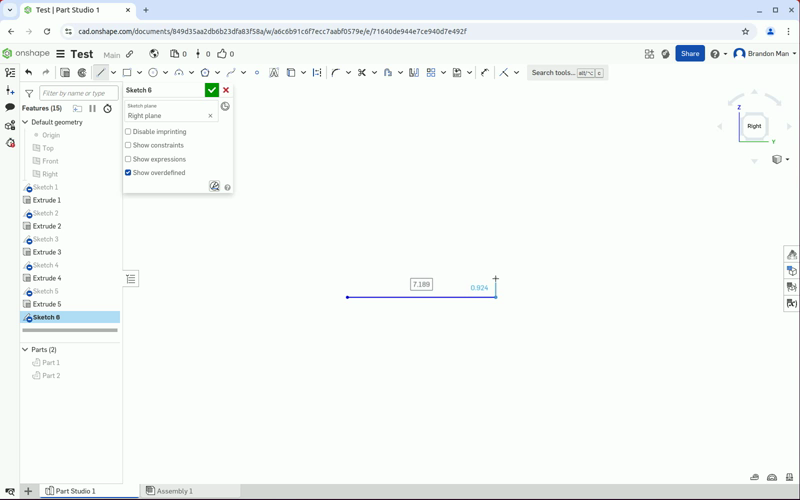
scroll(6)
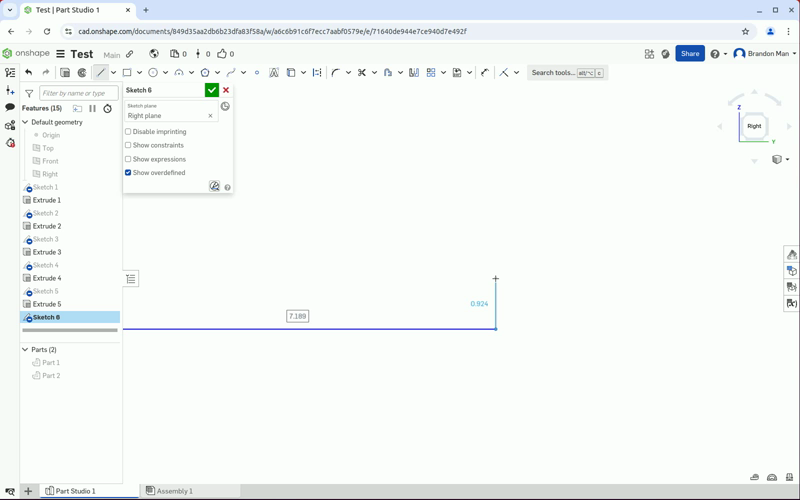
click(495, 278)
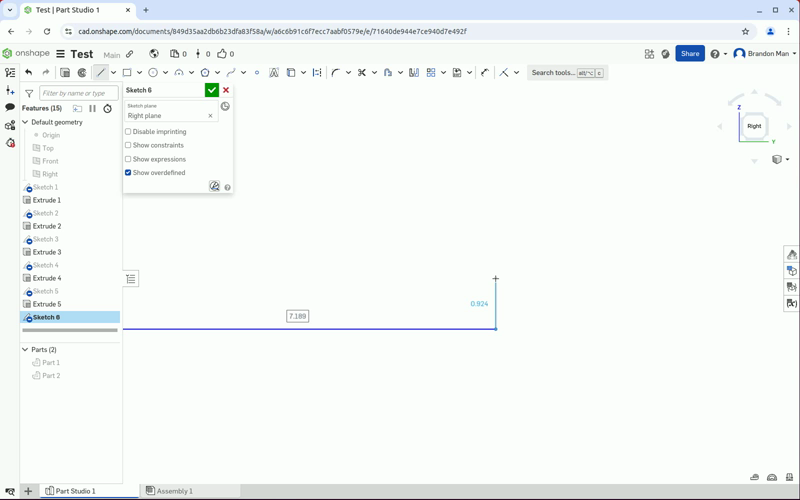
scroll(-6)
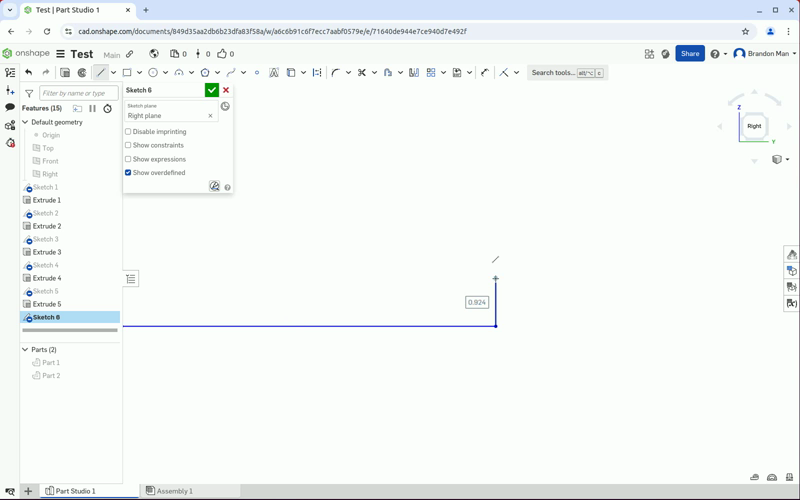
scroll(-6)
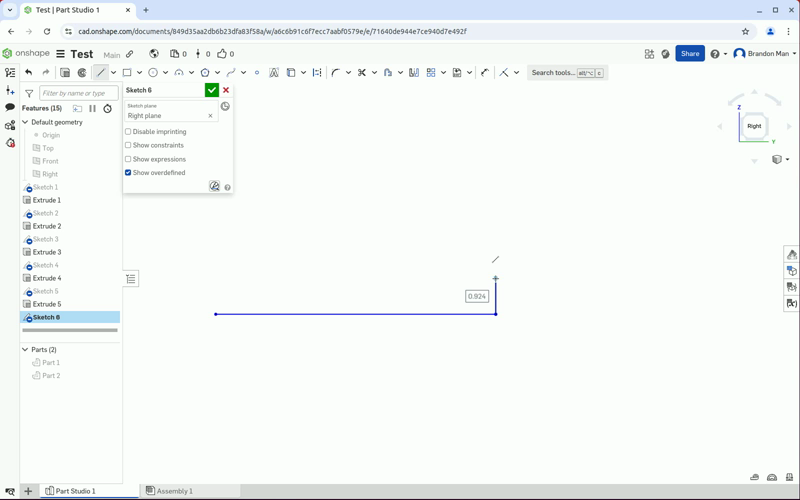
scroll(-6)
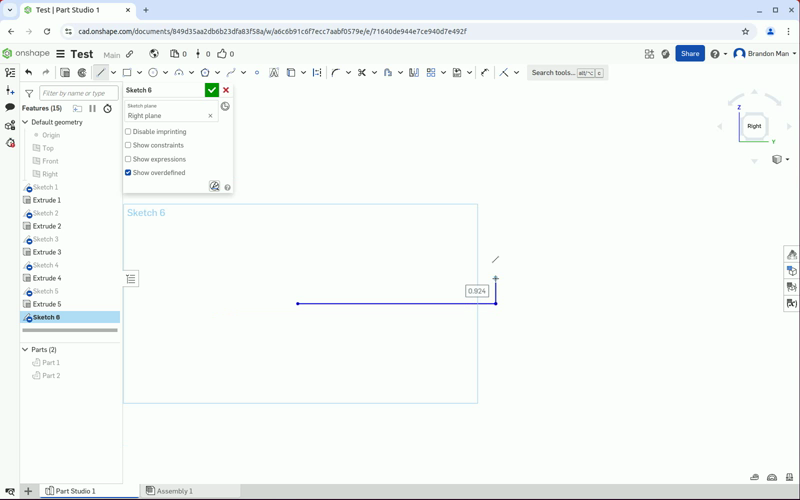
scroll(-6)
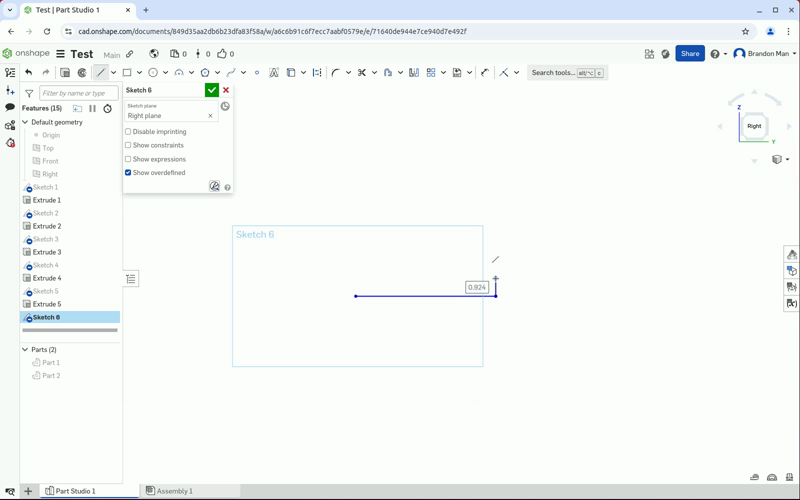
scroll(-6)
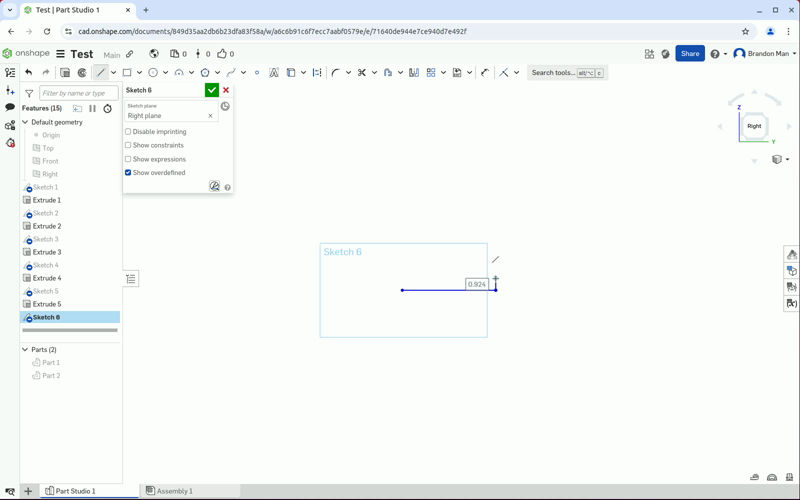
scroll(-6)
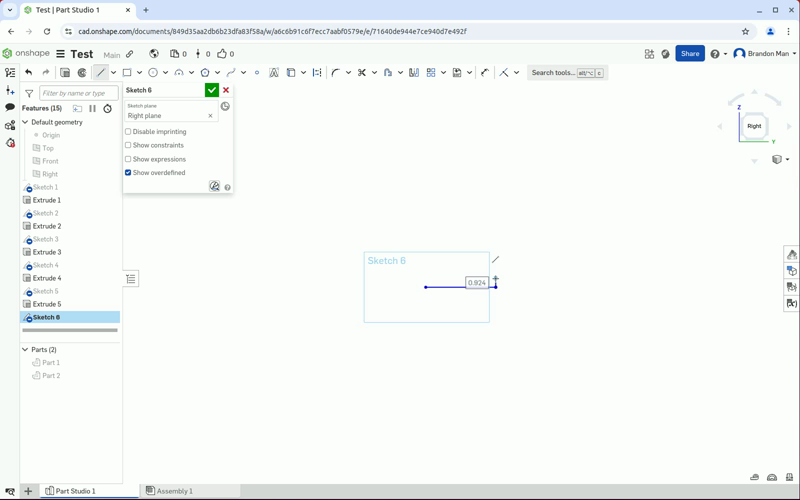
scroll(-6)
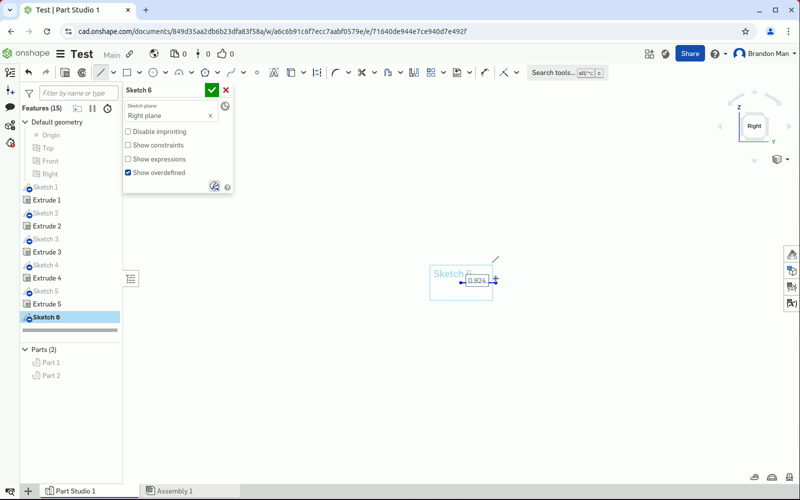
key_up(shift)
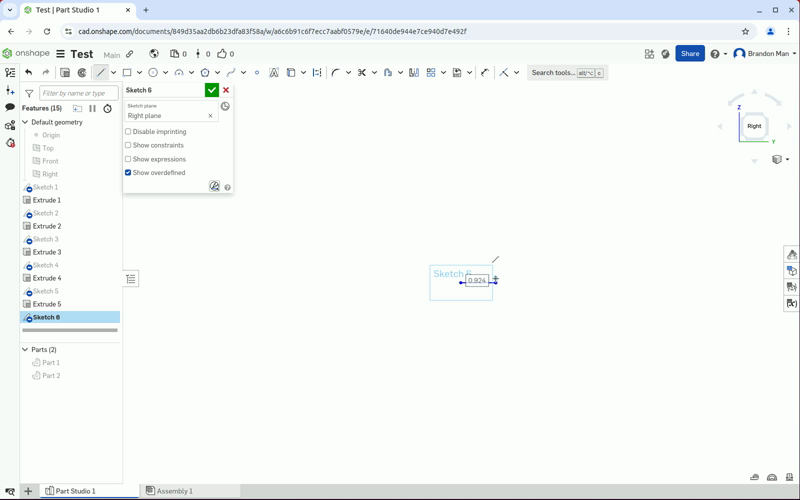
key_down(shift)
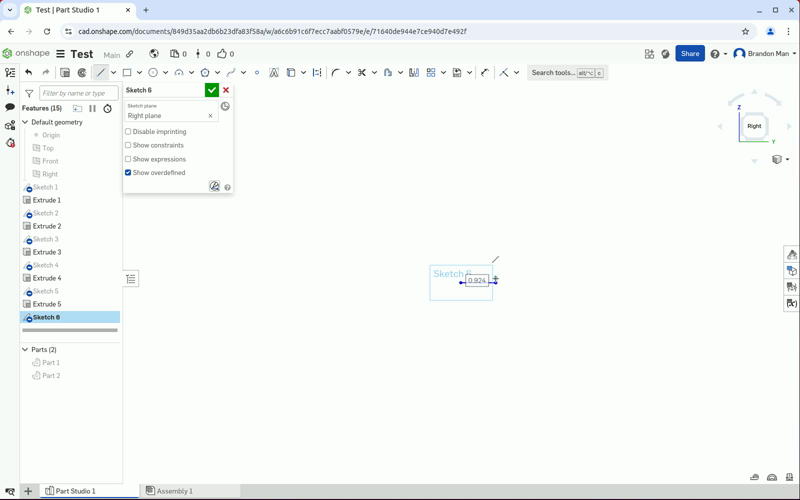
mouse_move(525, 278)
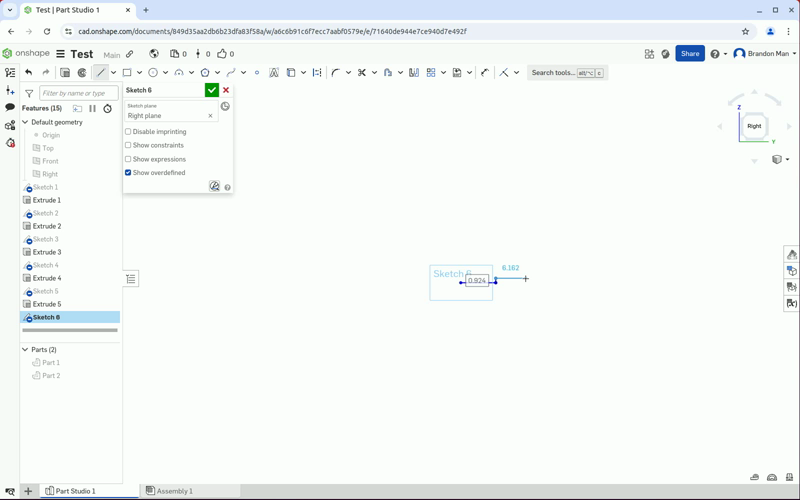
mouse_move(460, 278)
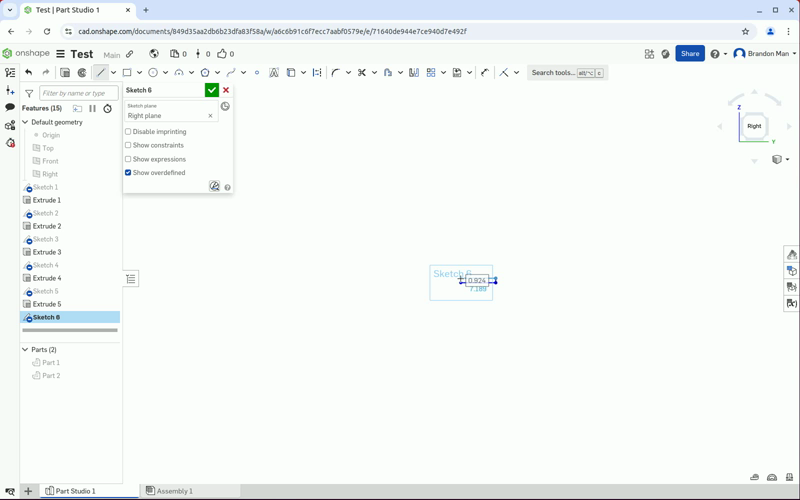
click(460, 278)
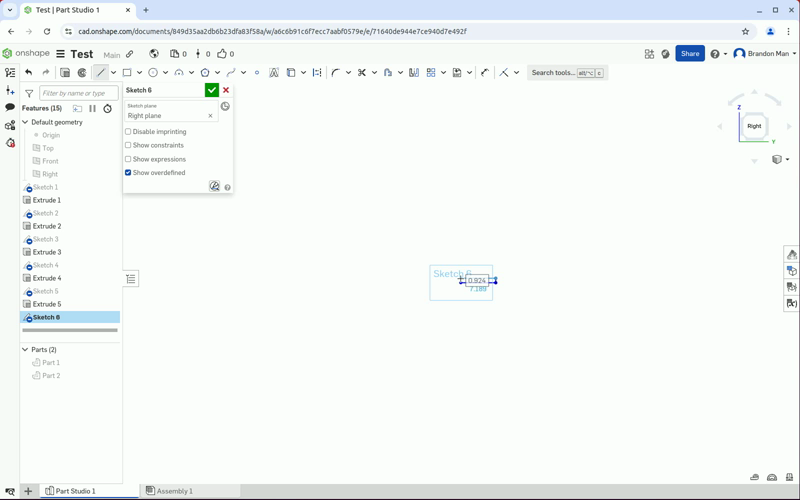
key_up(shift)
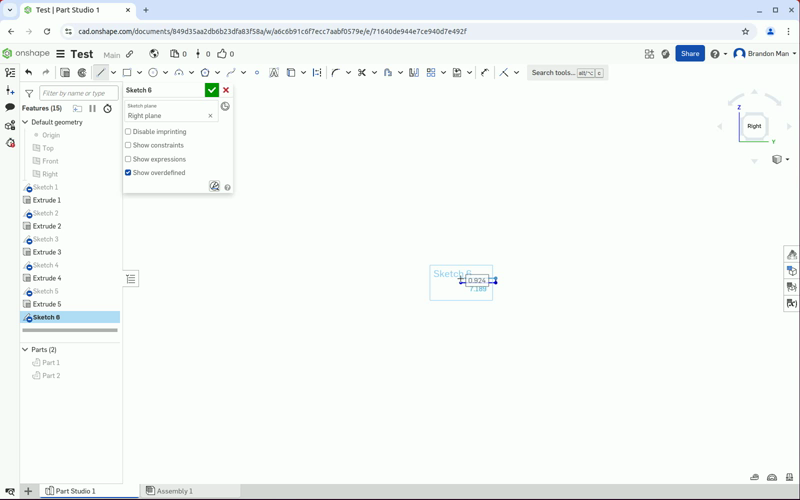
mouse_move(490, 278)
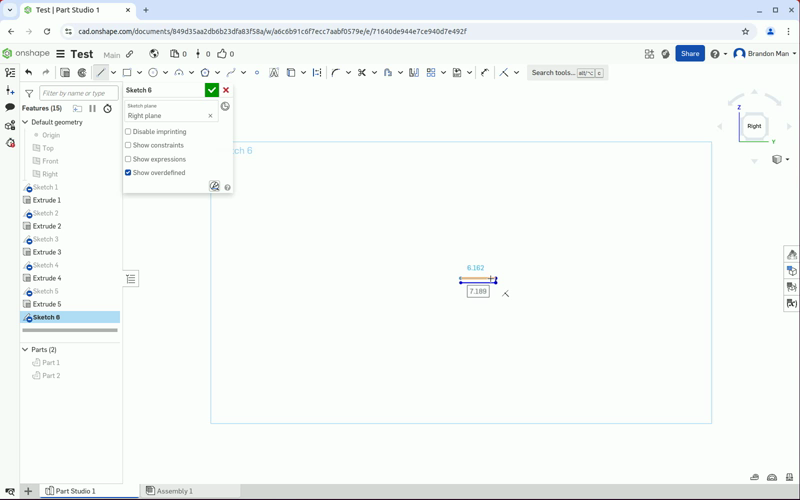
key_down(shift)
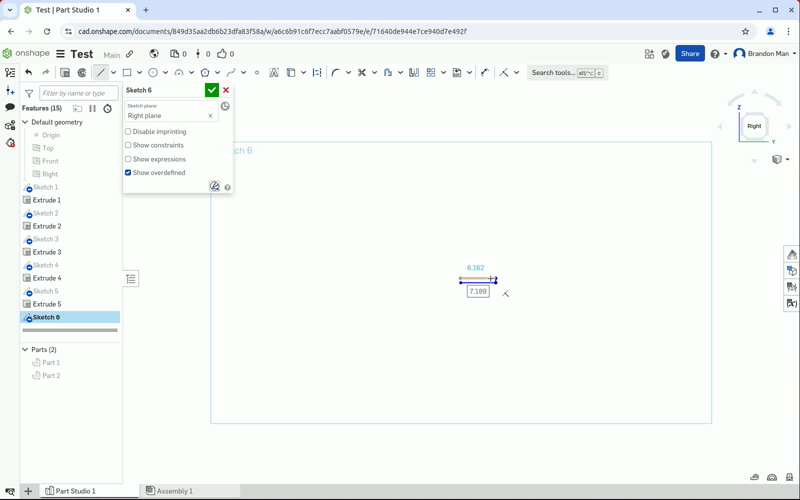
mouse_move(460, 282)
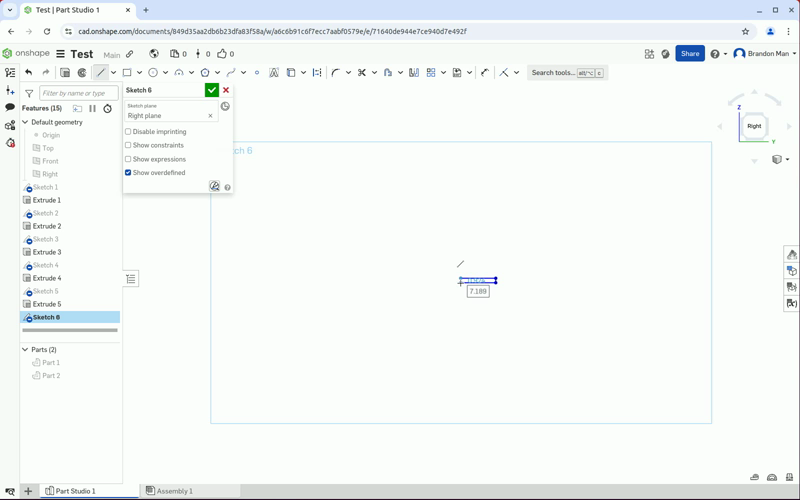
scroll(6)
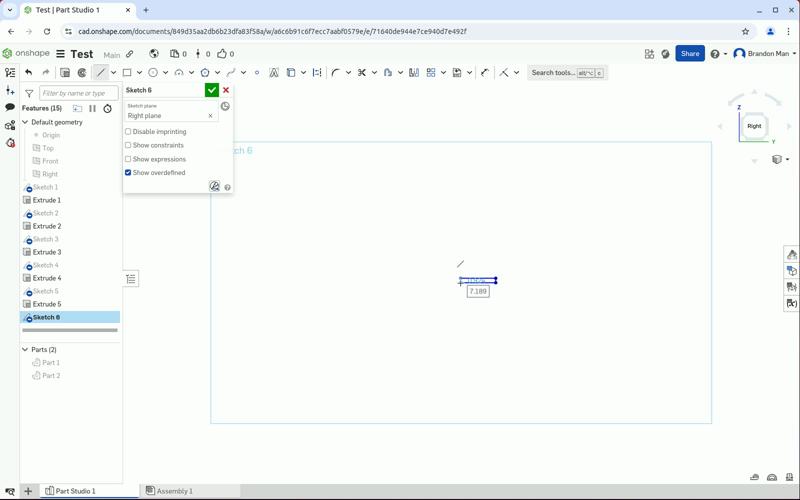
scroll(6)
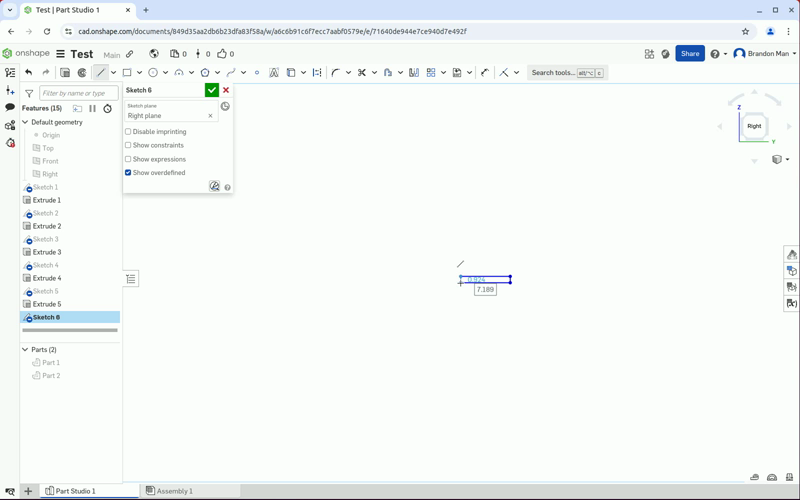
scroll(6)
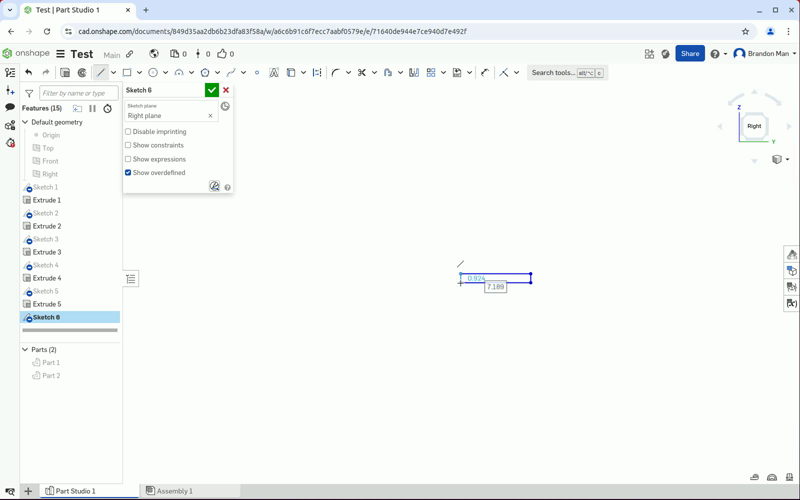
scroll(6)
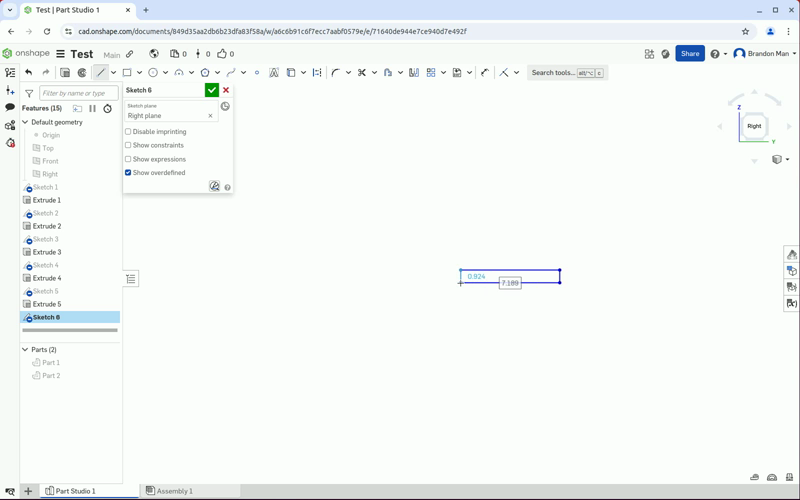
scroll(6)
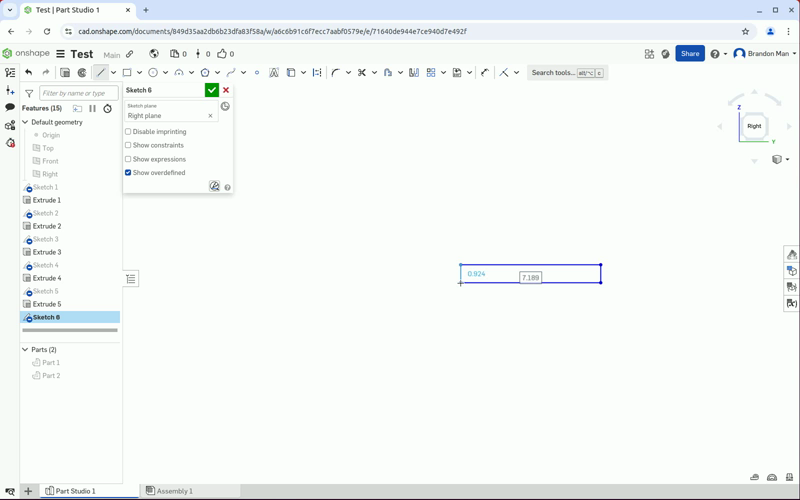
scroll(6)
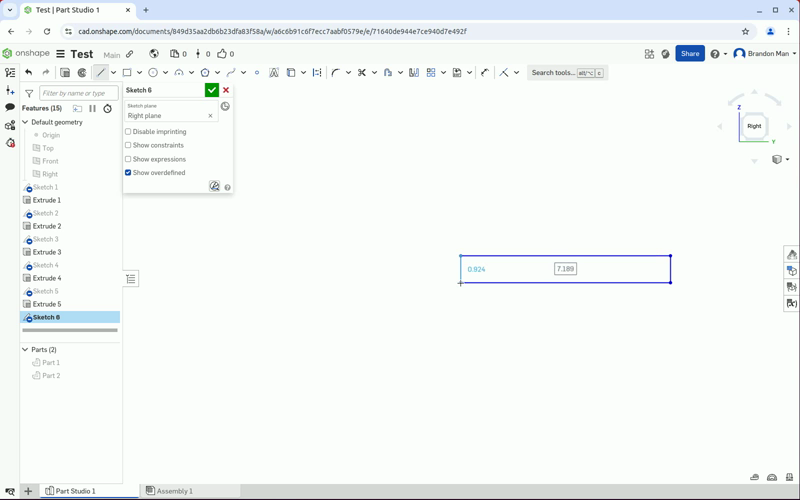
scroll(6)
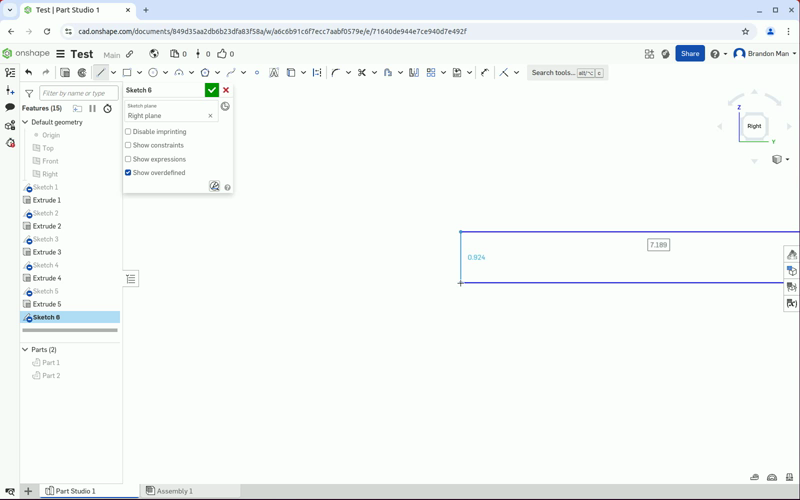
key_up(shift)
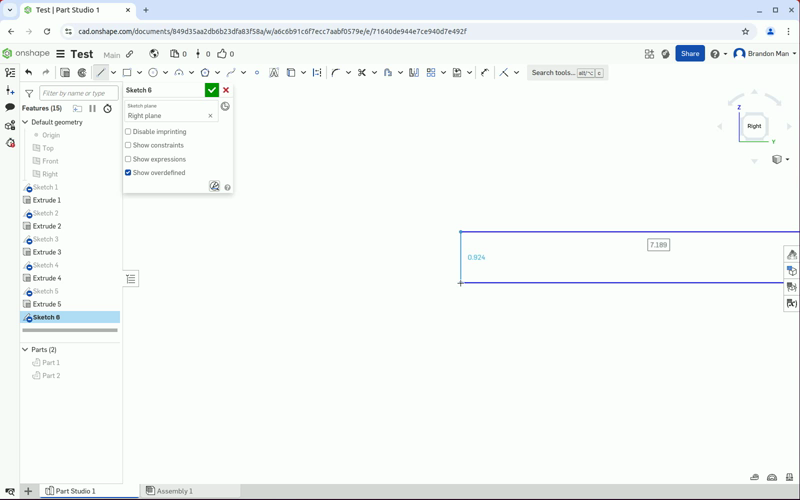
click(460, 282)
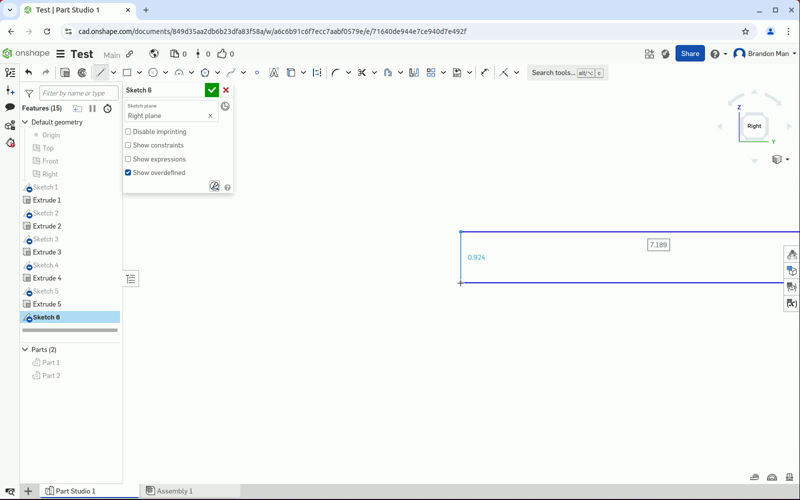
scroll(-6)
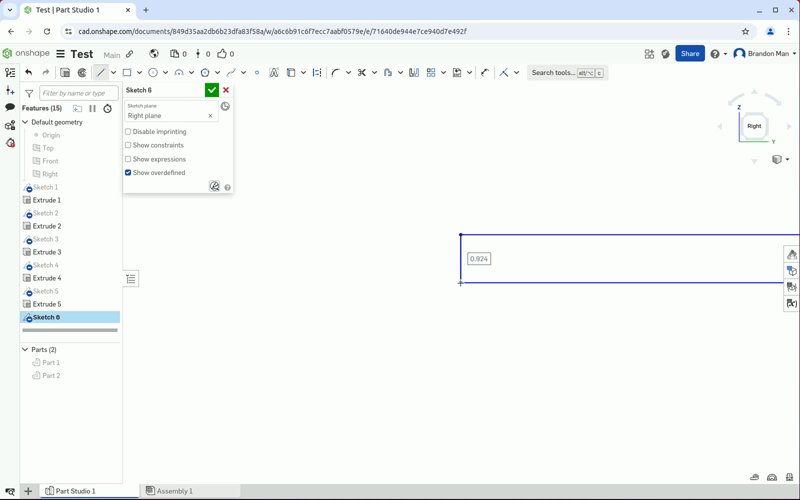
scroll(-6)
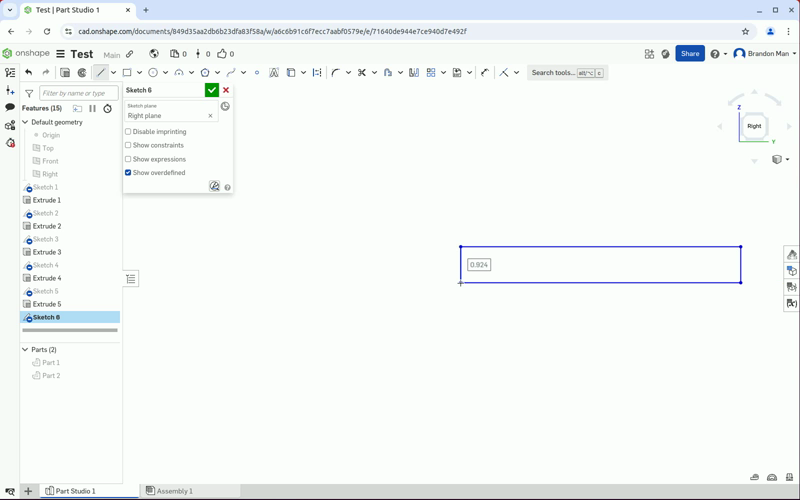
scroll(-6)
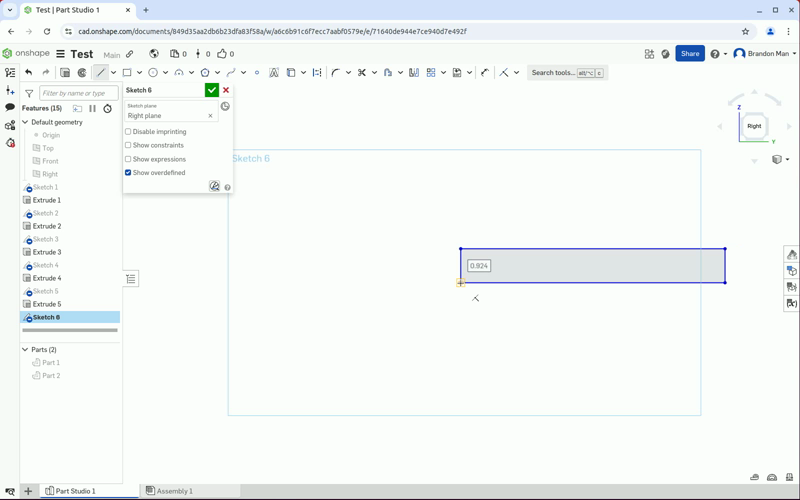
scroll(-6)
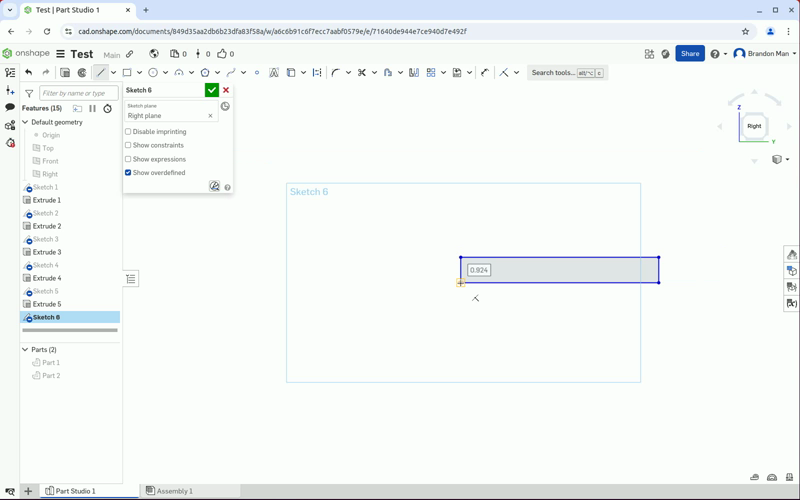
scroll(-6)
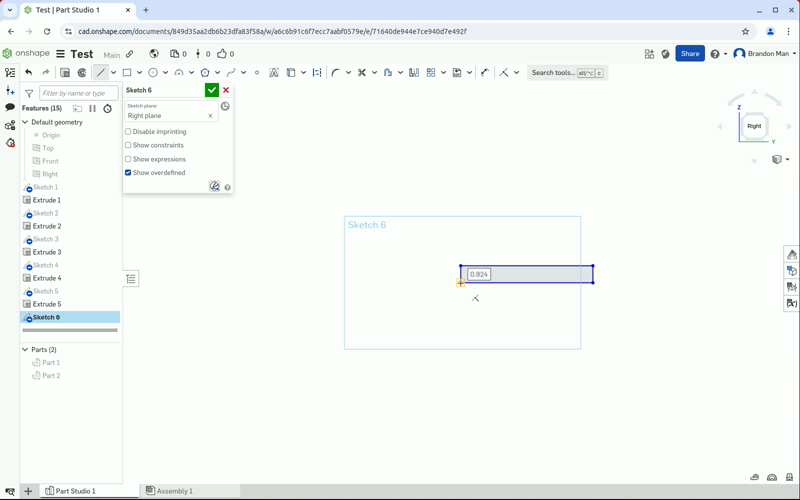
scroll(-6)
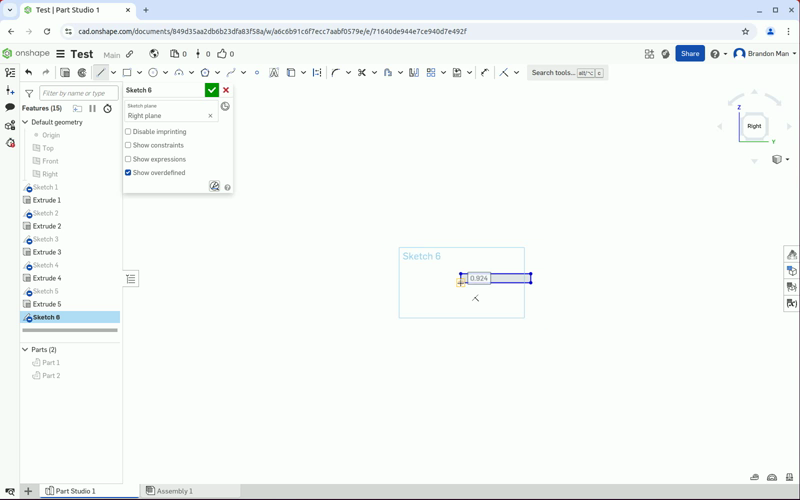
scroll(-6)
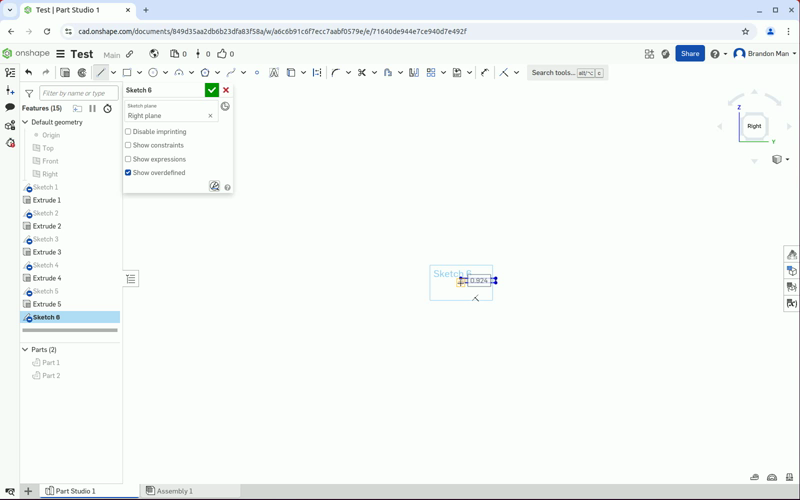
key(esc)
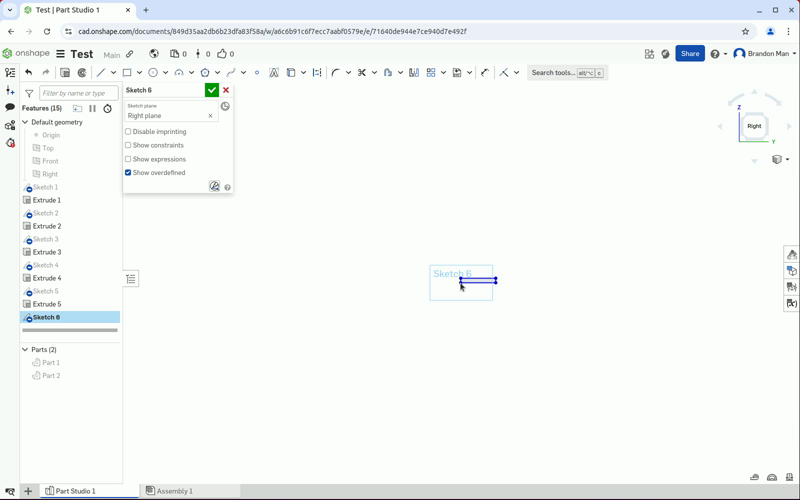
mouse_move(486, 281)
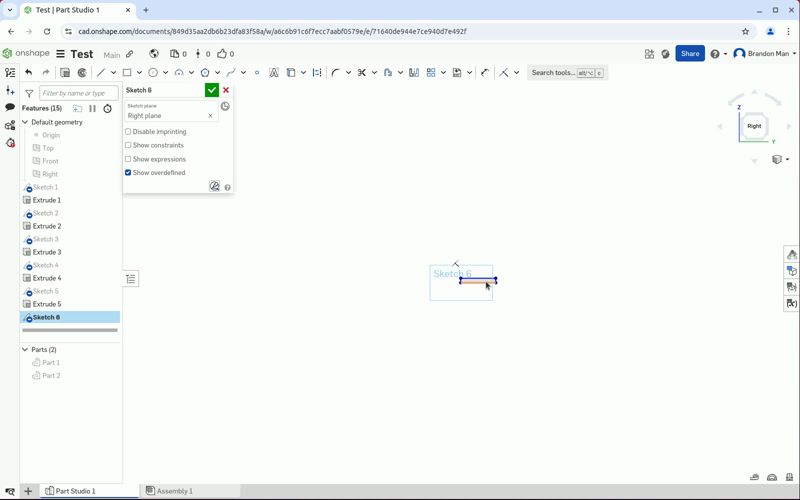
scroll(6)
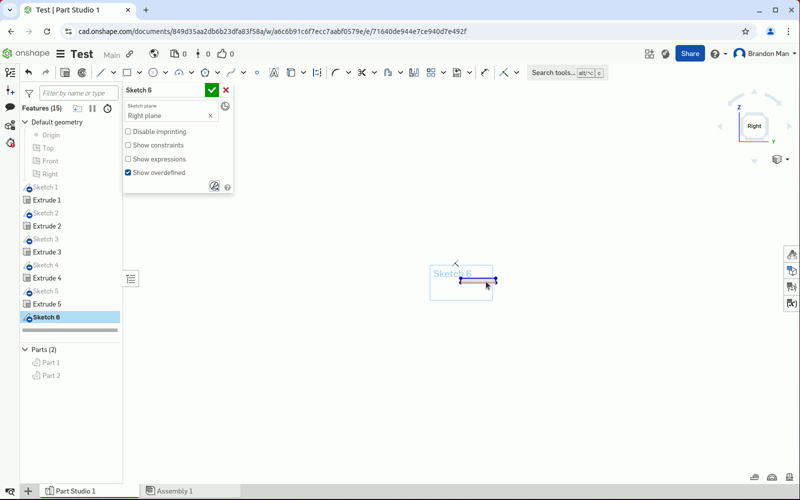
scroll(6)
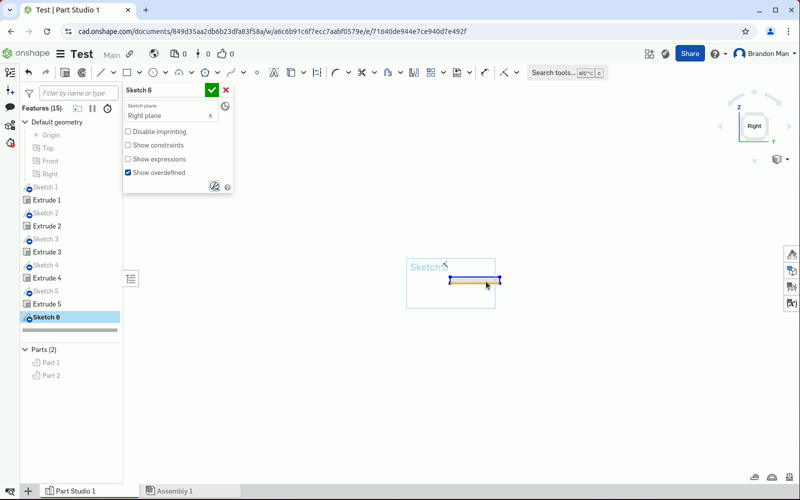
scroll(6)
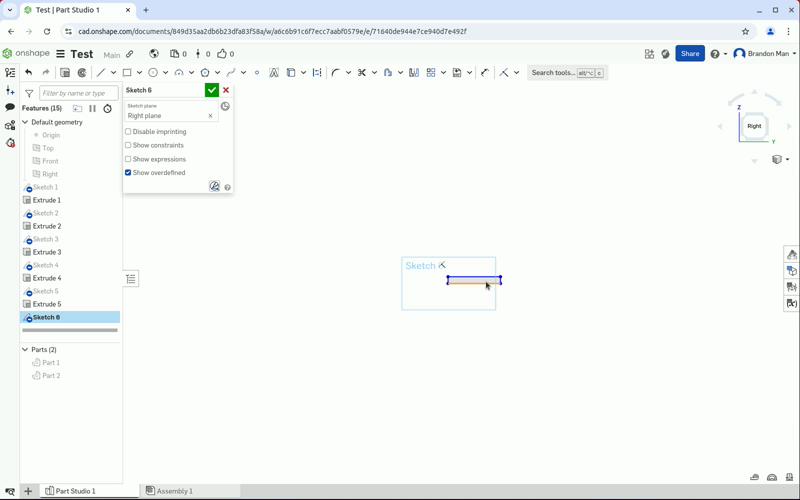
scroll(6)
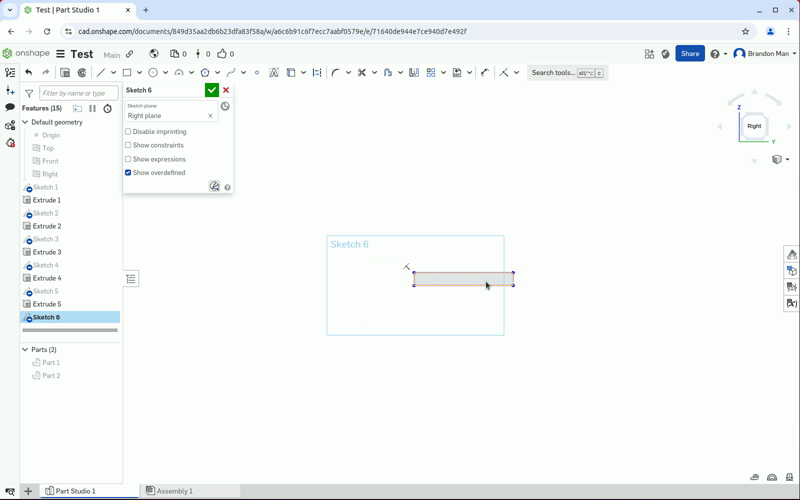
scroll(6)
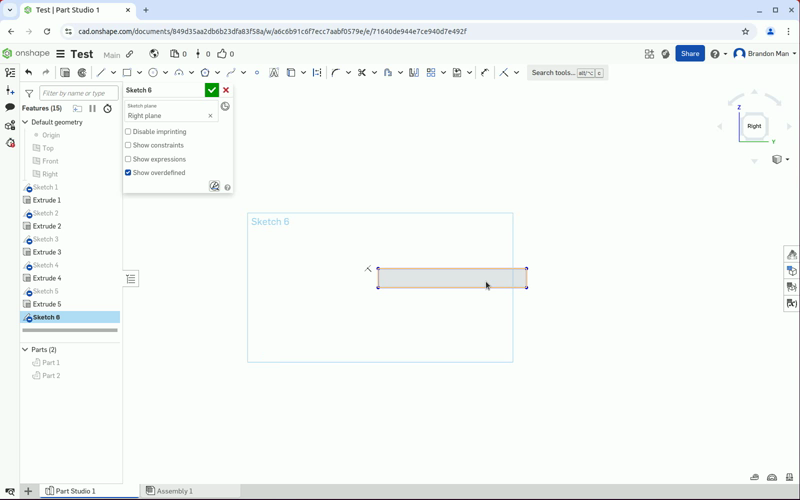
scroll(6)
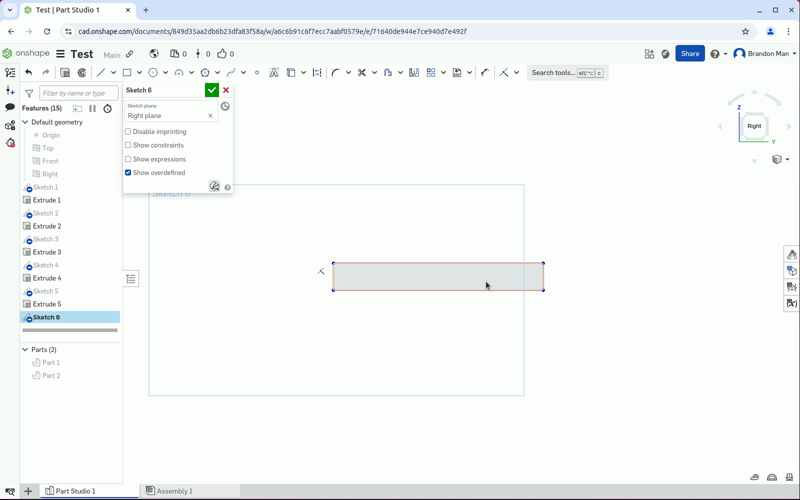
scroll(6)
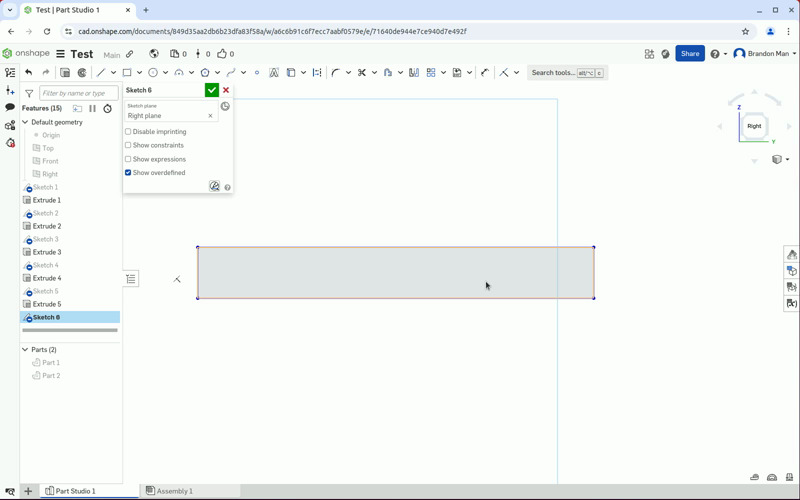
click(486, 281)
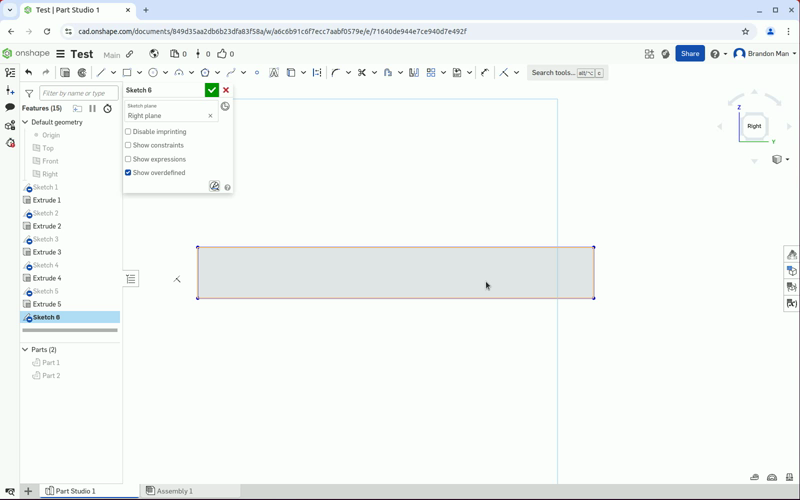
scroll(-6)
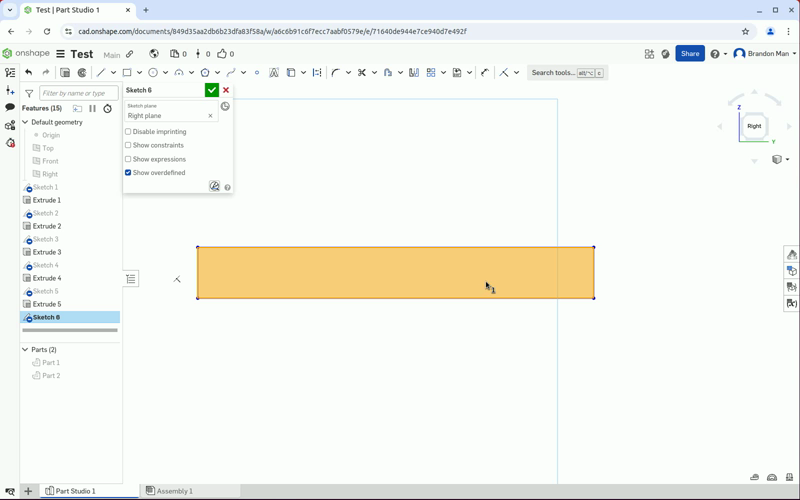
scroll(-6)
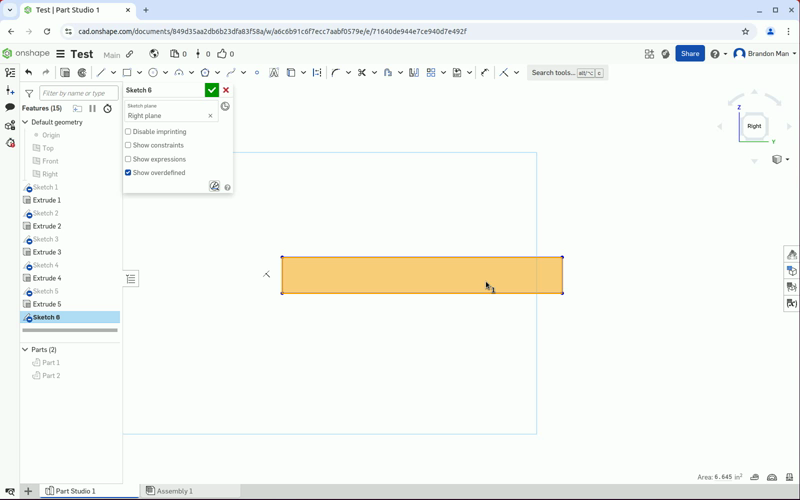
scroll(-6)
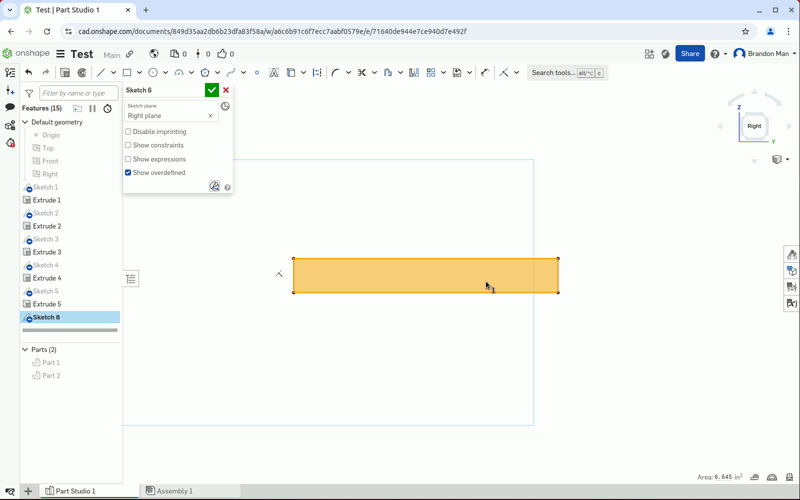
scroll(-6)
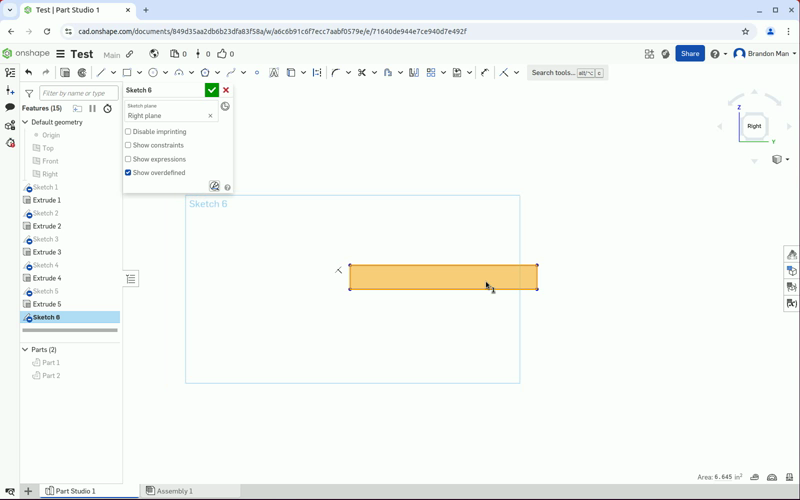
scroll(-6)
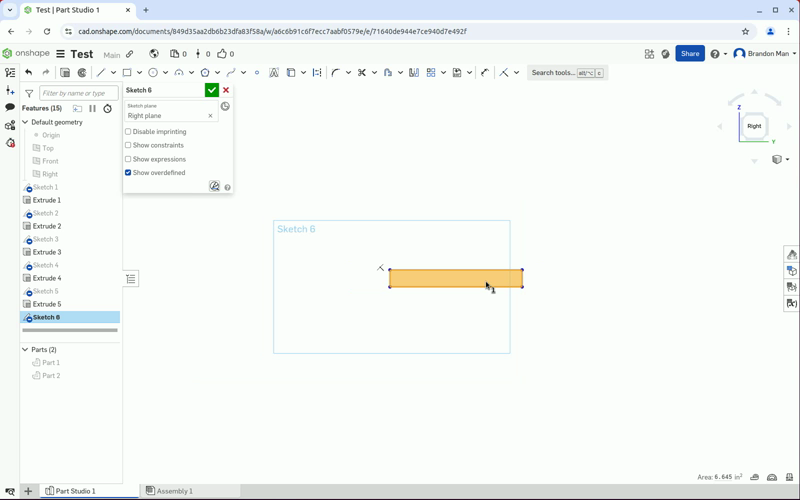
scroll(-6)
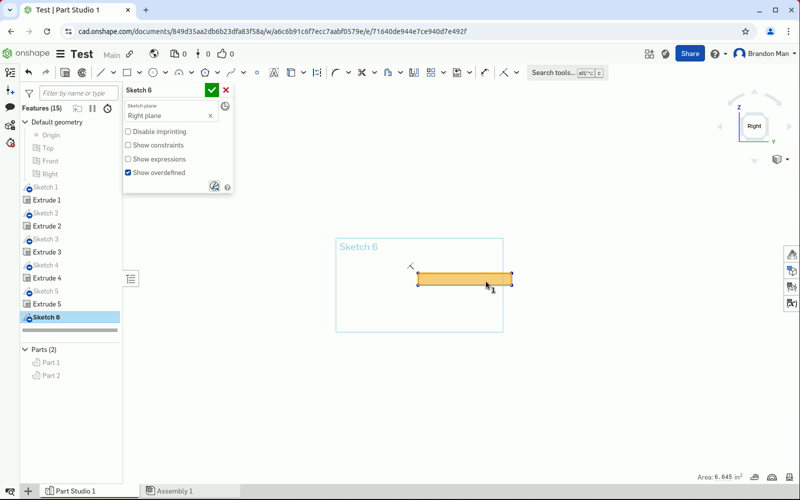
scroll(-6)
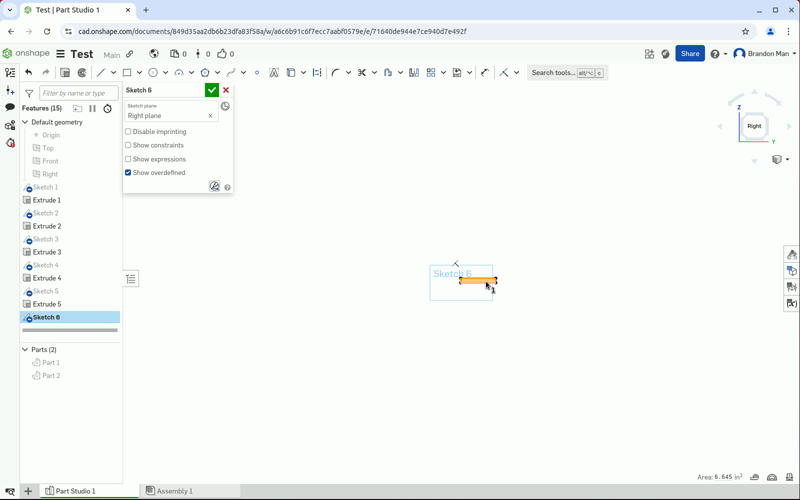
mouse_move(73, 352)
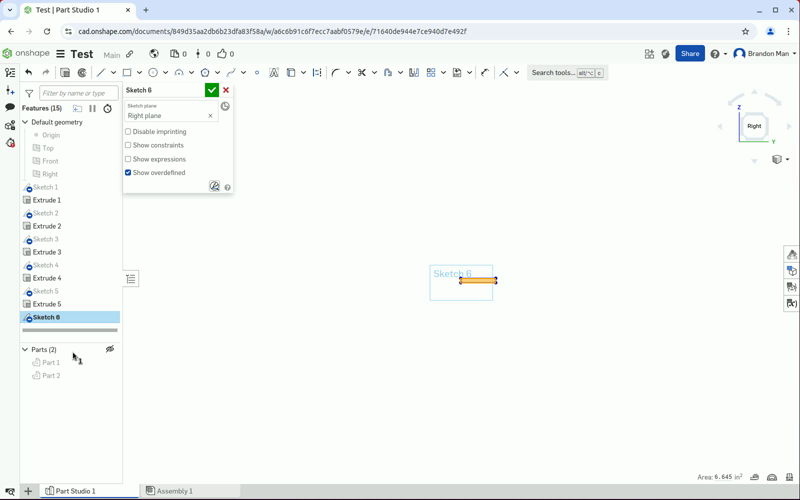
key(shift+y)
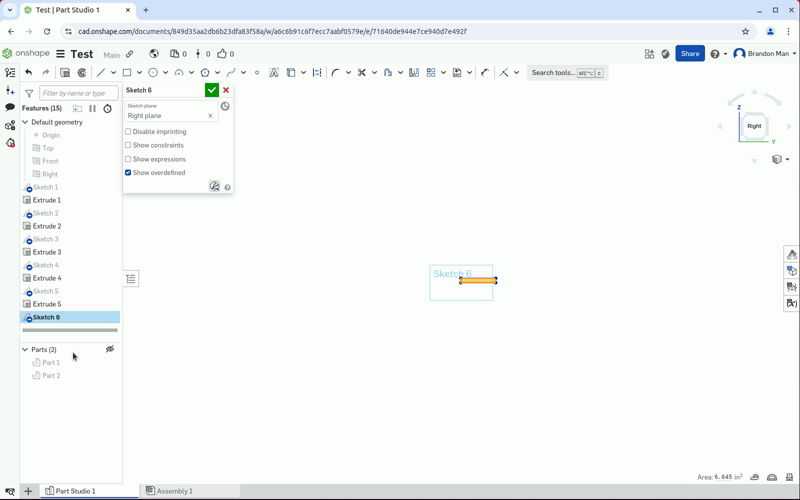
key(shift+e)
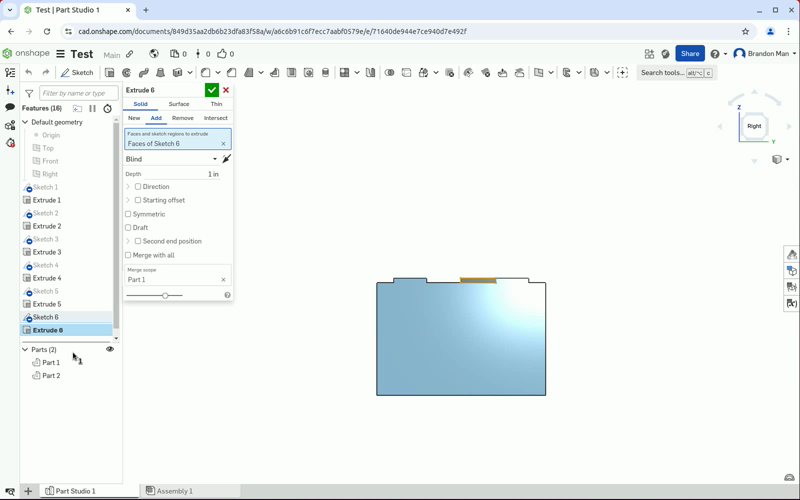
mouse_move(143, 106)
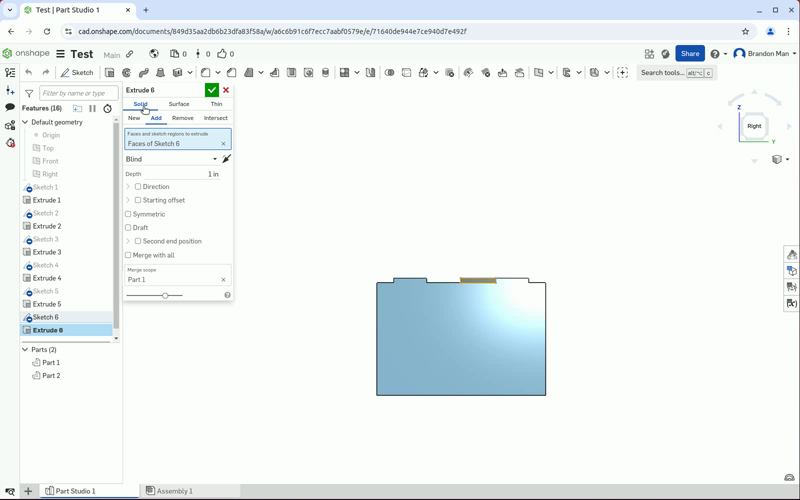
click(143, 106)
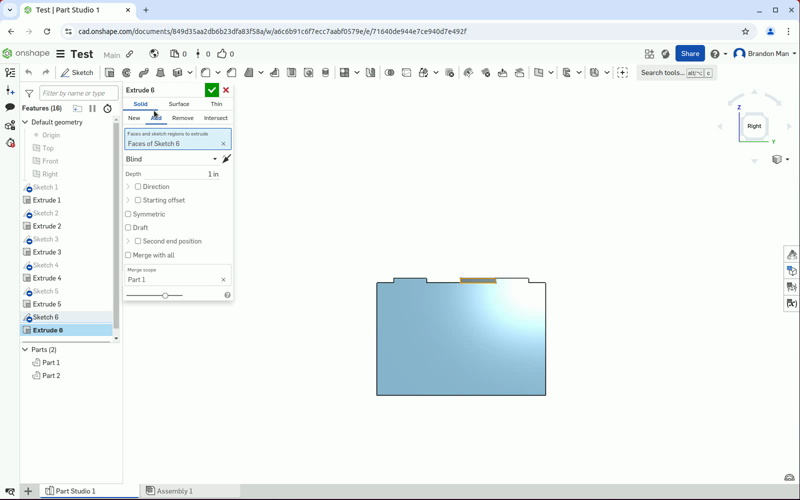
mouse_move(186, 120)
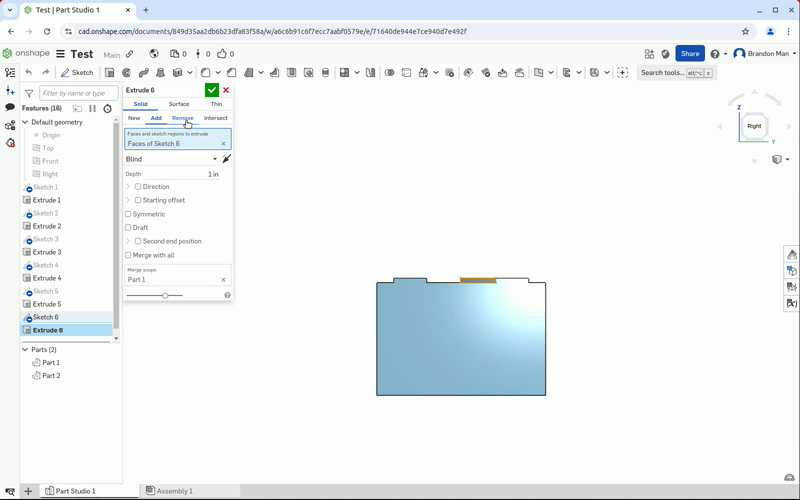
click(186, 120)
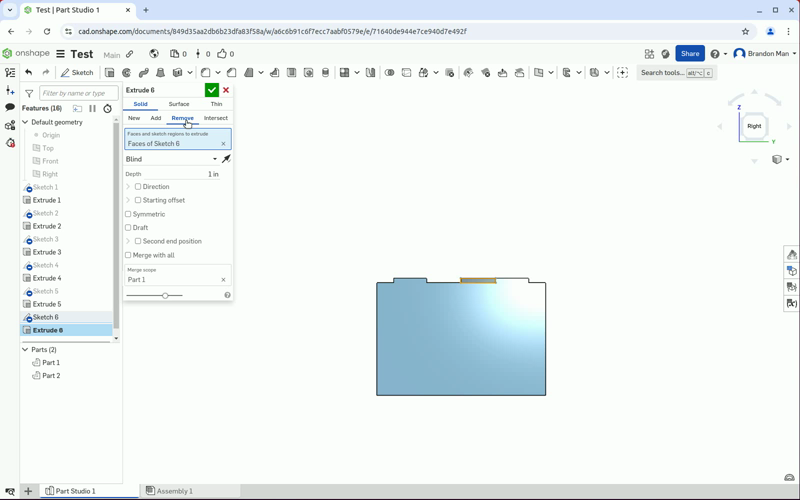
key(tab, 4)
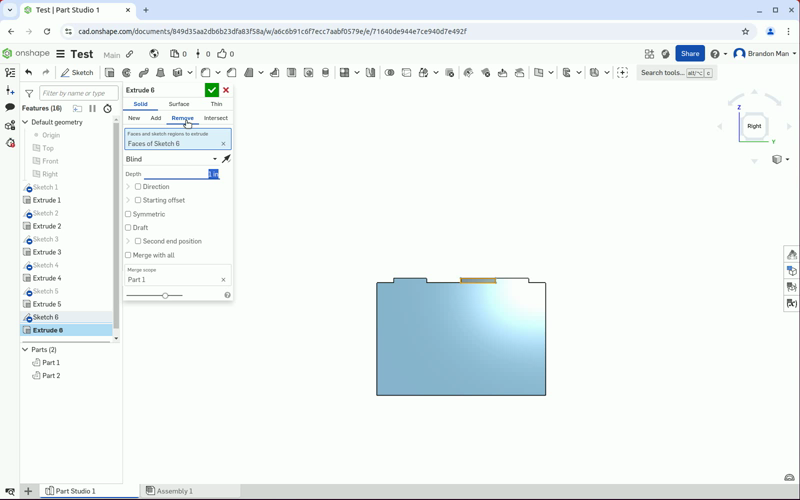
text(1.926)
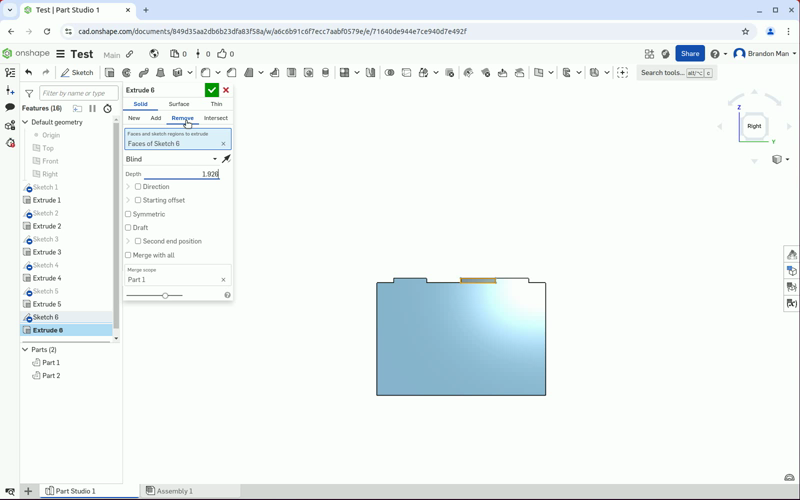
key(tab, 3)
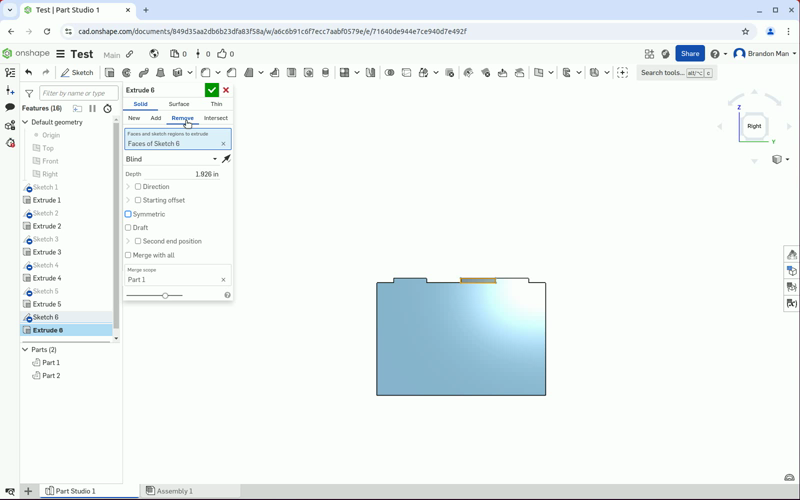
key(space)
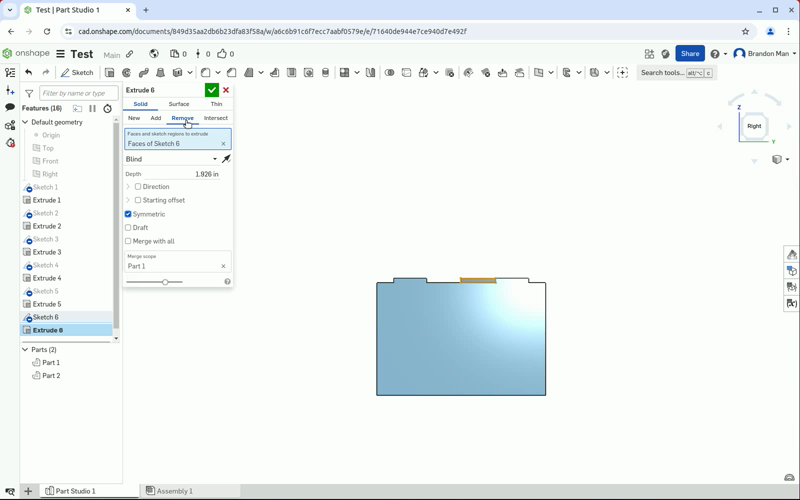
key(tab, 2)
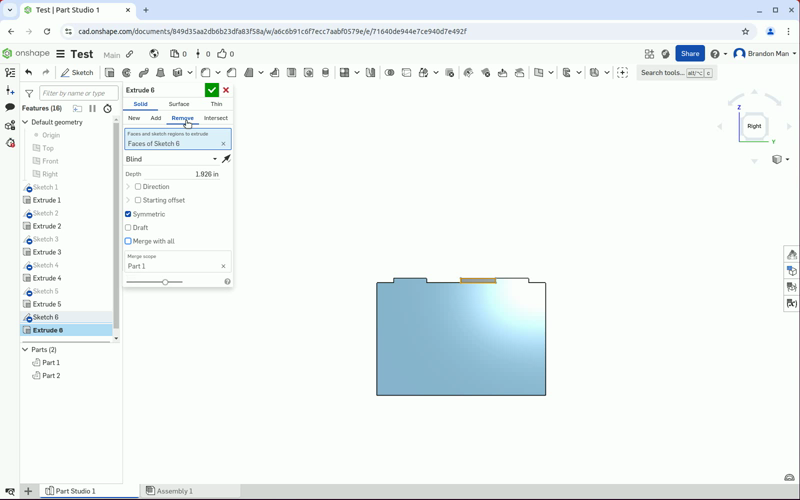
key(space)
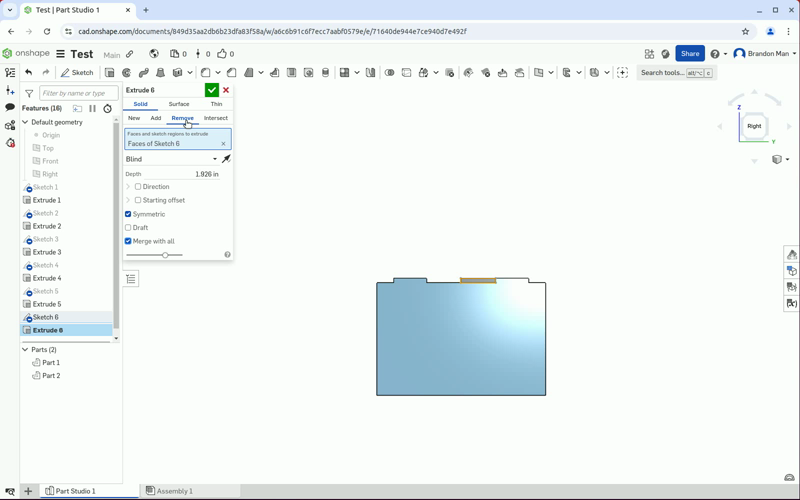
key(enter)
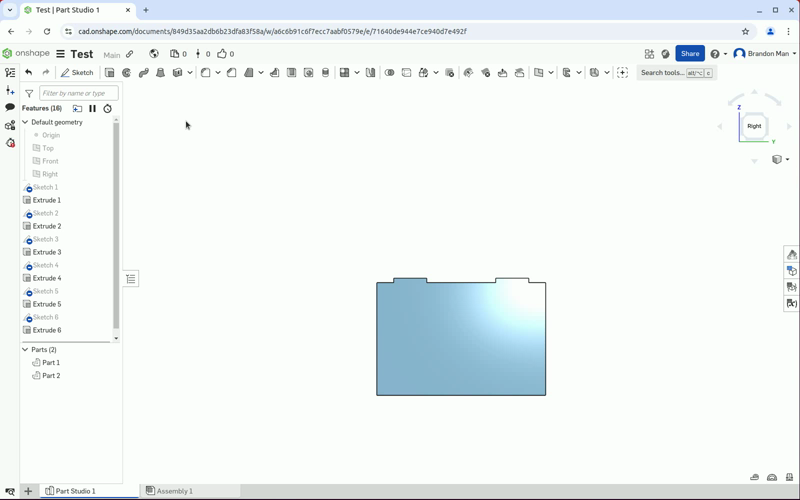
key(shift+h)
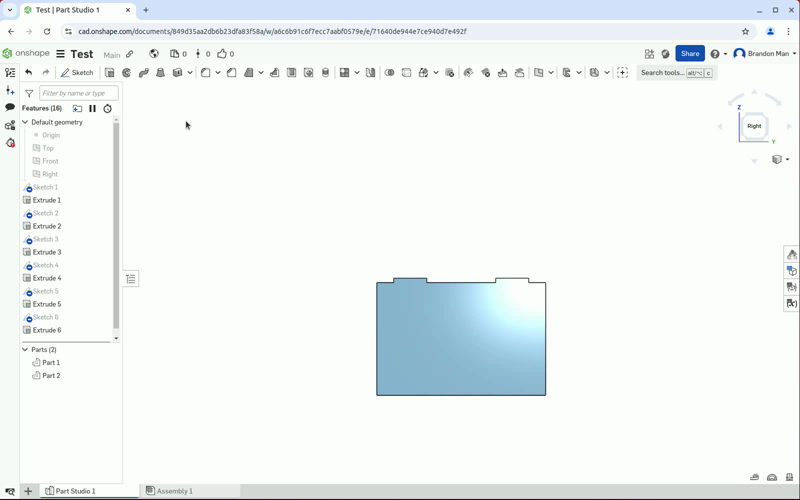
key(shift+h)
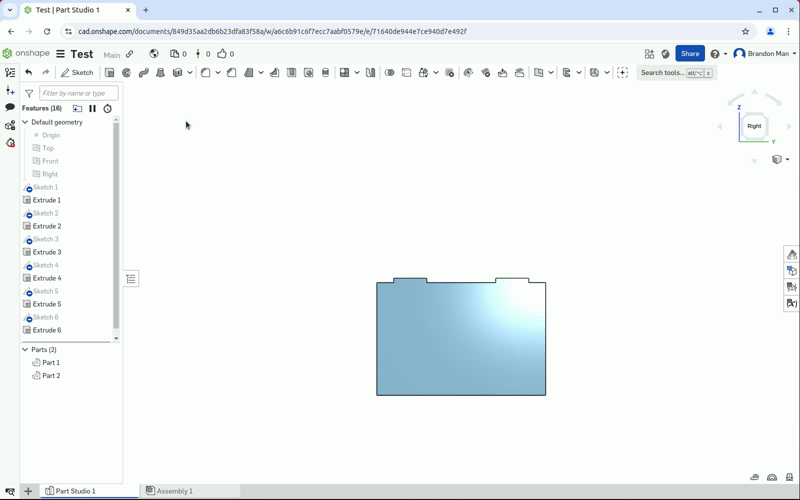
key(shift+7)
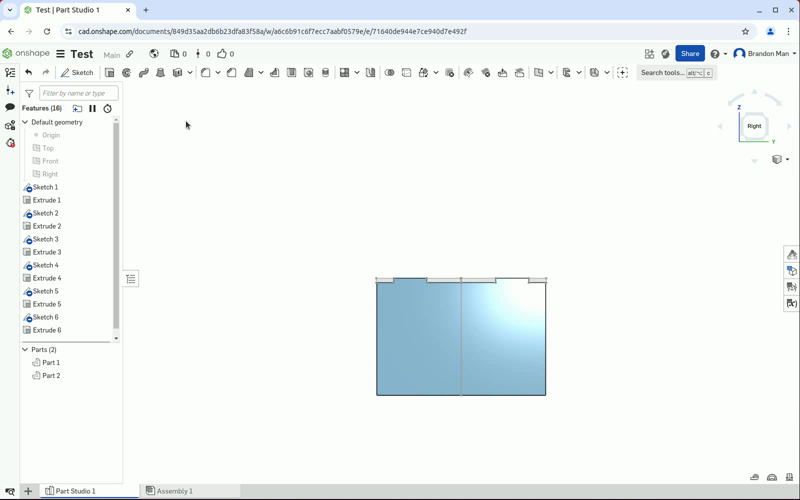
key(right, 2)
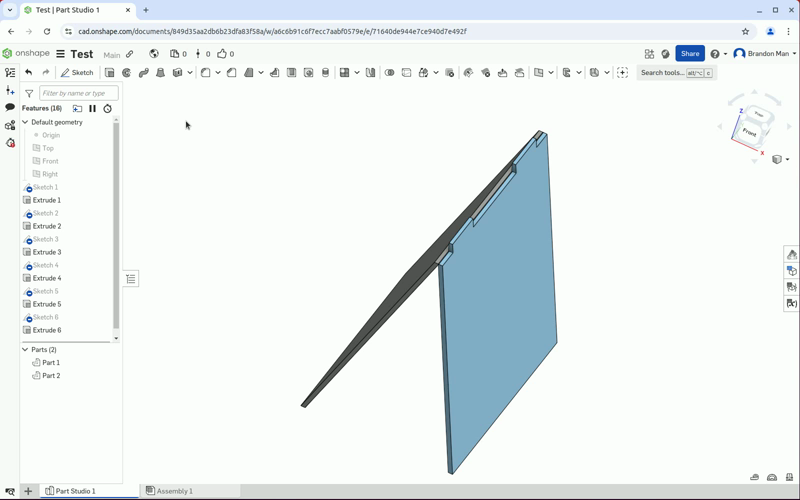
key(down, 2)
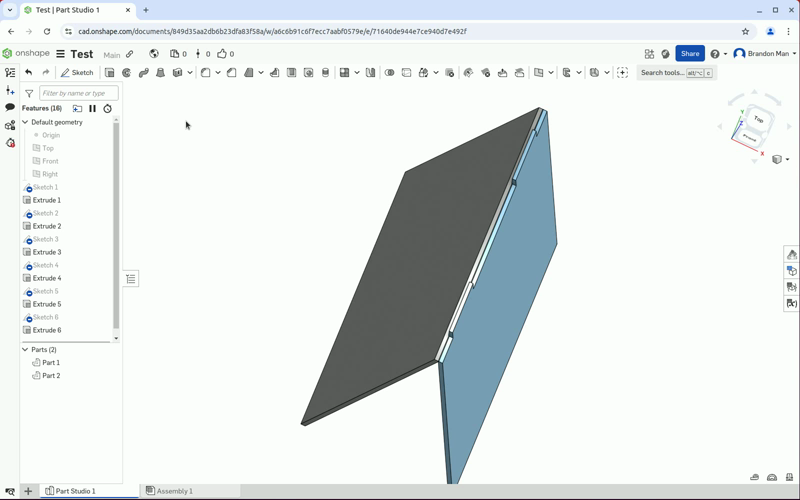
key(up, 2)
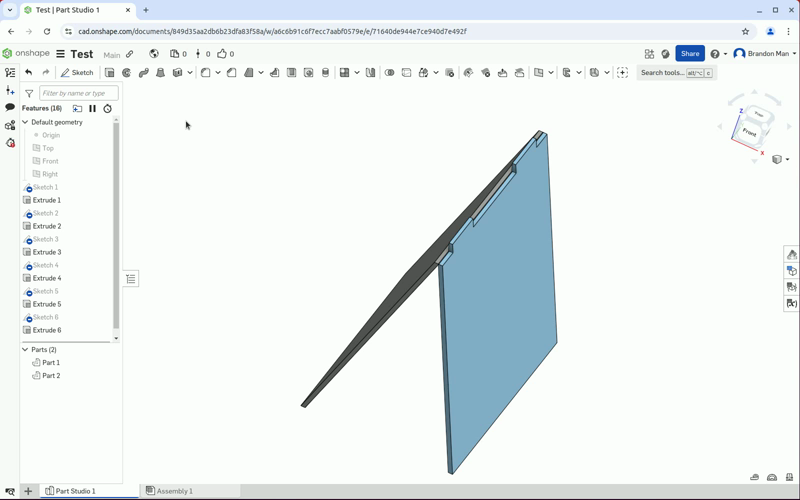
key(left, 2)
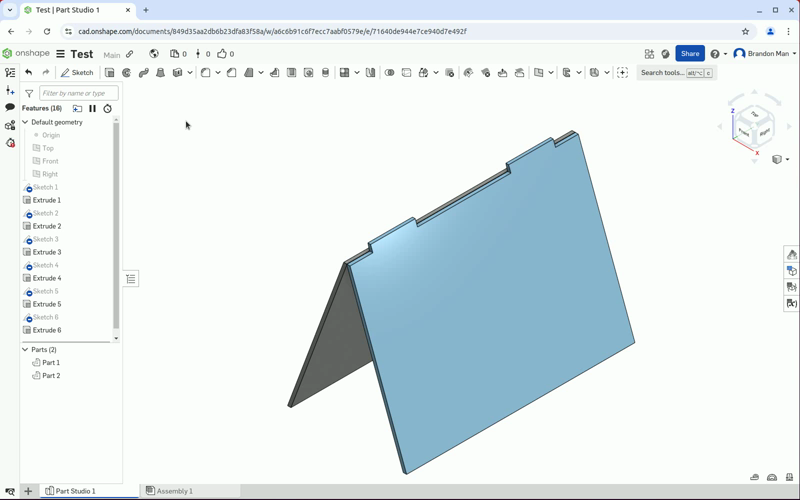
mouse_move(69, 189)
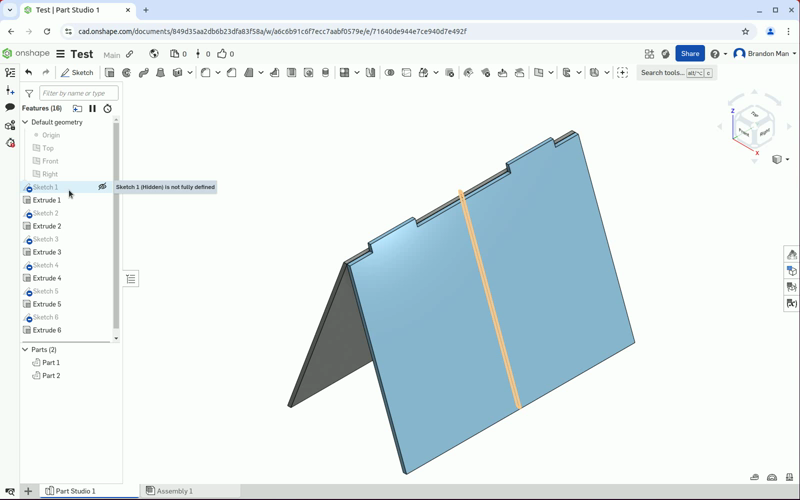
click(69, 189)